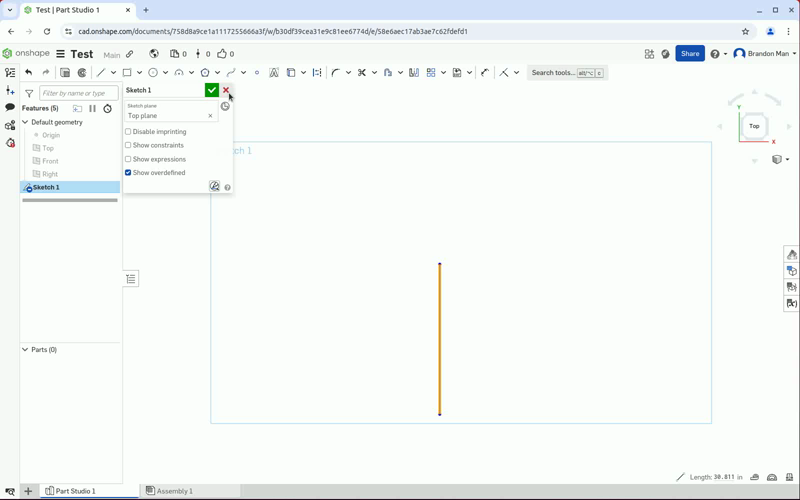
key(shift+h)
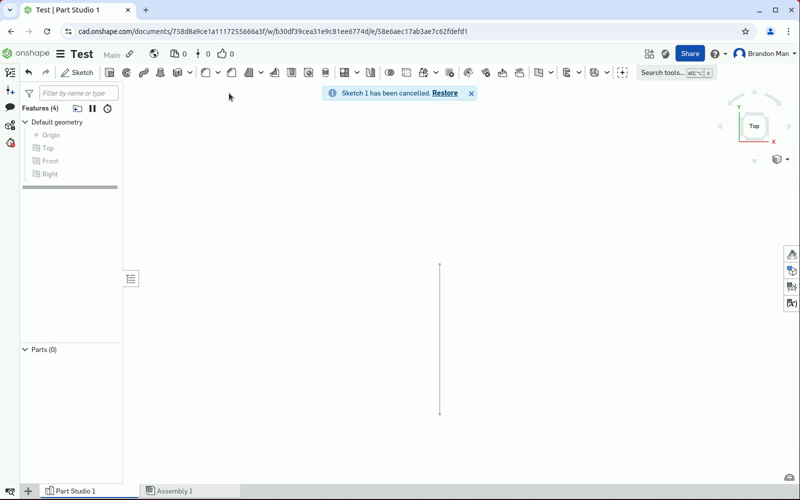
mouse_move(73, 352)
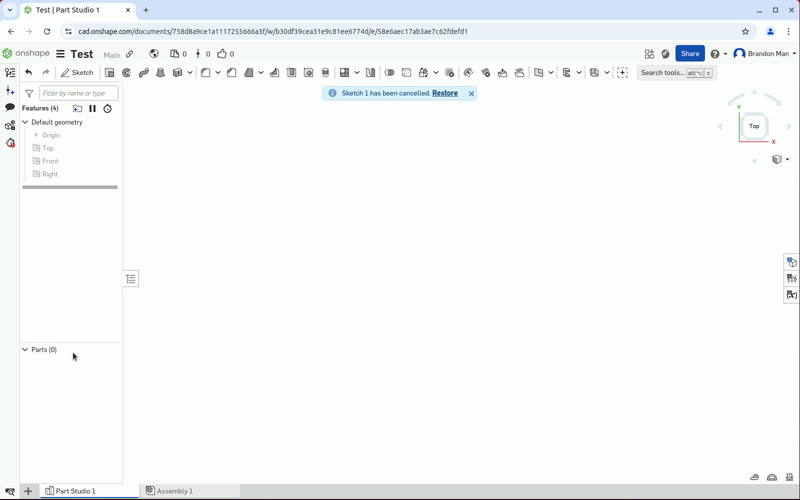
key(y)
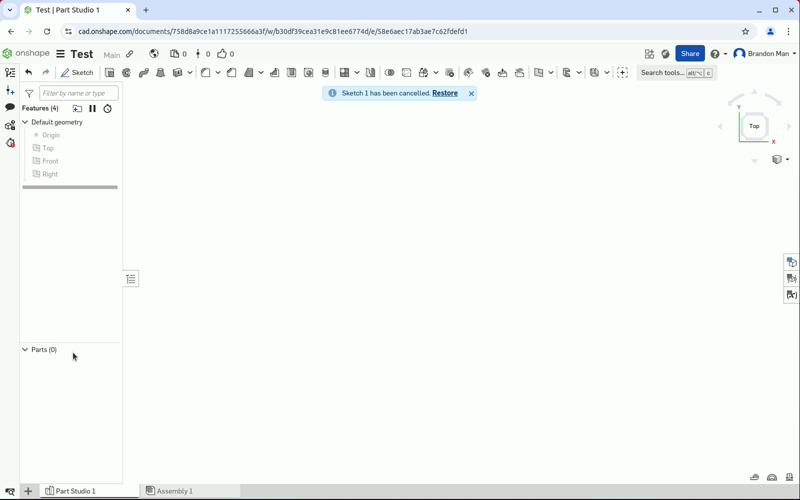
key(shift+p)
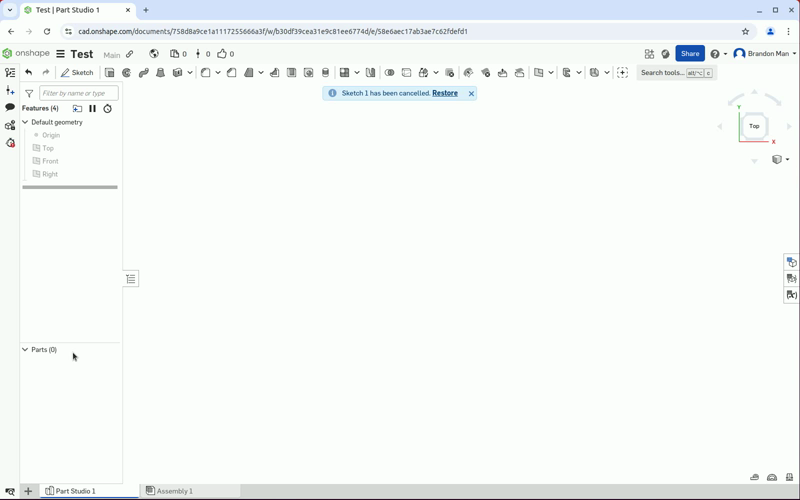
key(space)
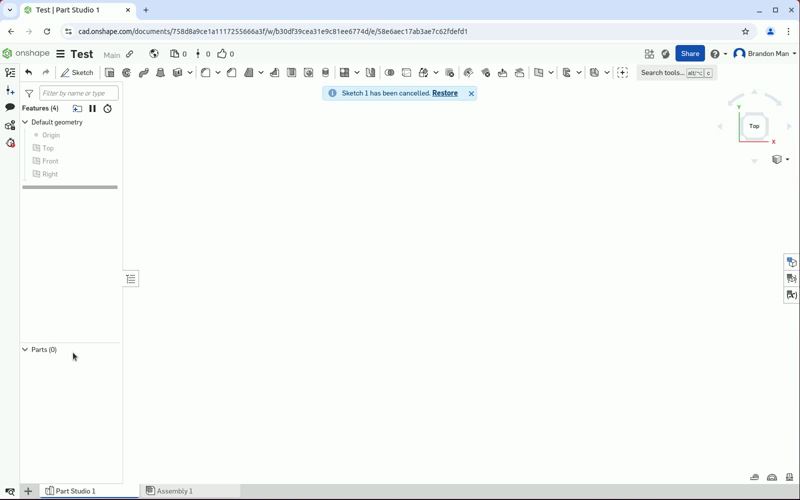
key_down(shift)
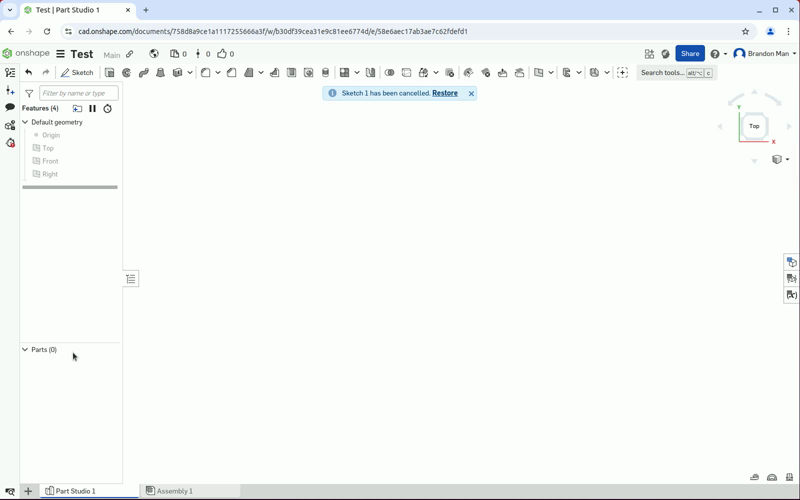
key(up)
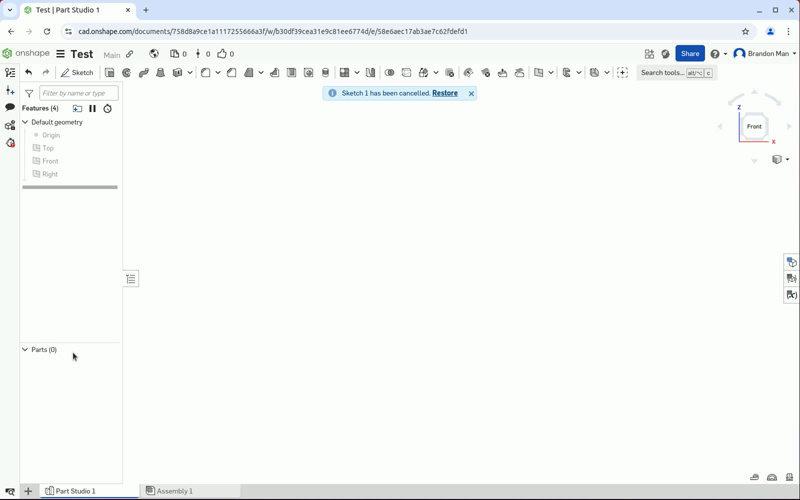
key_up(shift)
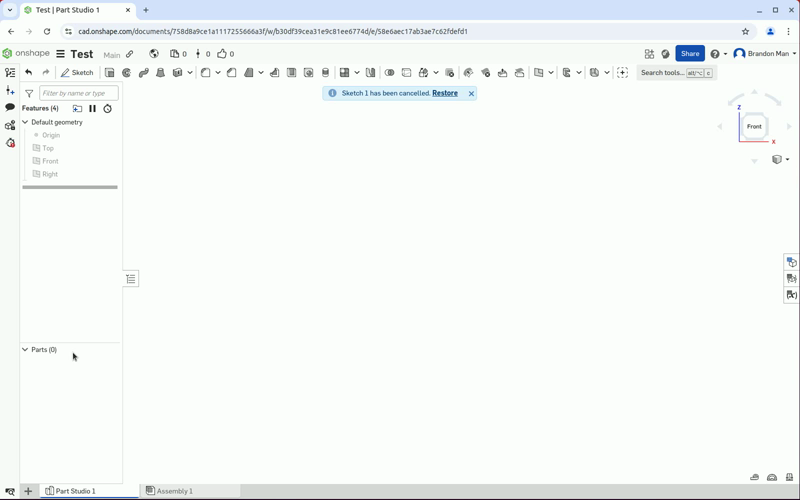
mouse_move(73, 352)
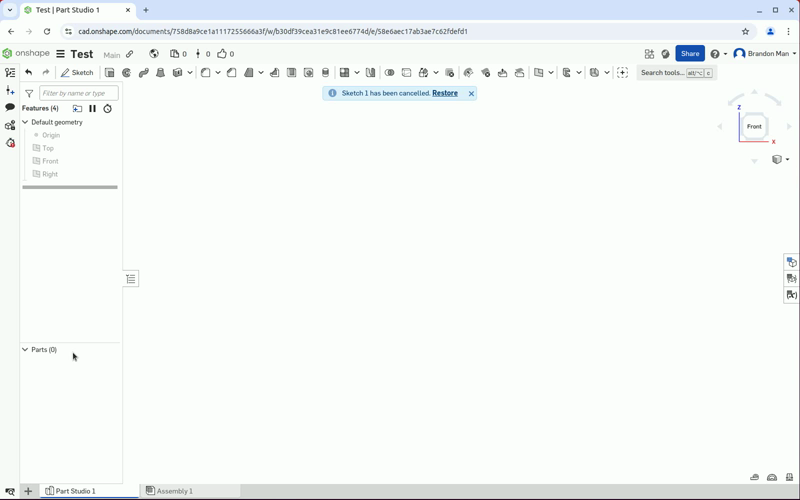
key(shift+y)
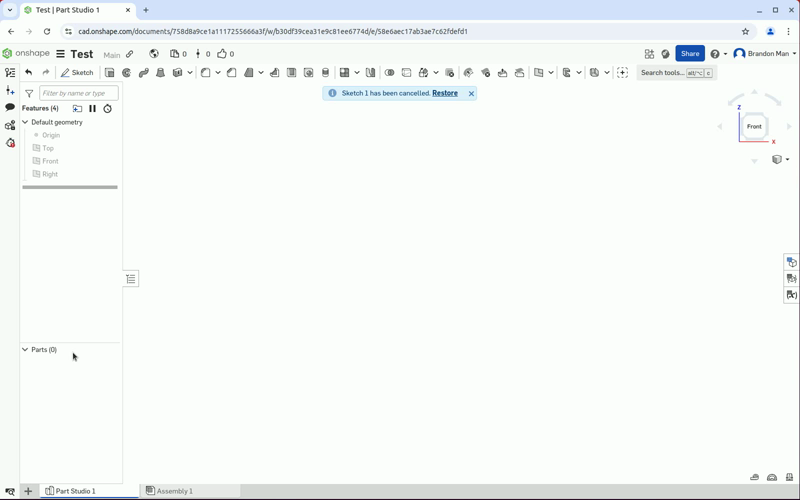
key(shift+s)
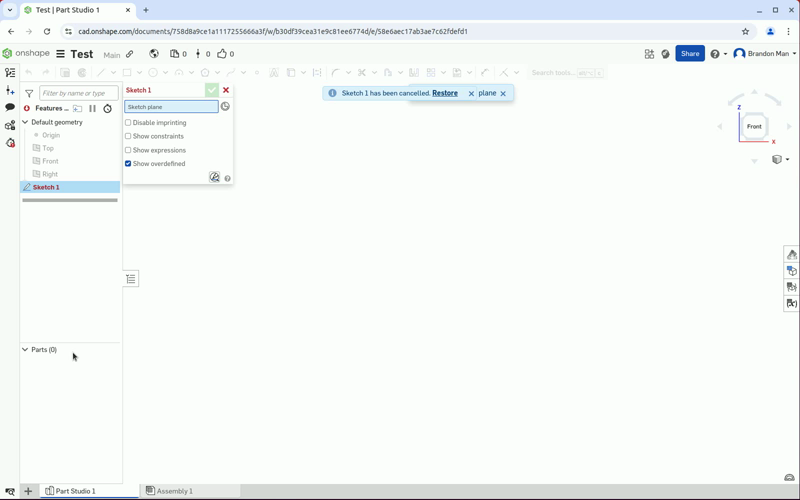
mouse_move(73, 163)
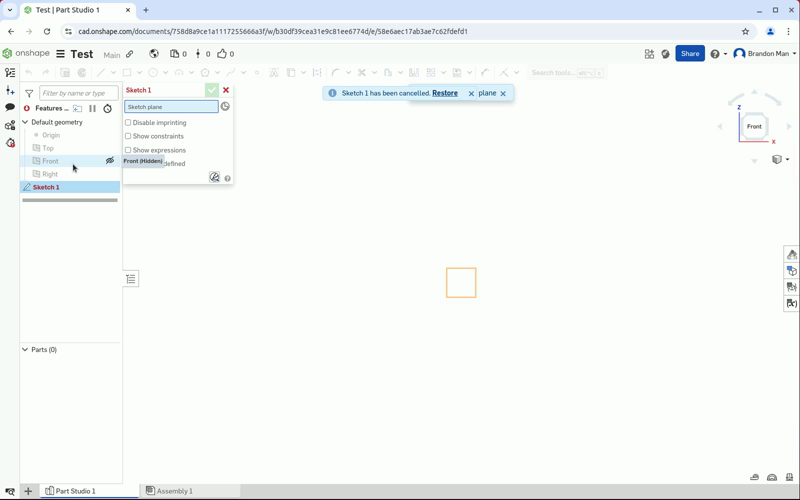
click(73, 163)
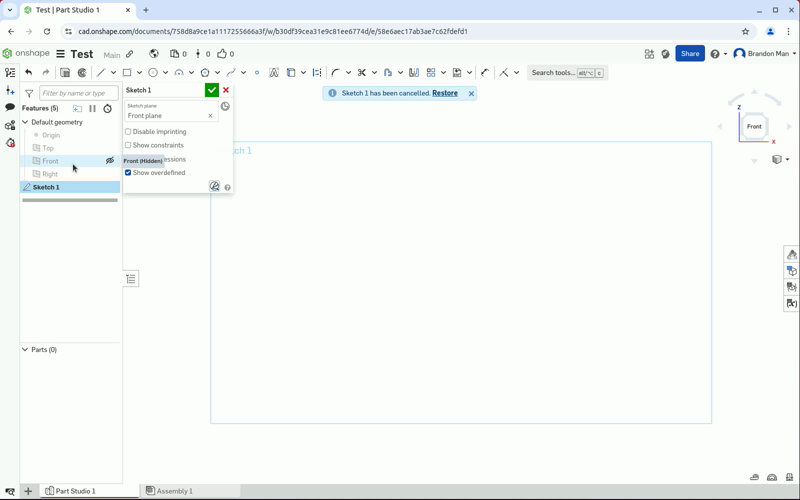
mouse_move(73, 352)
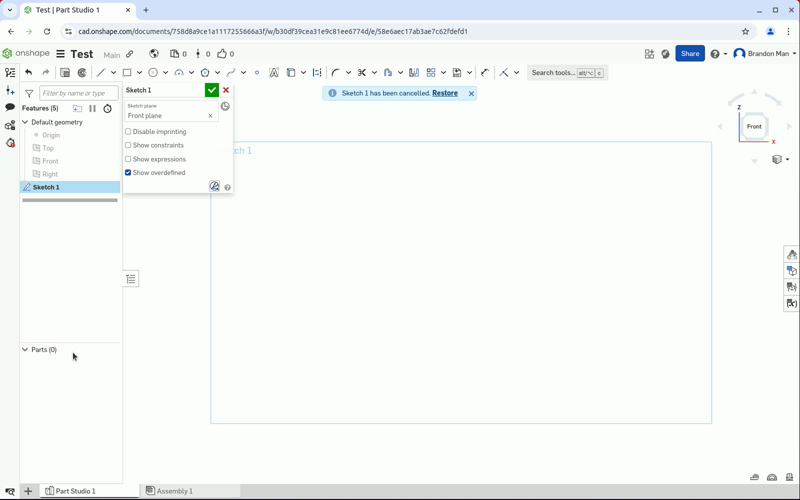
key(y)
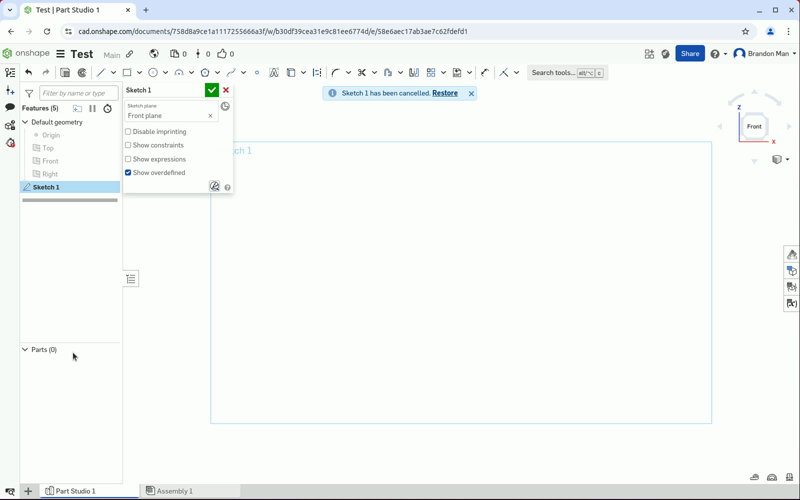
key(c)
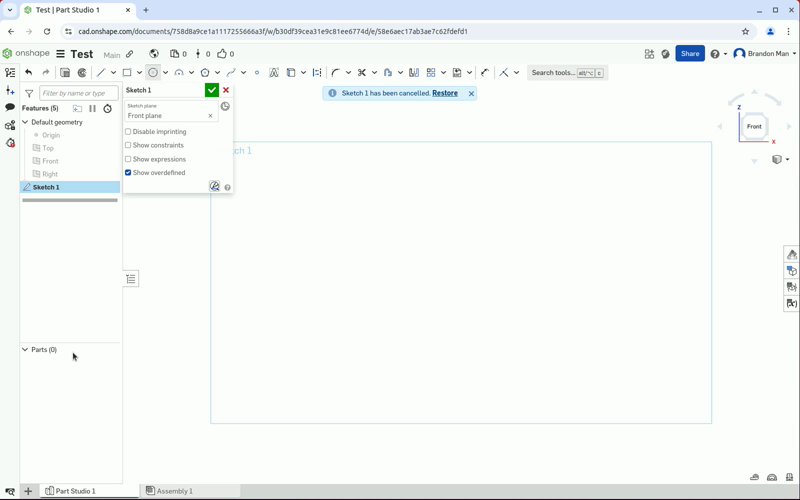
key_down(shift)
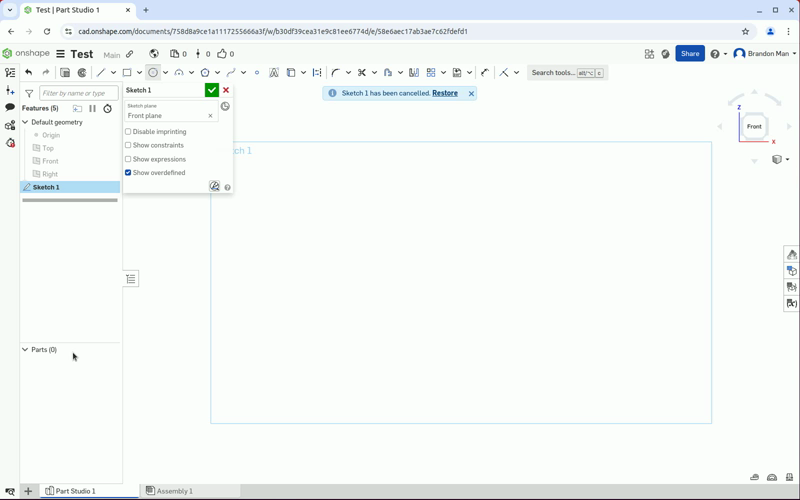
mouse_move(544, 282)
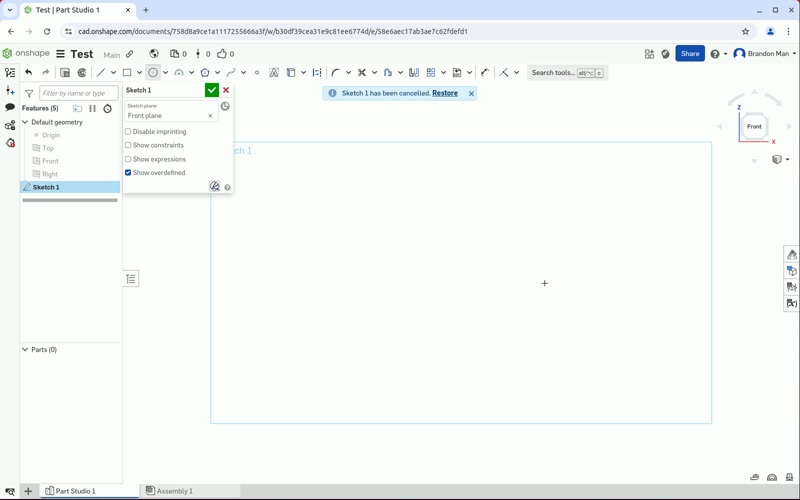
click(544, 282)
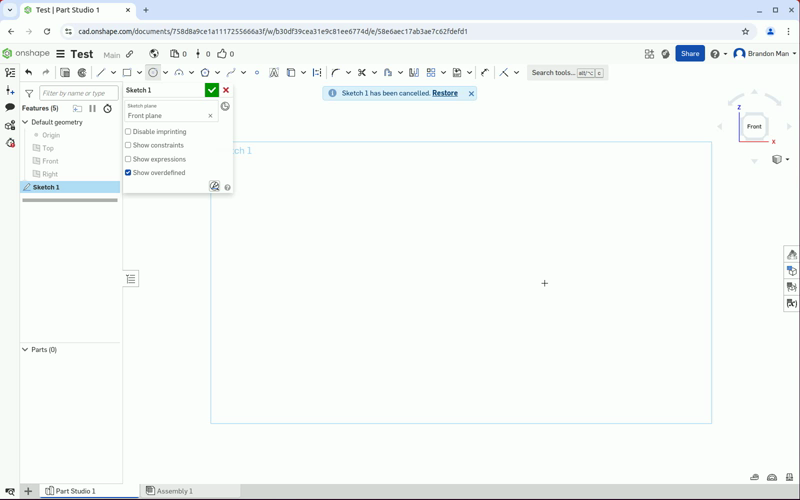
key_up(shift)
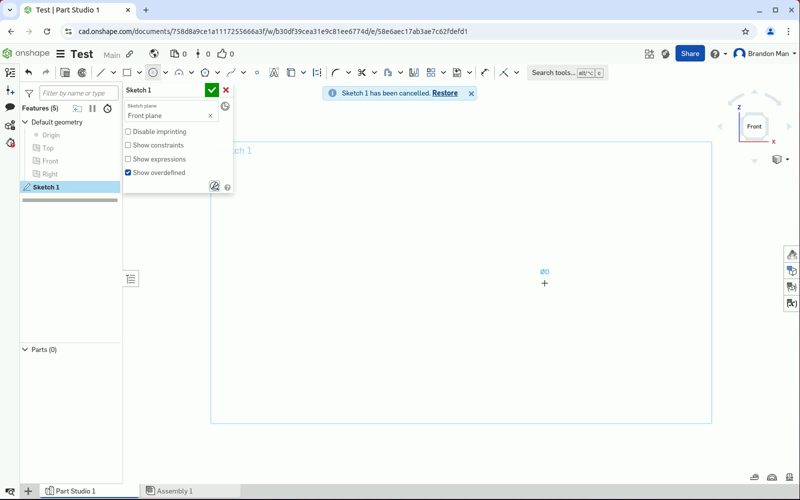
mouse_move(573, 282)
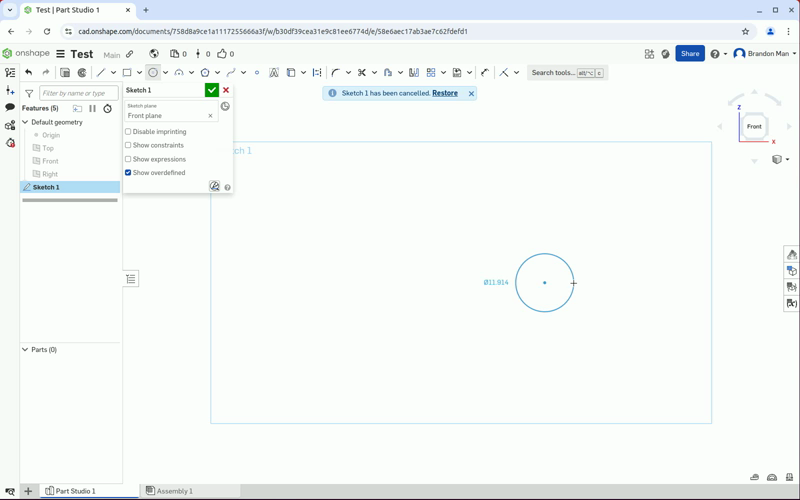
click(573, 282)
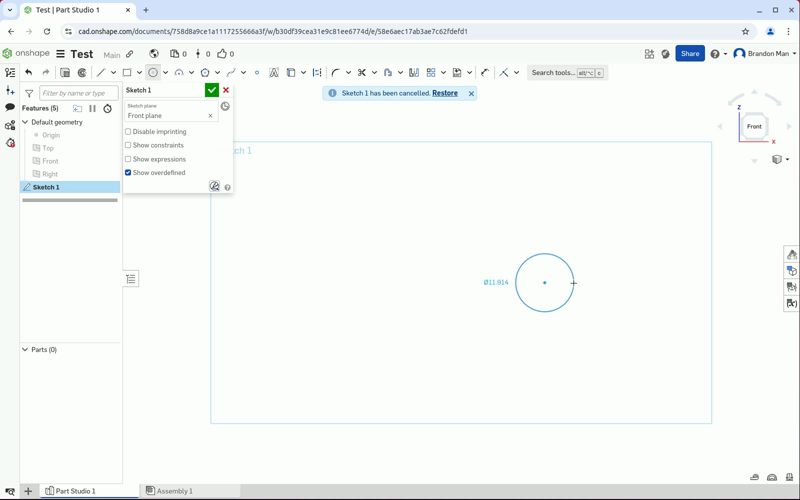
key(esc)
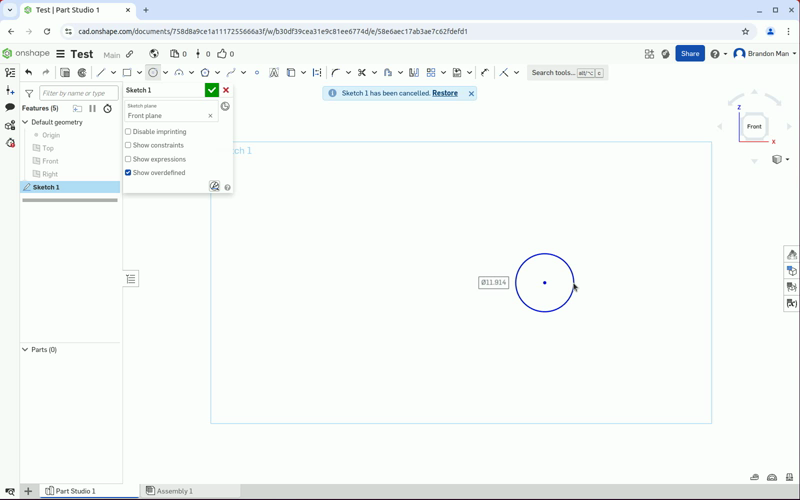
key(c)
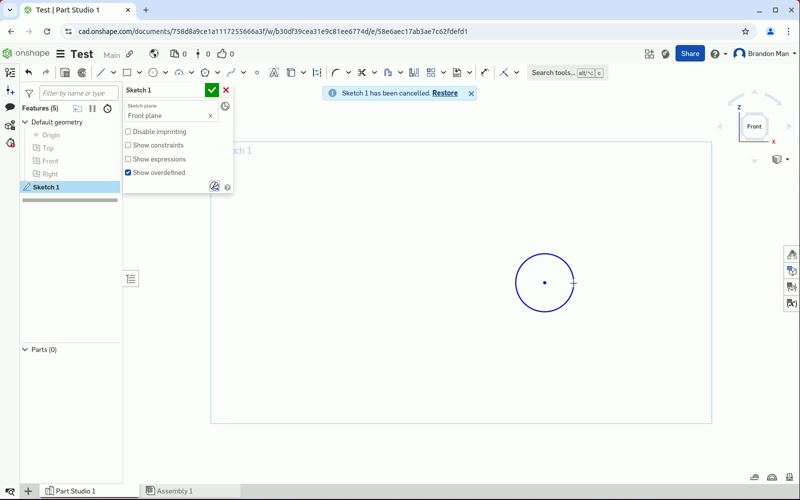
key_down(shift)
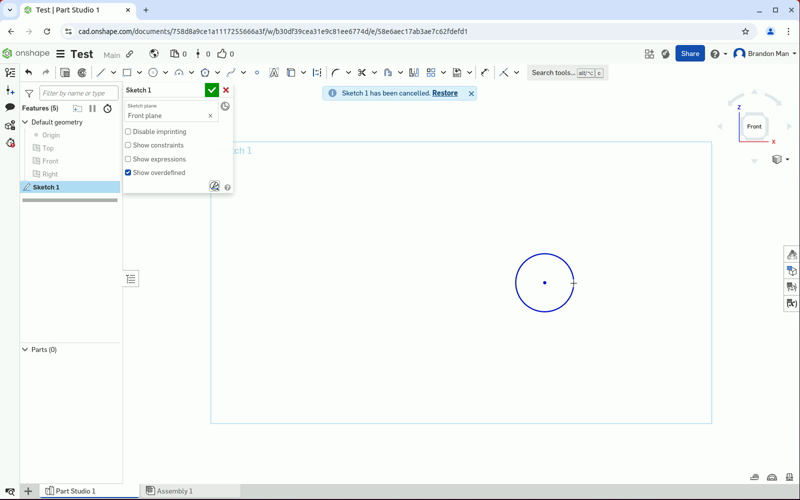
mouse_move(544, 282)
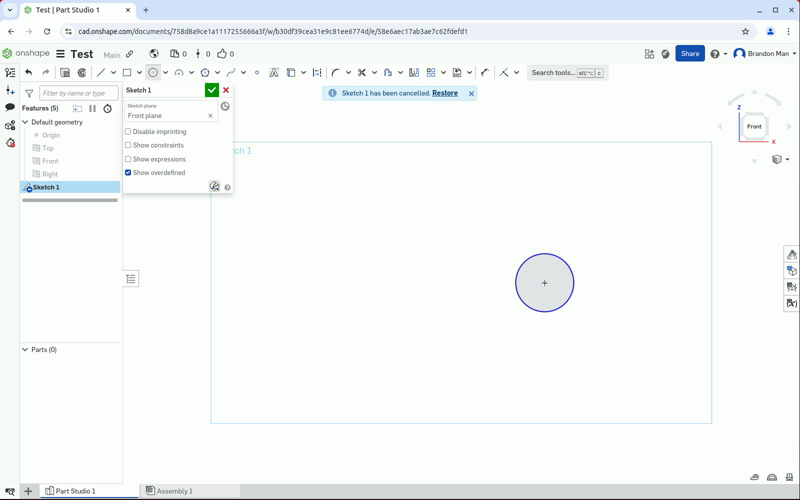
click(544, 282)
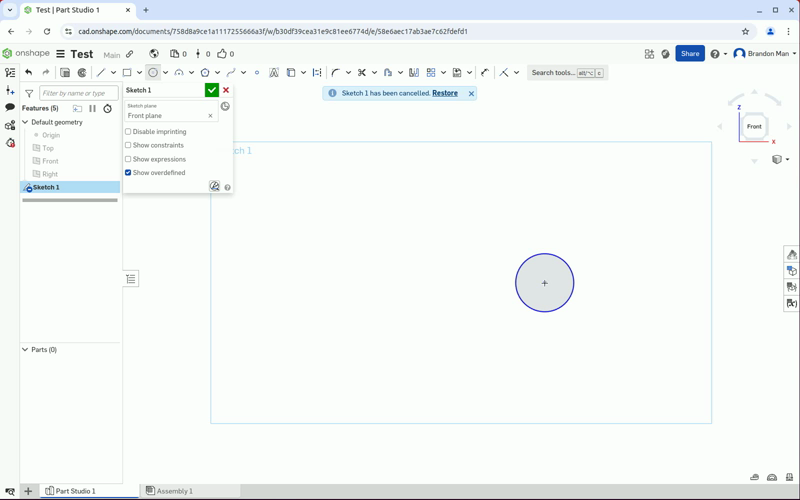
key_up(shift)
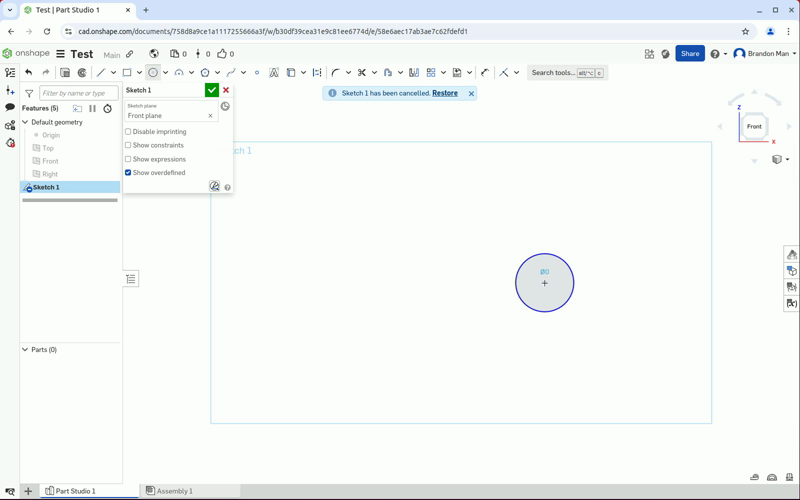
mouse_move(567, 282)
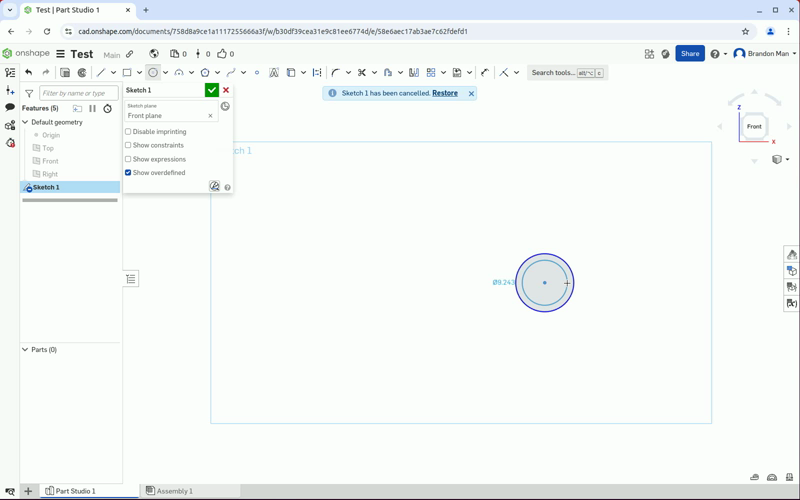
click(567, 282)
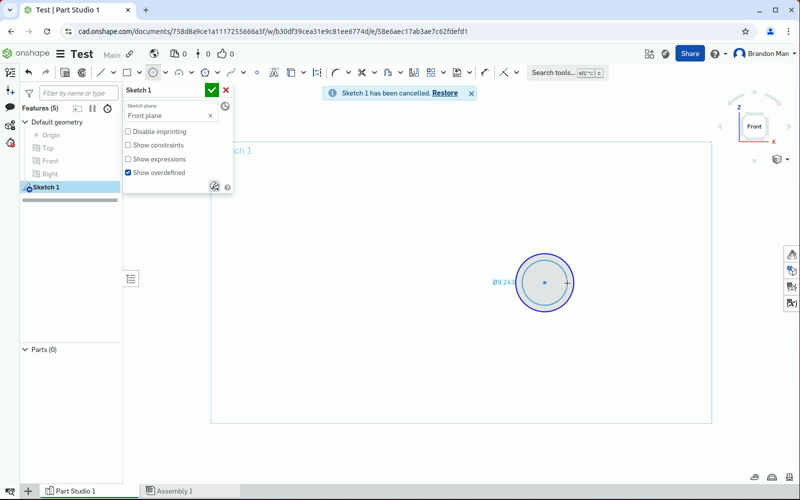
key(esc)
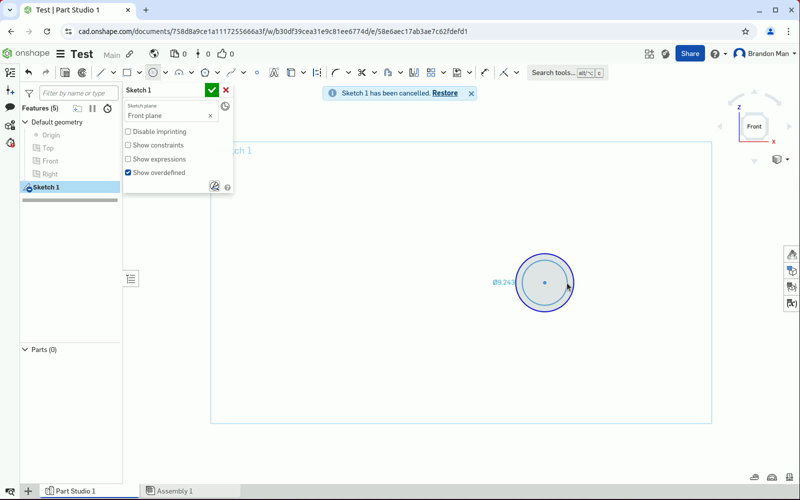
mouse_move(530, 258)
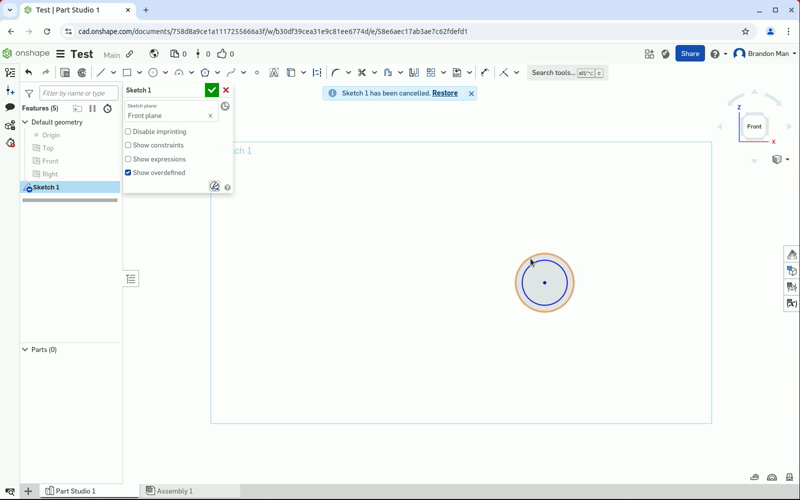
scroll(6)
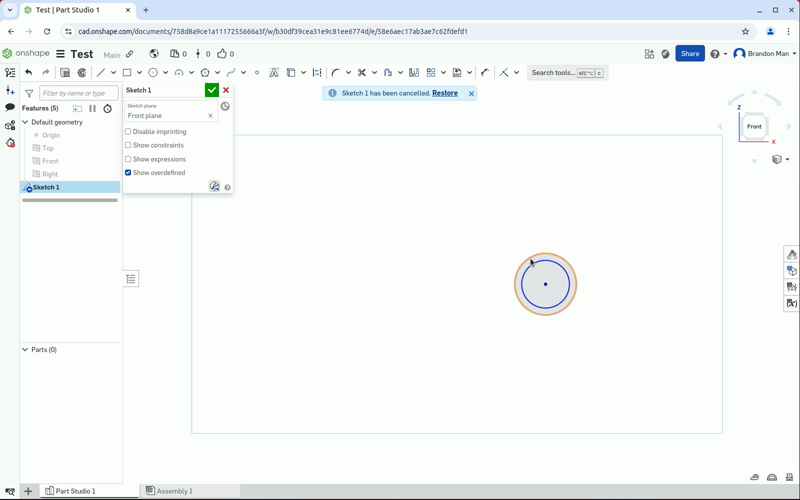
scroll(6)
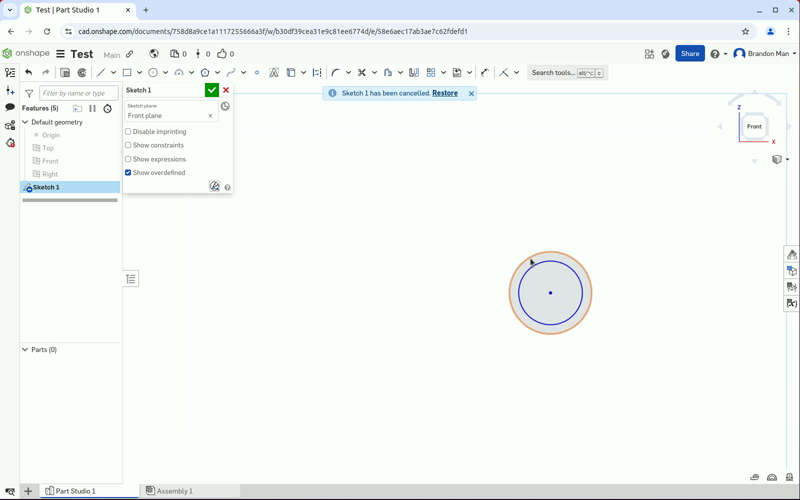
scroll(6)
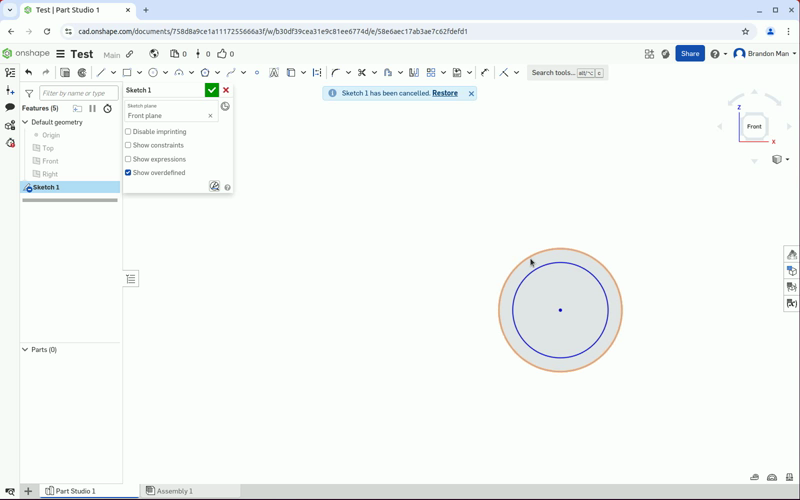
scroll(6)
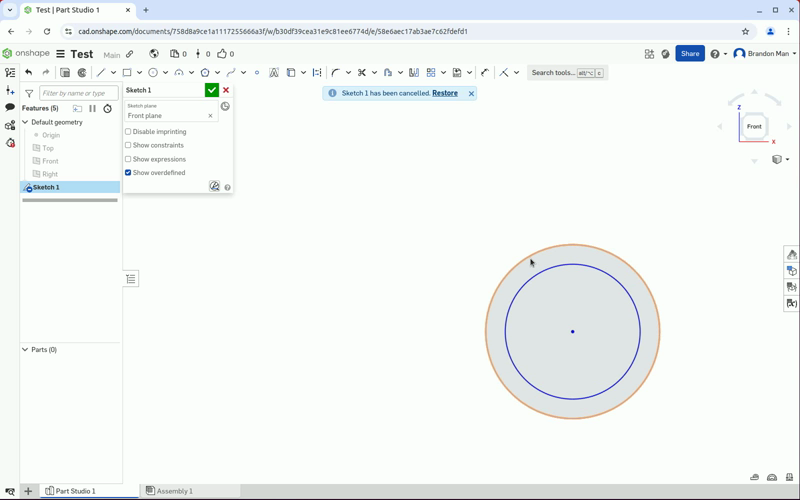
scroll(6)
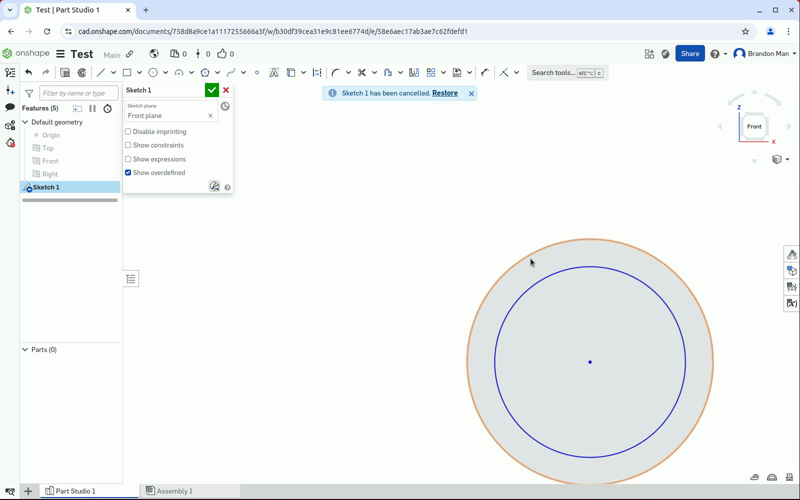
scroll(6)
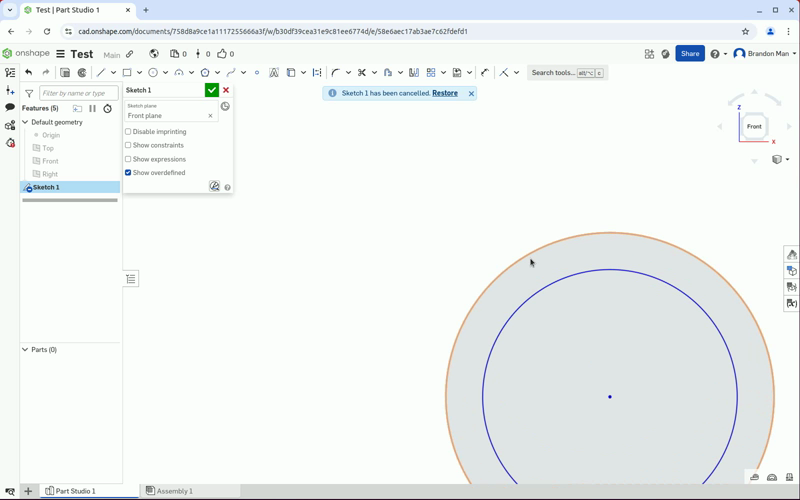
scroll(6)
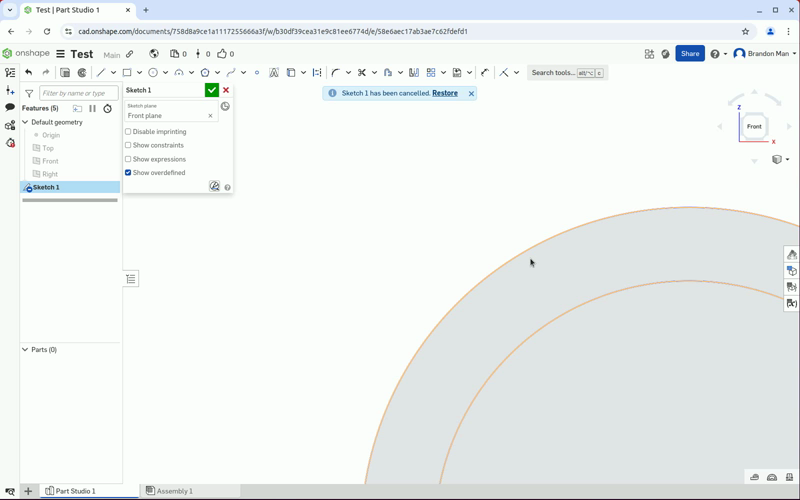
click(530, 258)
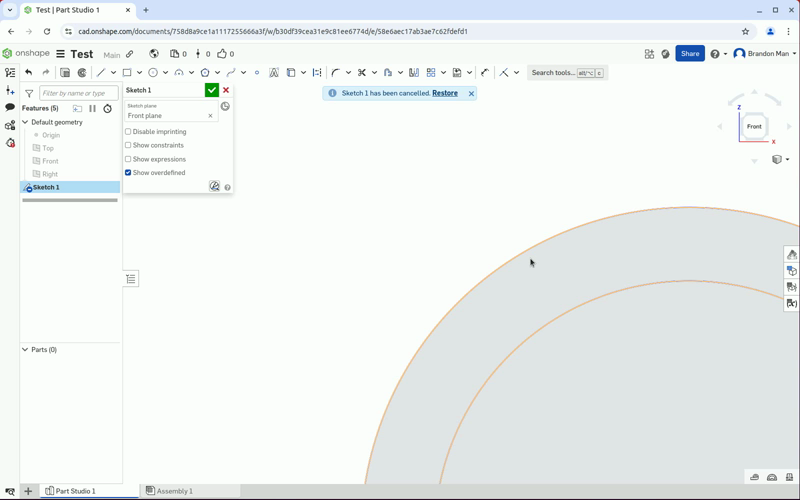
scroll(-6)
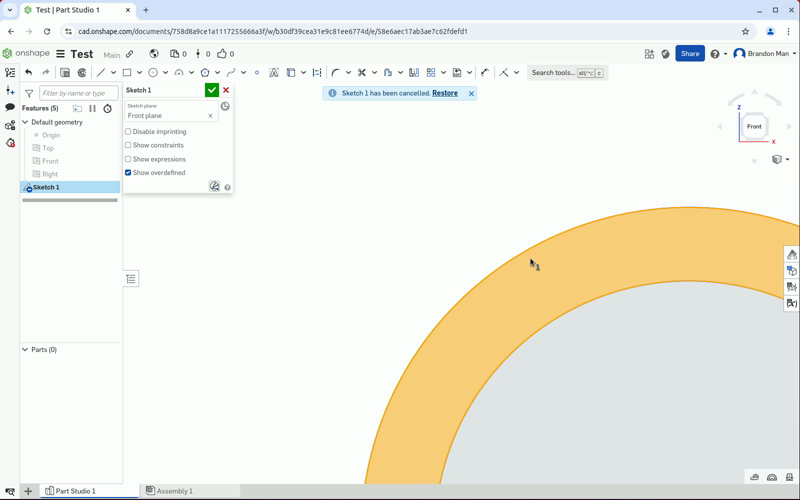
scroll(-6)
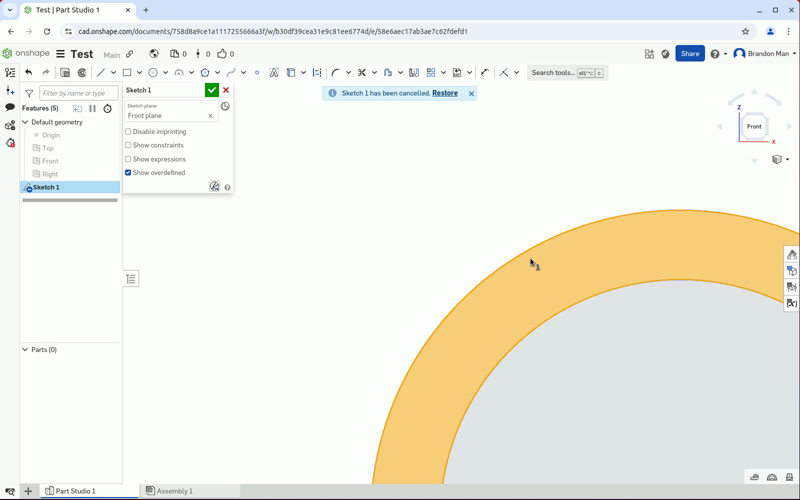
scroll(-6)
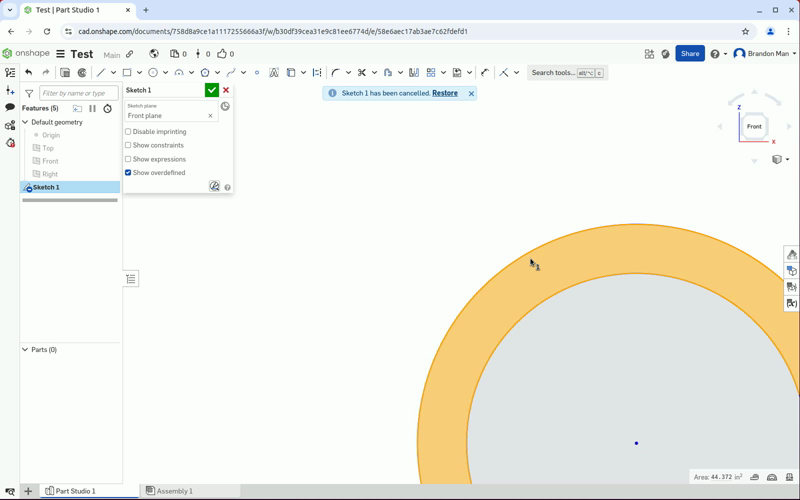
scroll(-6)
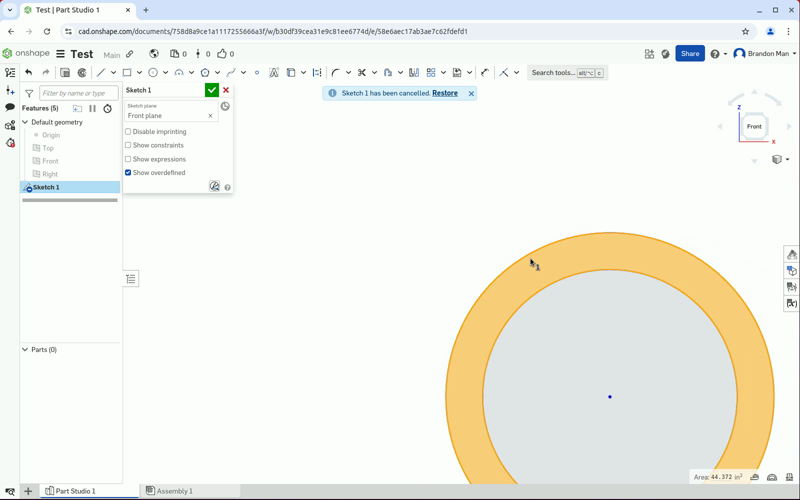
scroll(-6)
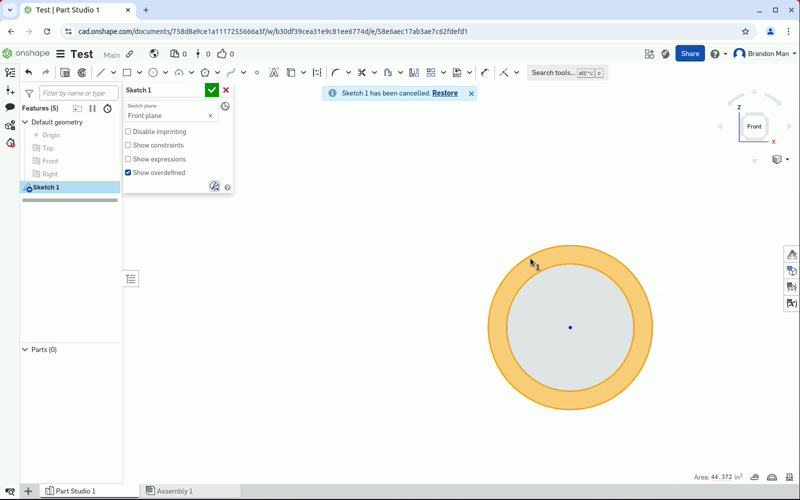
scroll(-6)
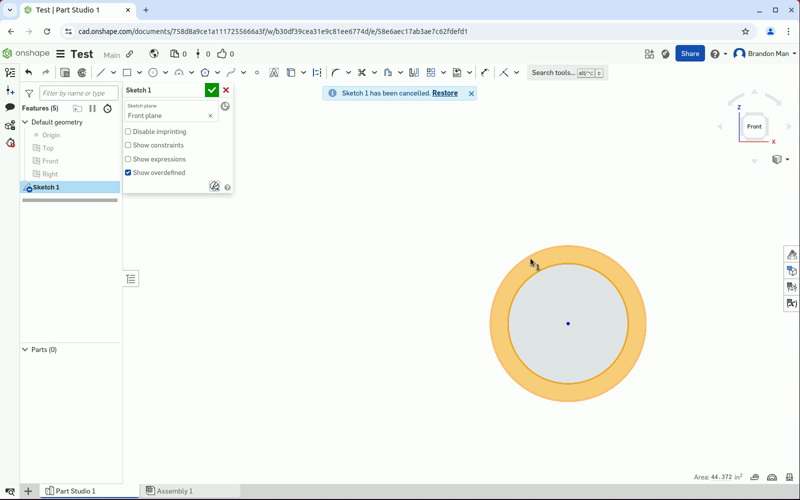
scroll(-6)
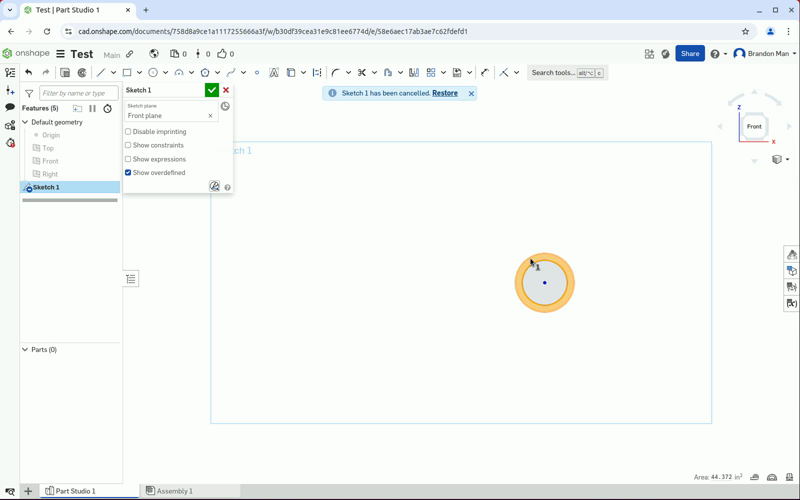
mouse_move(73, 352)
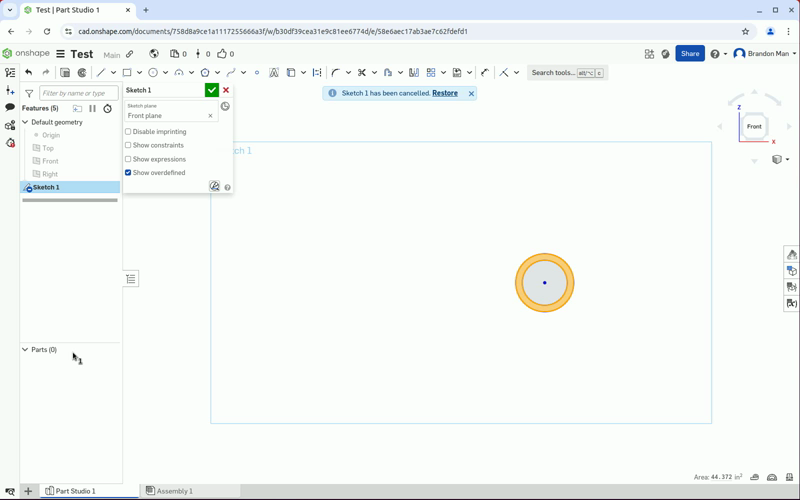
key(shift+y)
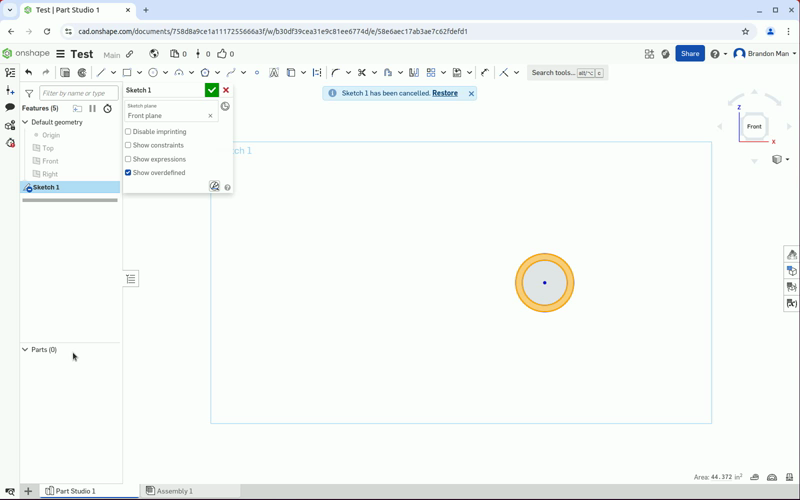
key(shift+e)
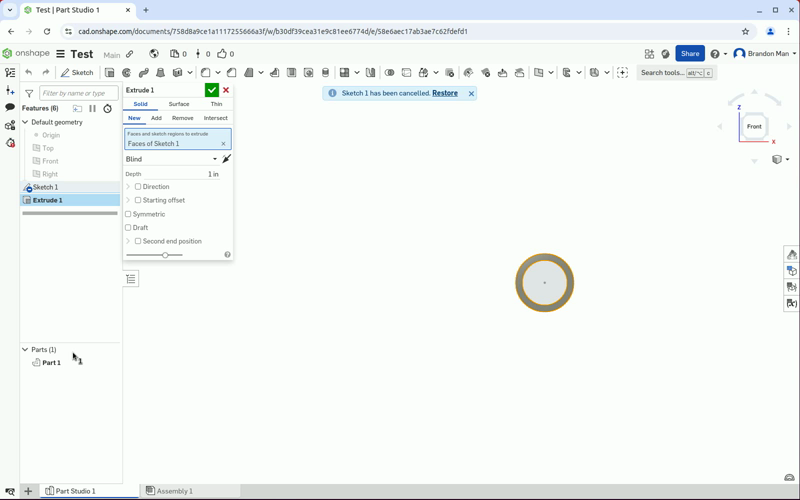
mouse_move(143, 106)
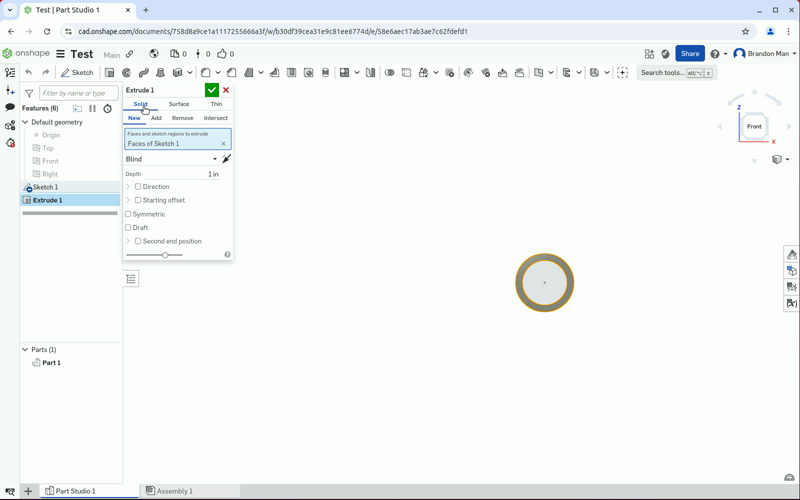
click(143, 106)
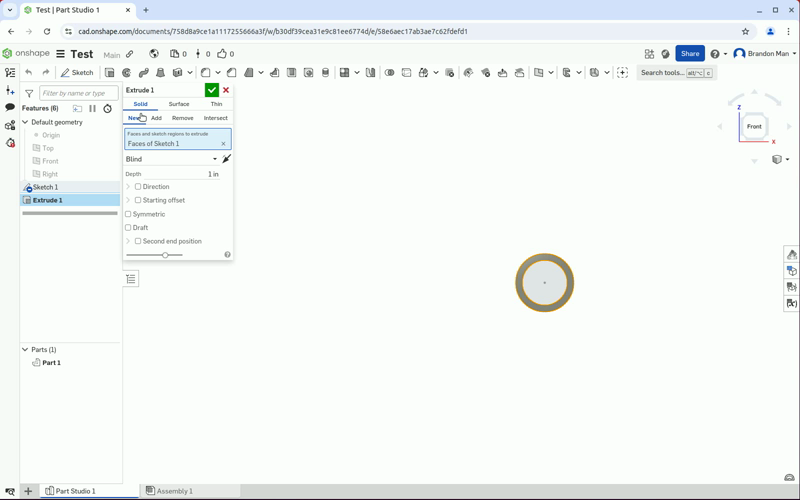
mouse_move(137, 120)
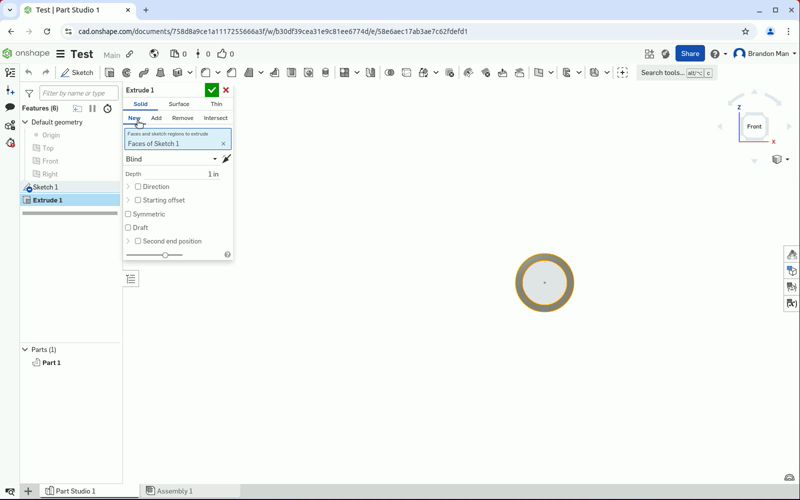
click(137, 120)
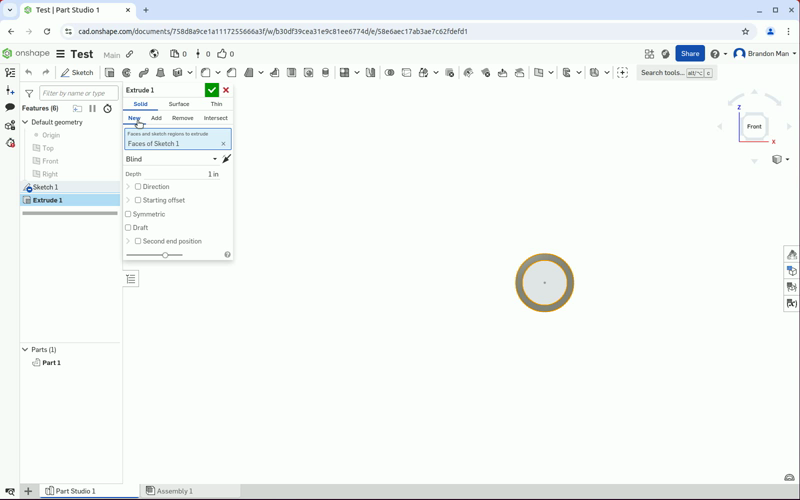
key(tab, 4)
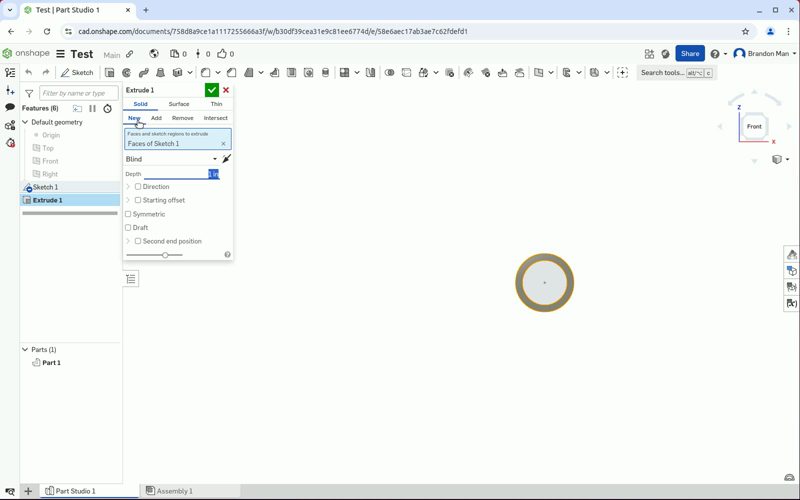
text(7.943)
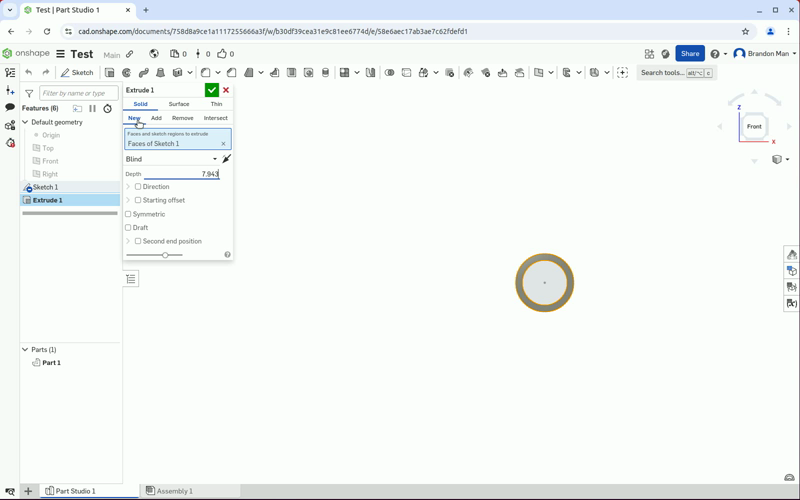
key(enter)
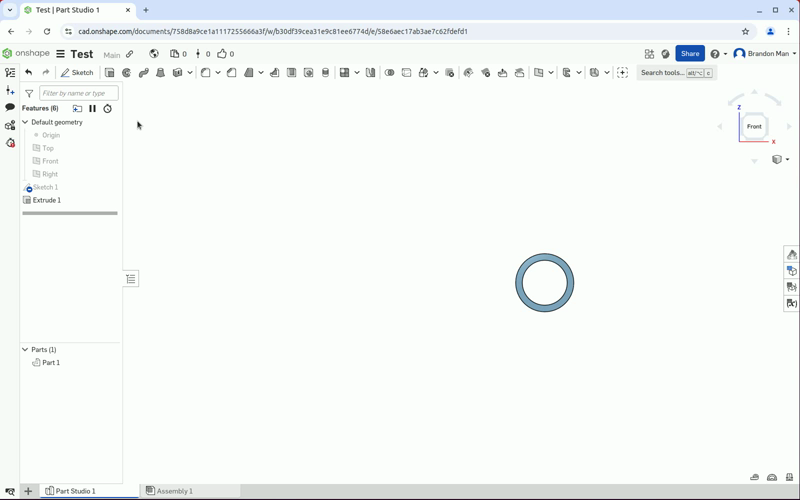
key(shift+h)
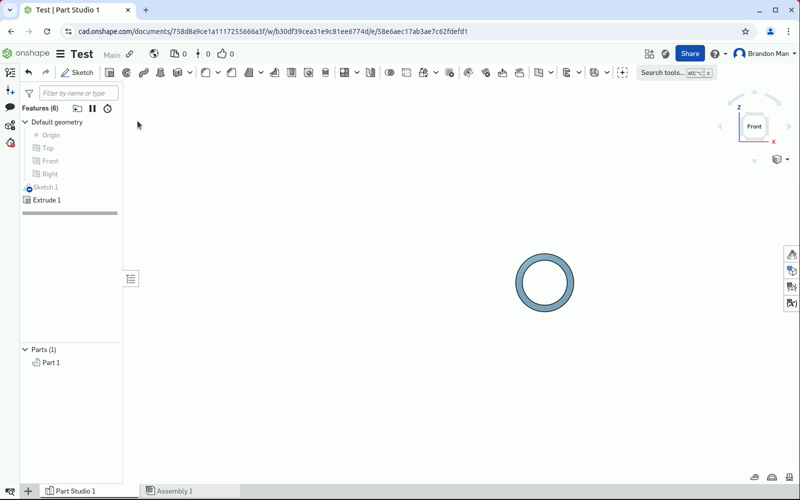
key(shift+h)
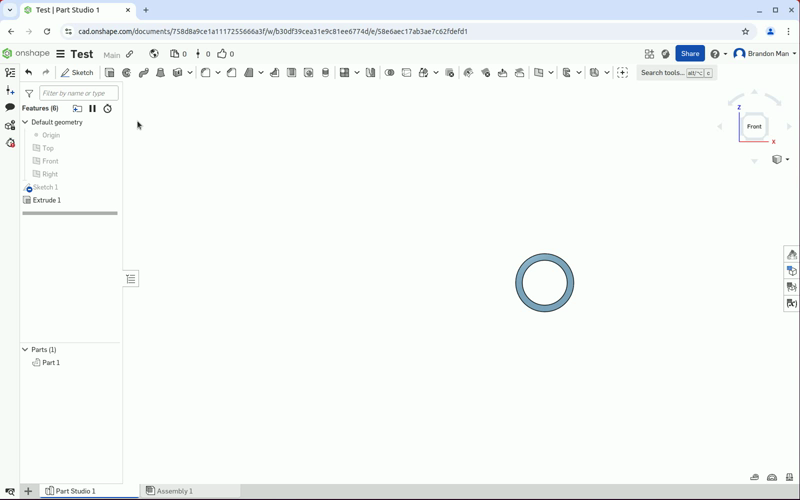
mouse_move(73, 189)
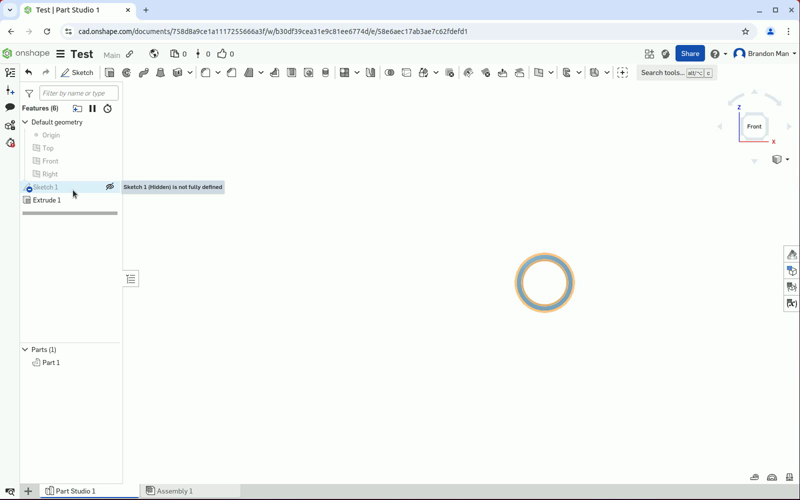
click(73, 189)
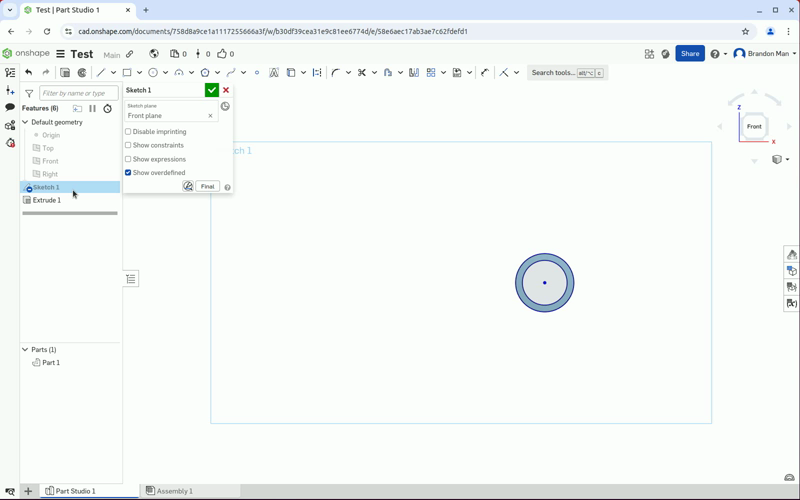
mouse_move(229, 92)
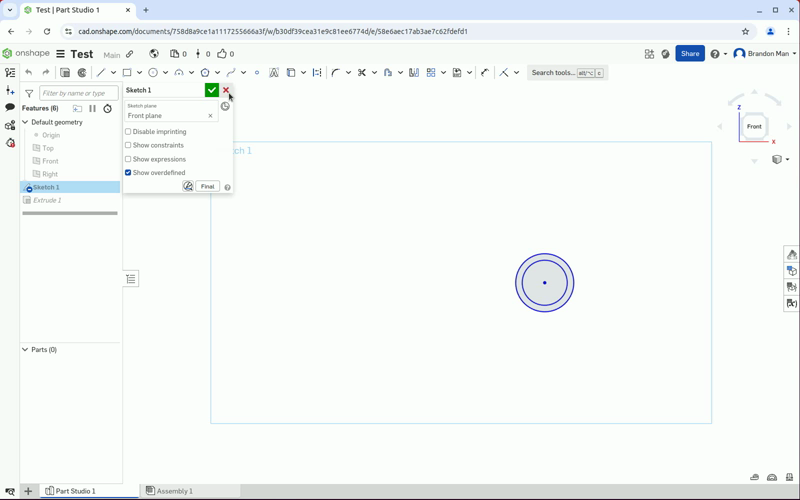
click(229, 92)
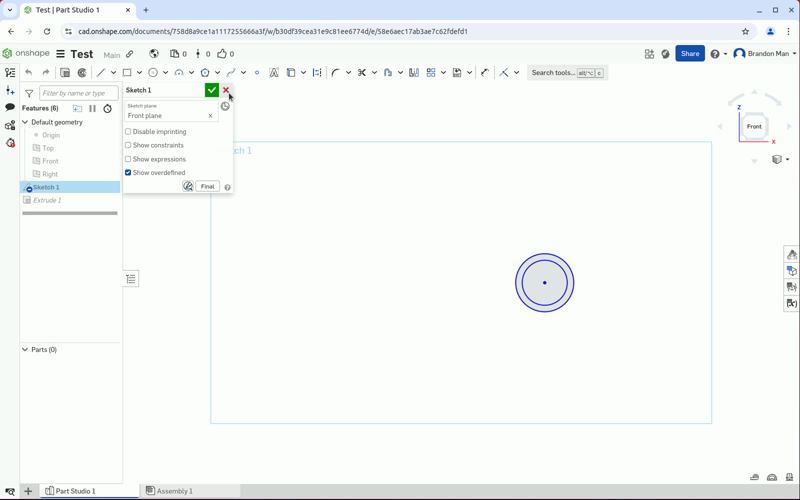
key(shift+s)
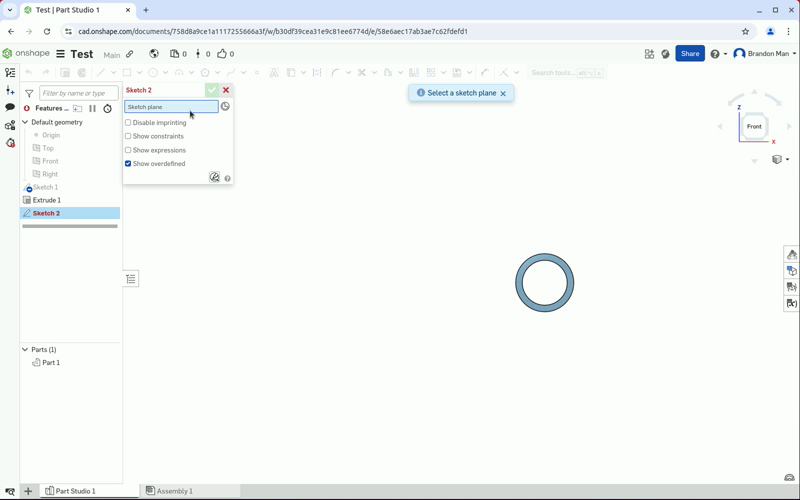
mouse_move(73, 163)
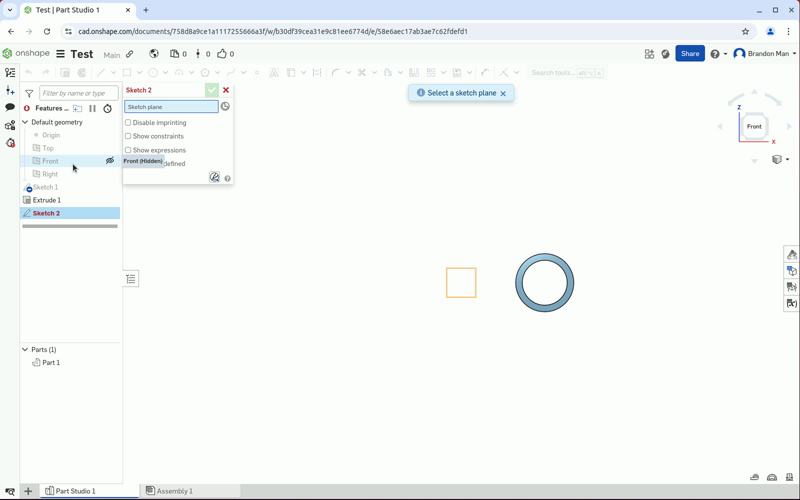
click(73, 163)
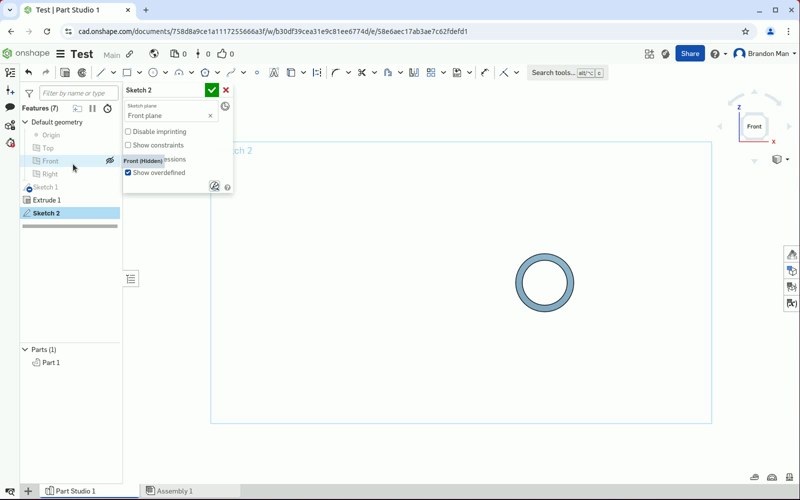
mouse_move(73, 352)
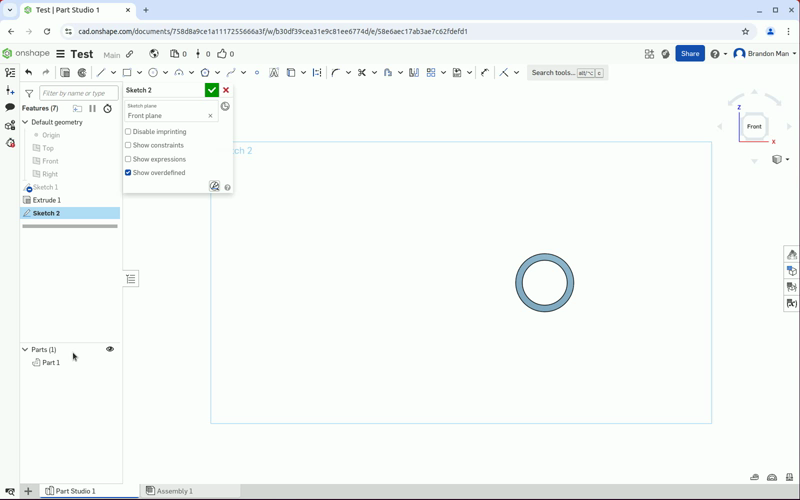
key(y)
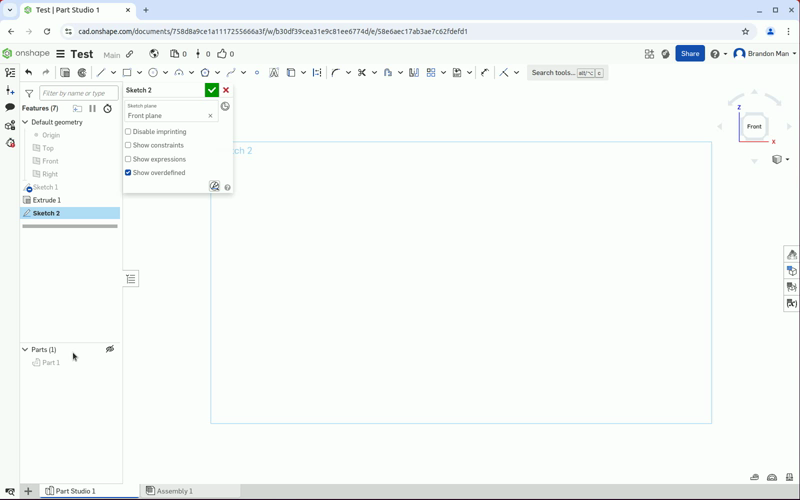
key(c)
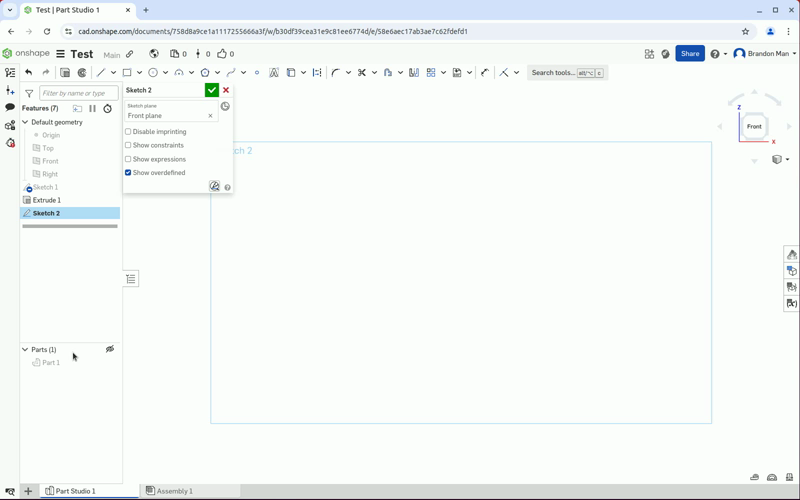
key_down(shift)
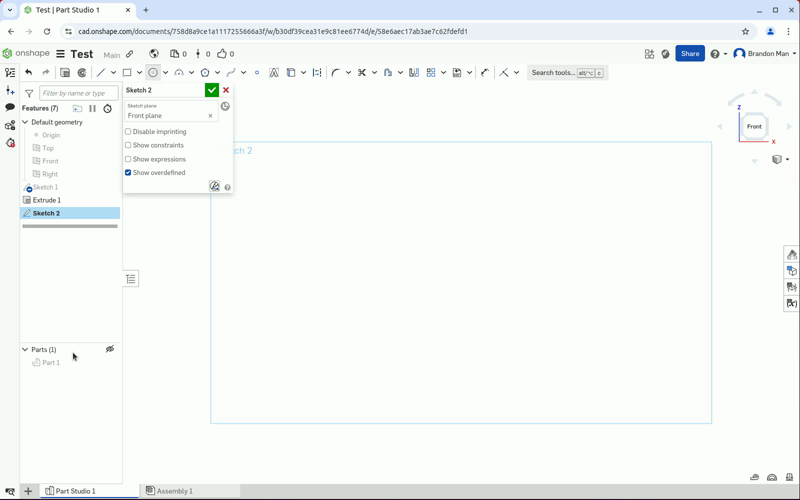
mouse_move(460, 282)
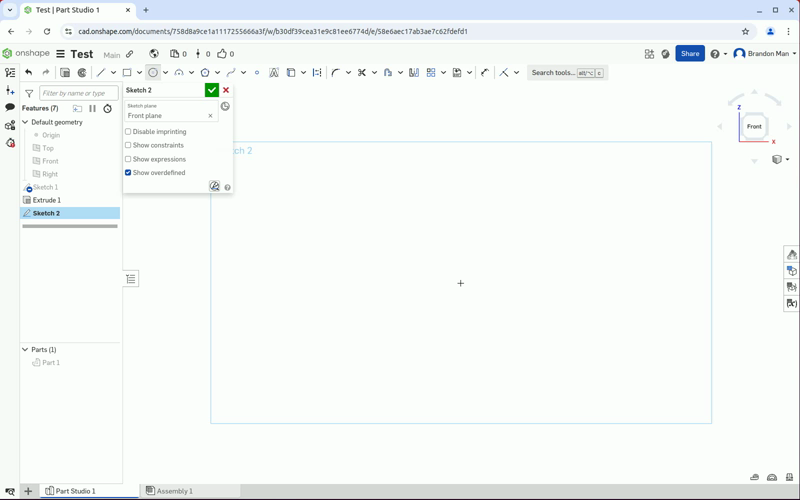
click(460, 282)
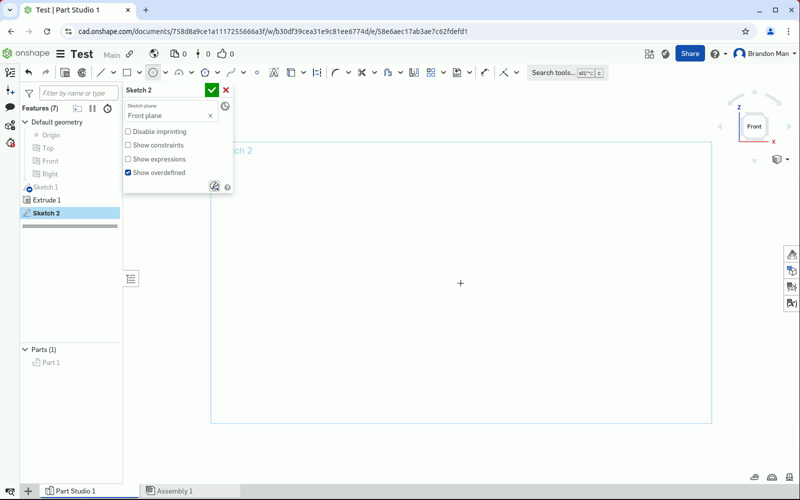
key_up(shift)
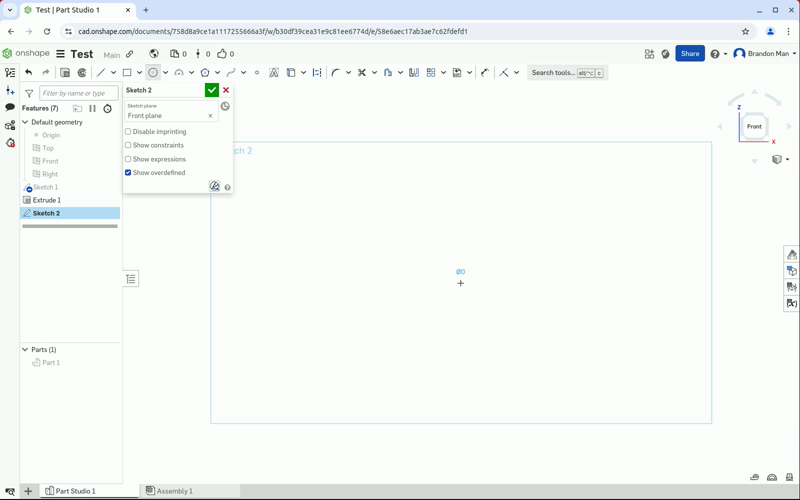
mouse_move(505, 282)
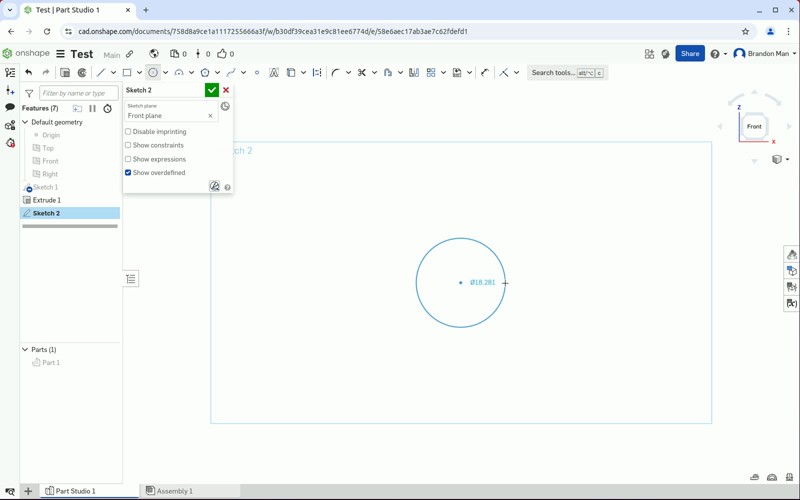
click(505, 282)
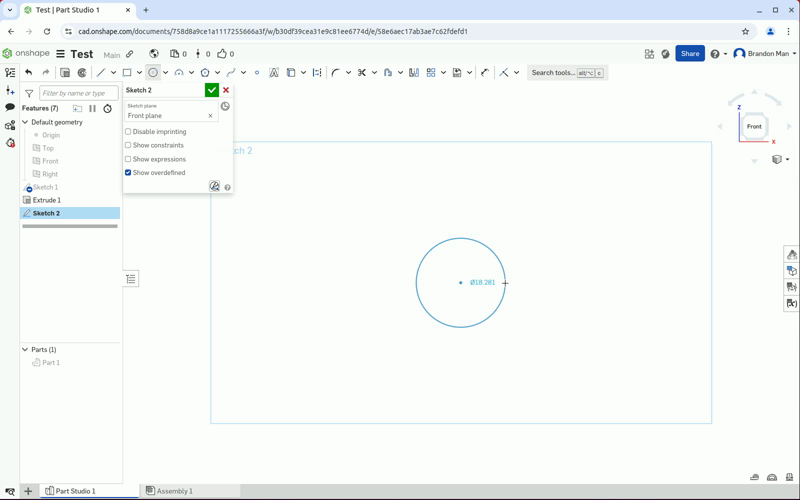
key(esc)
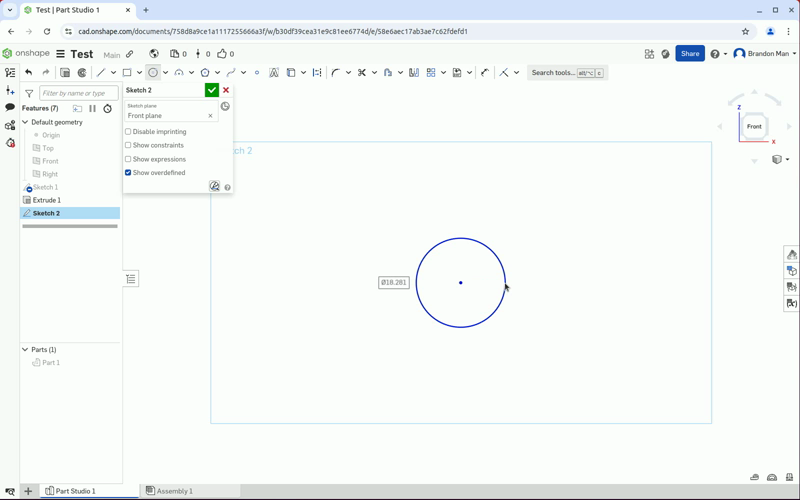
key(l)
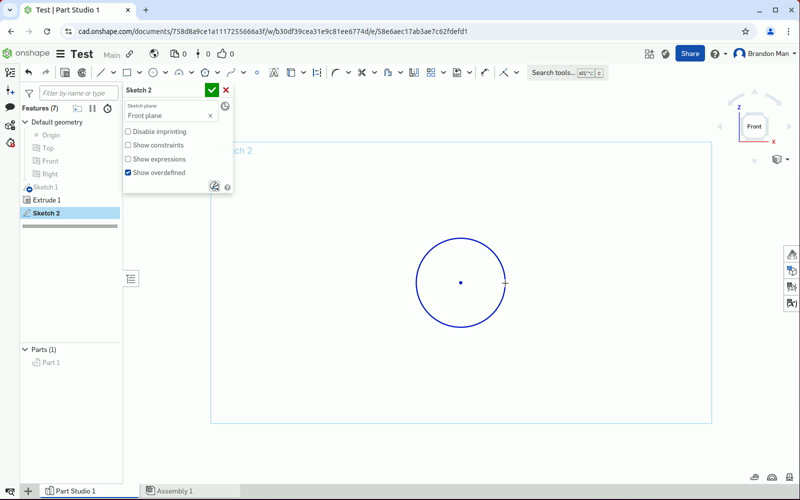
key_down(shift)
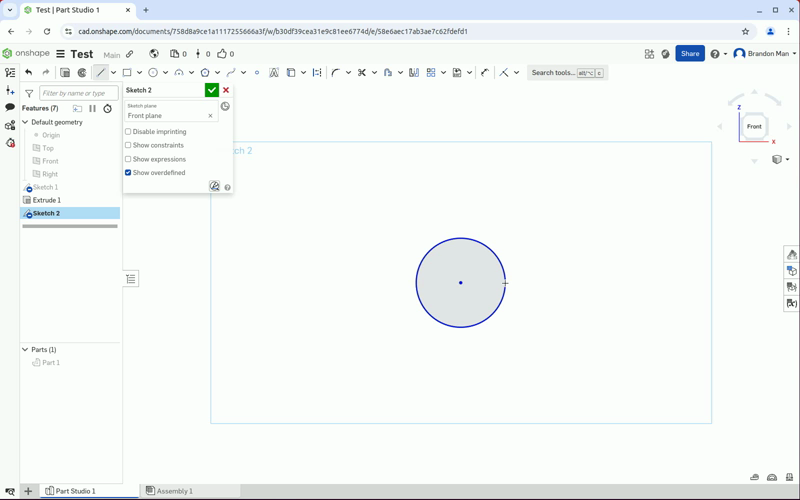
mouse_move(431, 290)
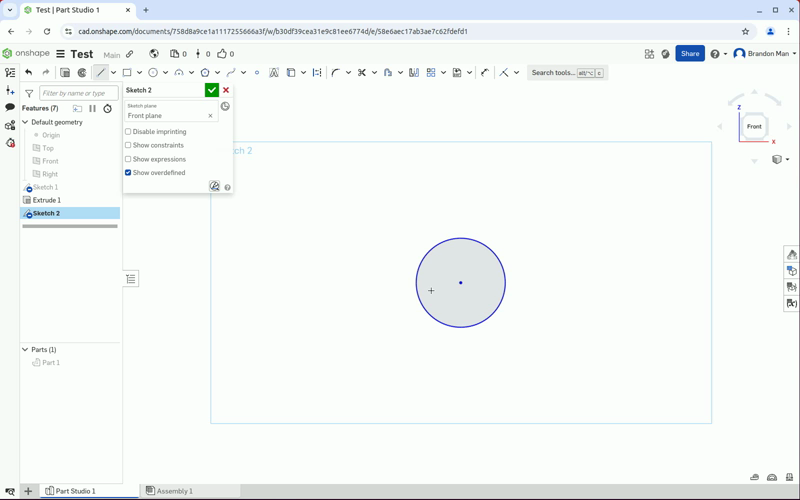
click(431, 290)
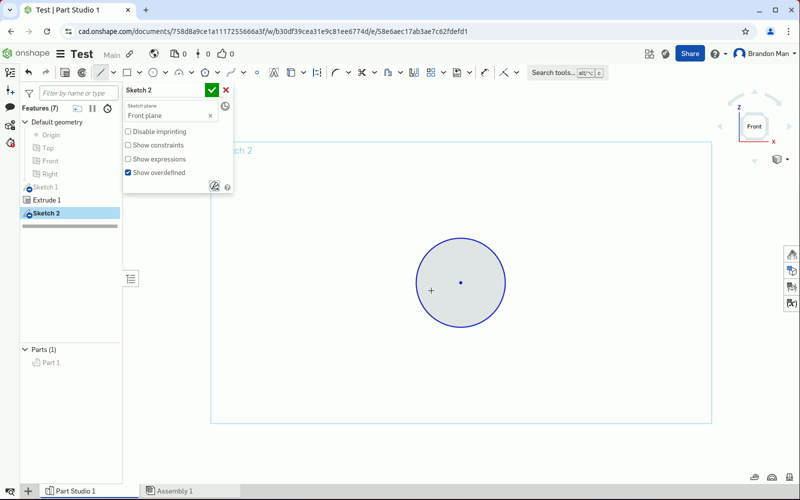
key_up(shift)
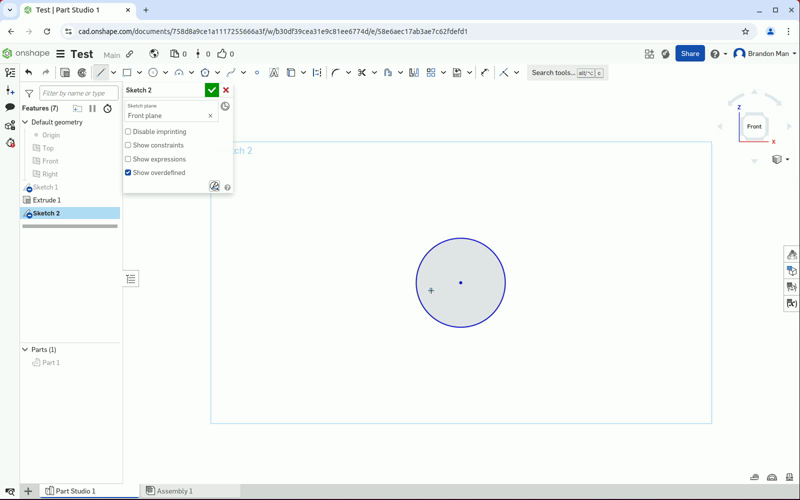
key_down(shift)
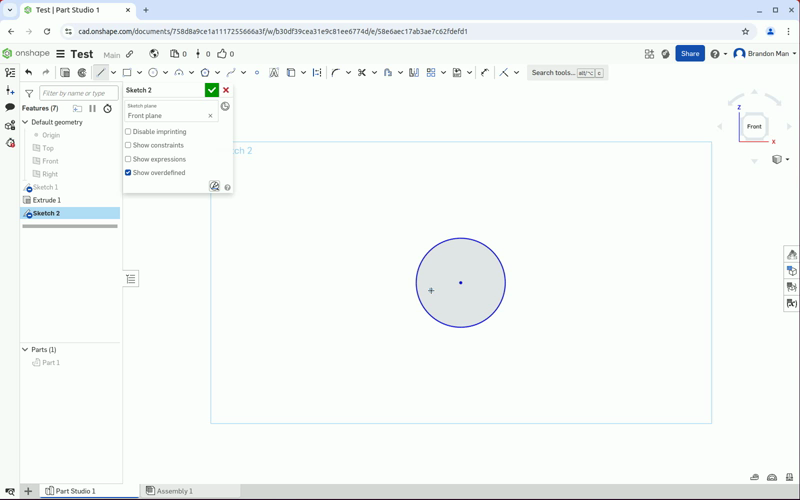
mouse_move(461, 290)
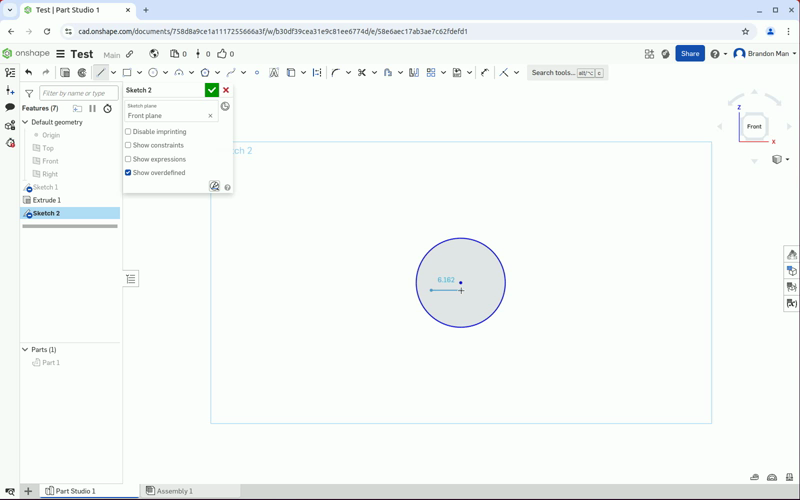
mouse_move(439, 290)
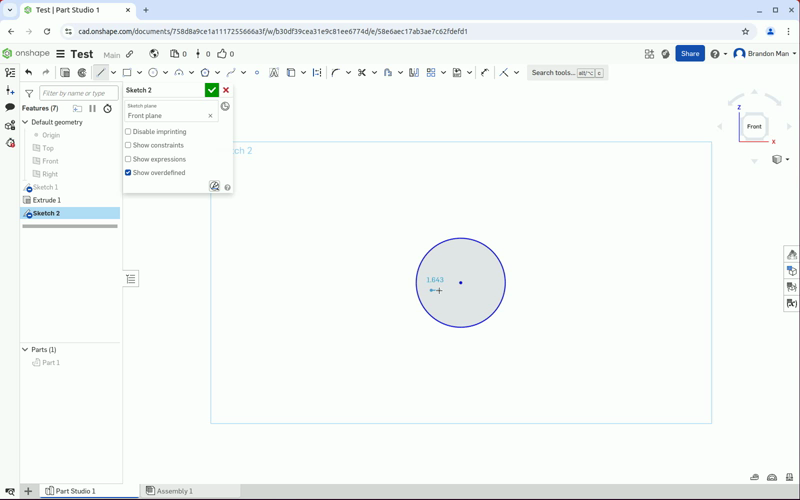
click(439, 290)
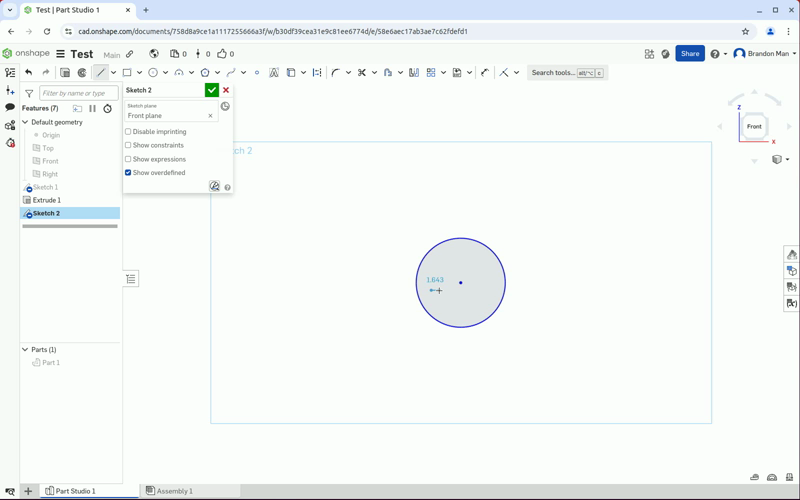
key_up(shift)
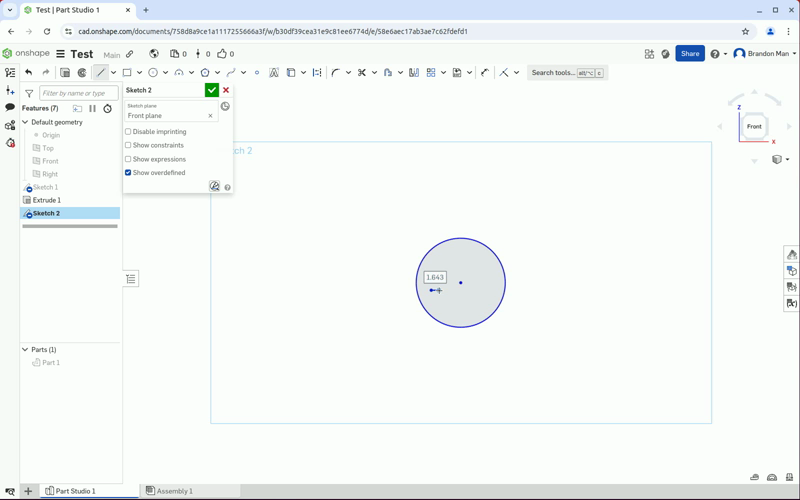
key(esc)
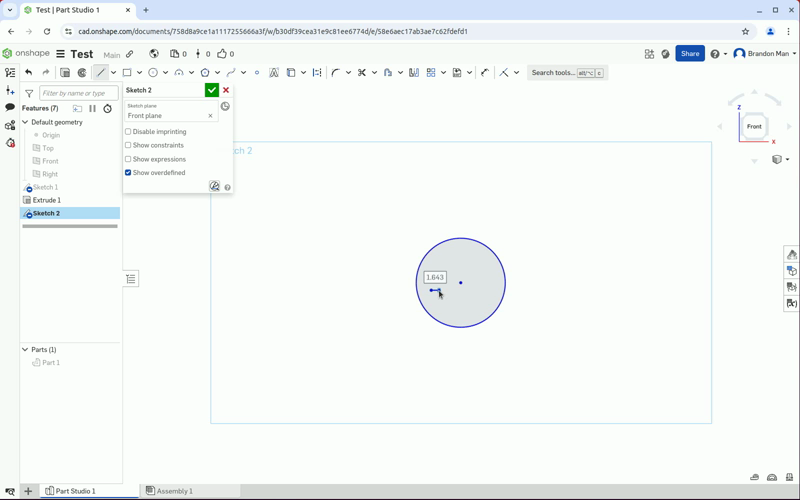
key(a)
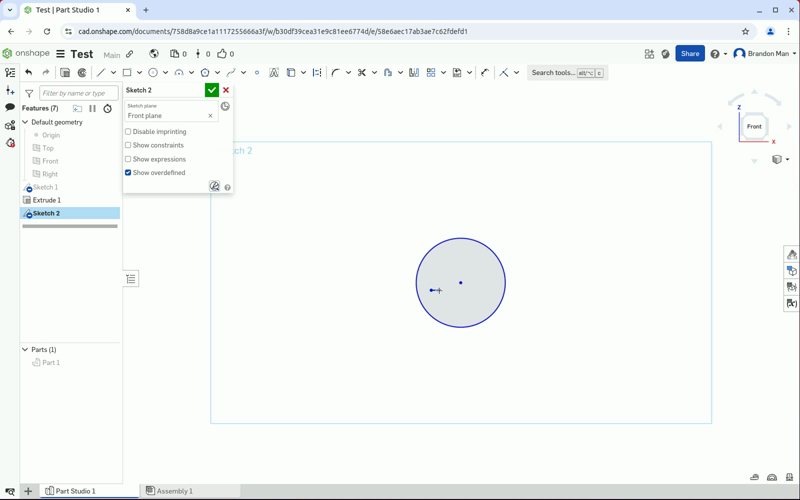
mouse_move(439, 290)
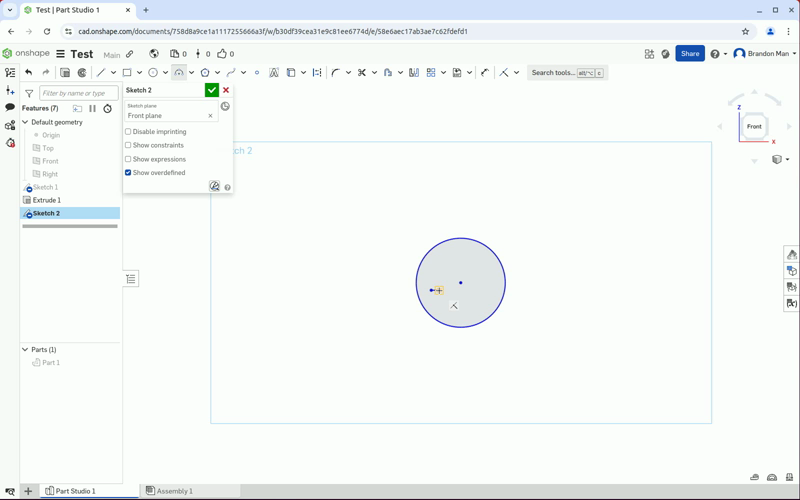
click(439, 290)
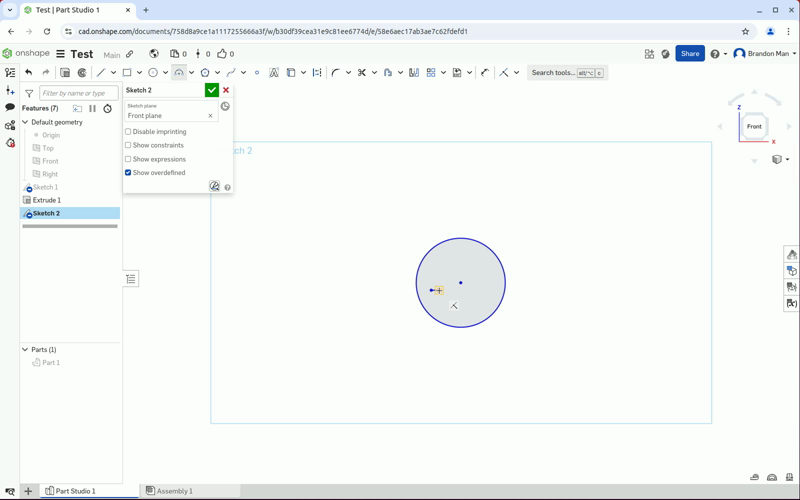
key_down(shift)
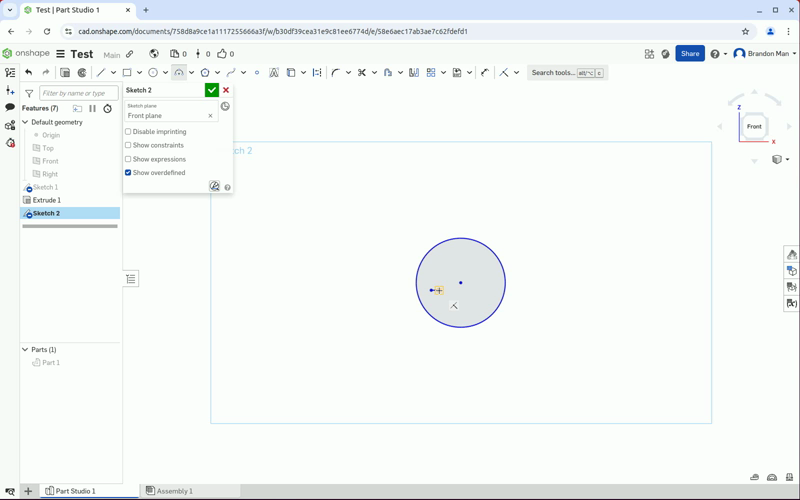
mouse_move(481, 290)
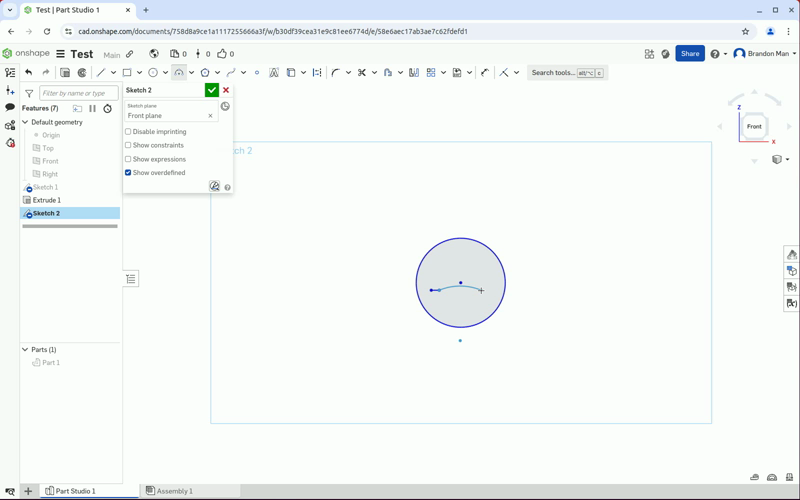
click(481, 290)
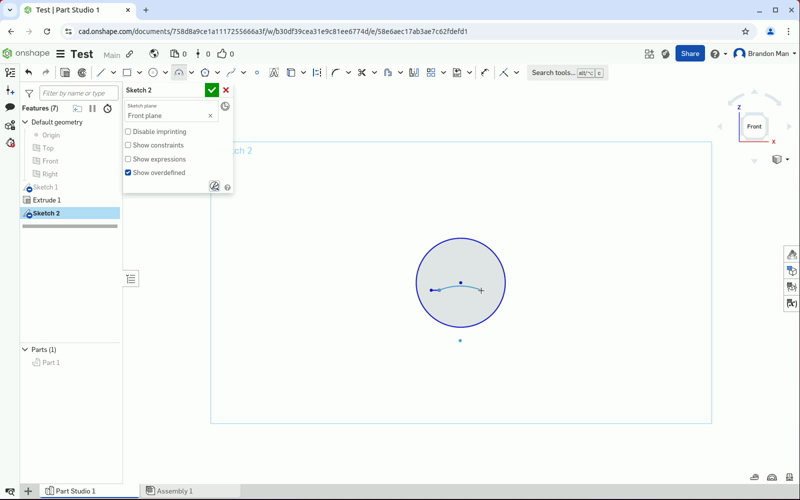
mouse_move(460, 305)
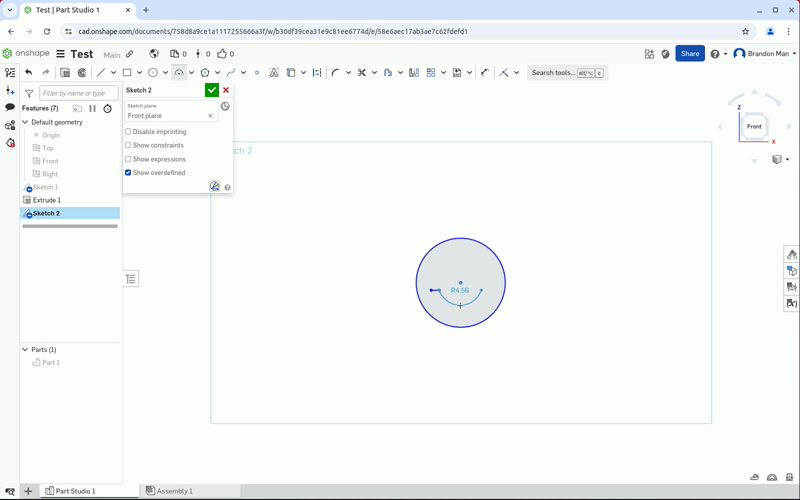
click(460, 305)
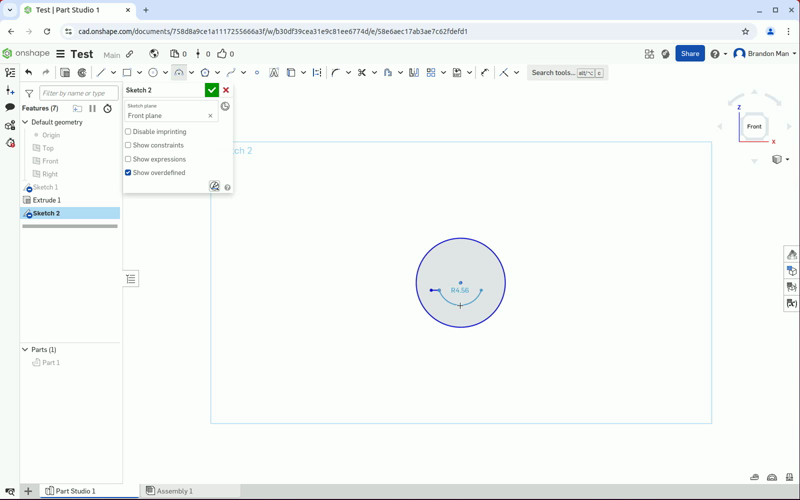
key_up(shift)
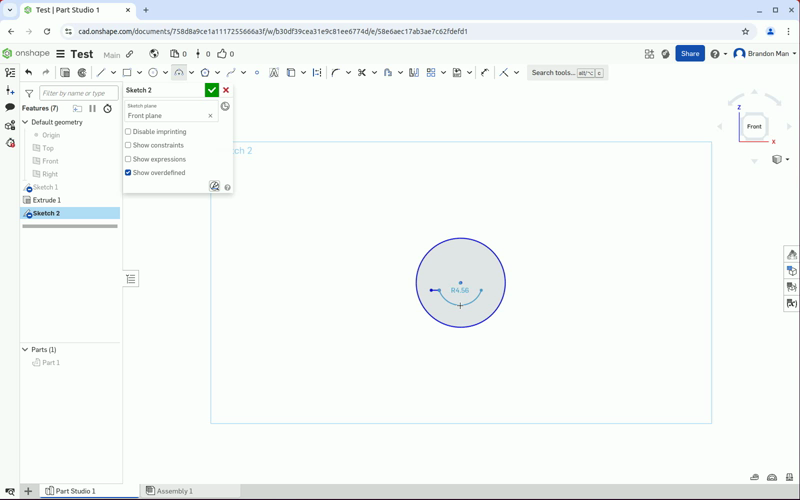
key(esc)
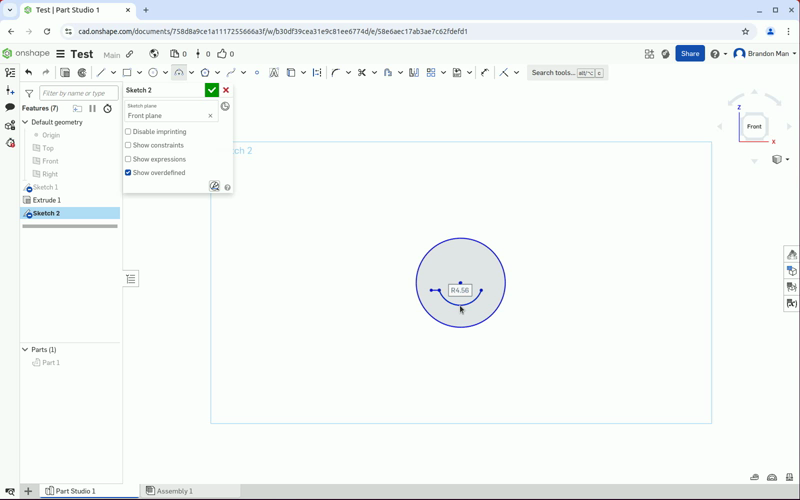
key(l)
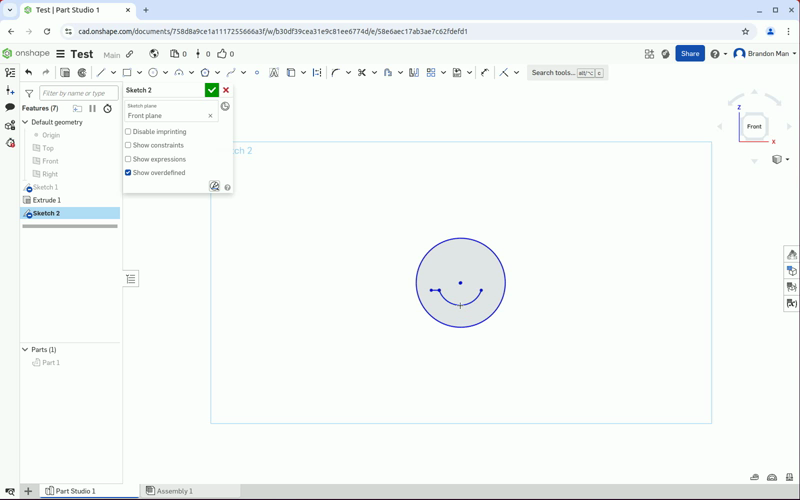
mouse_move(481, 290)
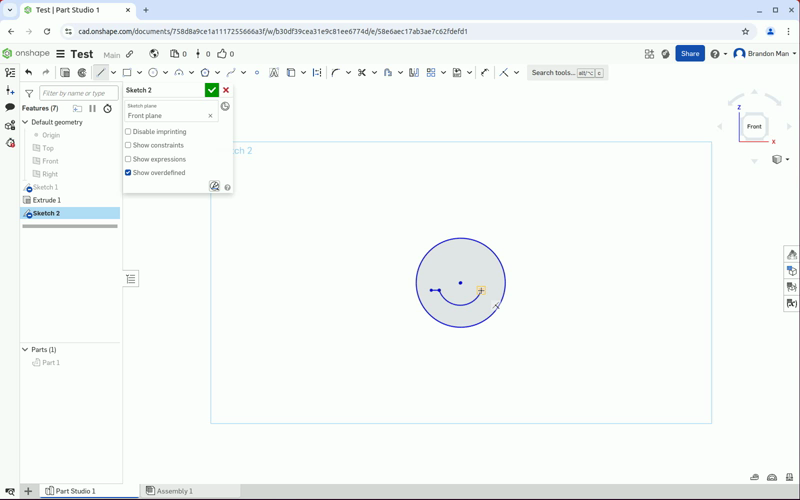
click(481, 290)
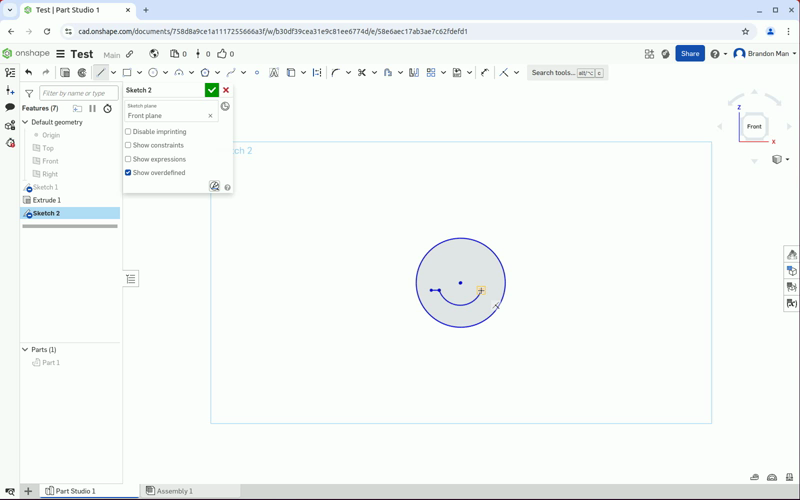
key_down(shift)
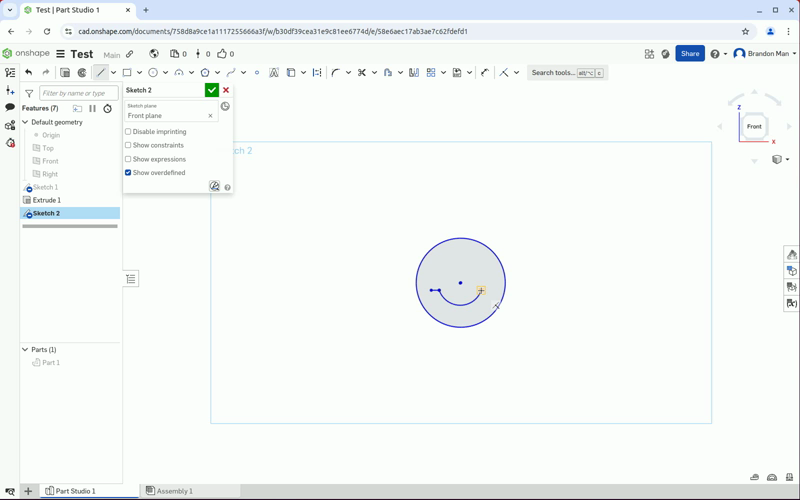
mouse_move(511, 290)
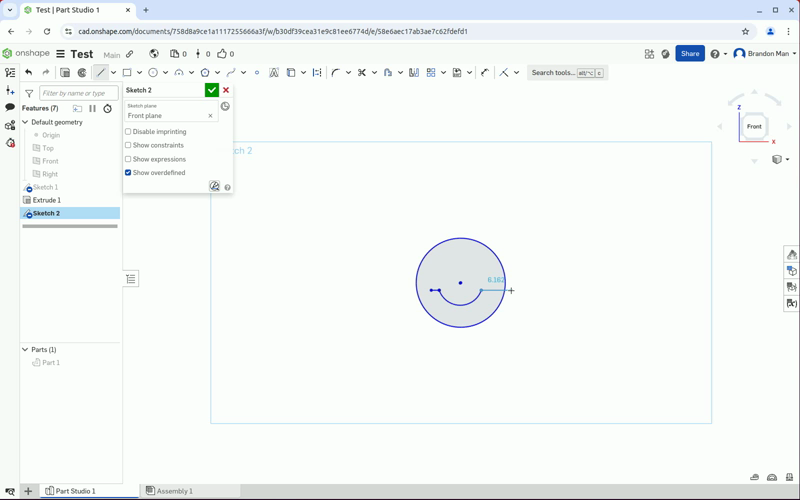
mouse_move(489, 290)
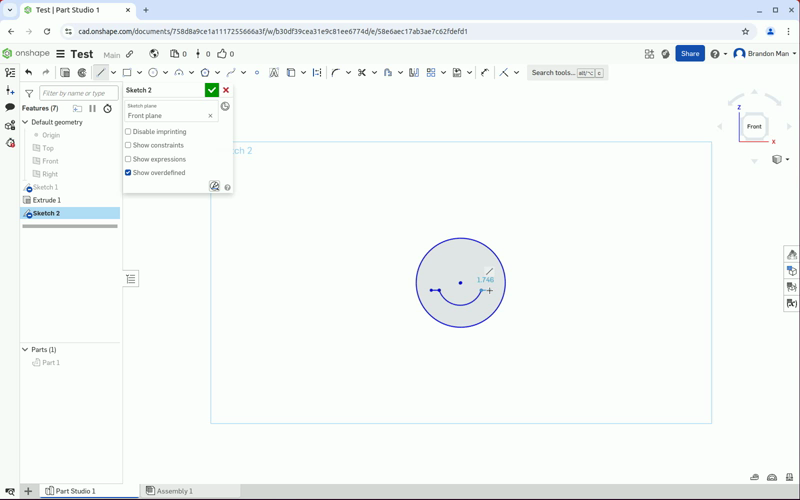
click(489, 290)
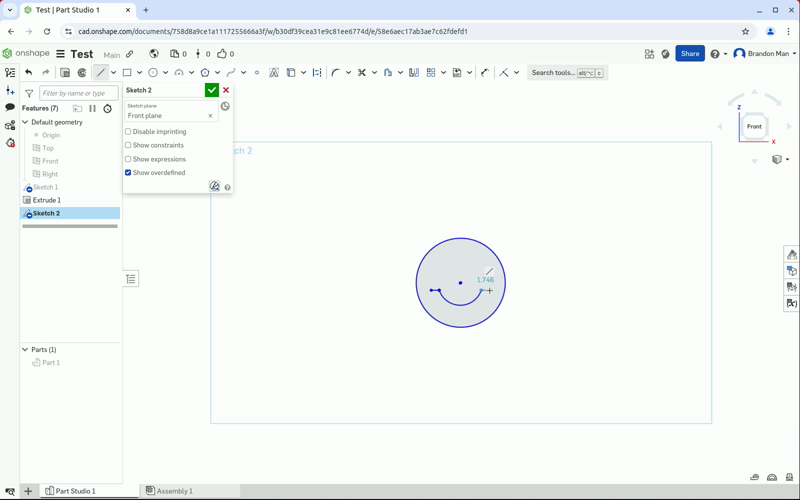
key_up(shift)
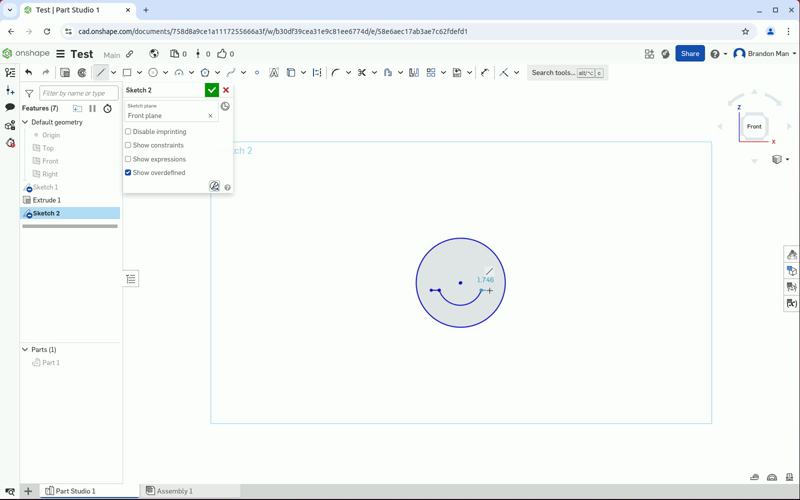
key_down(shift)
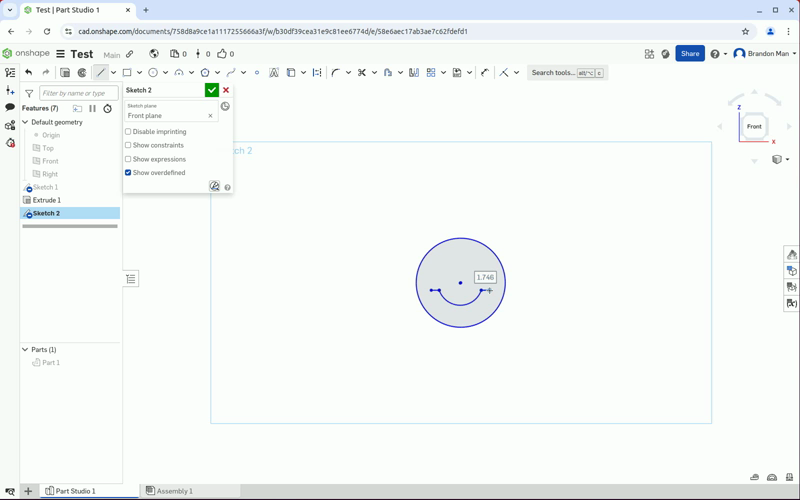
mouse_move(519, 290)
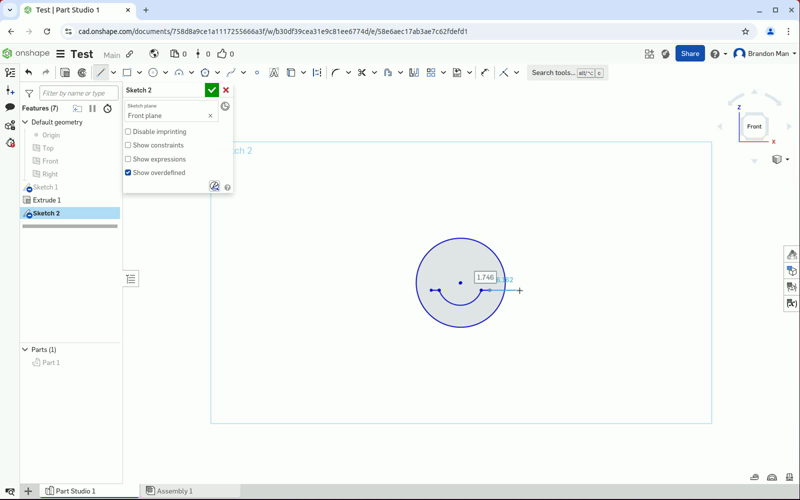
mouse_move(489, 275)
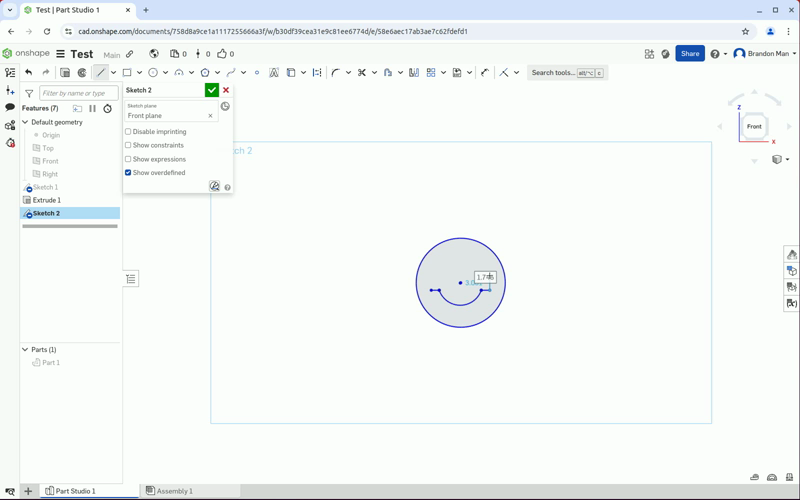
click(489, 275)
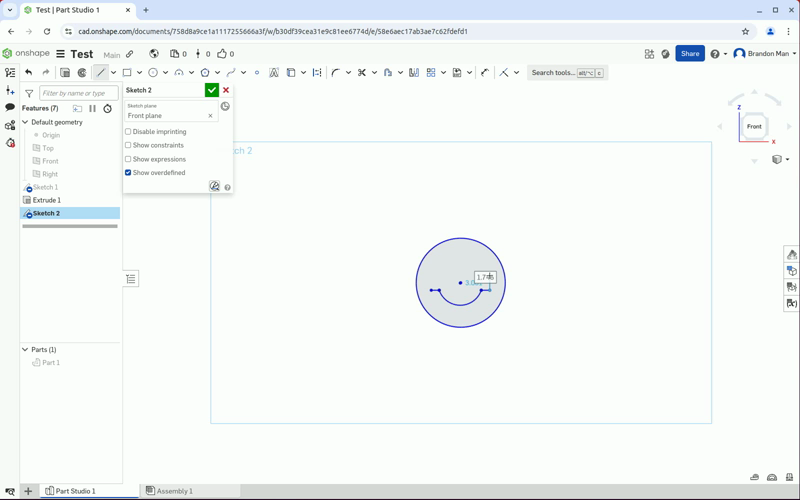
key_up(shift)
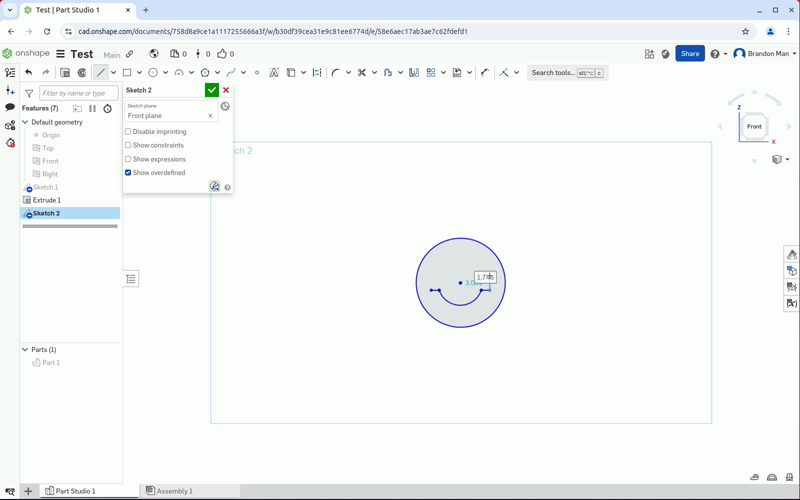
key_down(shift)
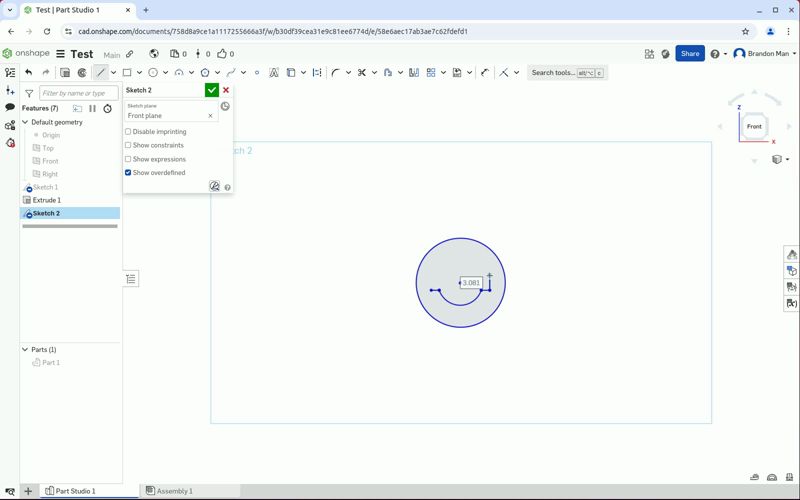
mouse_move(519, 275)
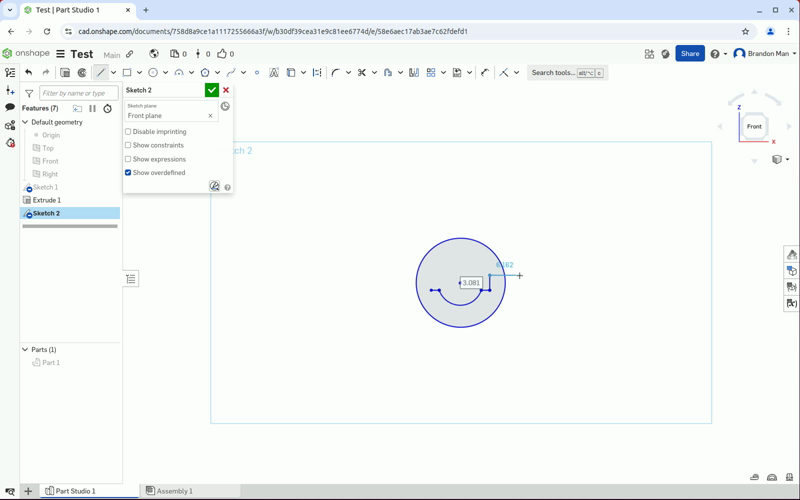
mouse_move(481, 275)
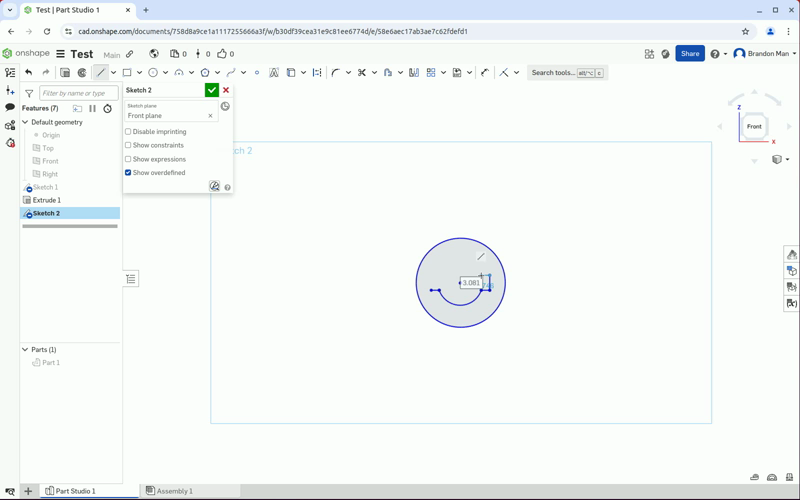
click(481, 275)
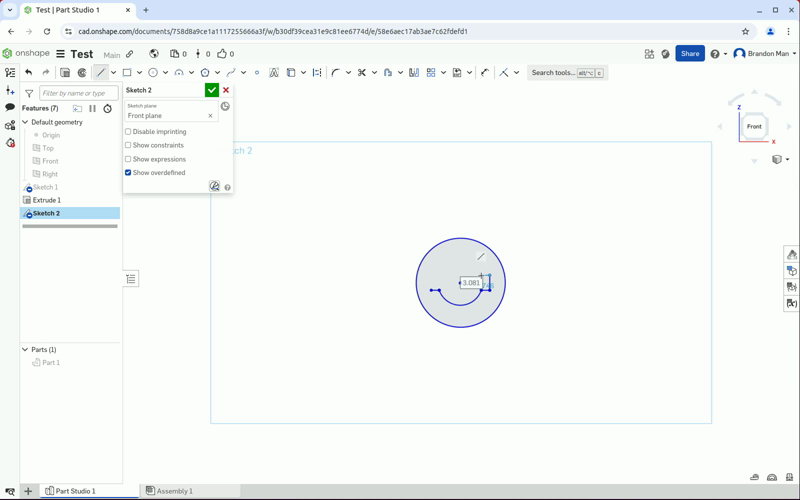
key_up(shift)
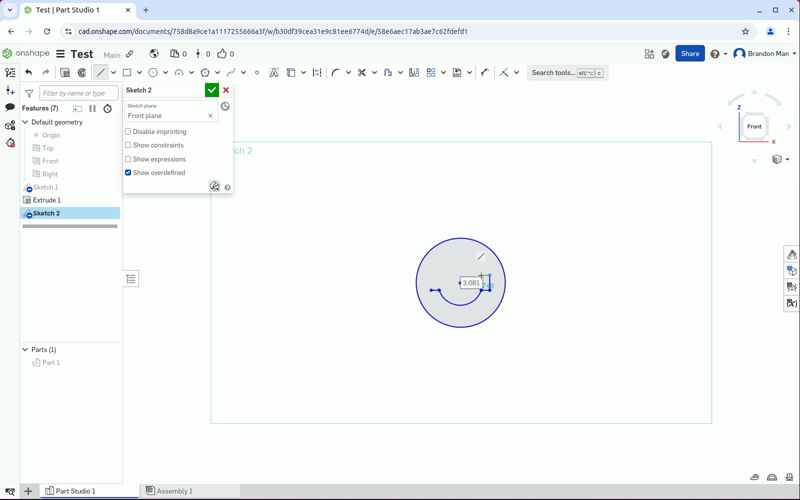
key(esc)
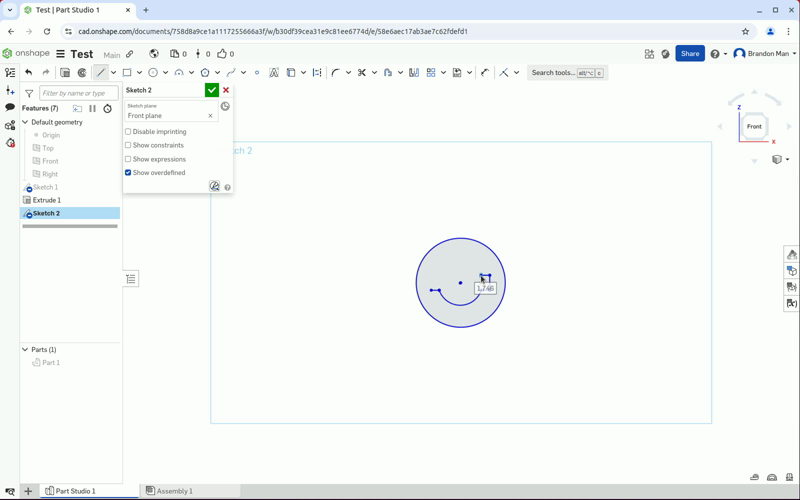
key(a)
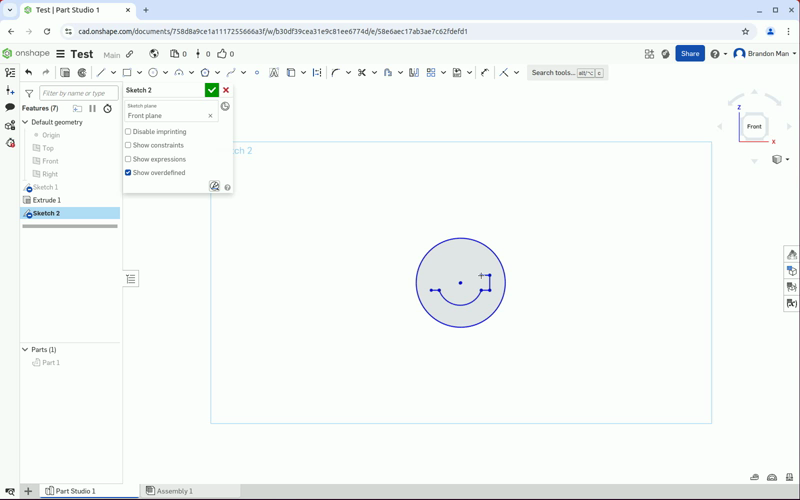
mouse_move(481, 275)
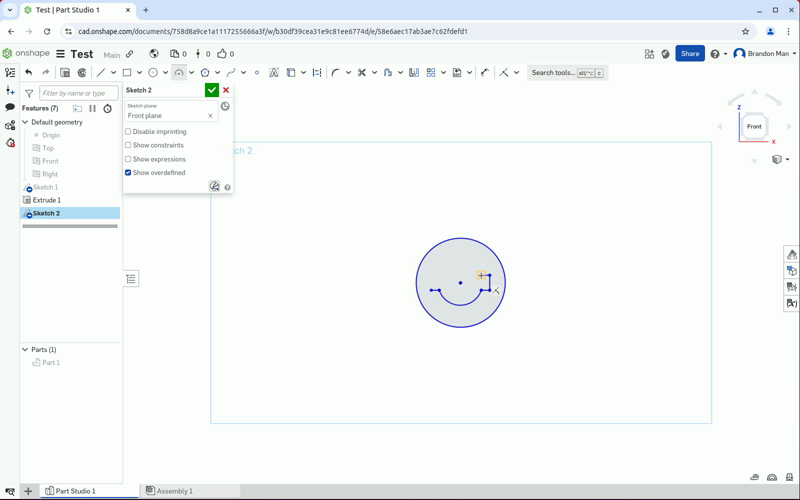
click(481, 275)
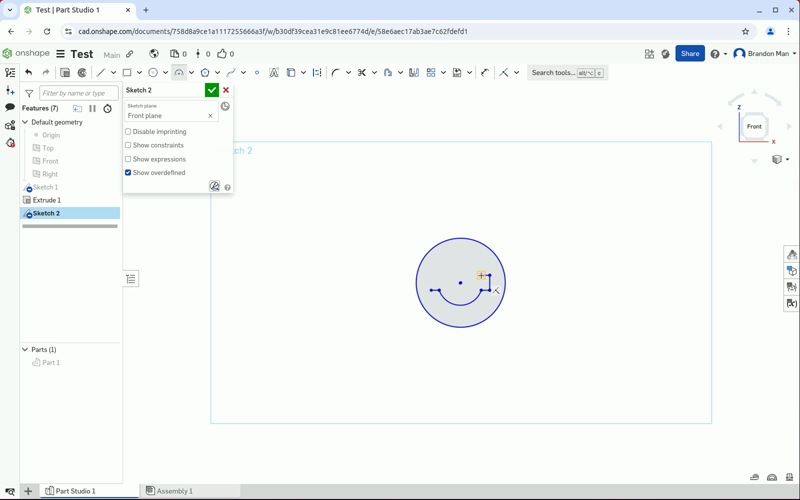
key_down(shift)
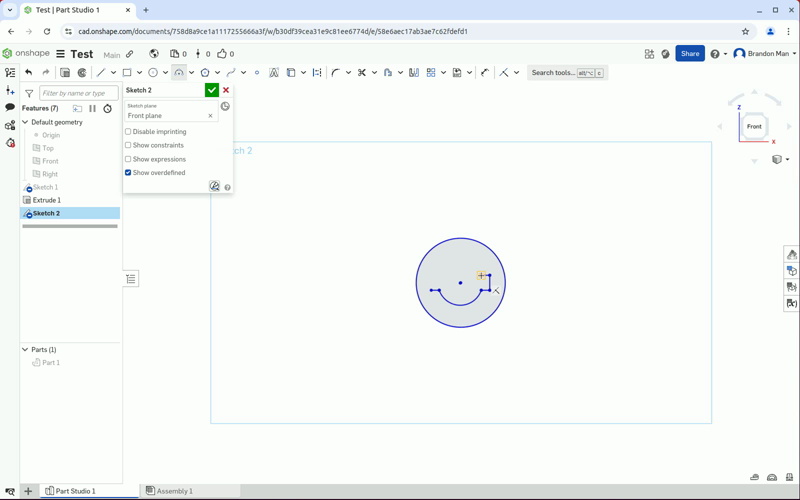
mouse_move(439, 275)
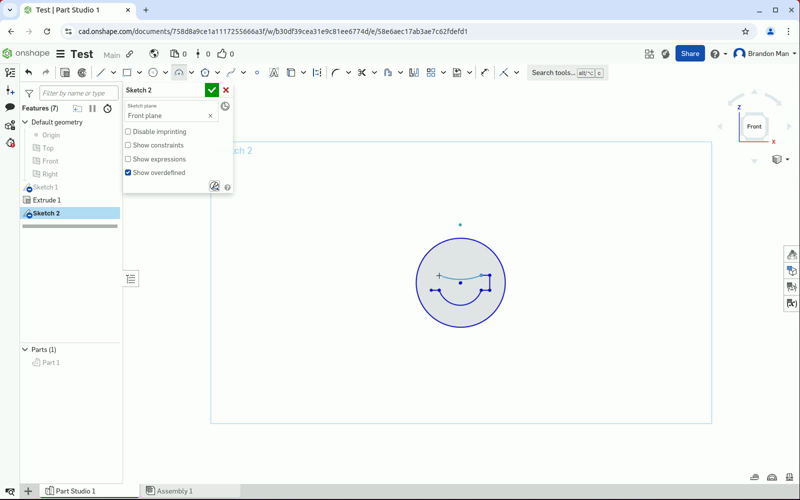
click(439, 275)
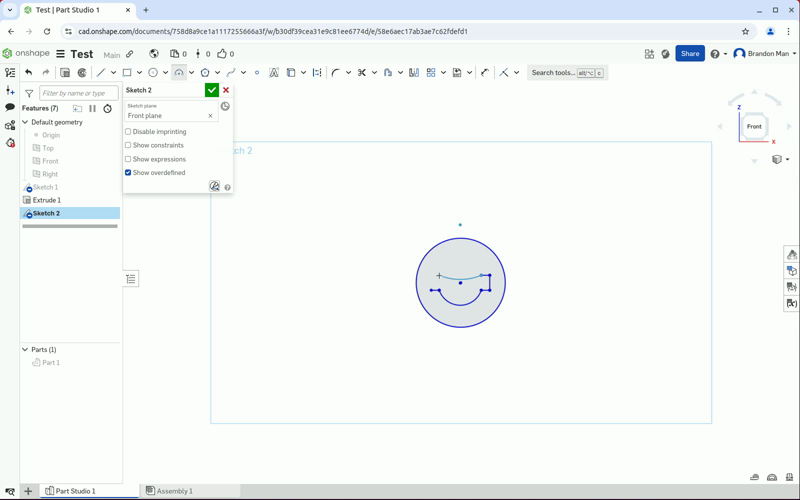
mouse_move(460, 260)
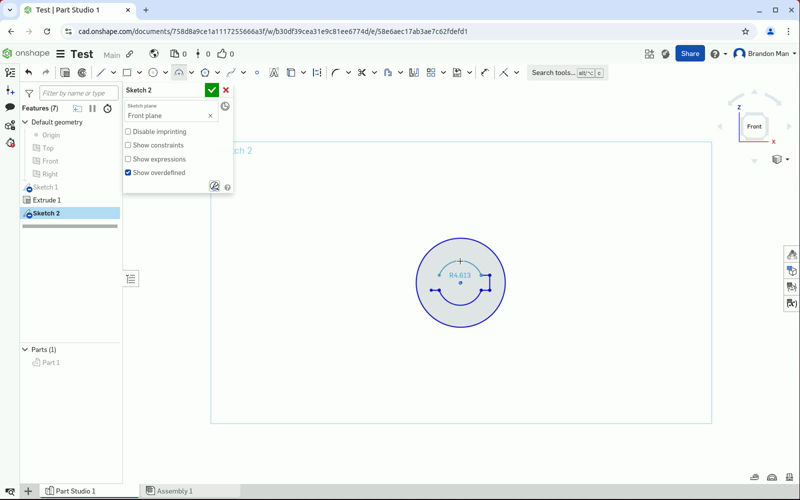
click(460, 260)
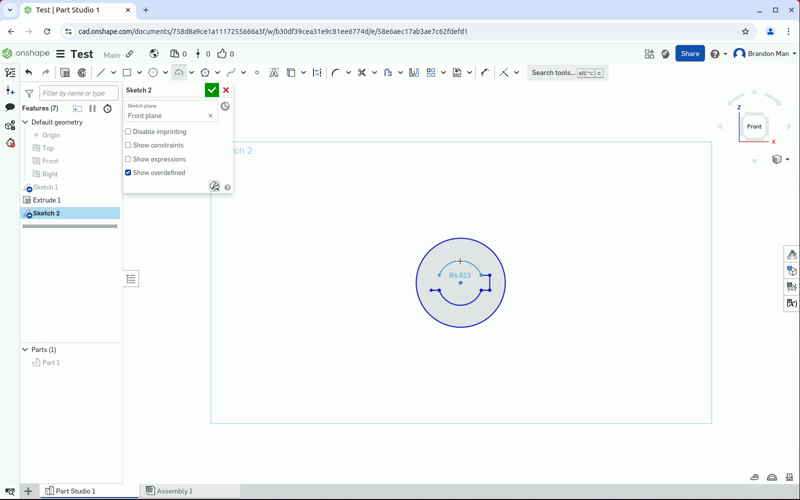
key_up(shift)
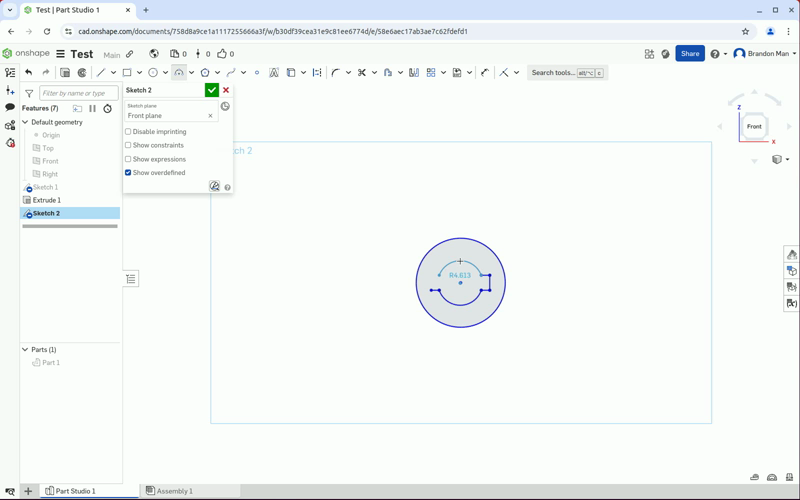
key(esc)
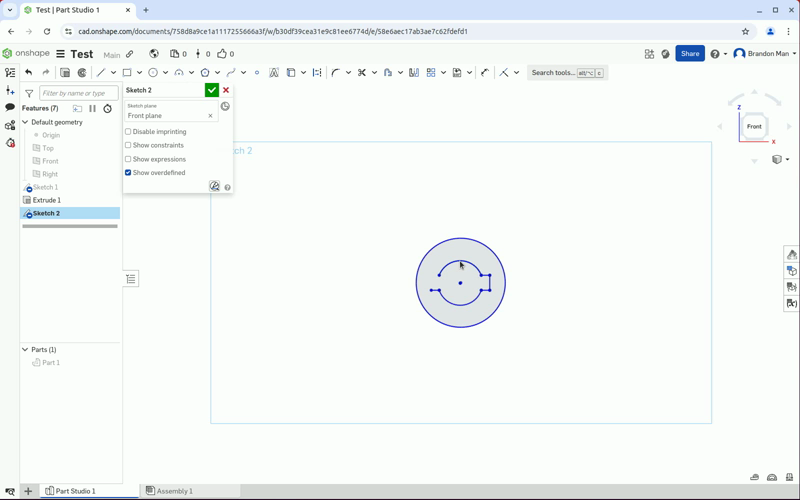
key(l)
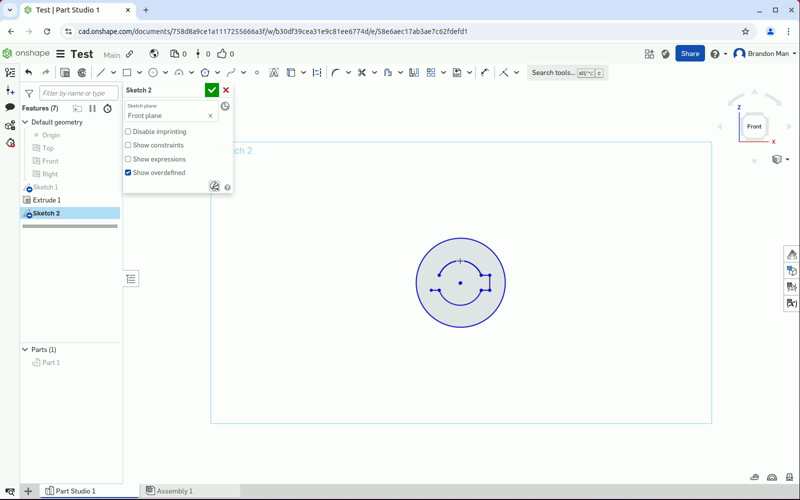
mouse_move(439, 275)
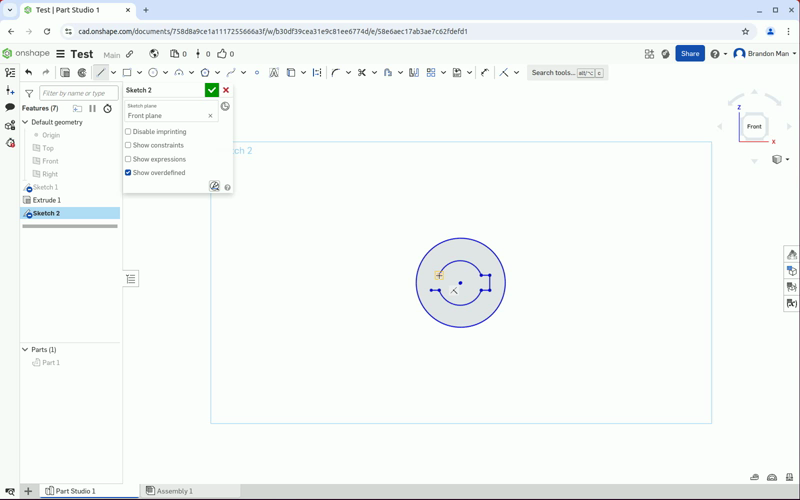
click(439, 275)
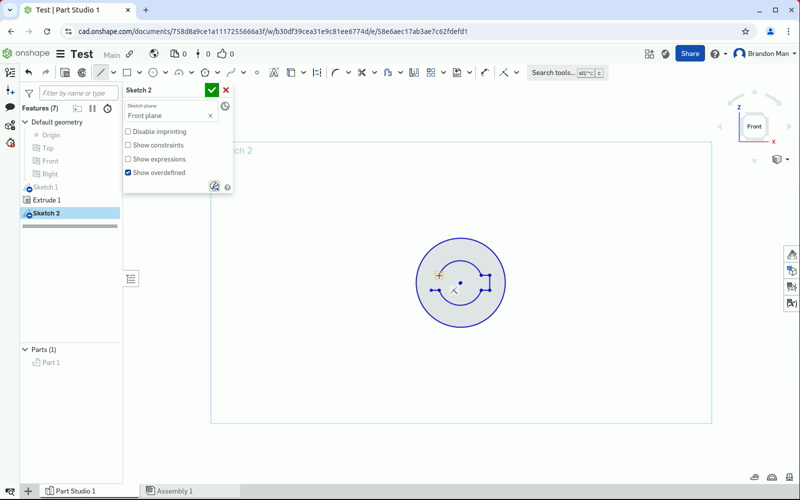
key_down(shift)
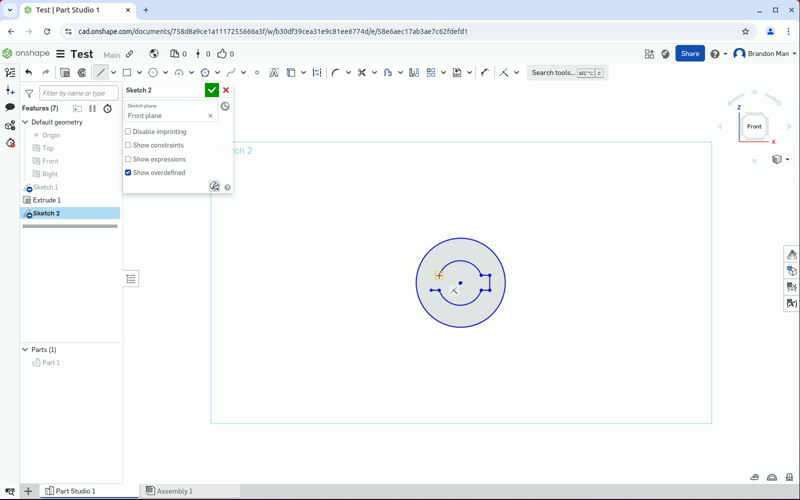
mouse_move(469, 275)
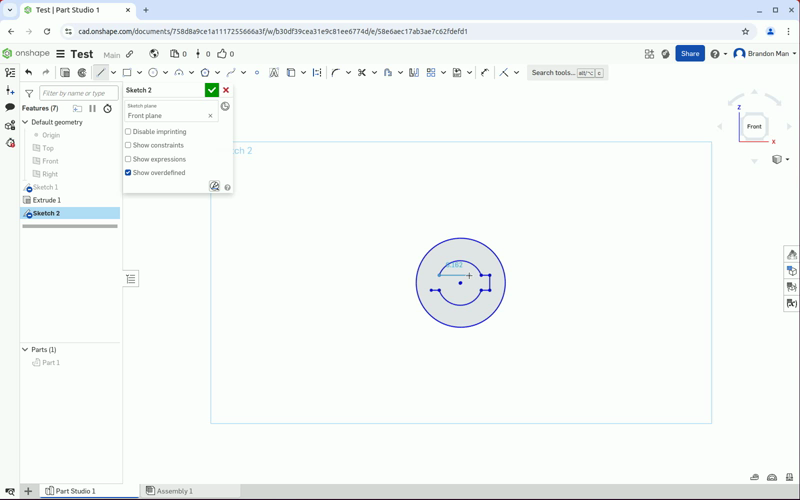
mouse_move(431, 275)
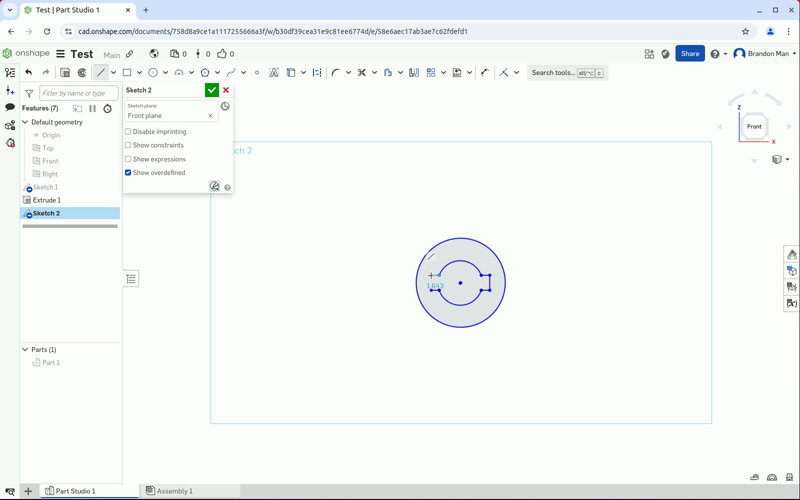
click(431, 275)
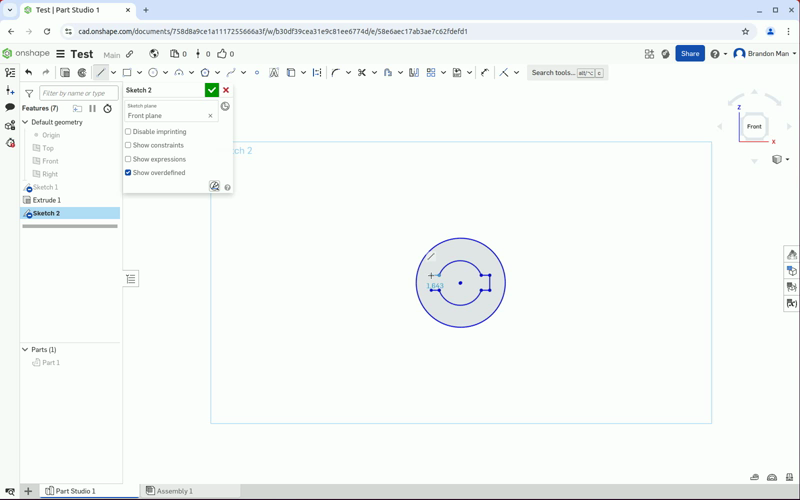
key_up(shift)
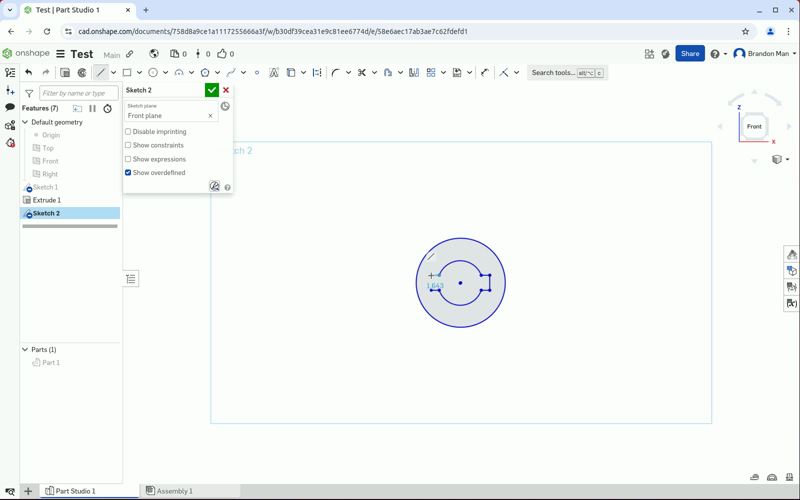
mouse_move(461, 275)
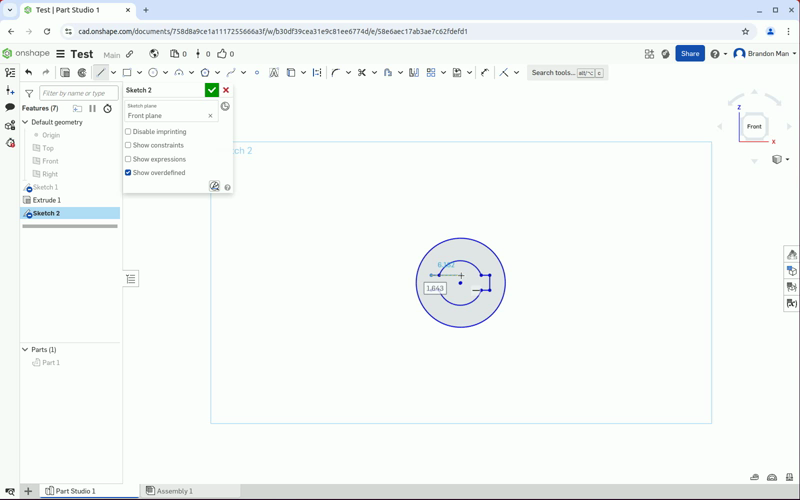
key_down(shift)
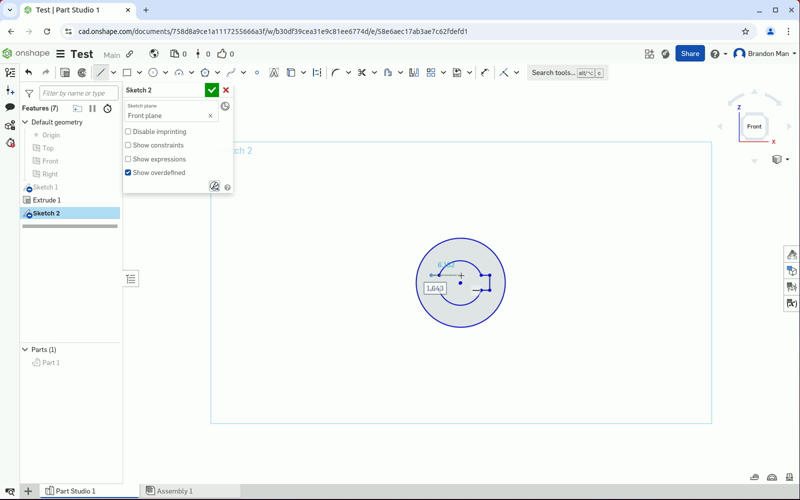
mouse_move(431, 290)
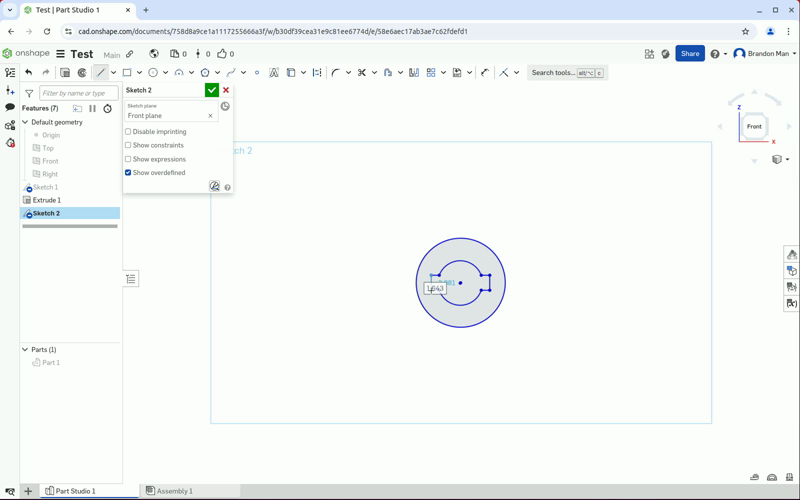
key_up(shift)
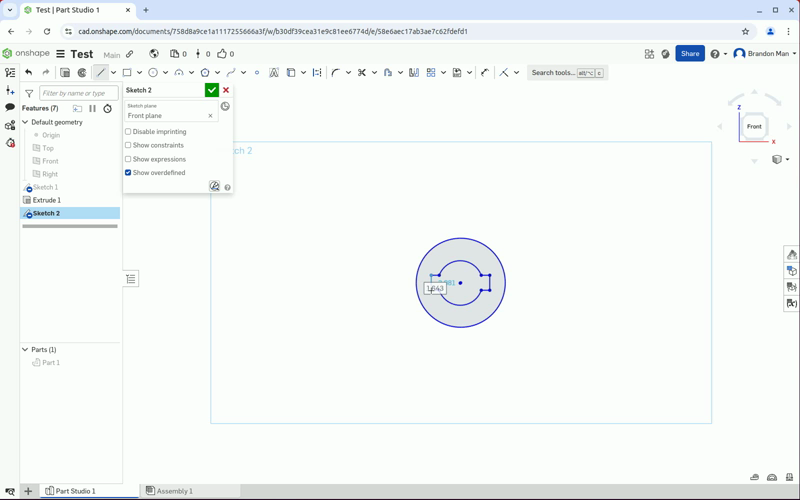
click(431, 290)
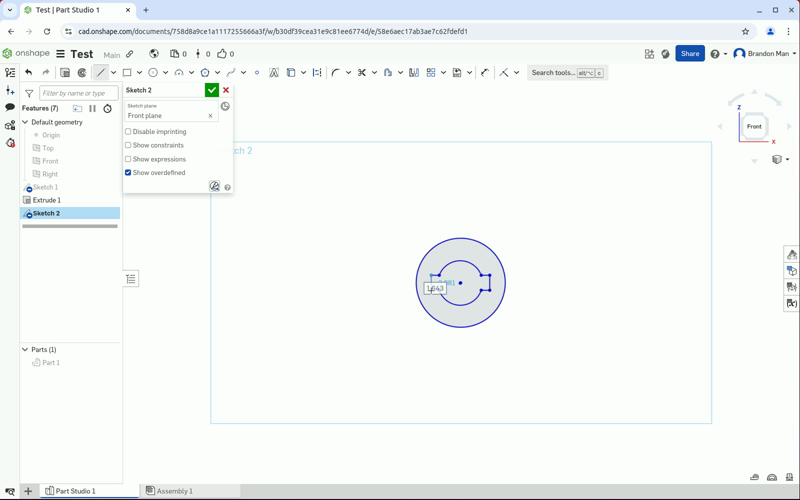
key(esc)
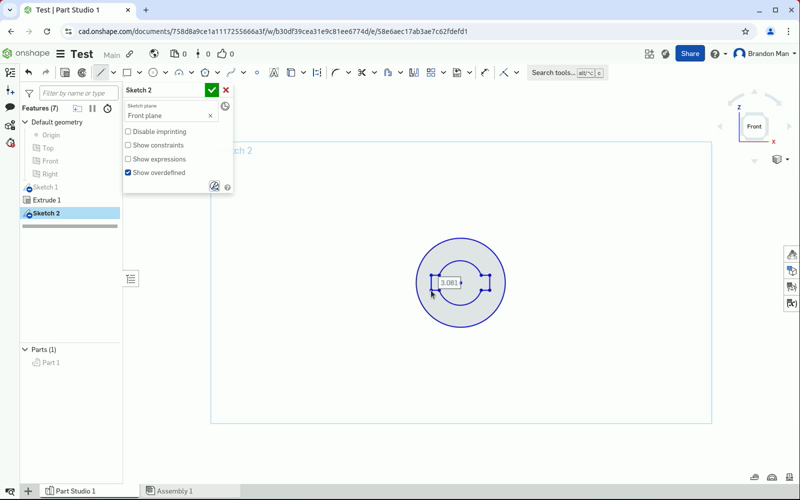
mouse_move(451, 249)
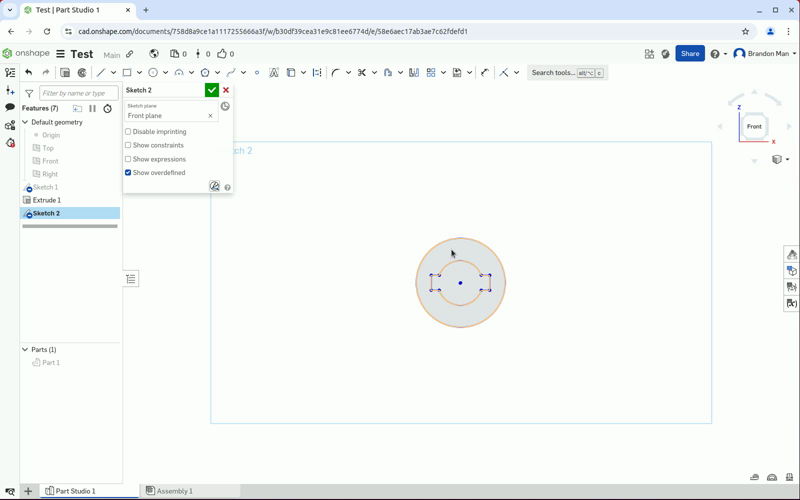
click(451, 249)
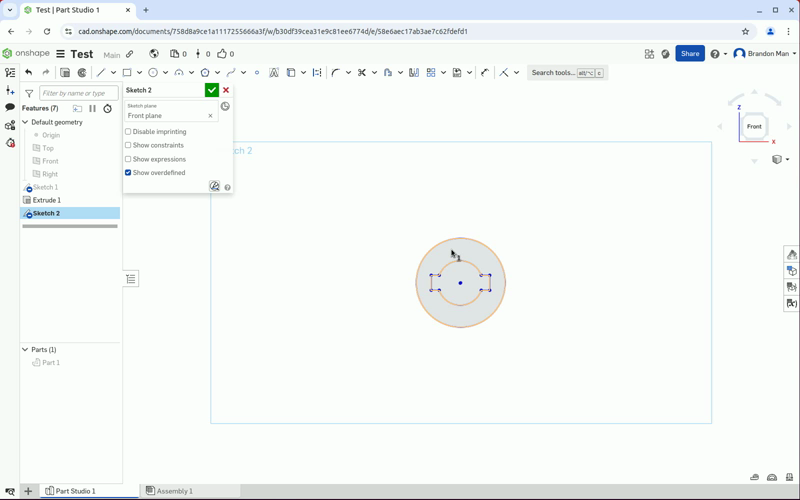
mouse_move(73, 352)
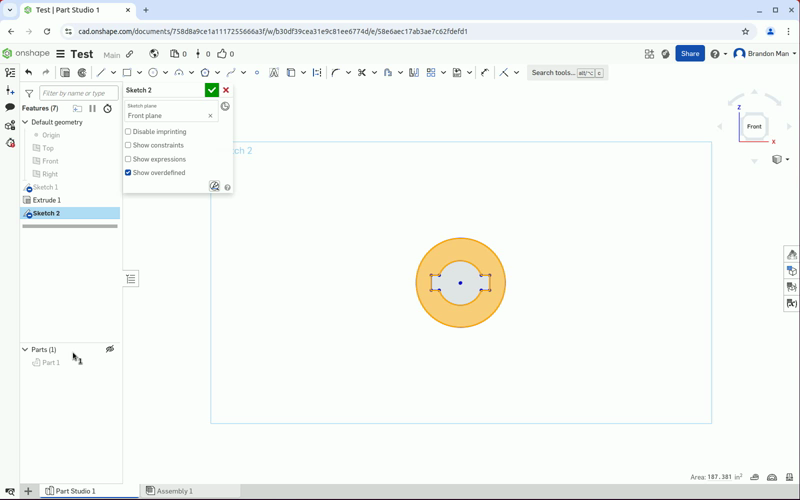
key(shift+y)
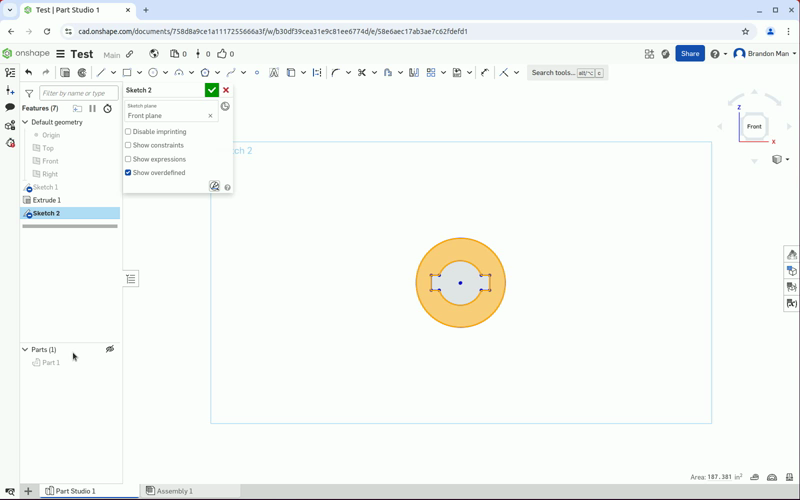
key(shift+e)
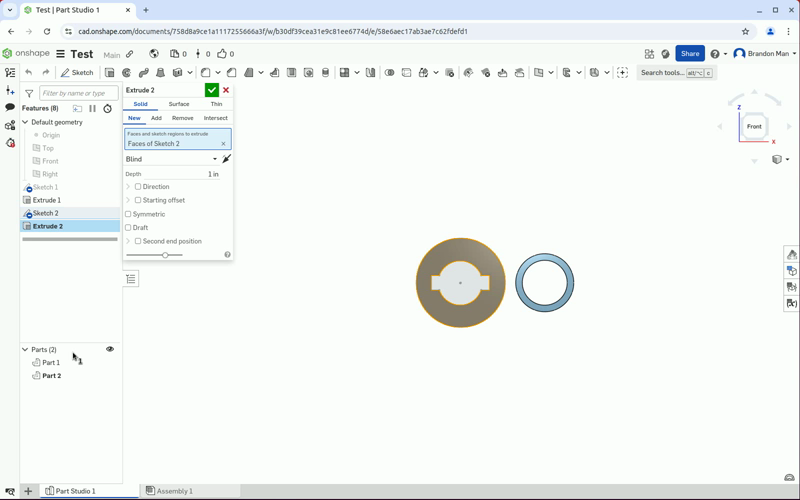
mouse_move(143, 106)
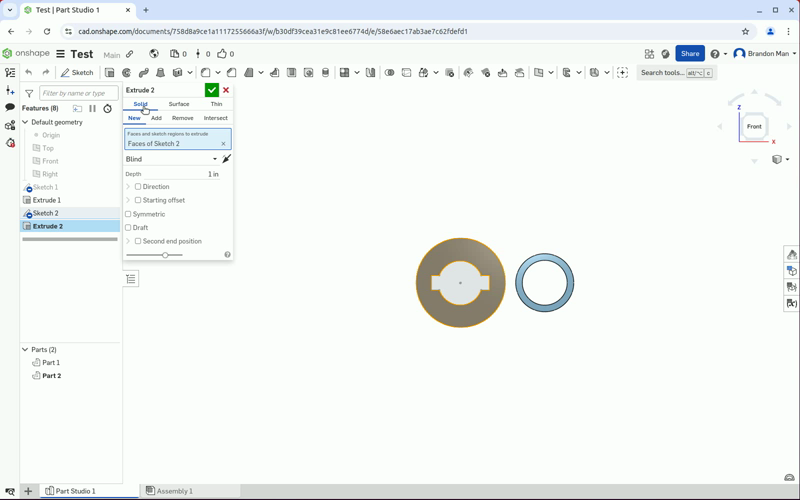
click(143, 106)
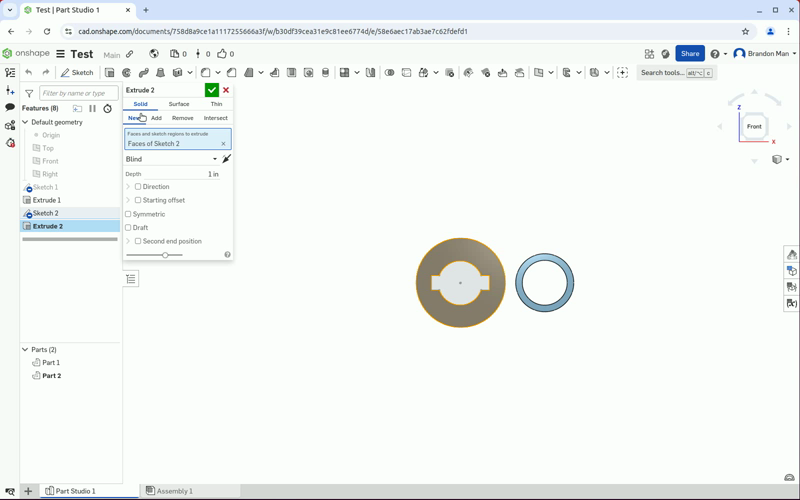
mouse_move(137, 120)
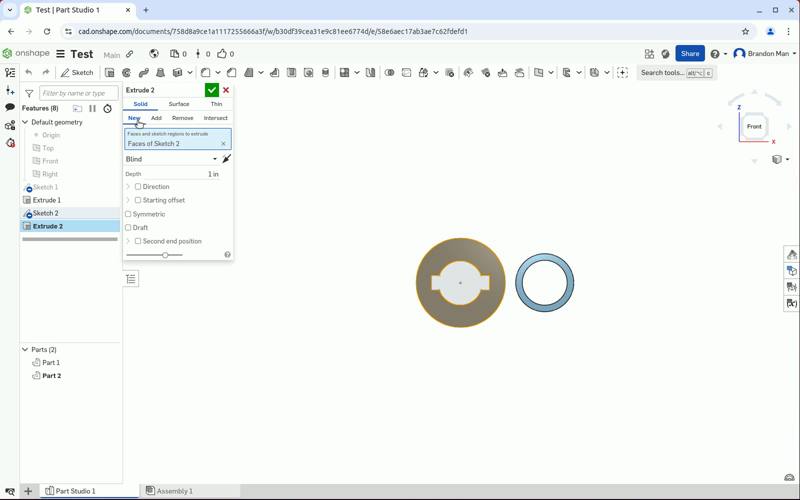
click(137, 120)
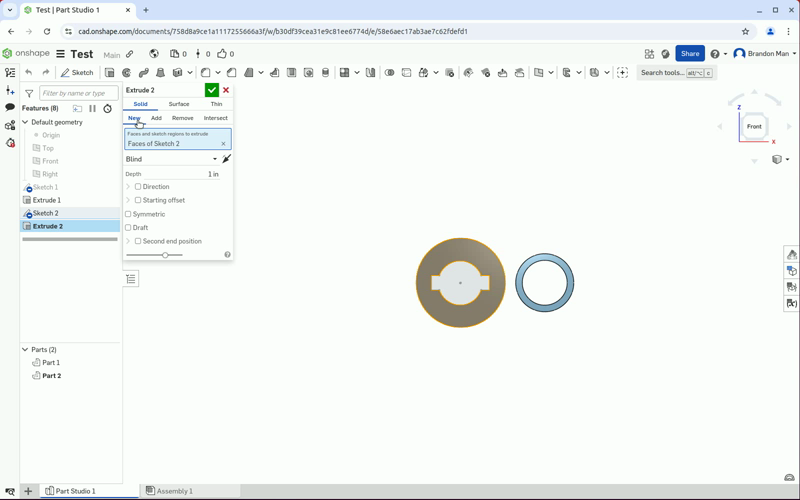
key(tab, 4)
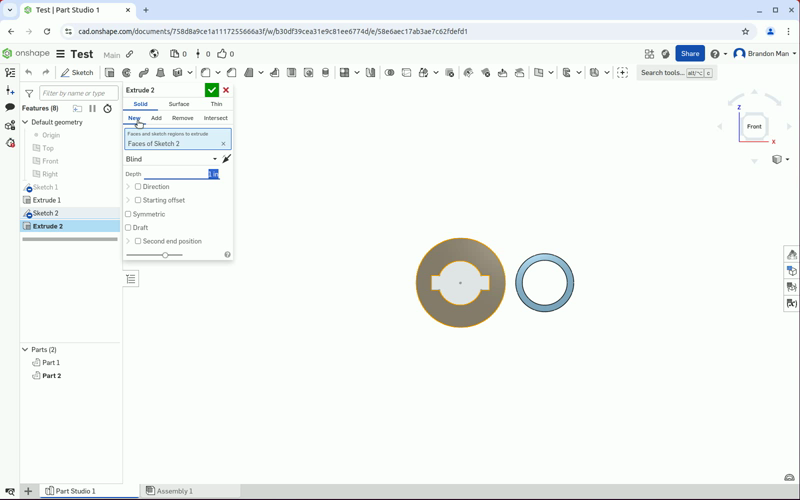
text(7.943)
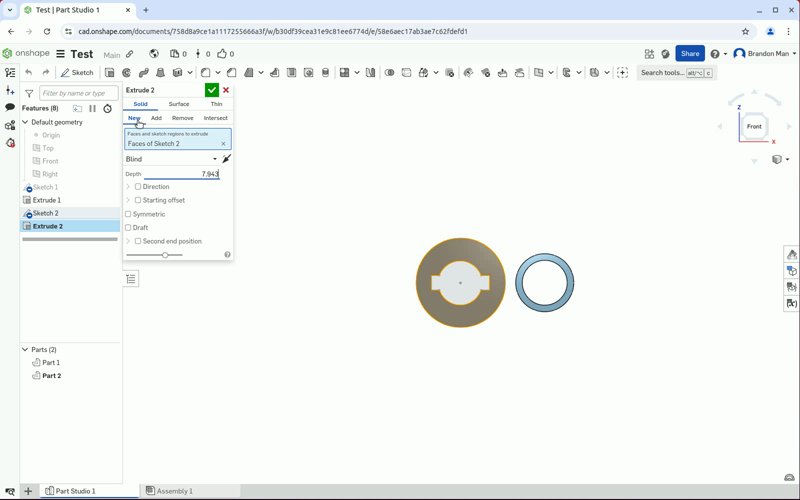
key(enter)
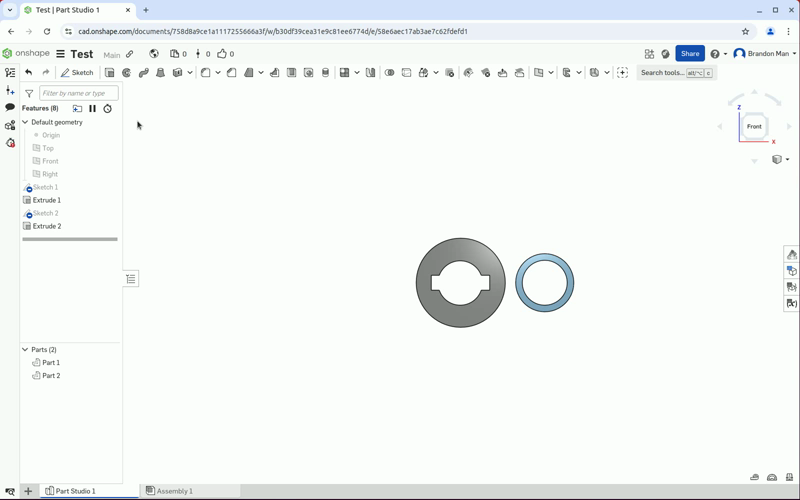
key(shift+h)
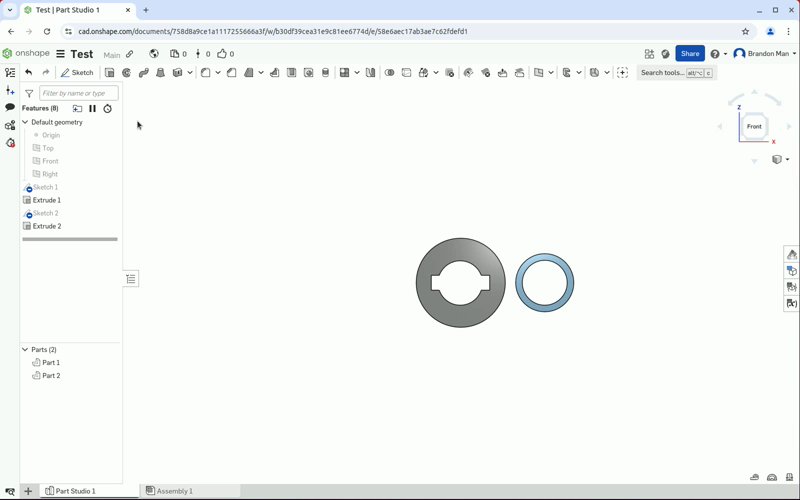
key(shift+h)
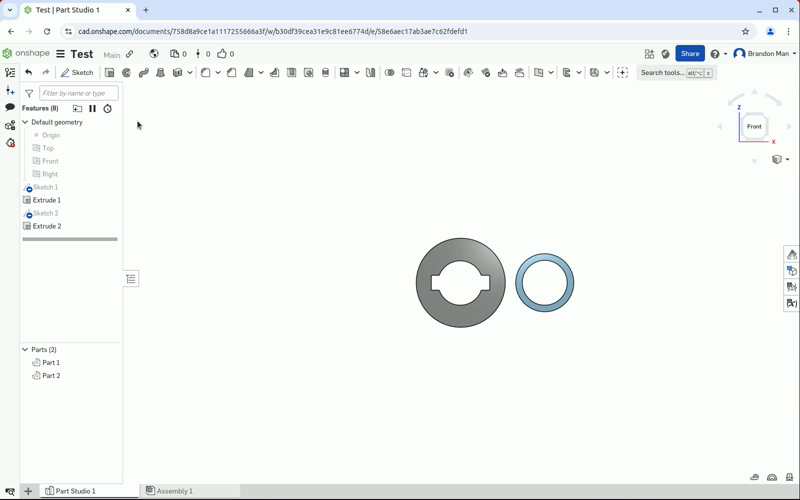
mouse_move(73, 189)
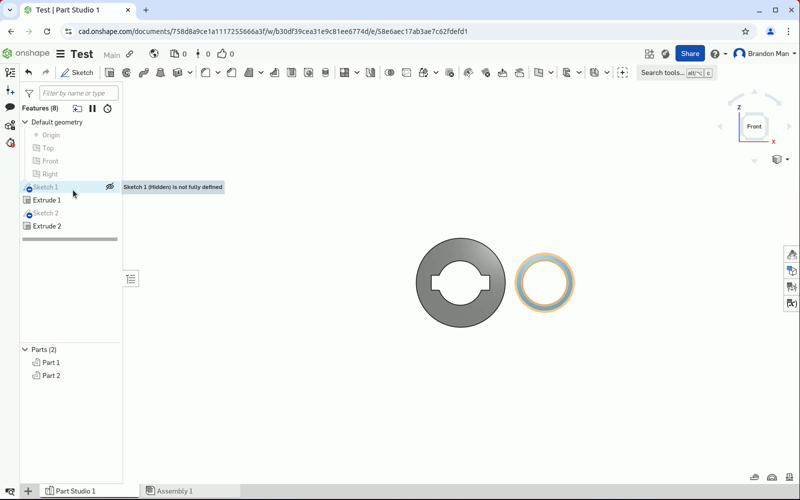
click(73, 189)
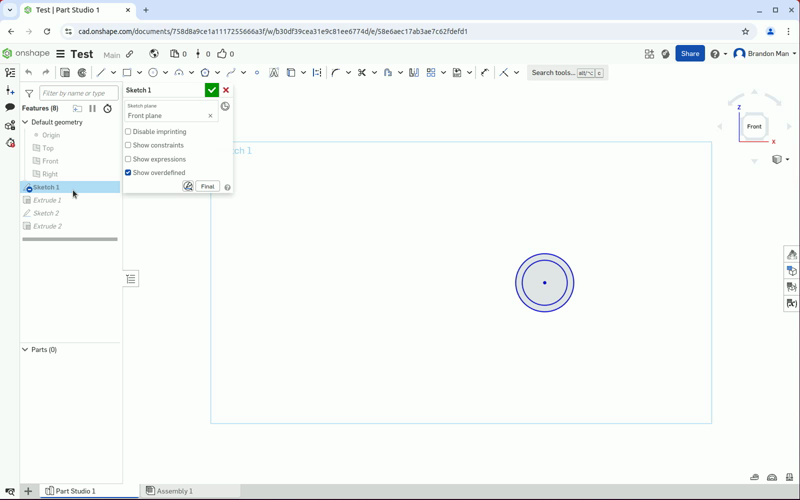
mouse_move(229, 92)
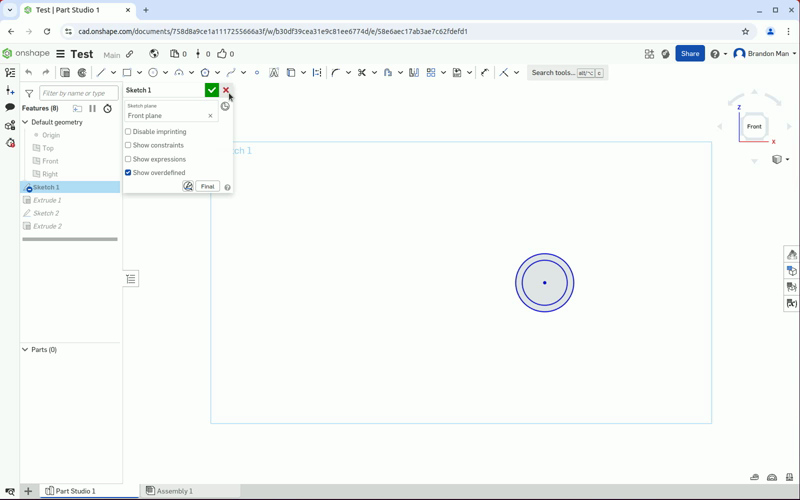
click(229, 92)
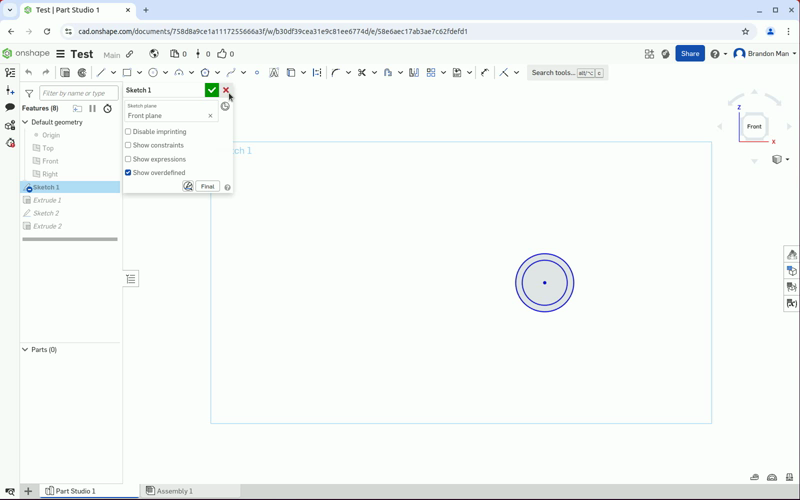
key(shift+s)
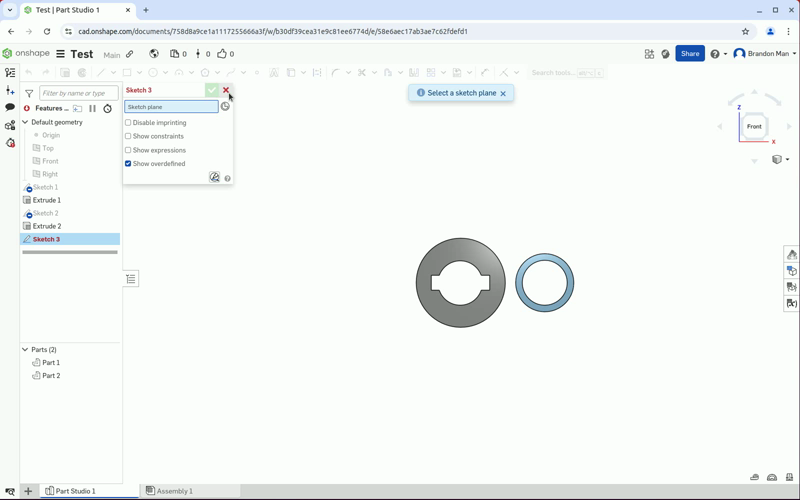
mouse_move(73, 163)
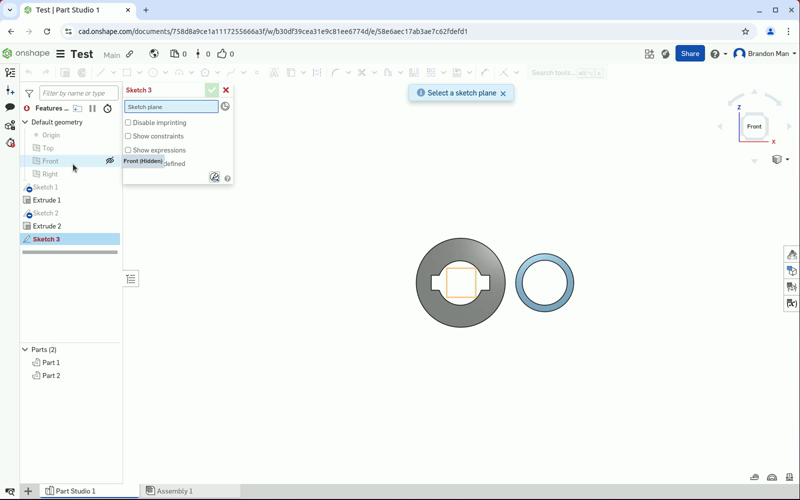
click(73, 163)
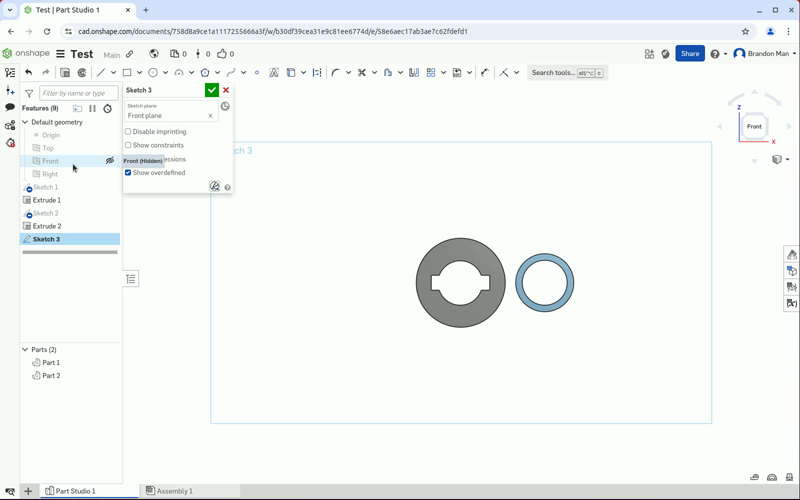
mouse_move(73, 352)
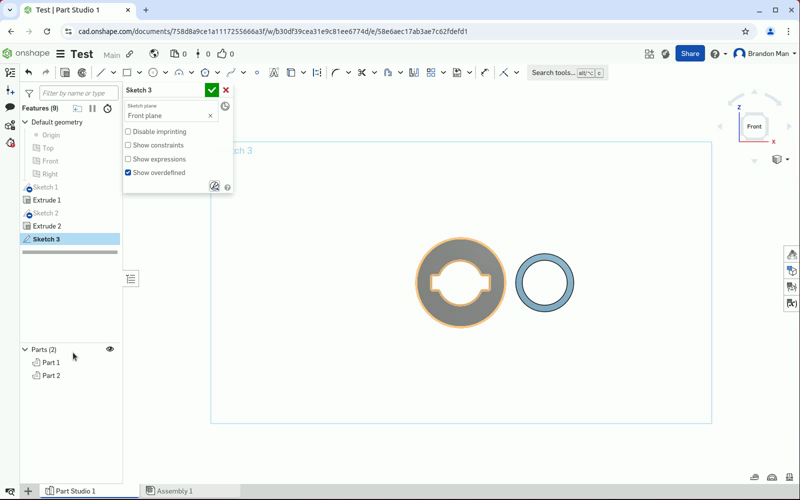
key(y)
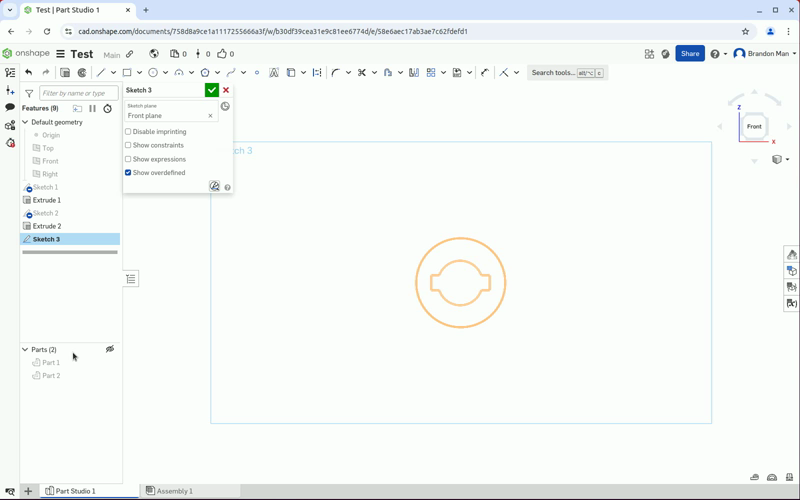
key(l)
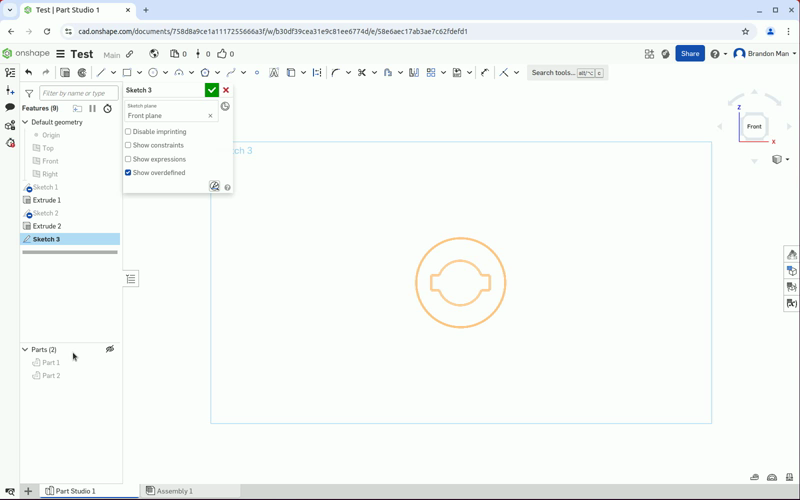
key_down(shift)
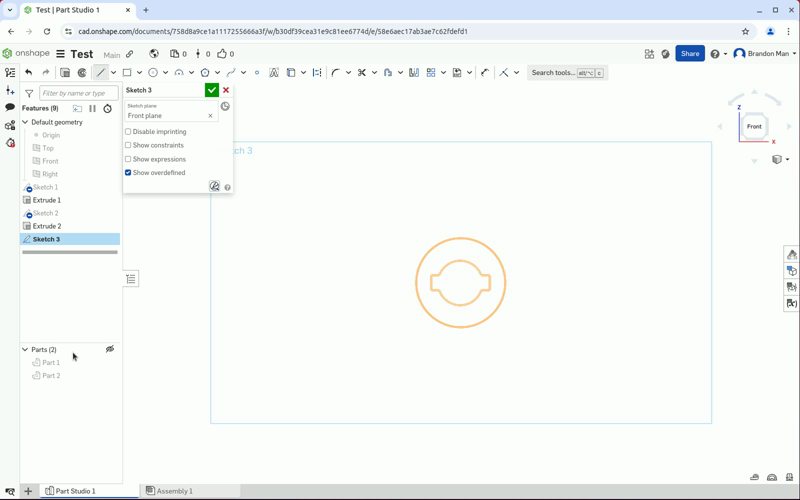
mouse_move(431, 290)
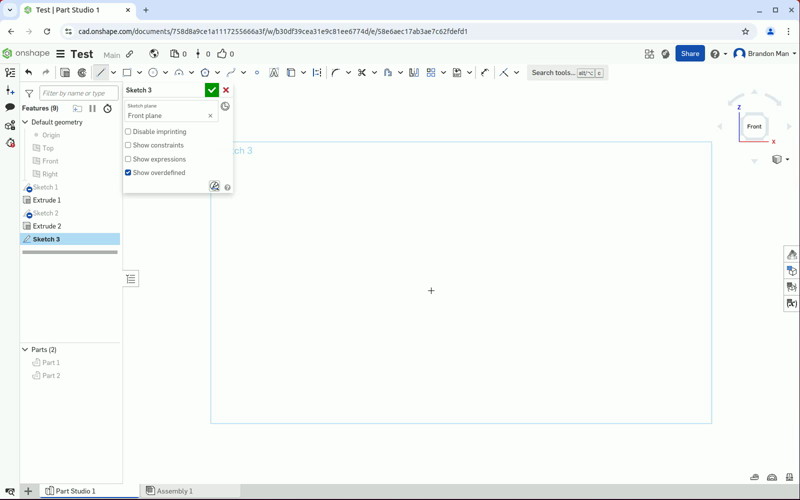
click(431, 290)
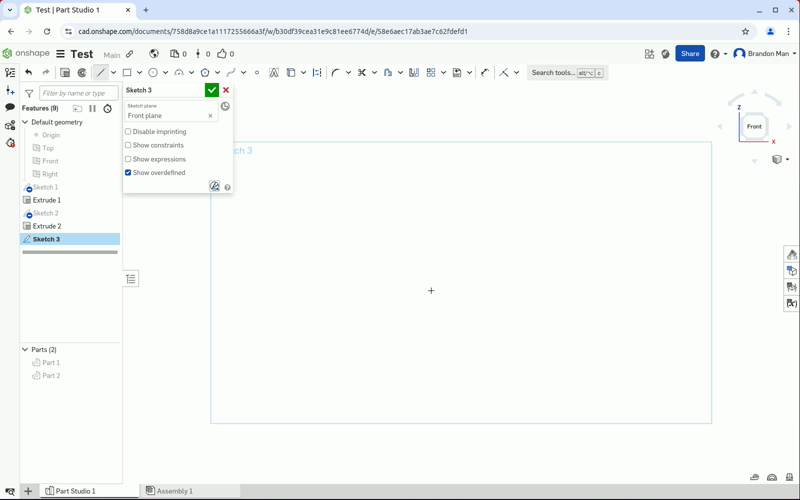
key_up(shift)
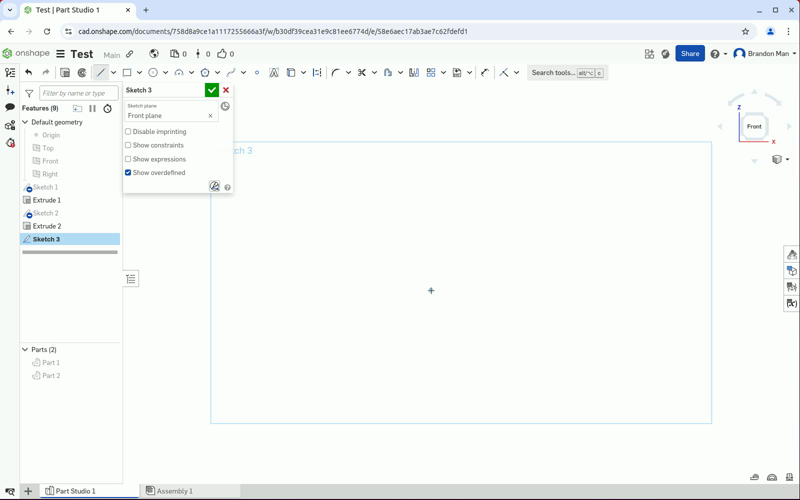
key_down(shift)
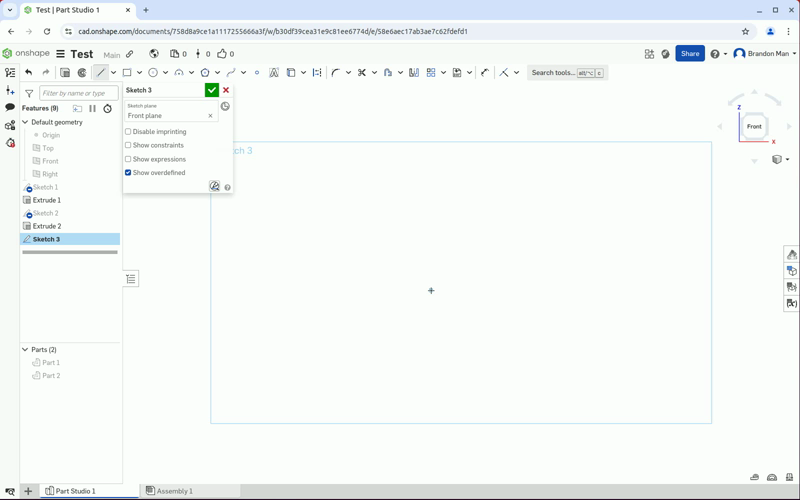
mouse_move(461, 290)
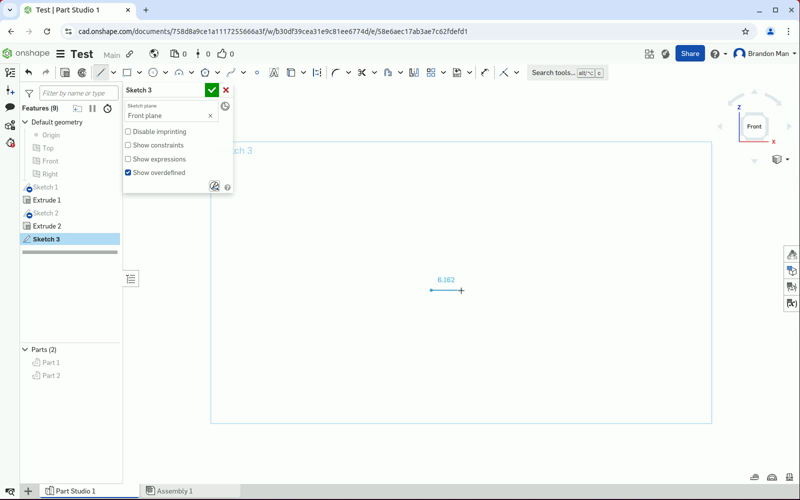
mouse_move(440, 290)
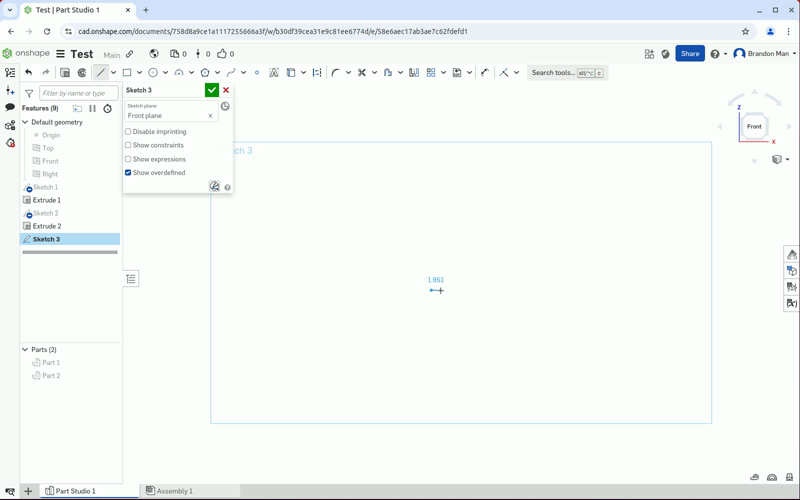
click(440, 290)
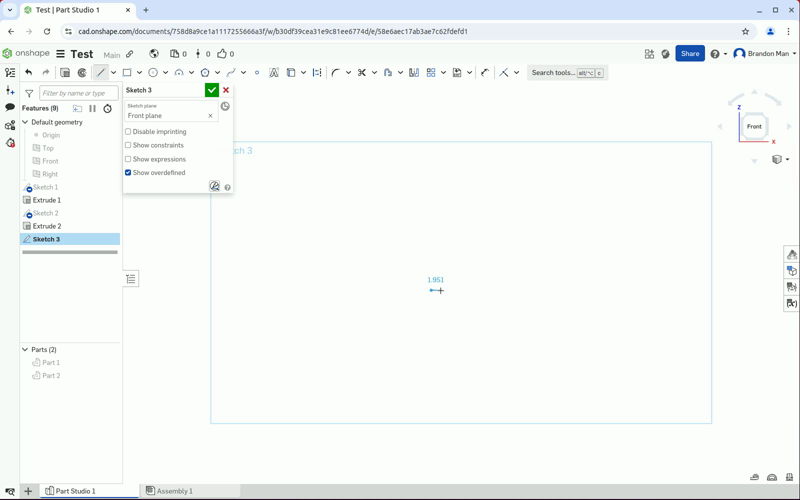
key_up(shift)
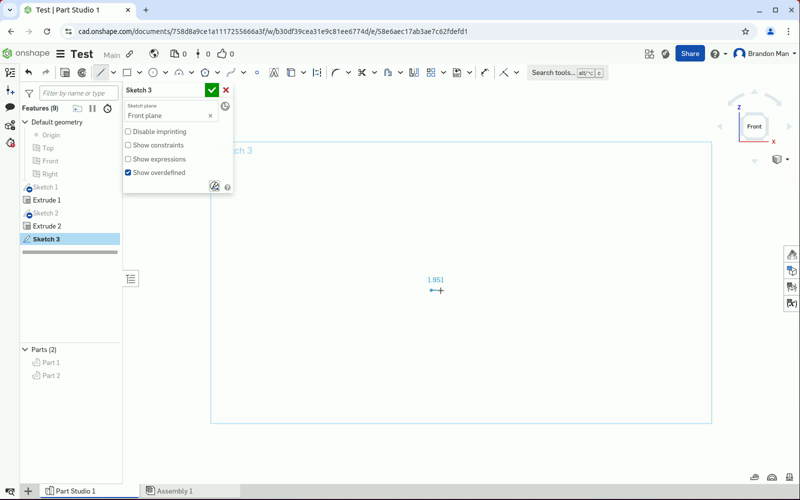
key(esc)
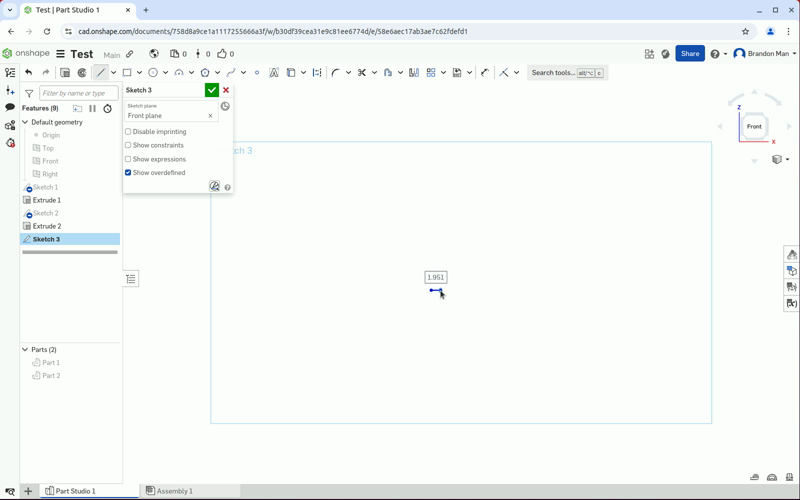
key(a)
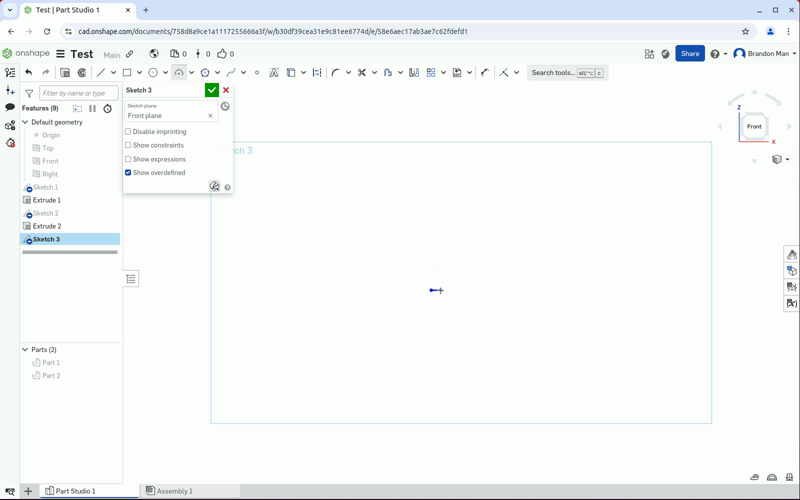
mouse_move(440, 290)
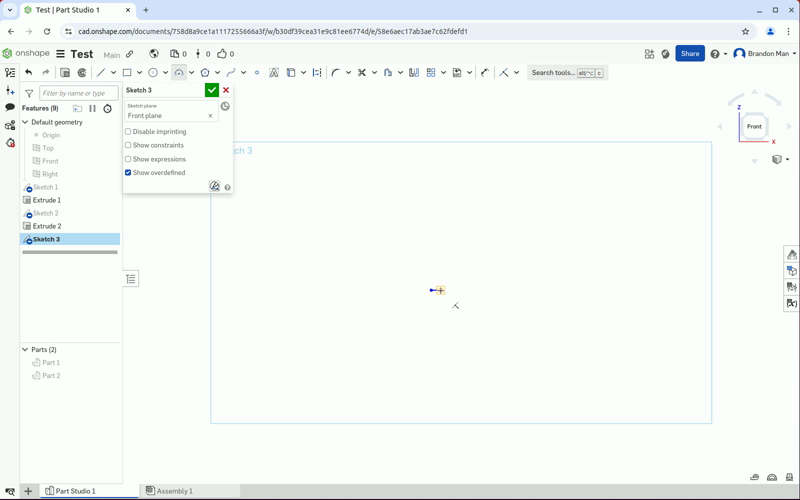
click(440, 290)
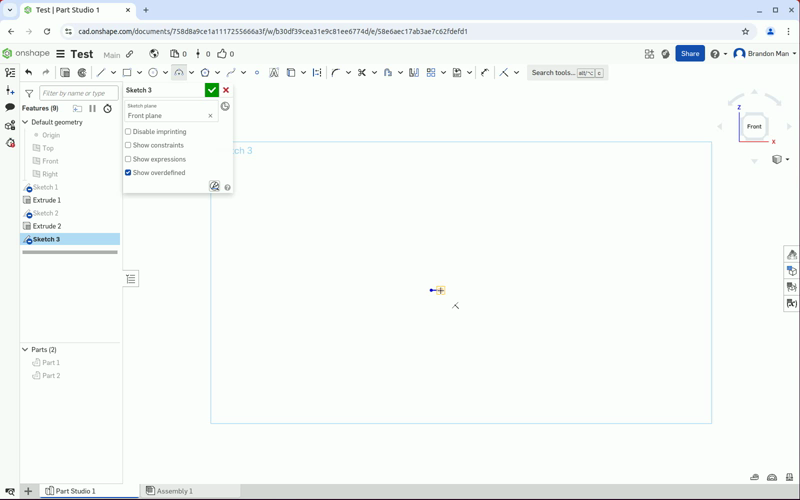
key_down(shift)
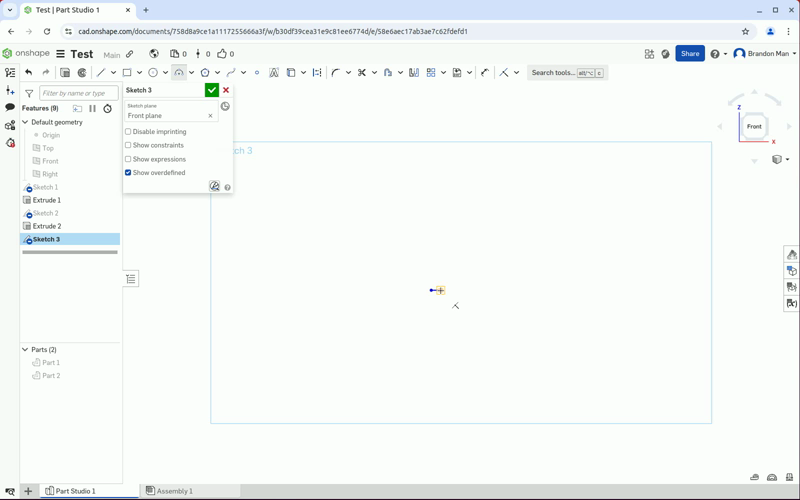
mouse_move(440, 273)
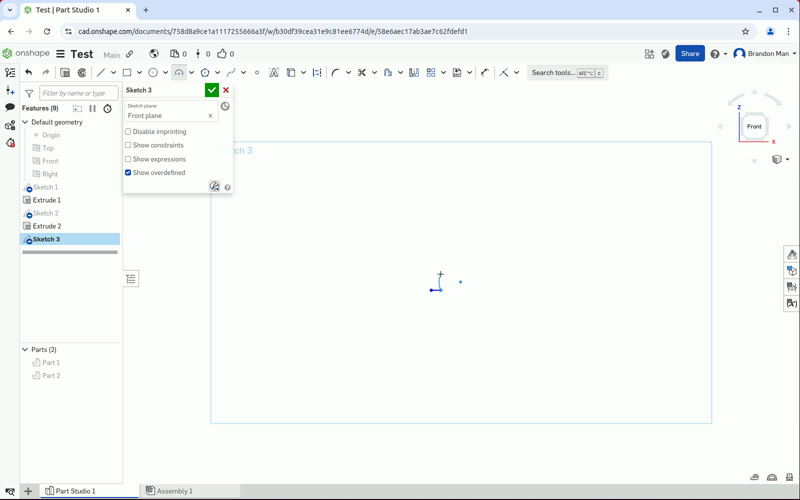
click(440, 273)
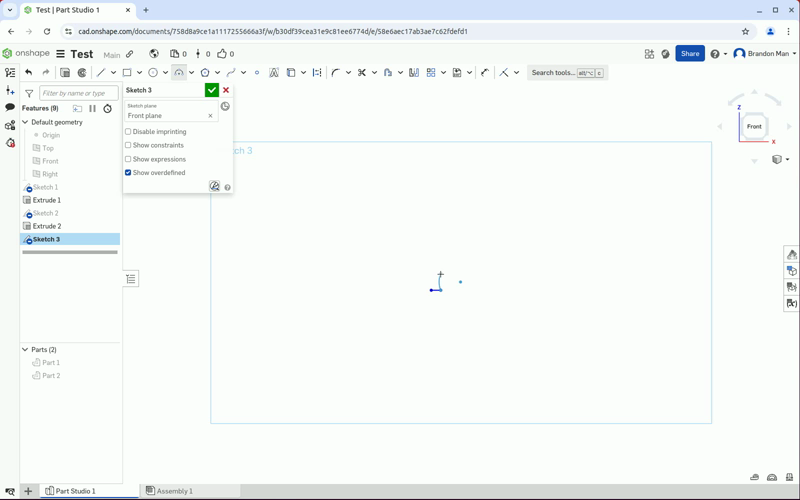
mouse_move(439, 281)
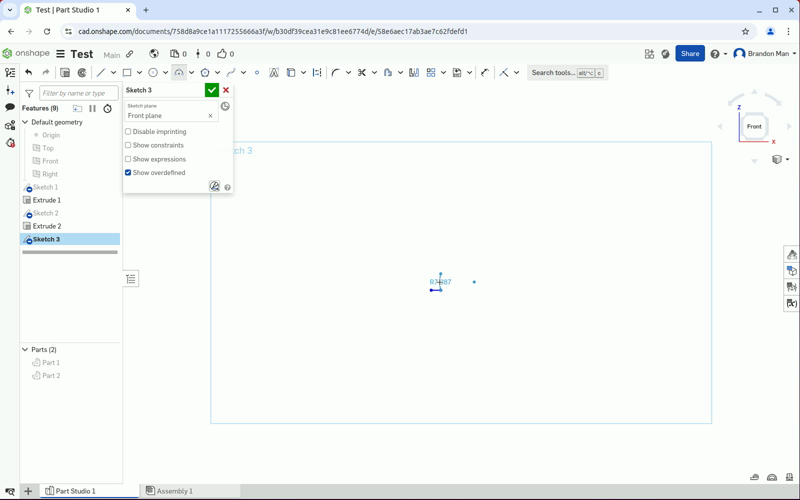
click(439, 281)
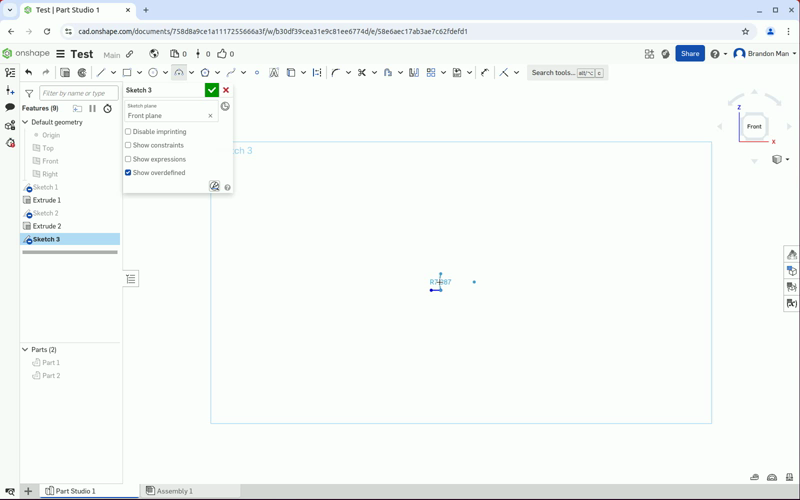
key_up(shift)
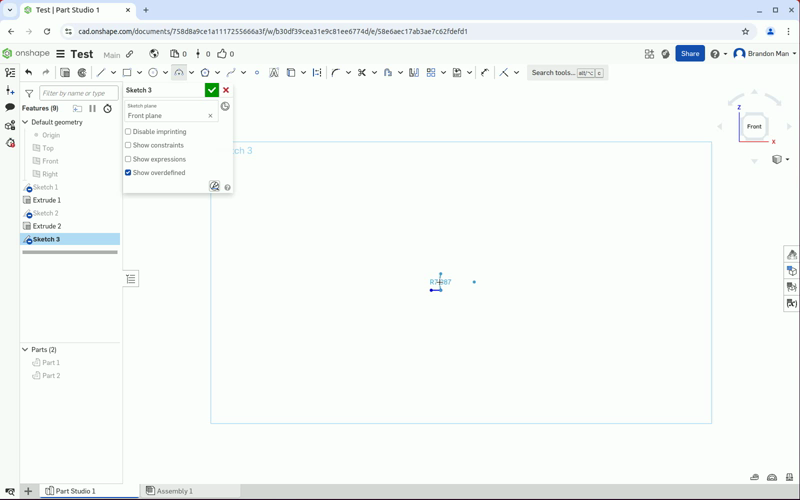
key(esc)
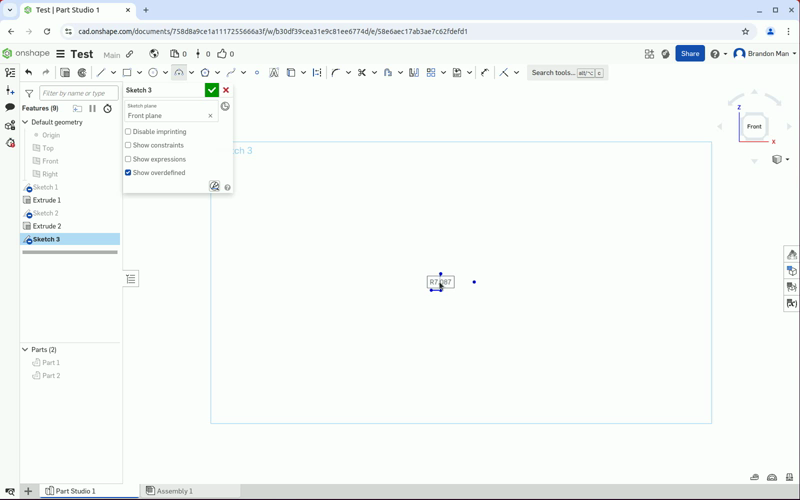
key(l)
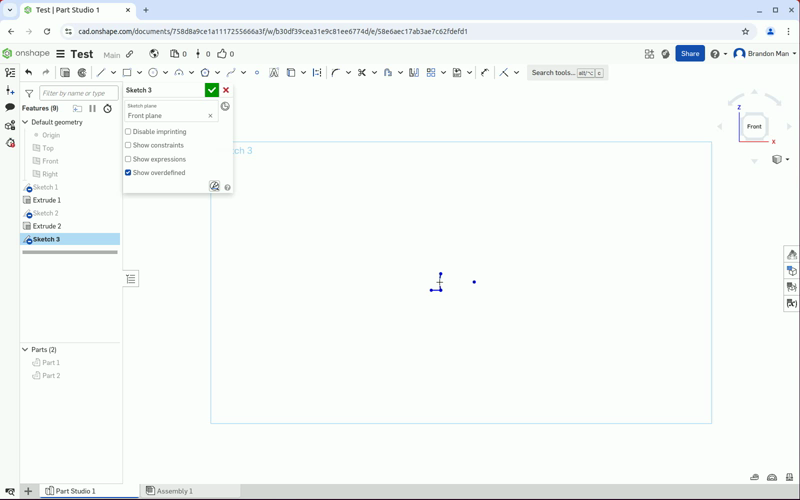
mouse_move(440, 273)
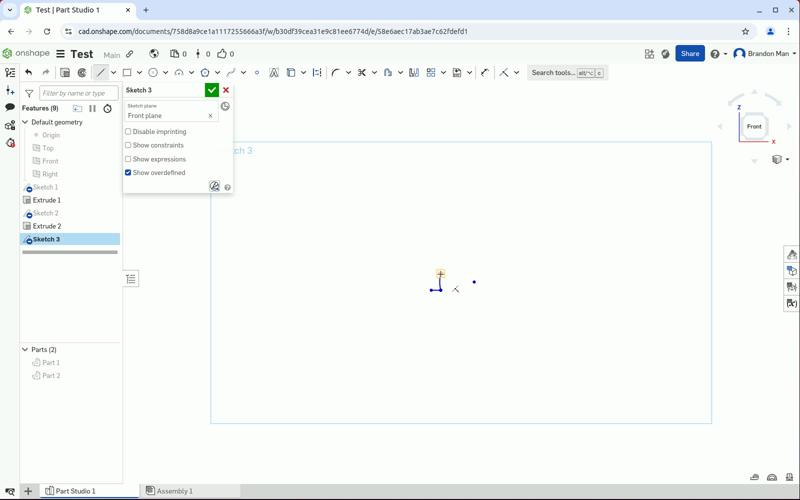
click(440, 273)
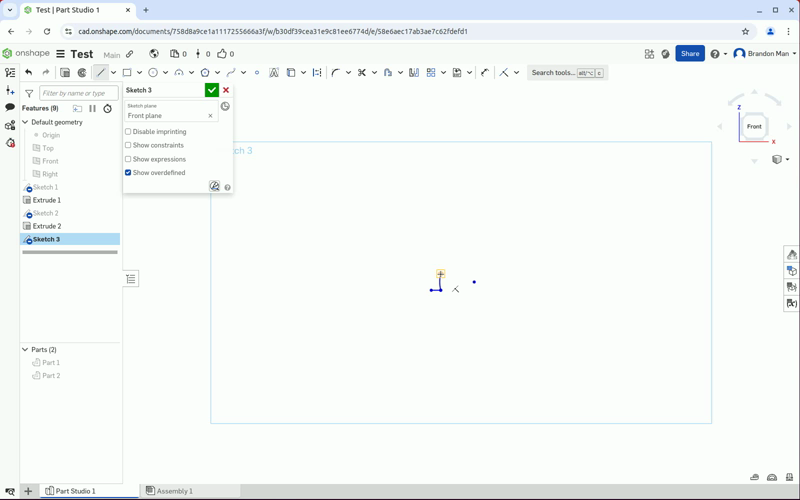
key_down(shift)
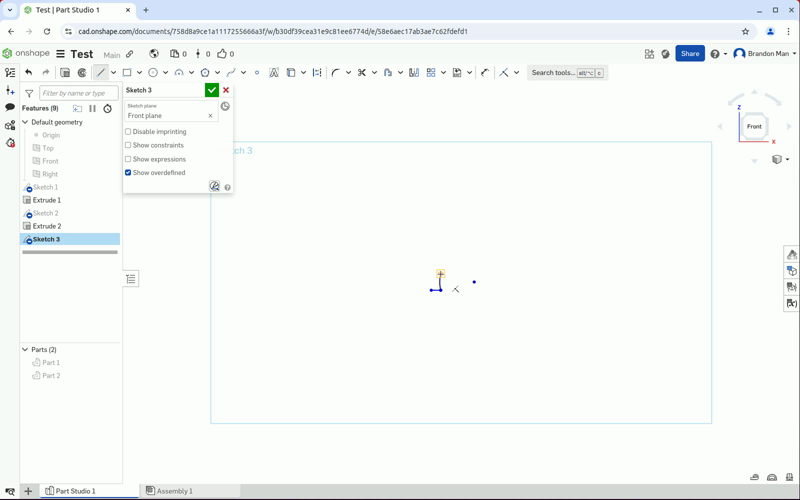
mouse_move(470, 273)
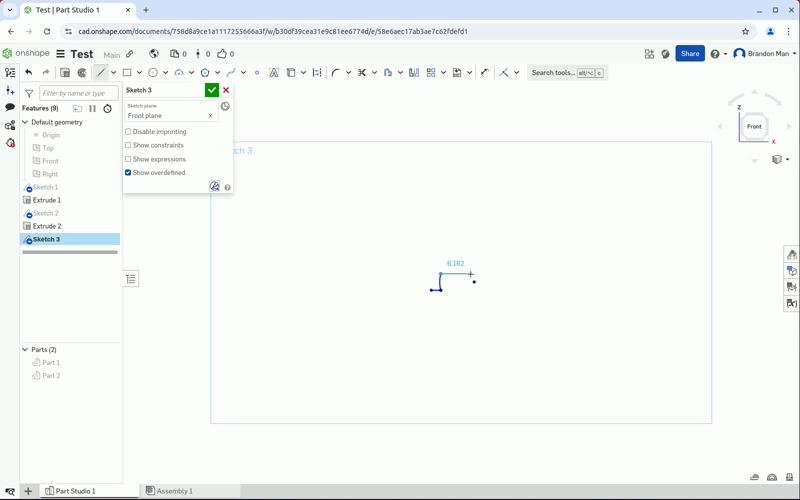
mouse_move(431, 273)
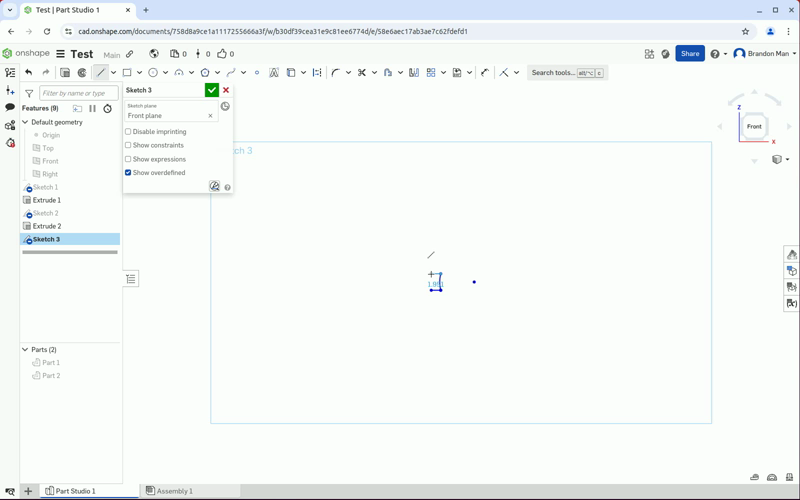
click(431, 273)
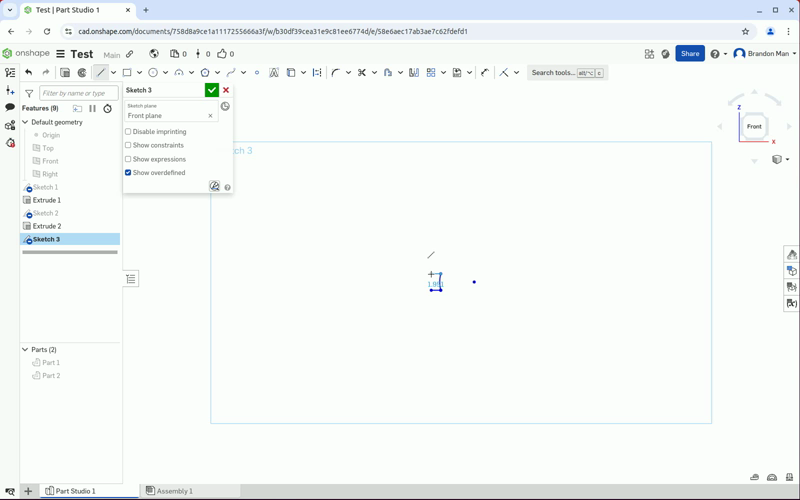
key_up(shift)
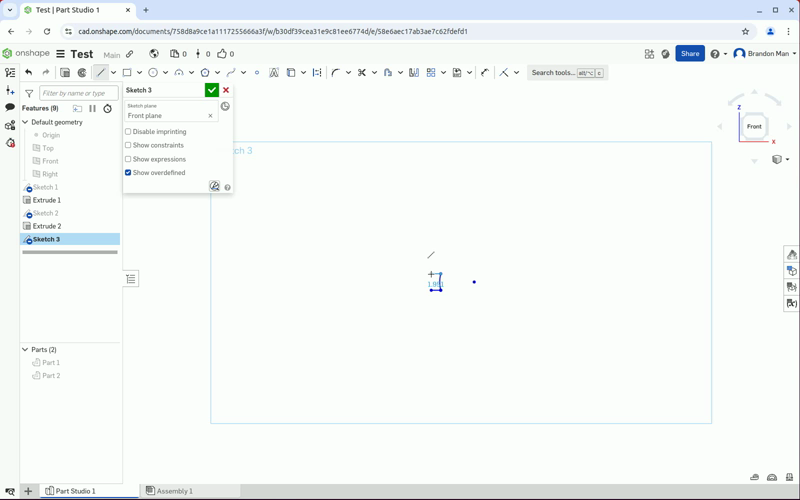
mouse_move(461, 273)
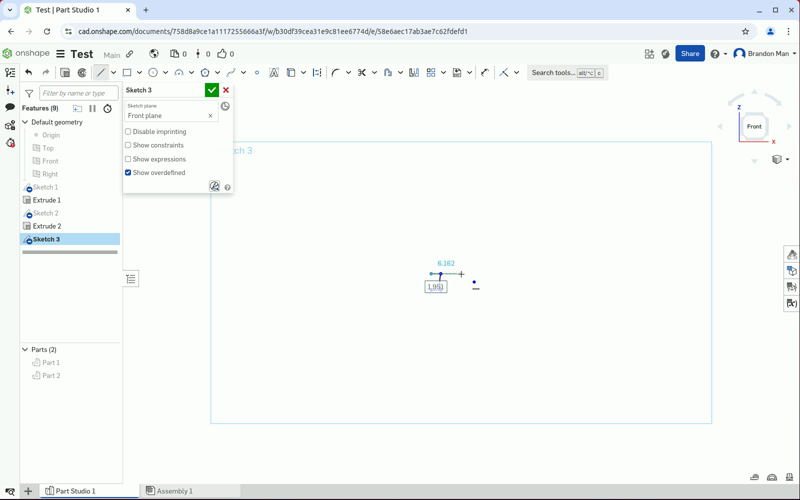
key_down(shift)
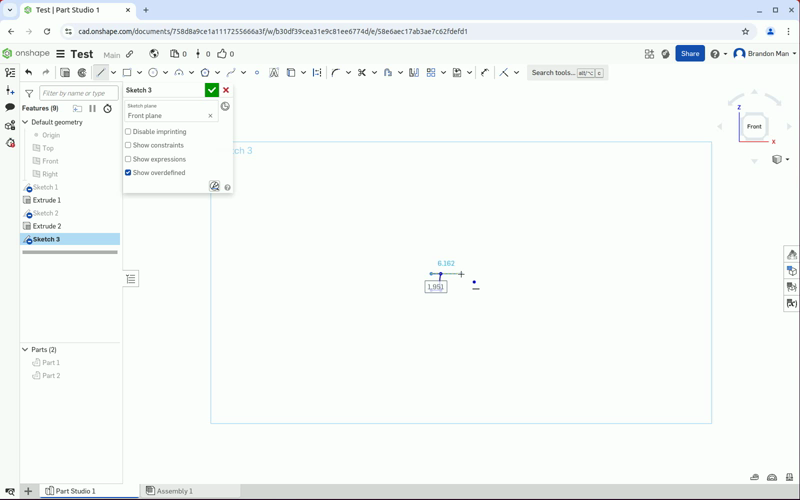
mouse_move(431, 290)
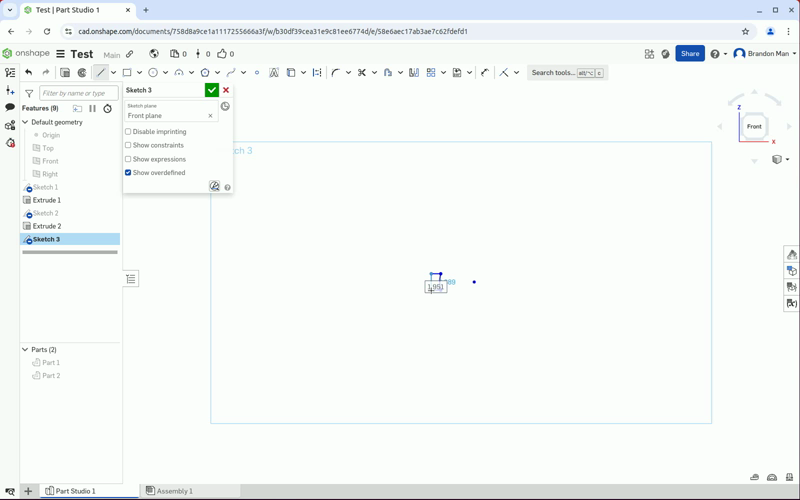
key_up(shift)
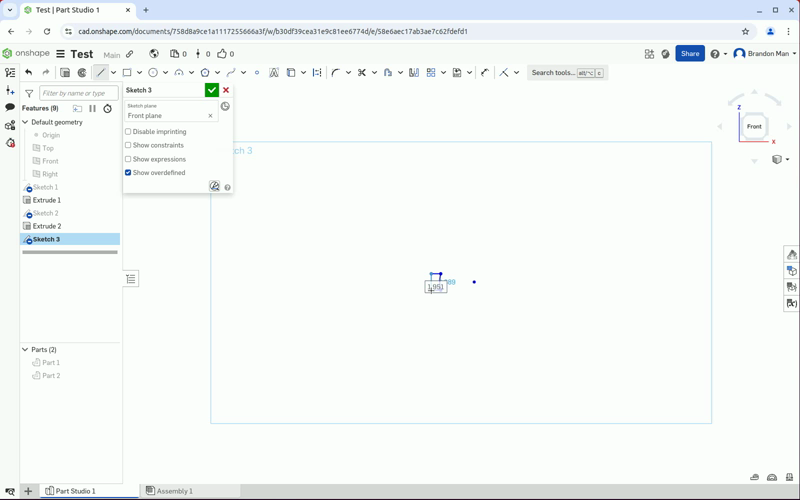
click(431, 290)
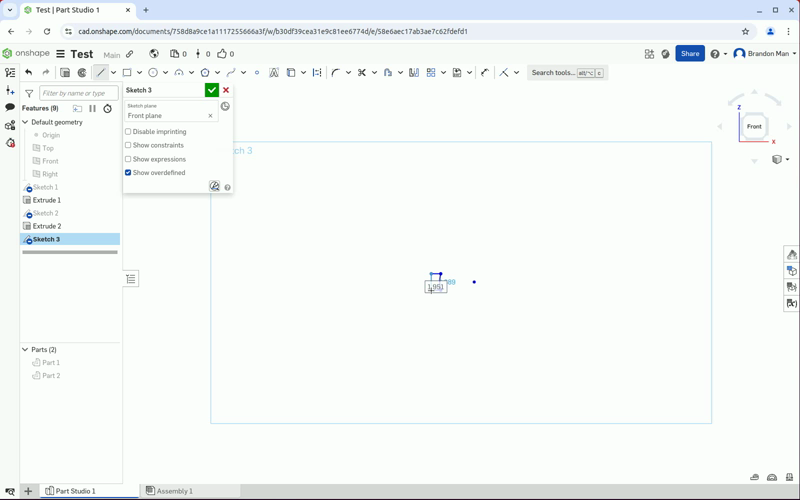
key(esc)
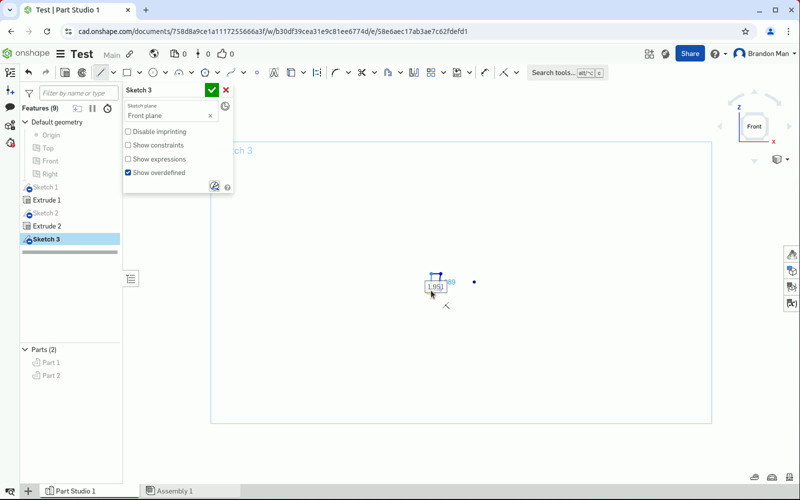
mouse_move(437, 278)
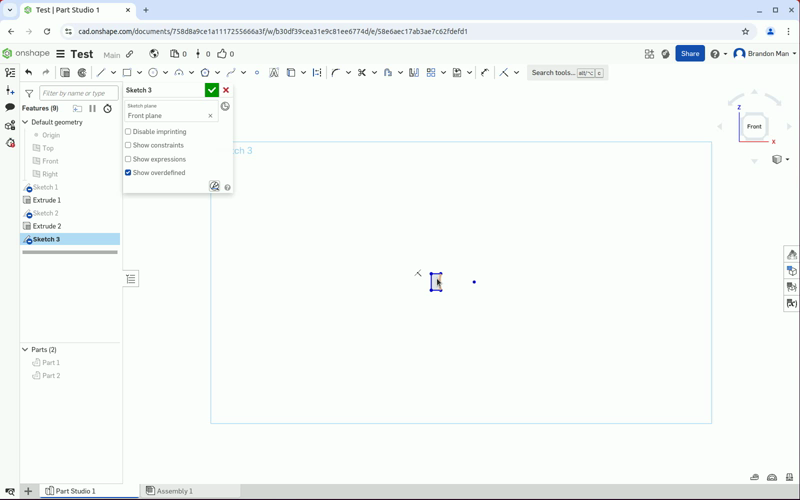
scroll(6)
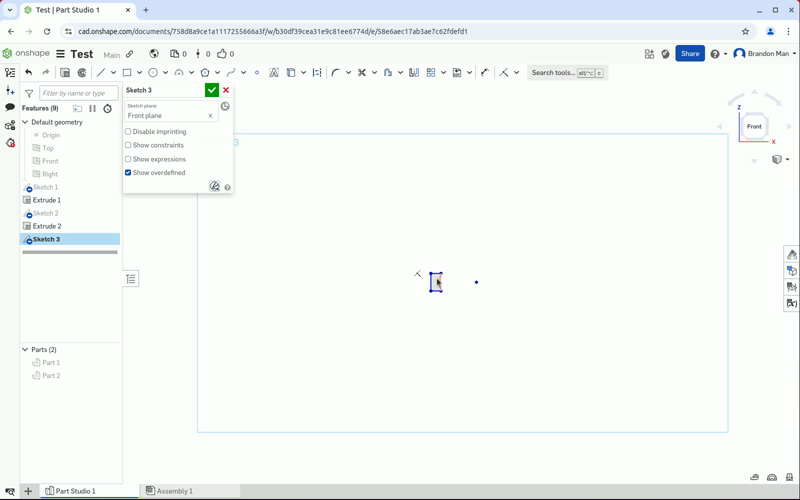
scroll(6)
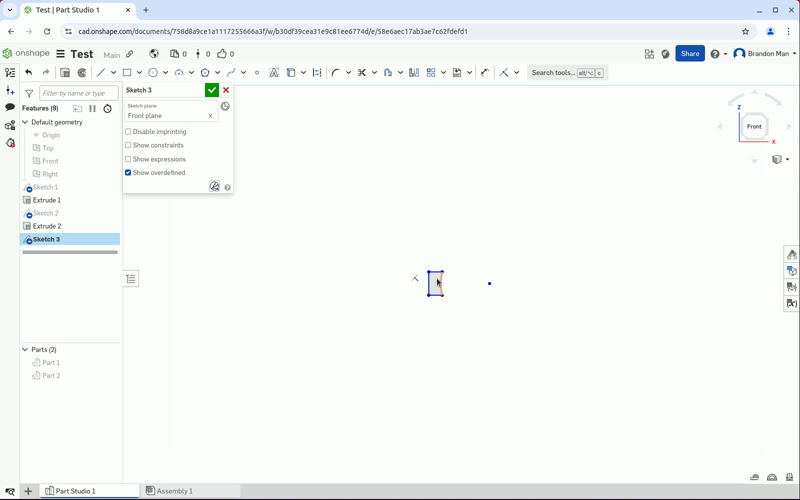
scroll(6)
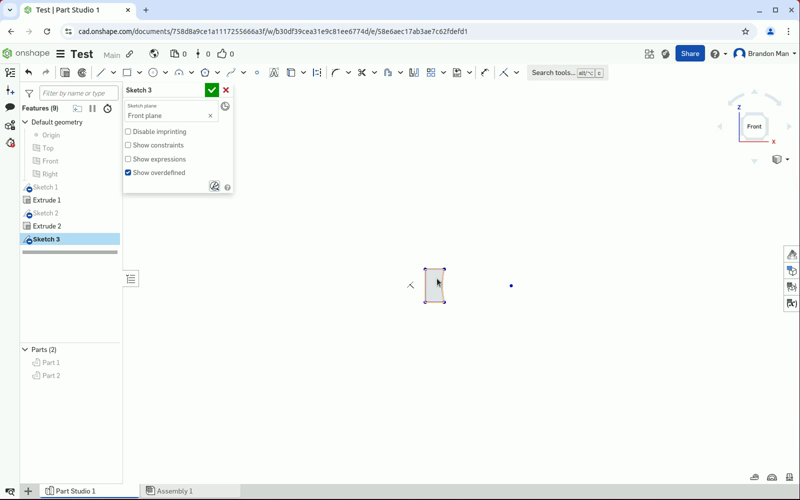
scroll(6)
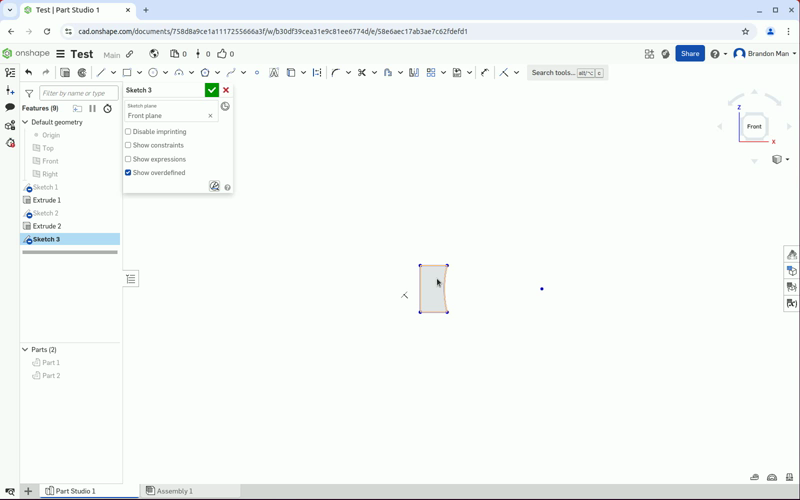
scroll(6)
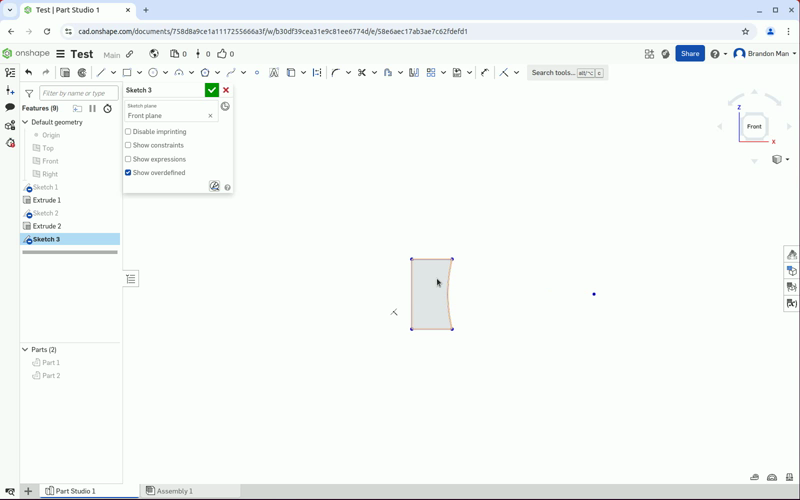
scroll(6)
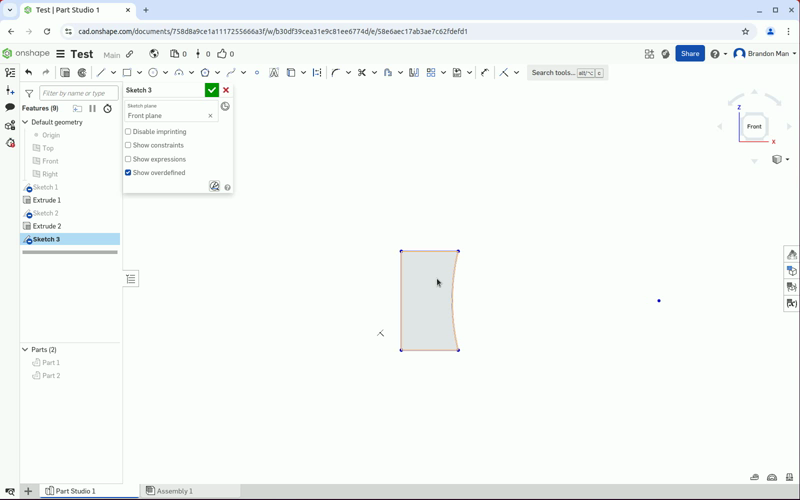
scroll(6)
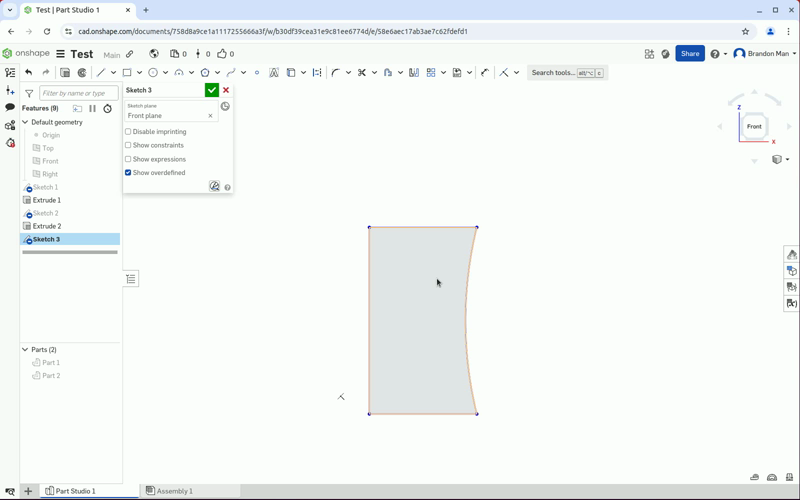
click(437, 278)
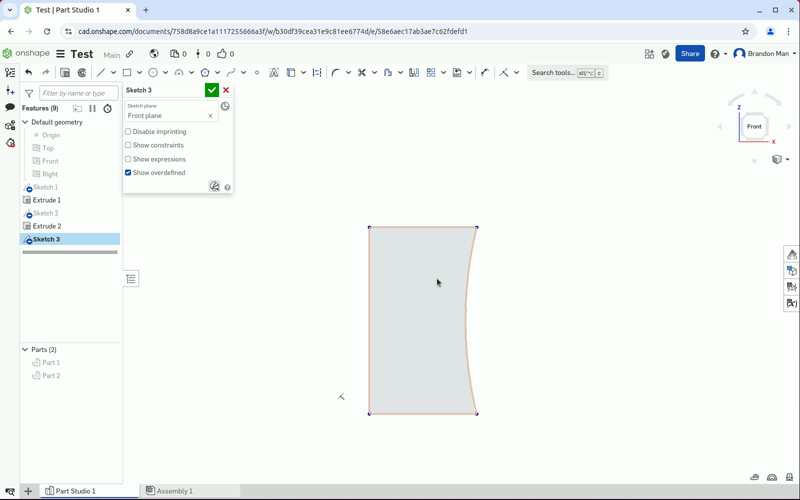
scroll(-6)
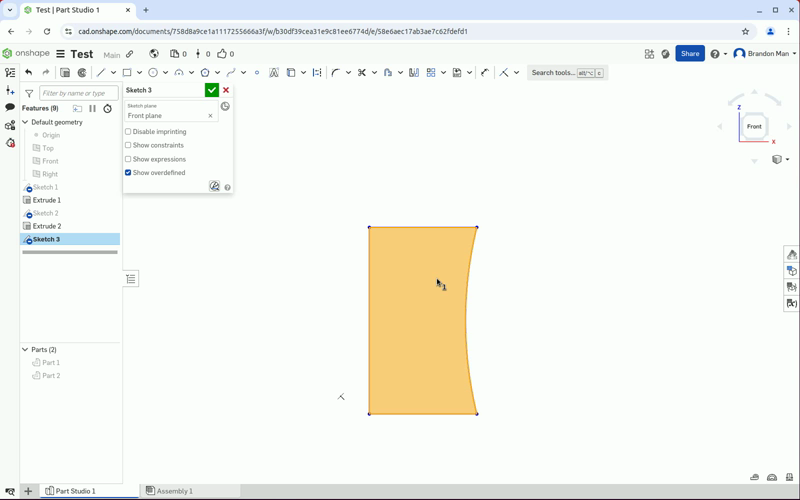
scroll(-6)
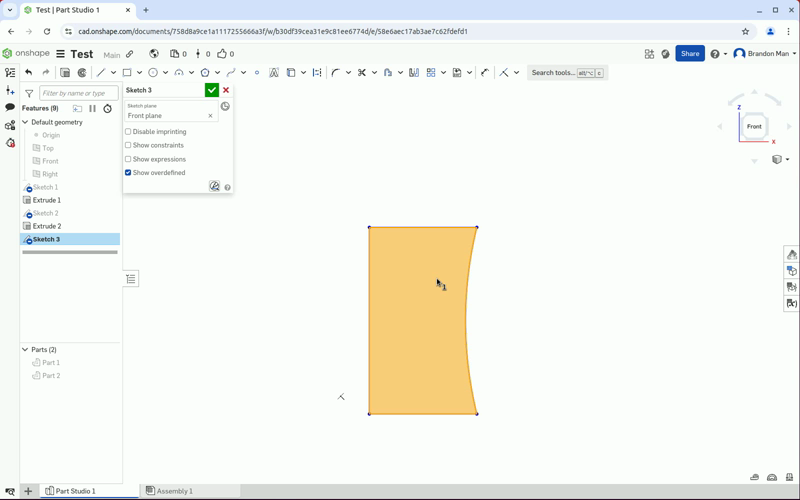
scroll(-6)
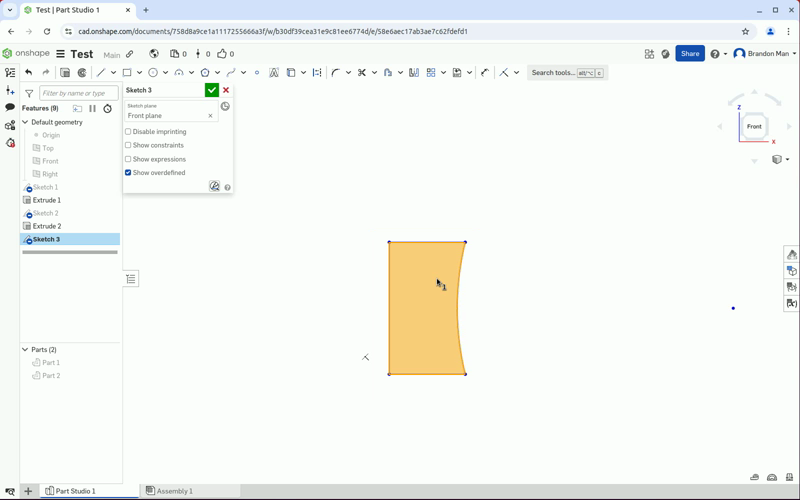
scroll(-6)
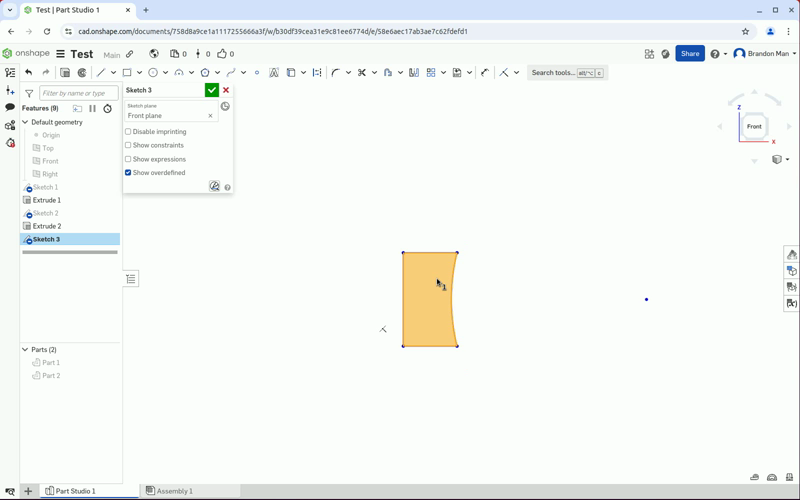
scroll(-6)
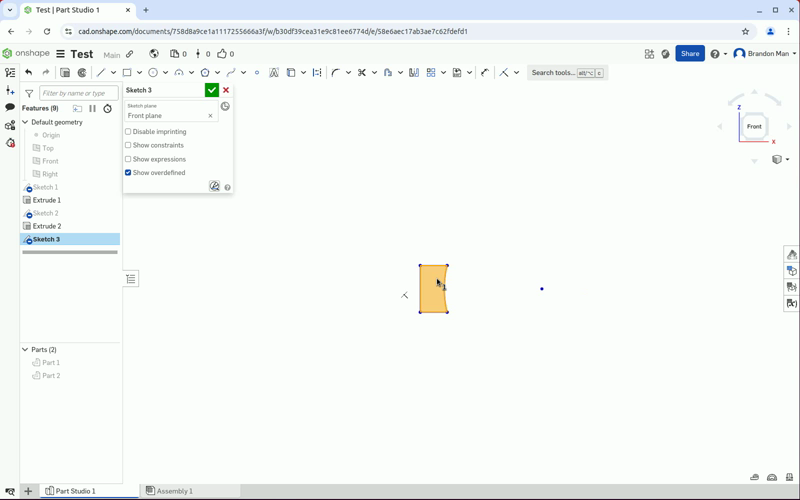
scroll(-6)
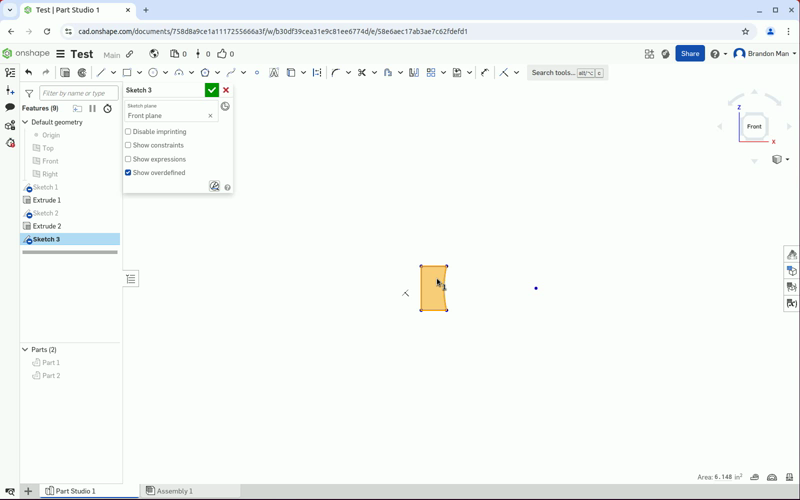
scroll(-6)
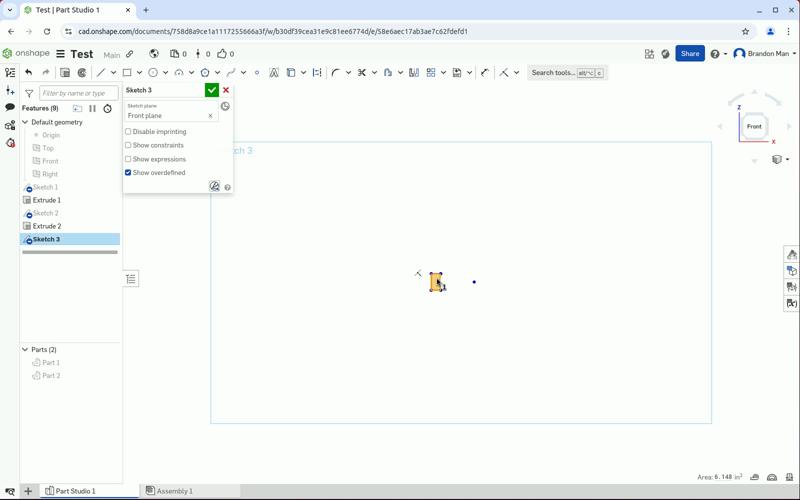
mouse_move(73, 352)
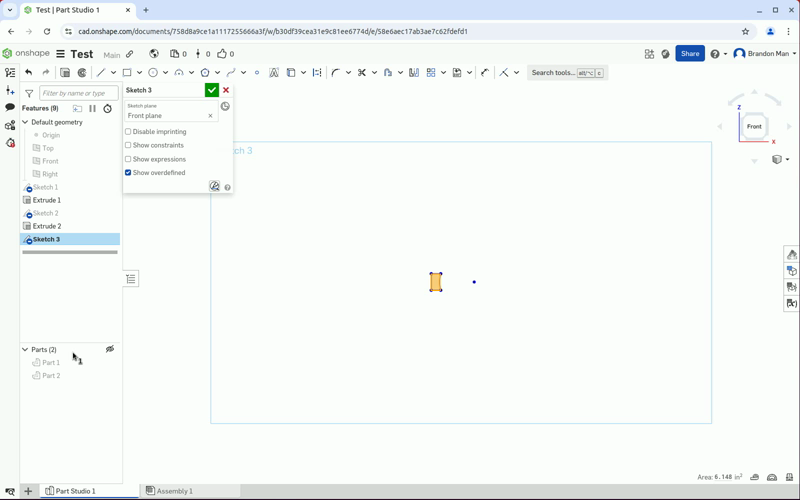
key(shift+y)
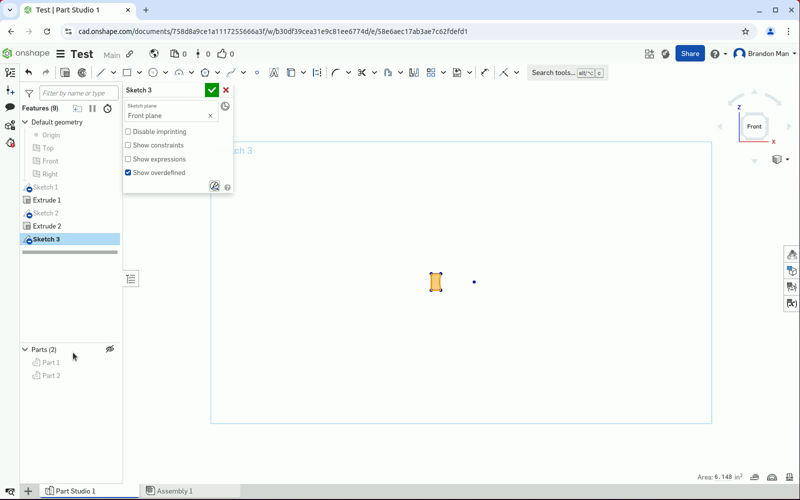
key(shift+e)
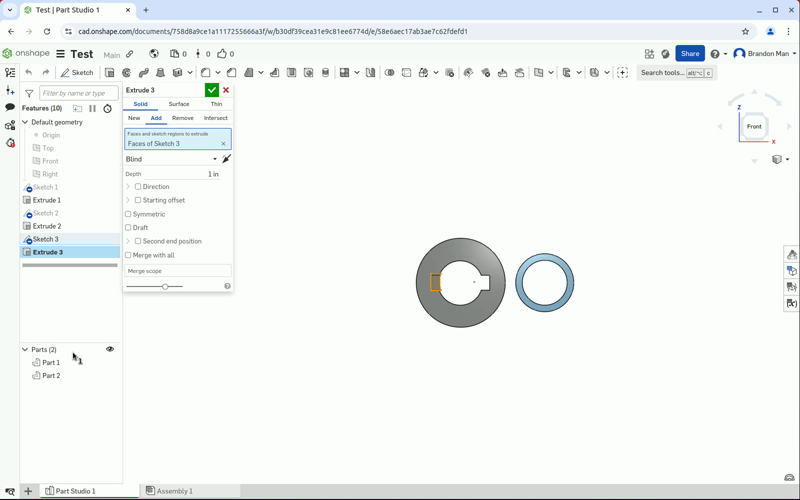
mouse_move(143, 106)
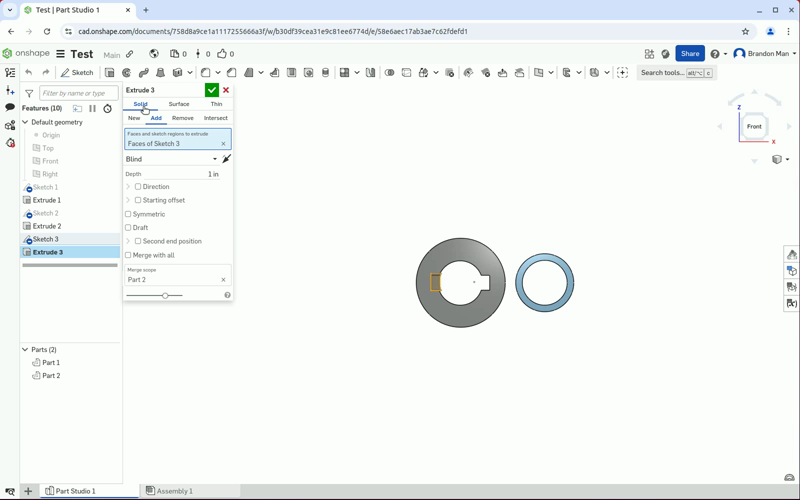
click(143, 106)
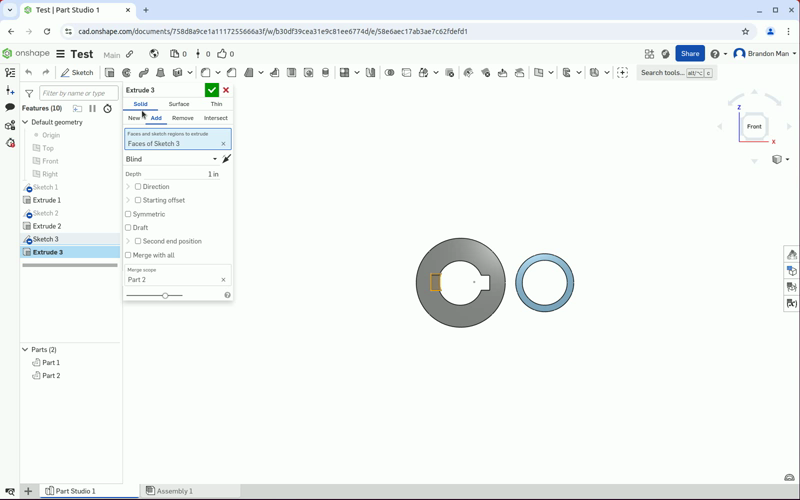
mouse_move(137, 120)
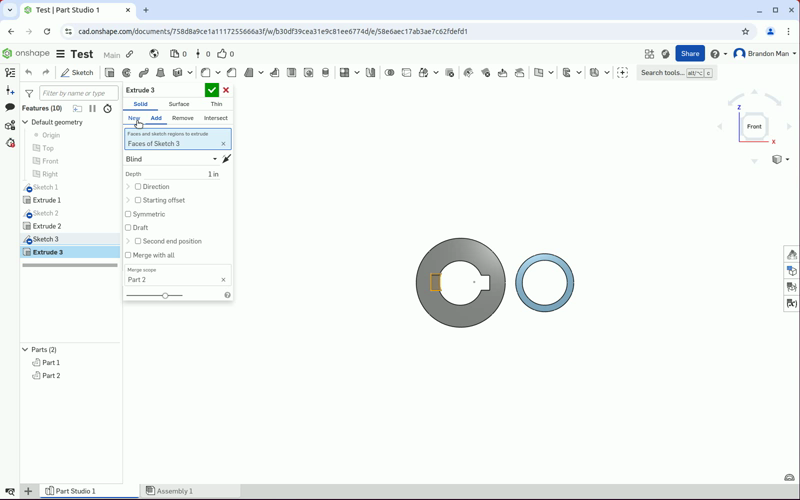
click(137, 120)
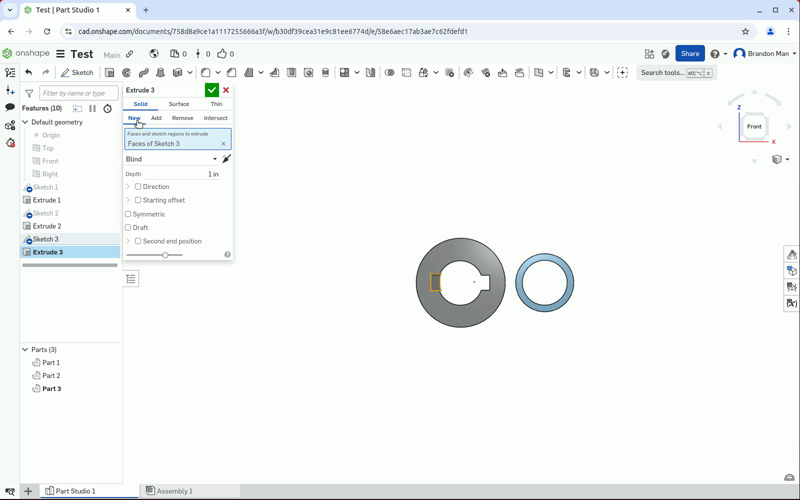
key(tab, 4)
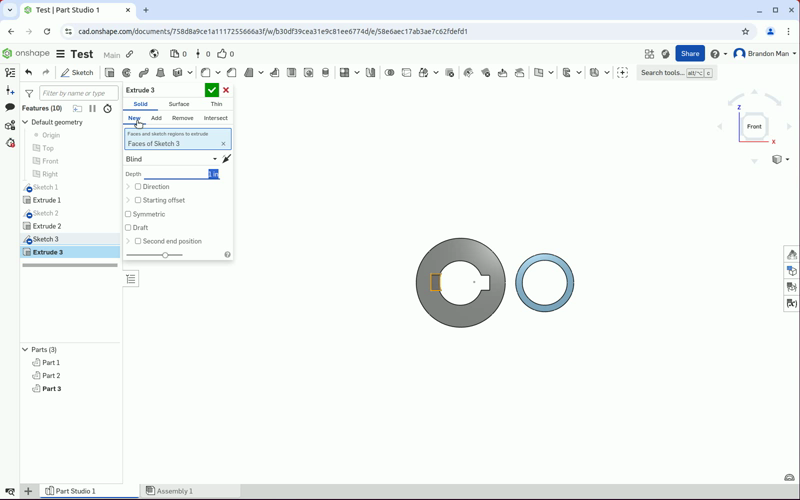
text(7.943)
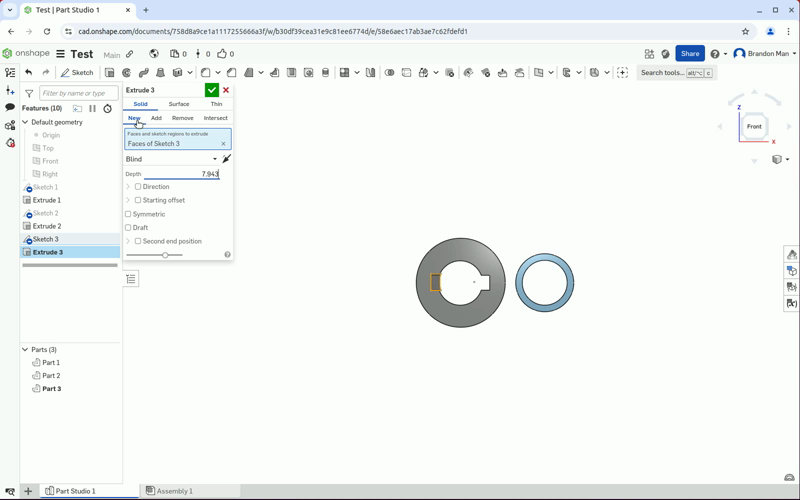
key(enter)
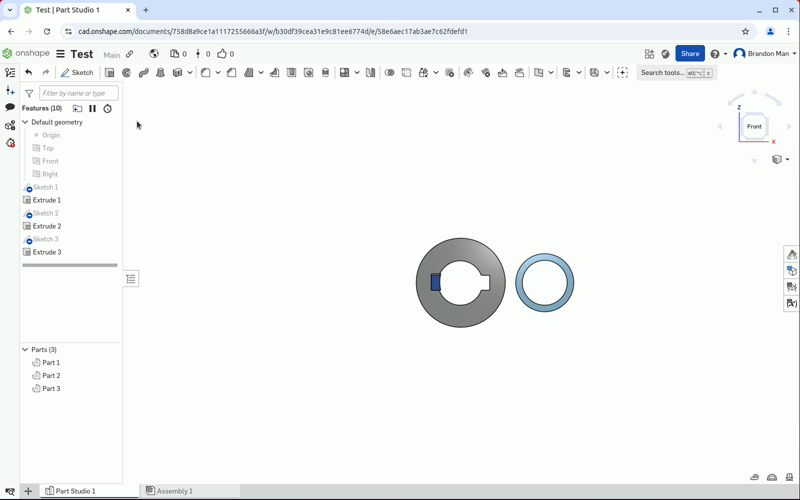
key(shift+h)
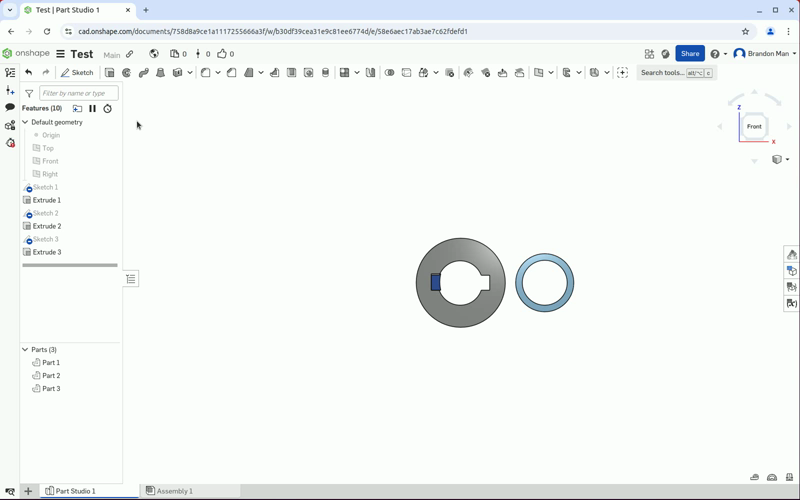
key(shift+h)
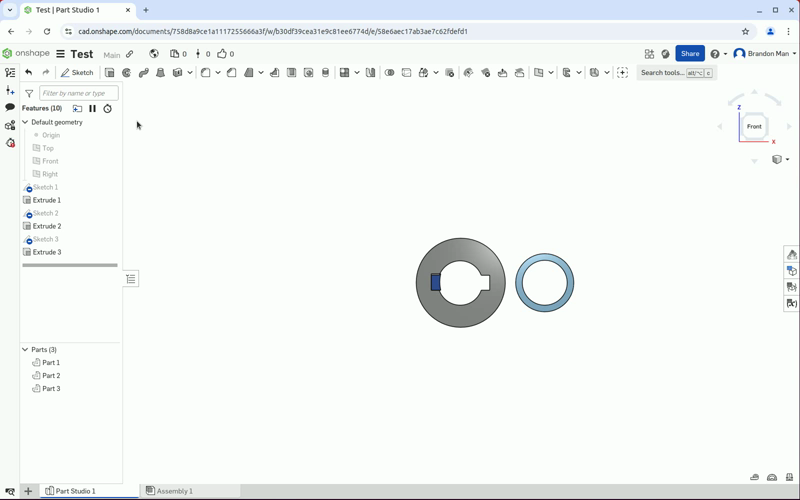
mouse_move(73, 189)
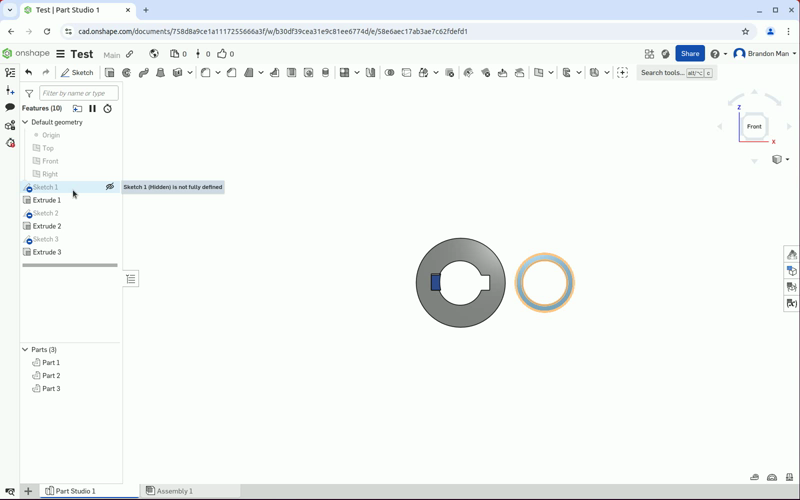
click(73, 189)
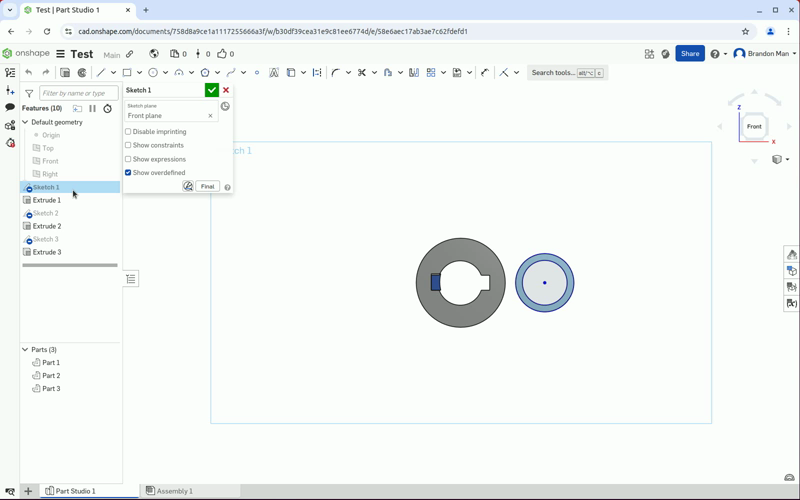
mouse_move(229, 92)
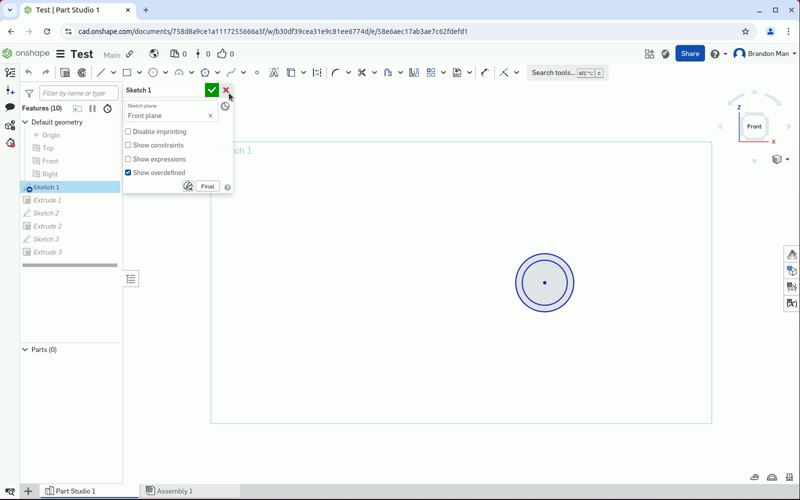
click(229, 92)
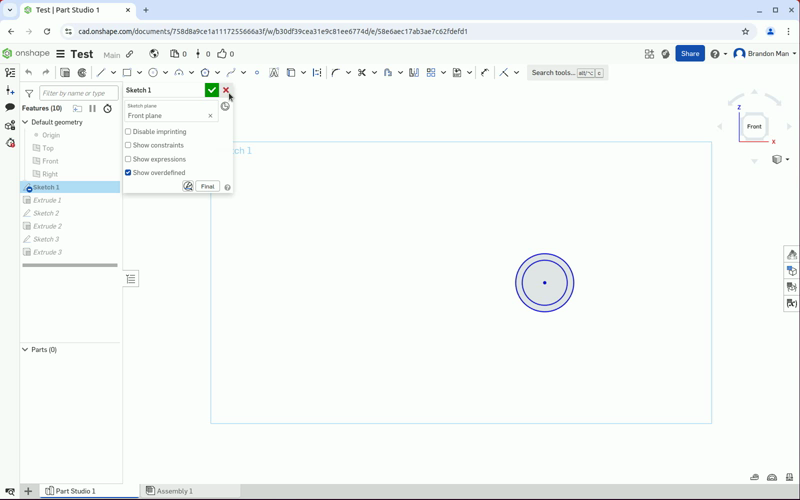
key(shift+s)
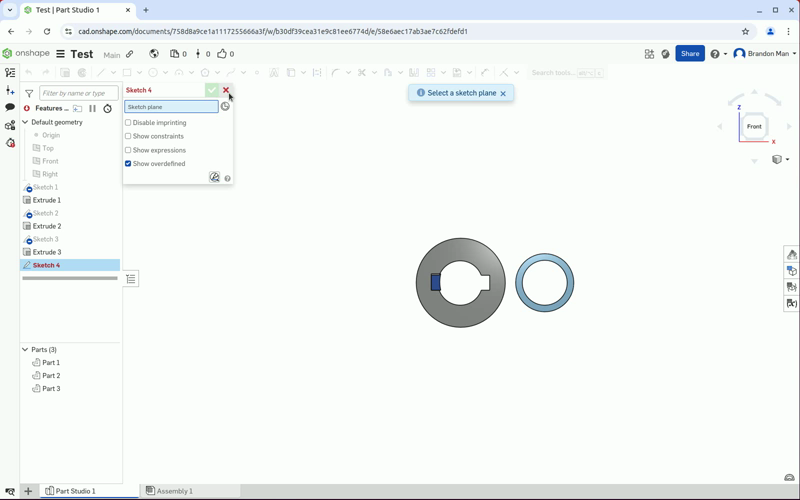
mouse_move(73, 163)
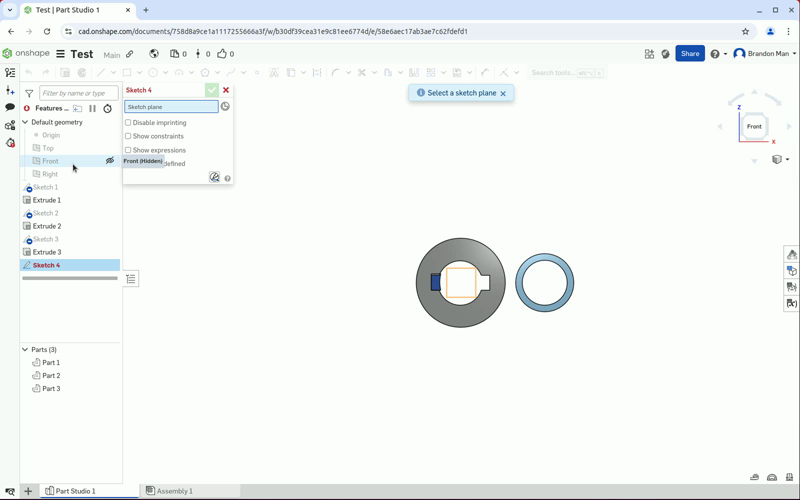
click(73, 163)
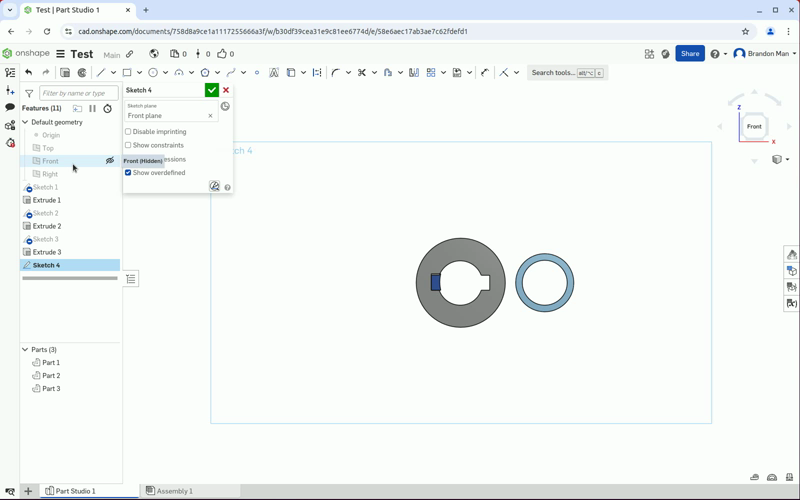
mouse_move(73, 352)
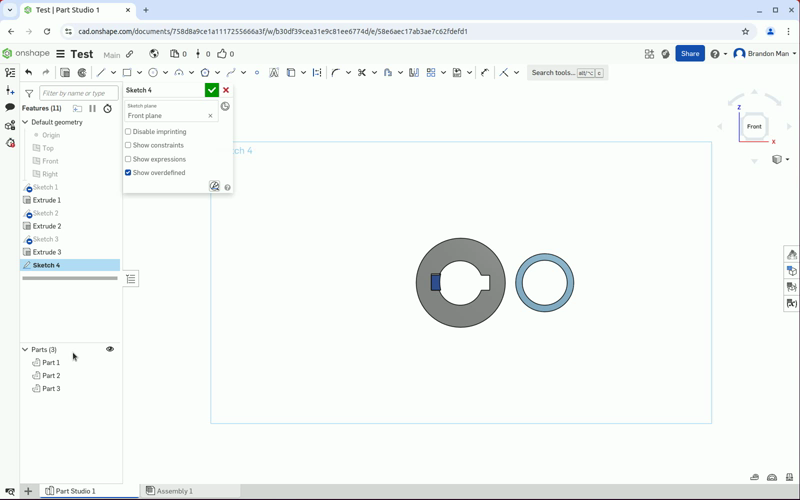
key(y)
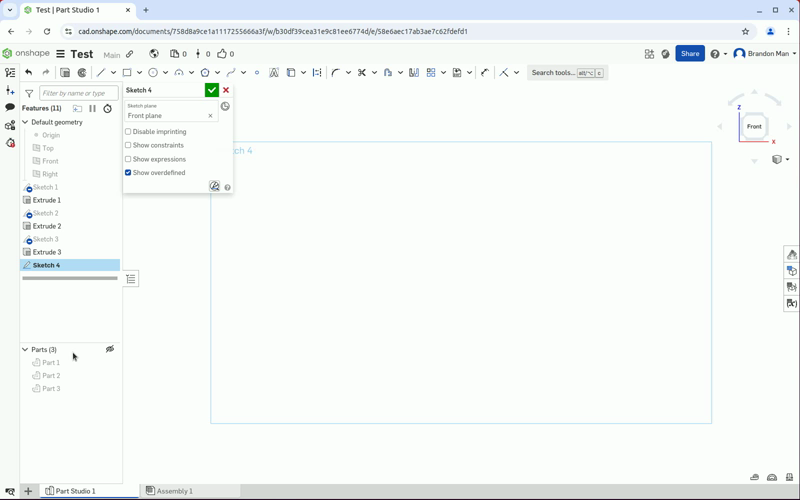
key(l)
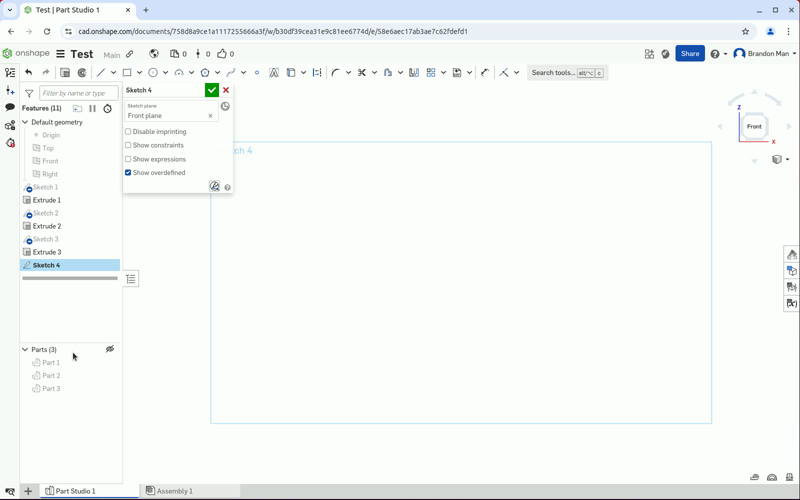
key_down(shift)
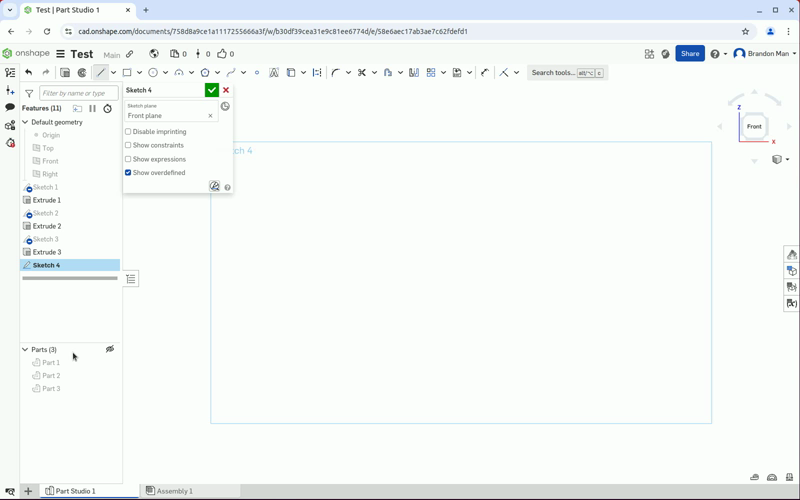
mouse_move(468, 326)
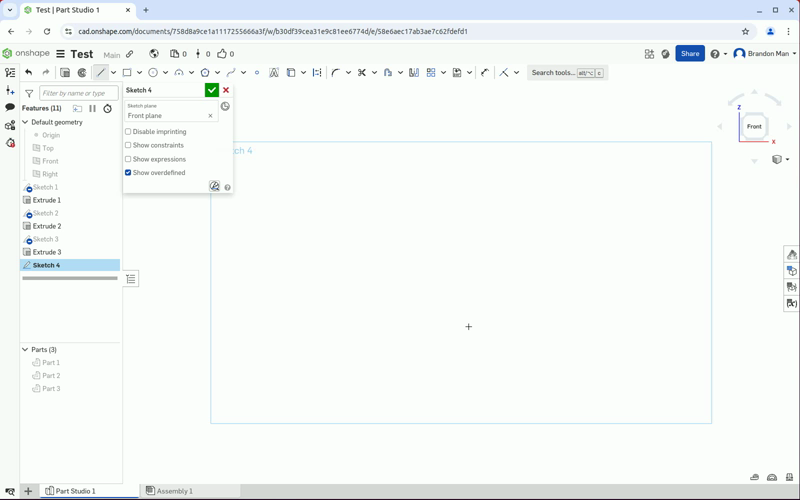
click(468, 326)
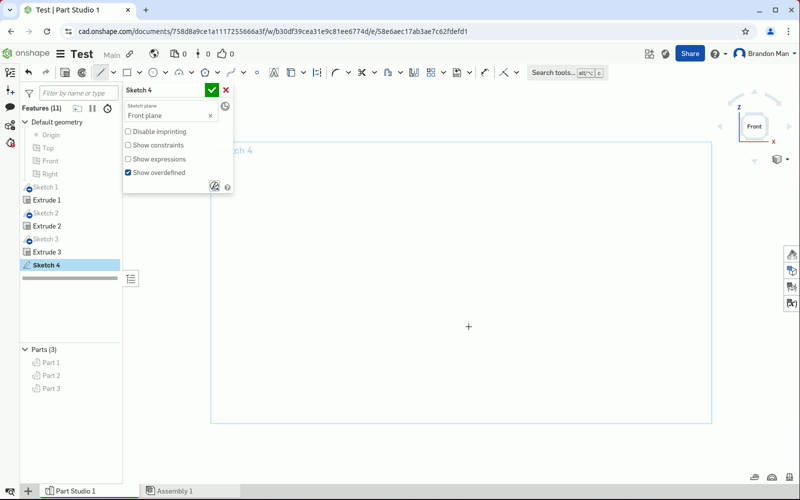
key_up(shift)
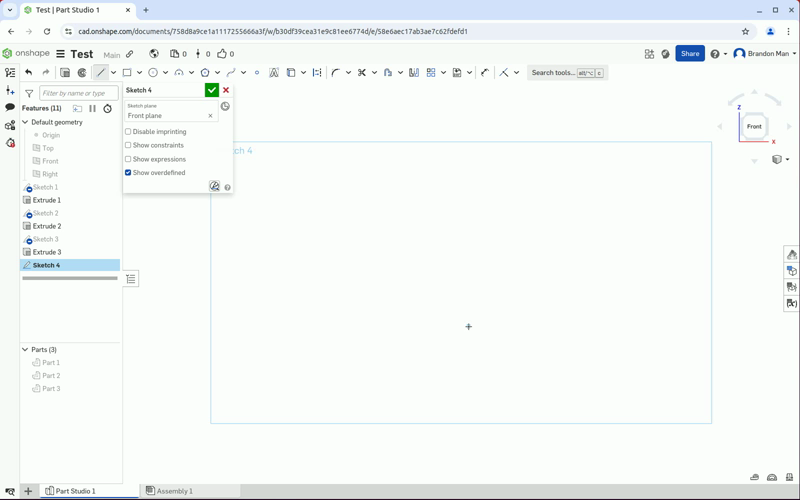
key_down(shift)
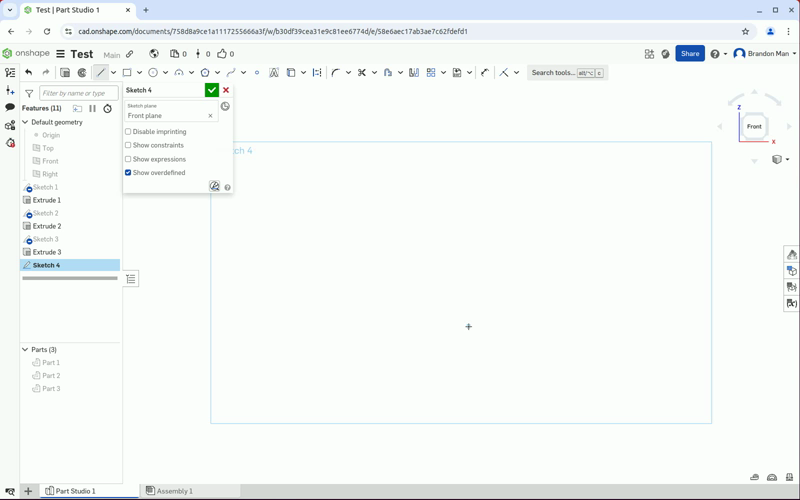
mouse_move(549, 311)
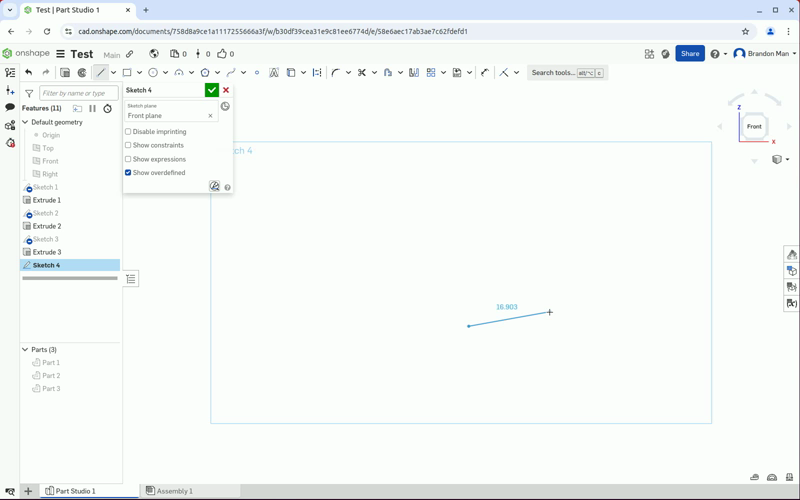
click(549, 311)
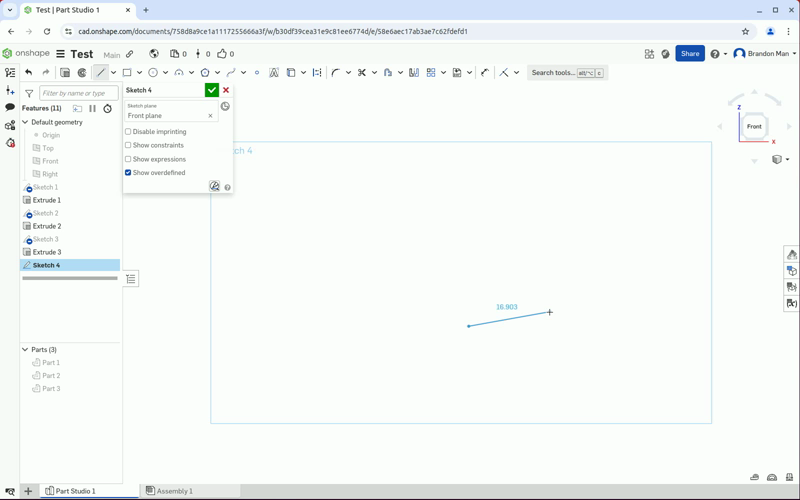
key_up(shift)
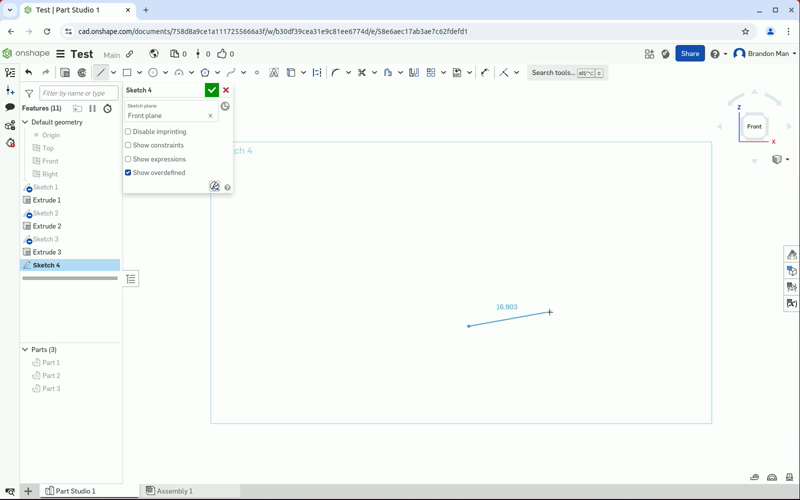
key(esc)
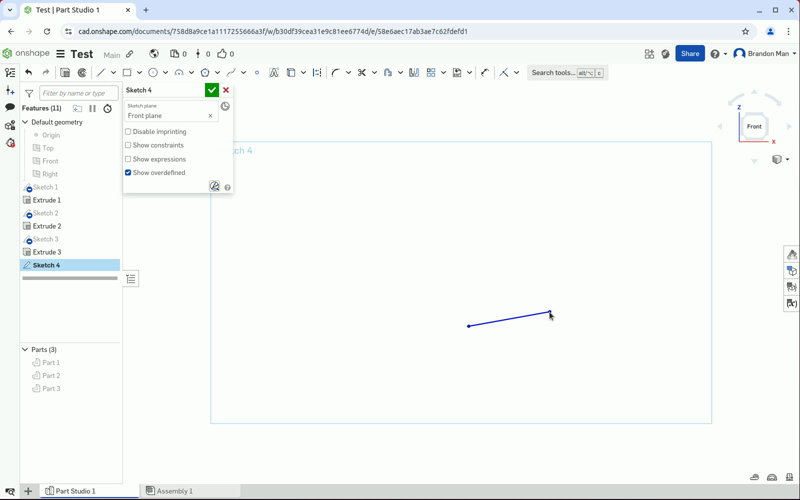
key(a)
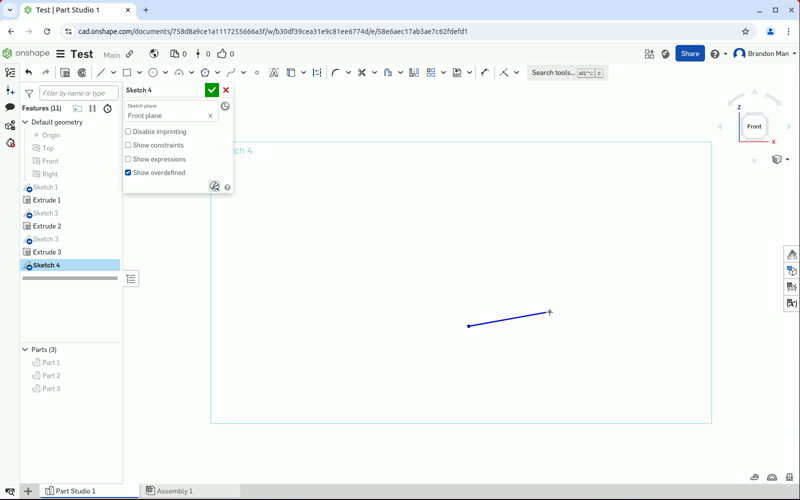
mouse_move(549, 311)
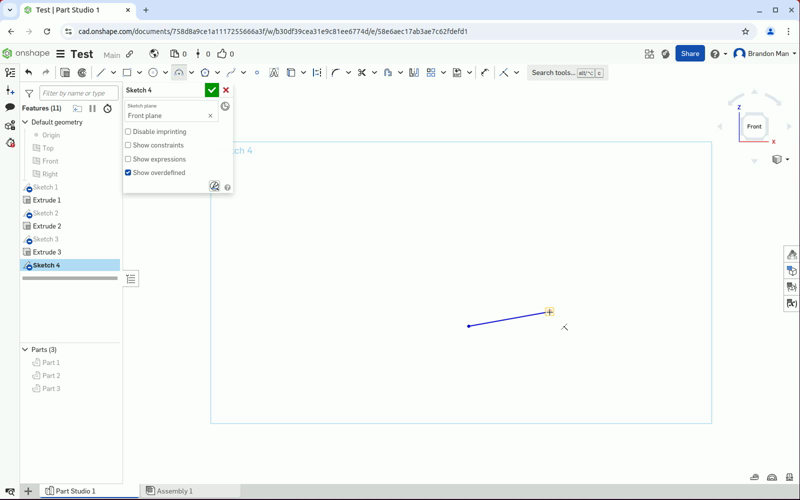
click(549, 311)
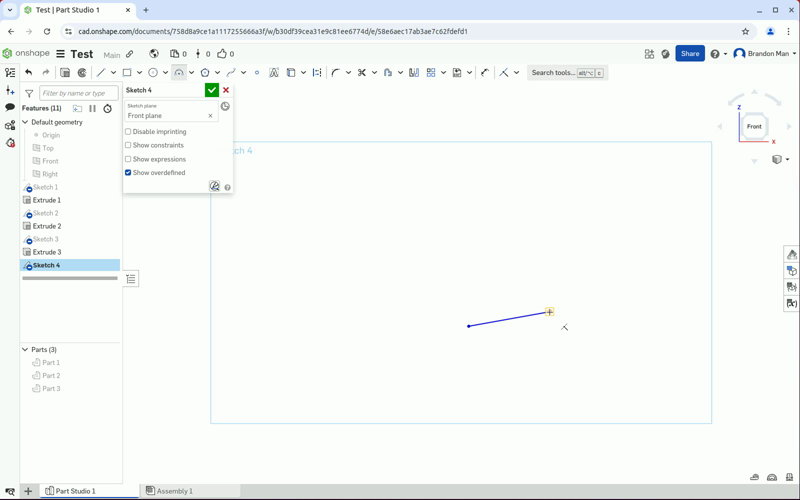
key_down(shift)
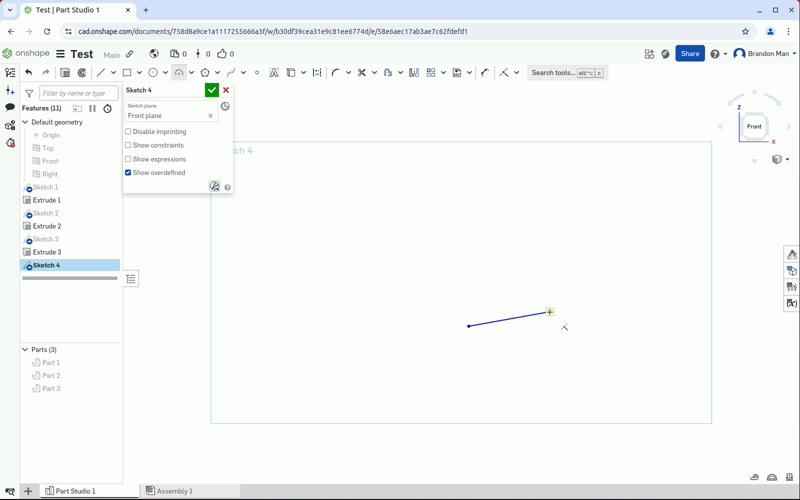
mouse_move(549, 253)
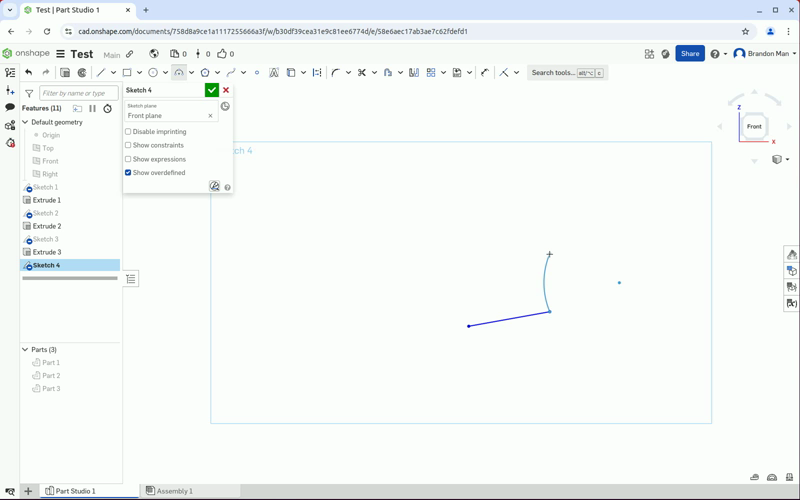
click(549, 253)
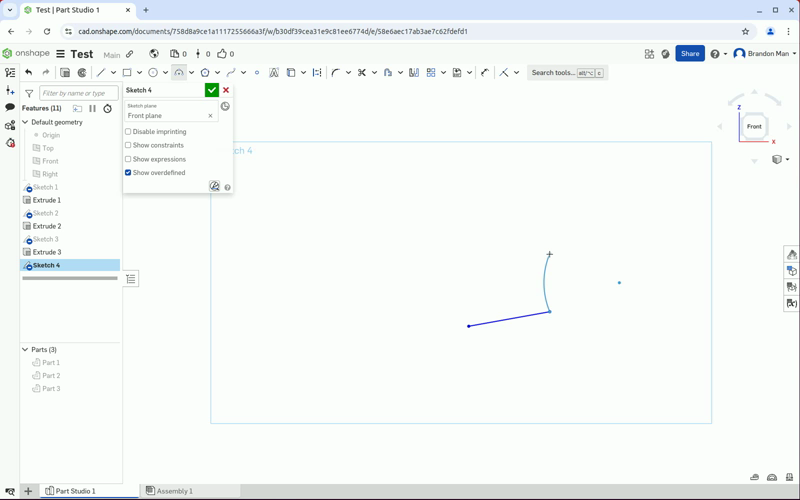
mouse_move(515, 282)
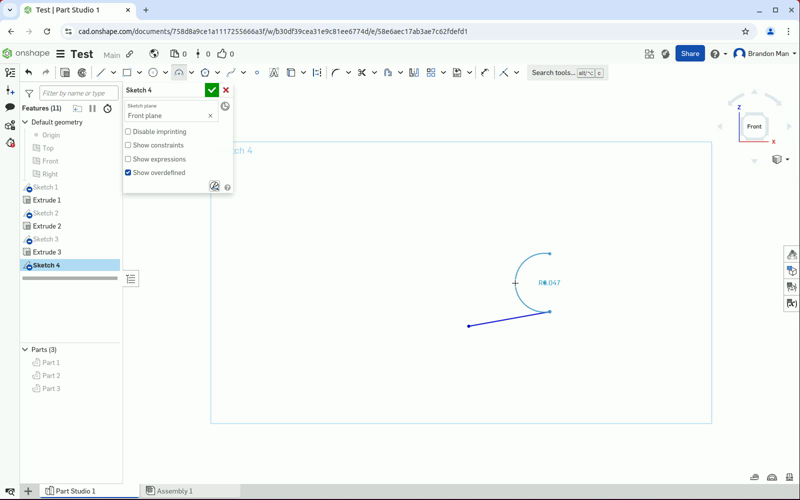
click(515, 282)
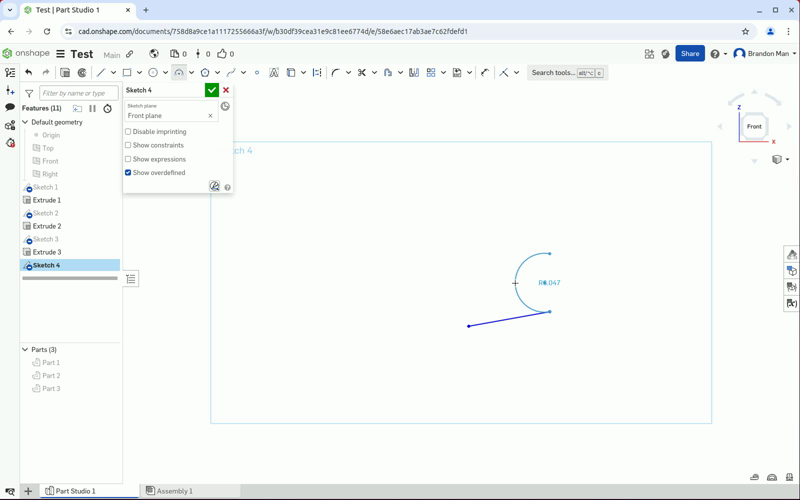
key_up(shift)
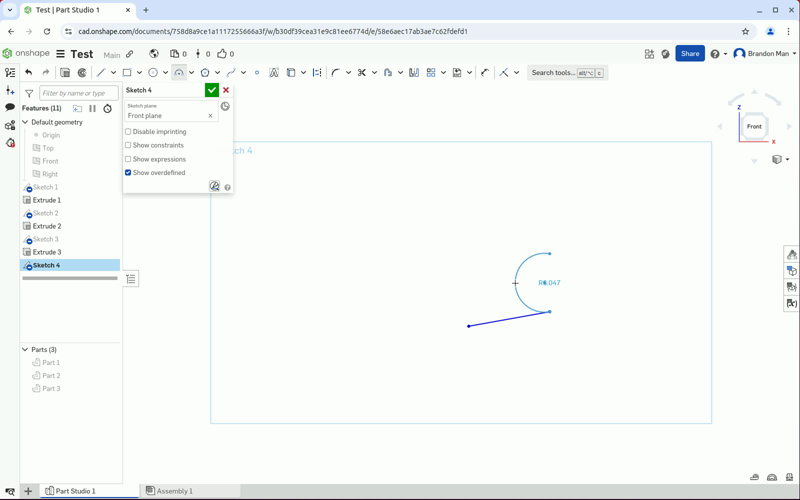
key(esc)
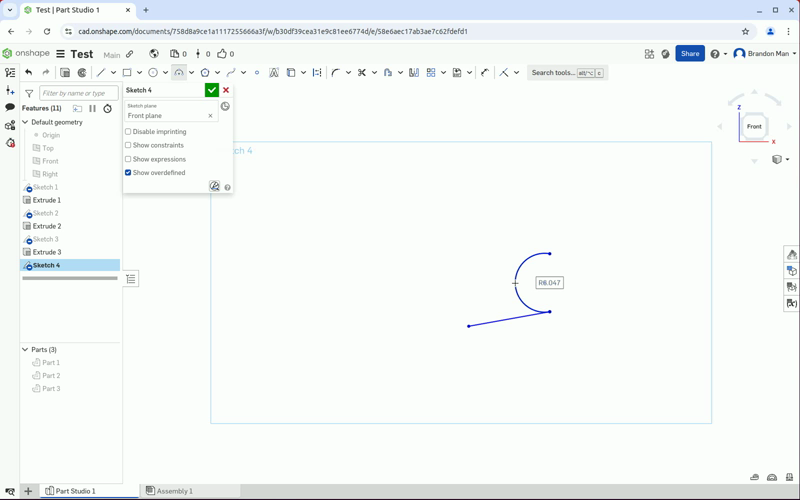
key(l)
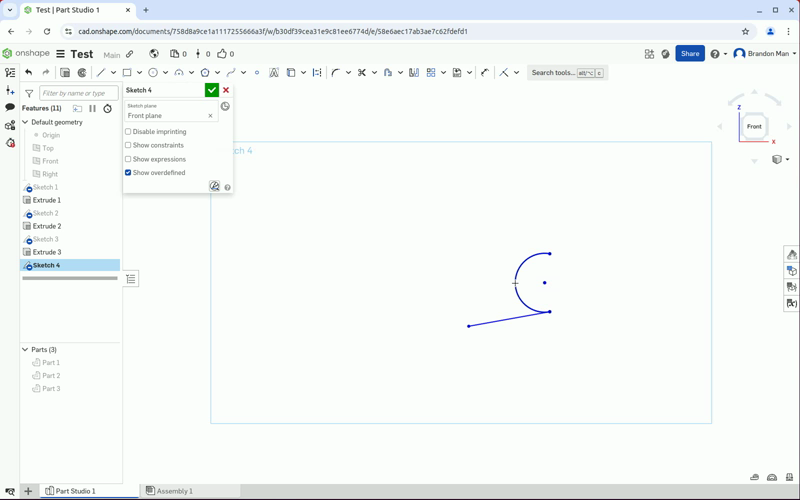
mouse_move(549, 253)
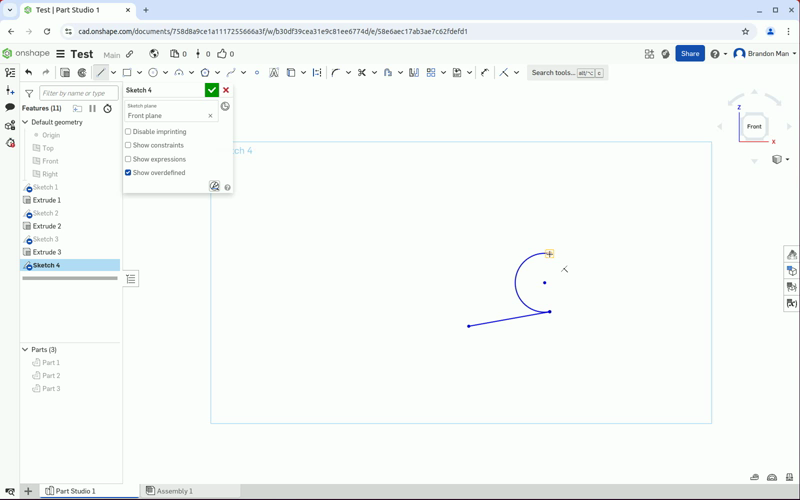
click(549, 253)
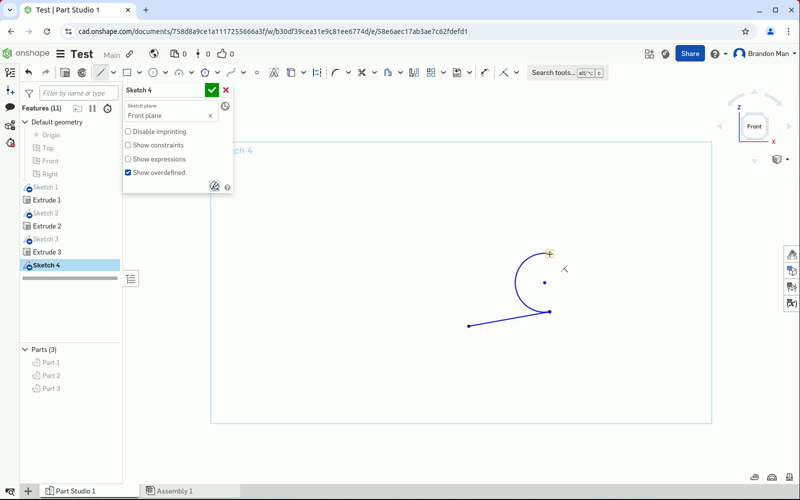
key_down(shift)
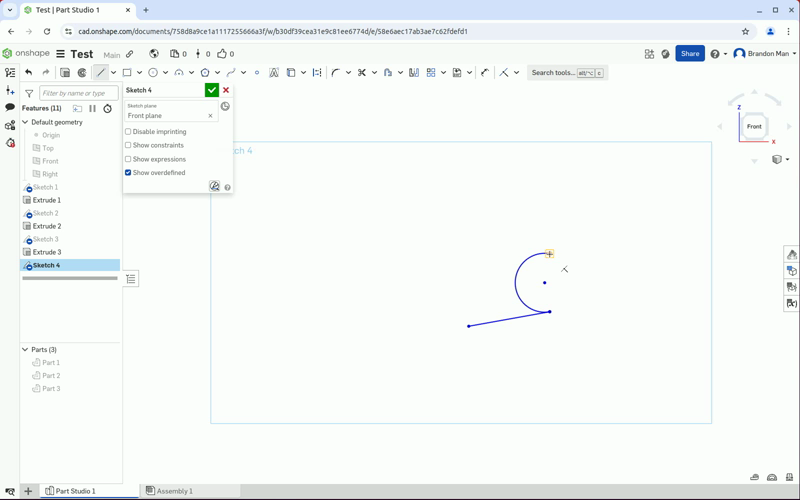
mouse_move(468, 239)
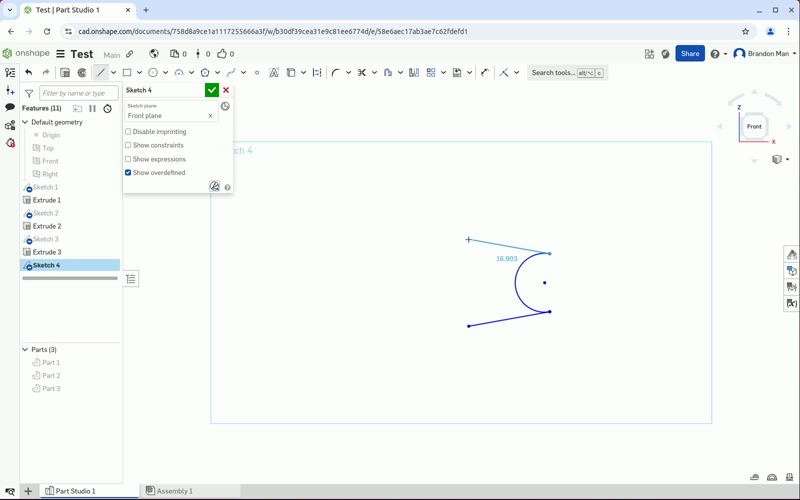
click(468, 239)
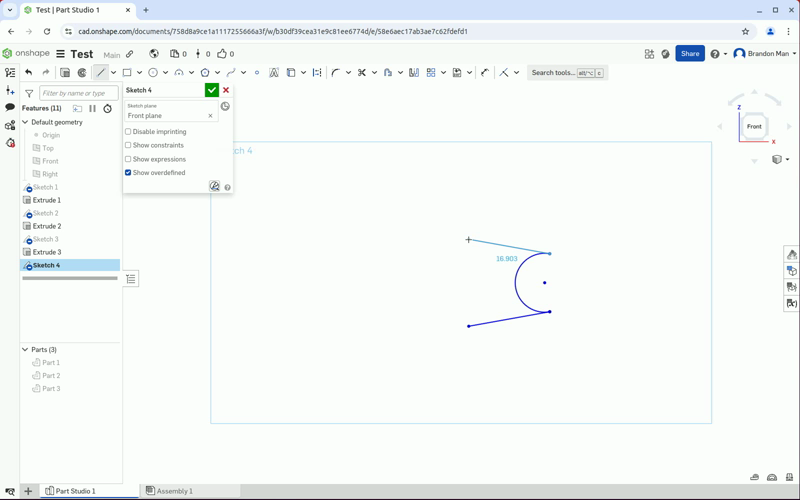
key_up(shift)
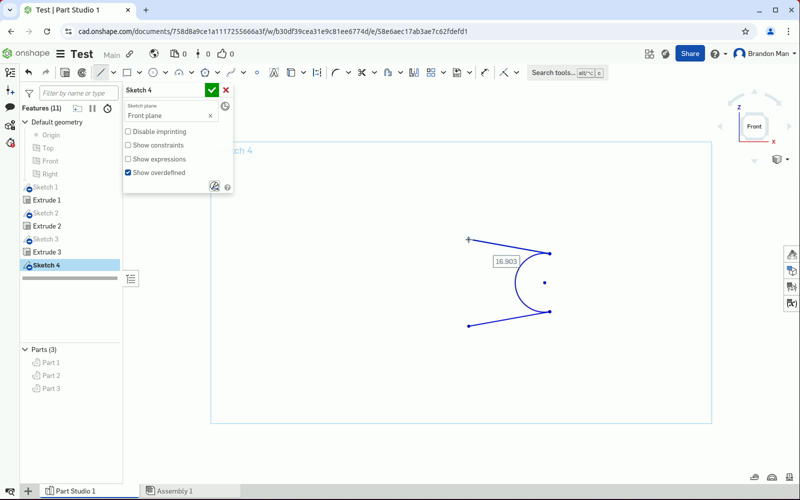
key(esc)
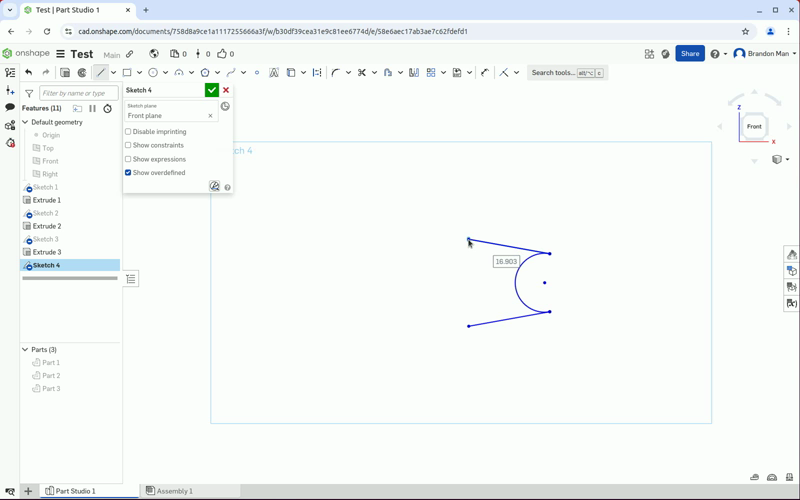
key(a)
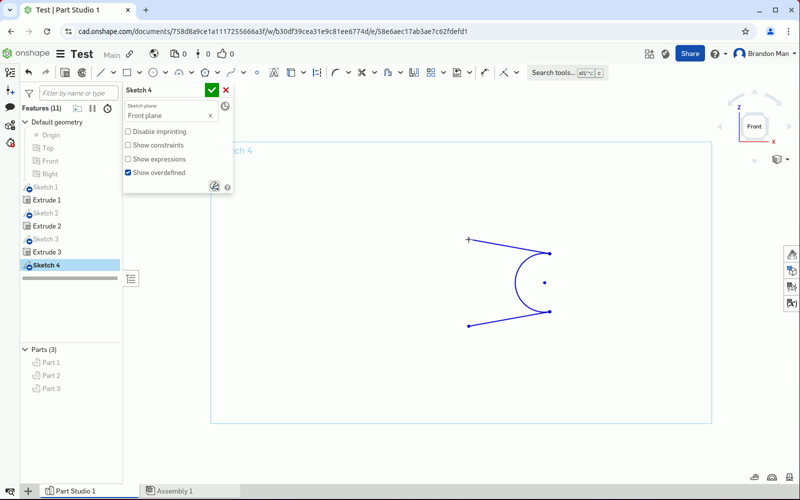
mouse_move(468, 239)
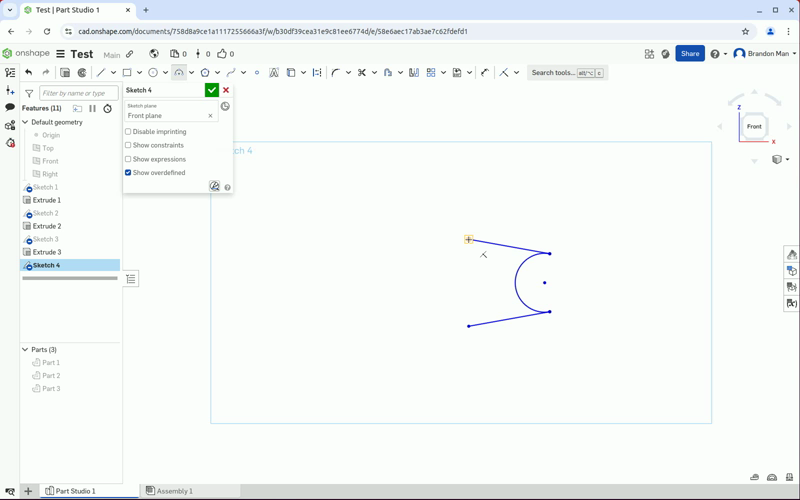
click(468, 239)
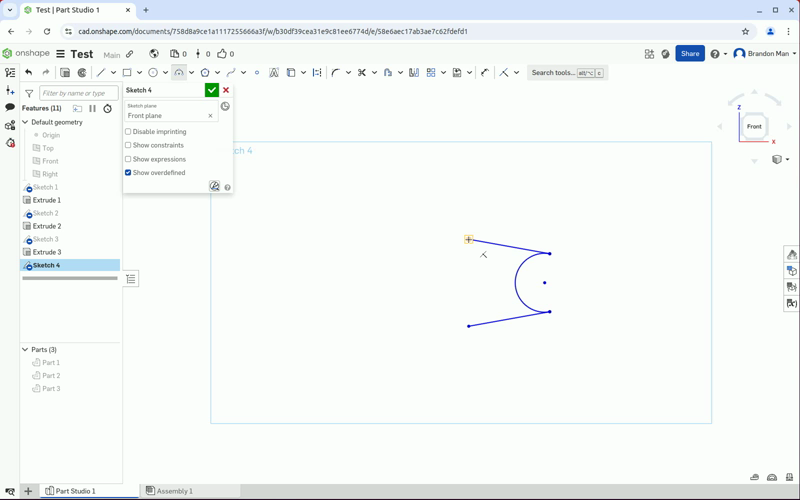
mouse_move(468, 326)
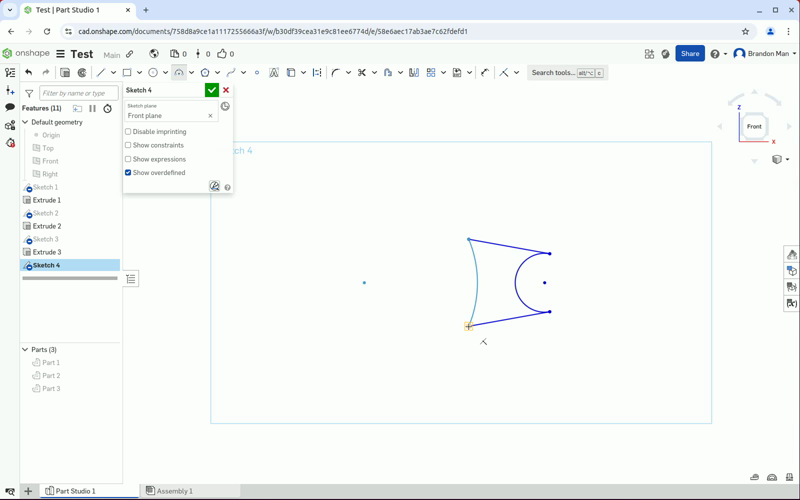
click(468, 326)
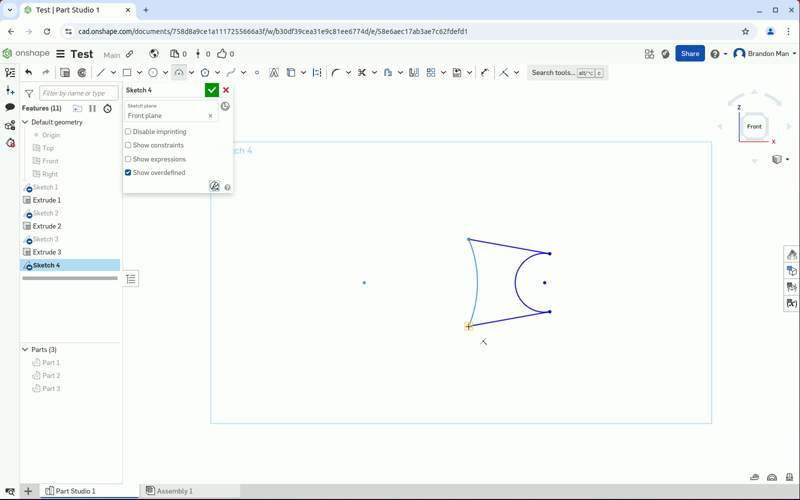
key_down(shift)
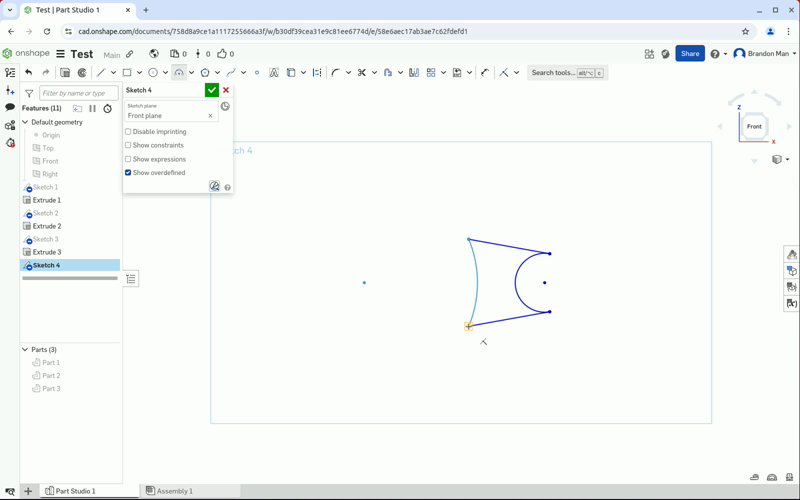
mouse_move(505, 282)
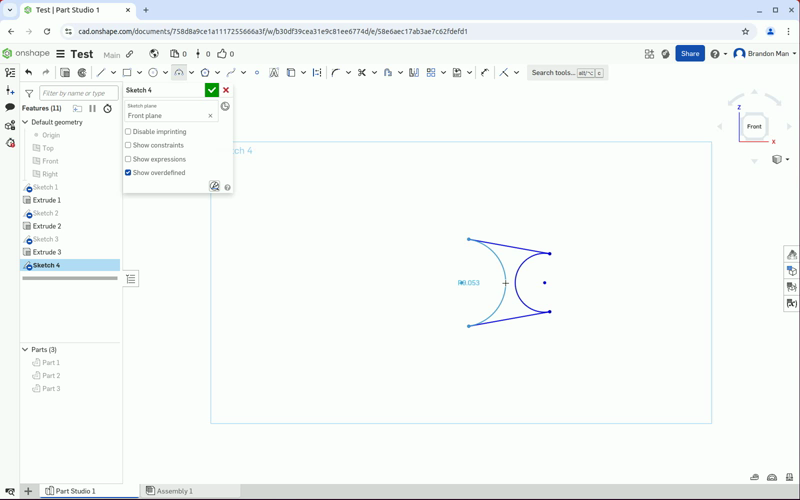
click(505, 282)
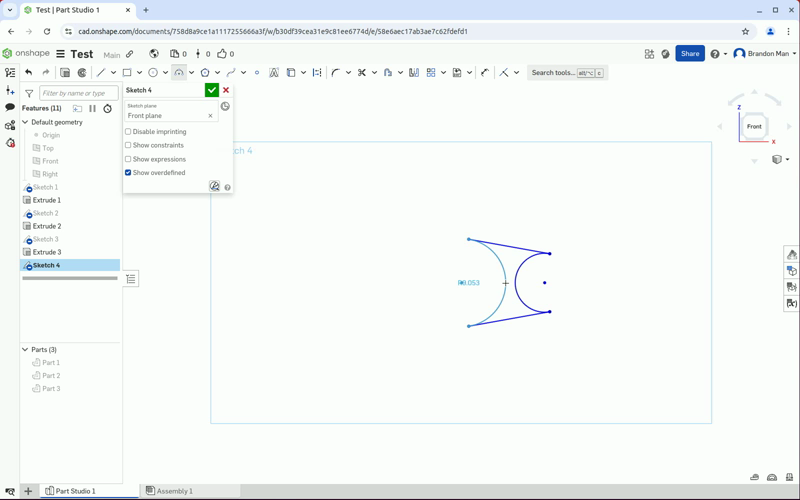
key_up(shift)
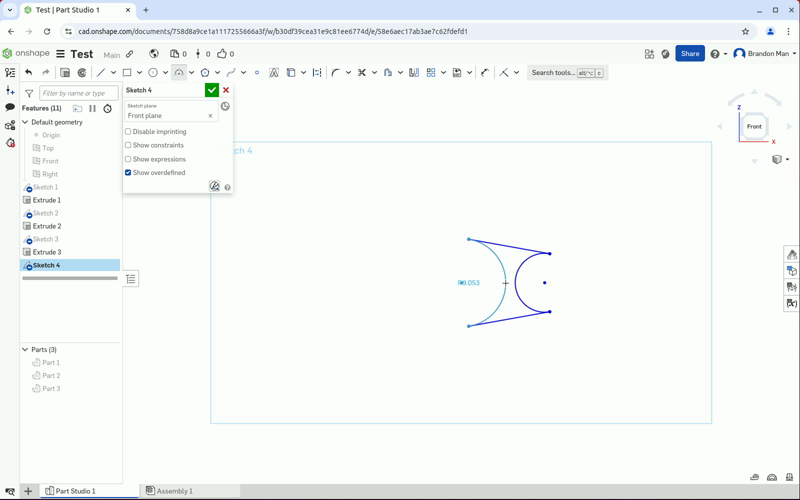
key(esc)
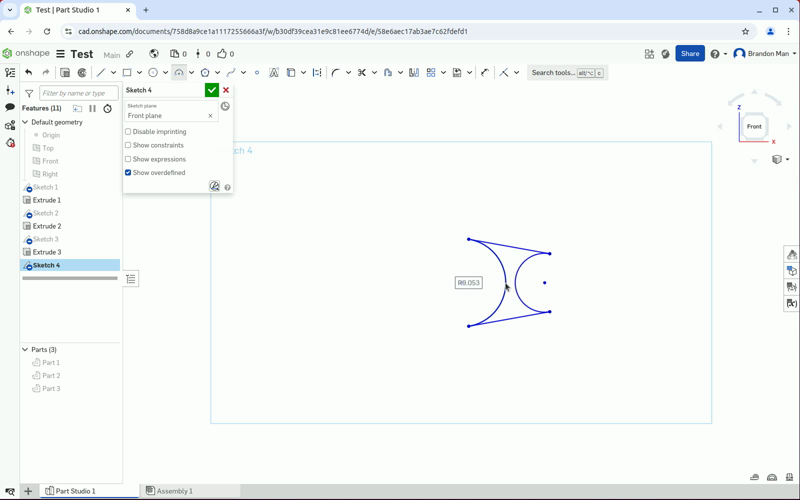
mouse_move(506, 264)
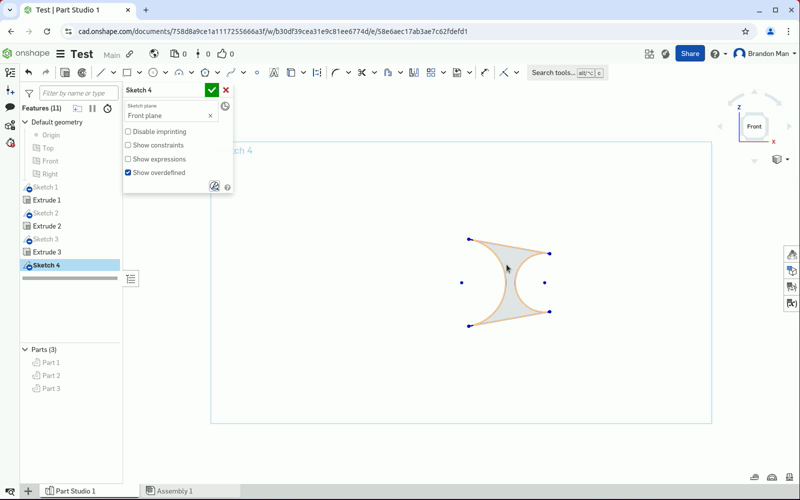
click(506, 264)
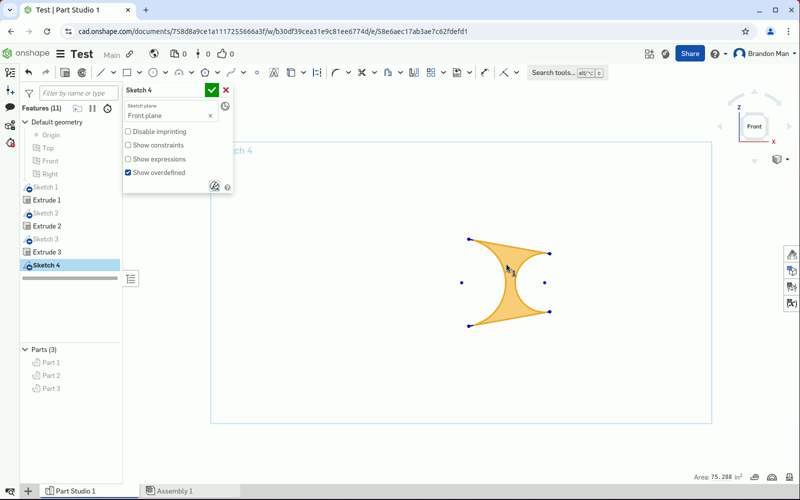
mouse_move(73, 352)
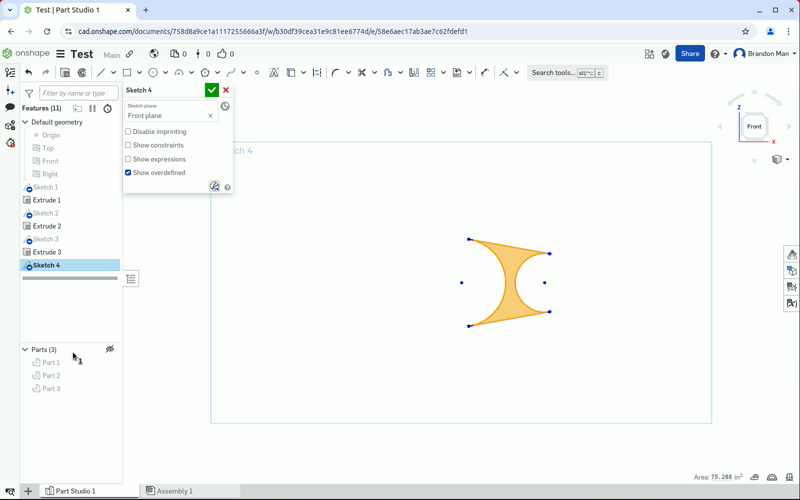
key(shift+y)
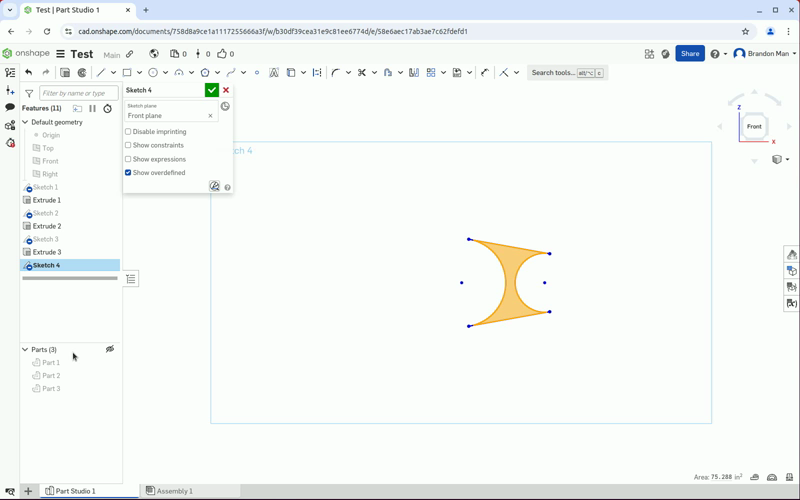
key(shift+e)
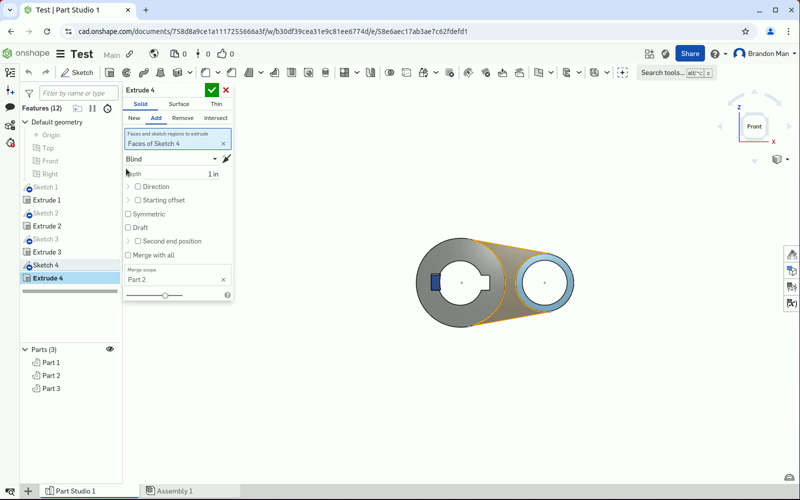
mouse_move(143, 106)
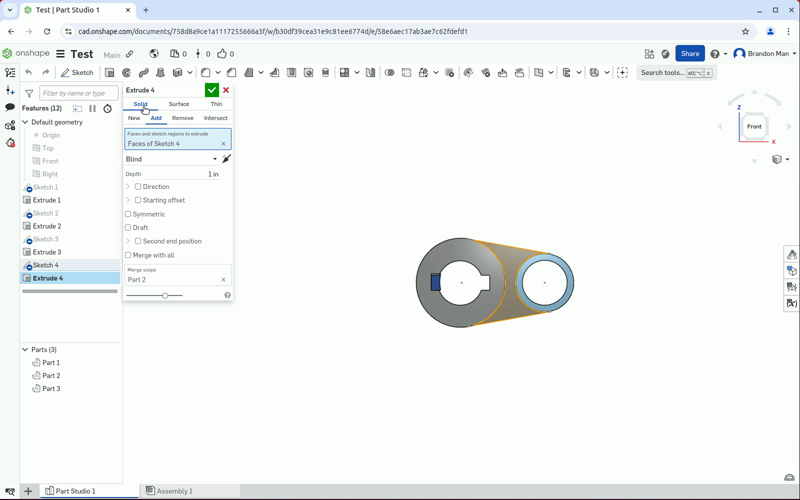
click(143, 106)
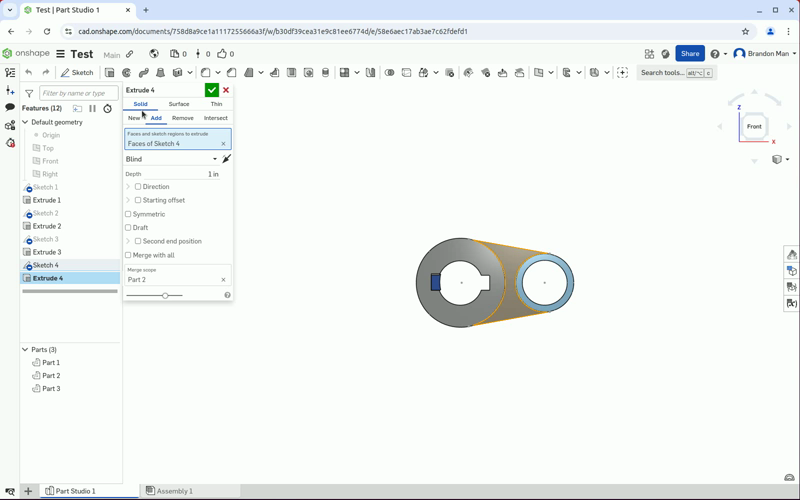
mouse_move(137, 120)
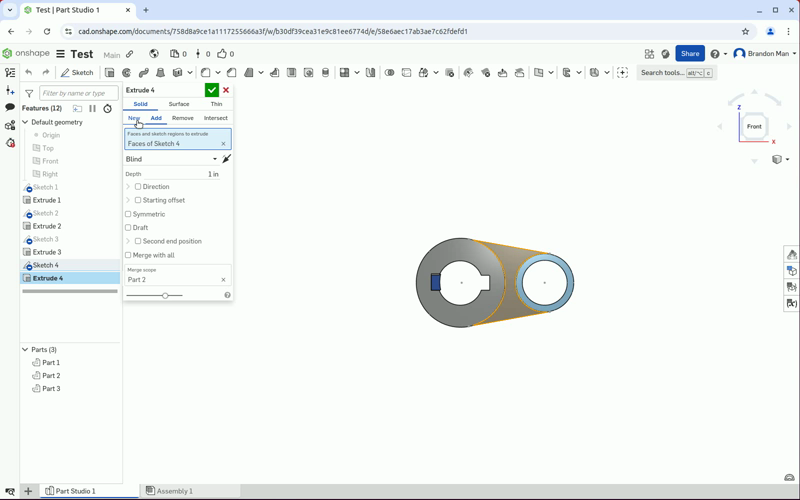
click(137, 120)
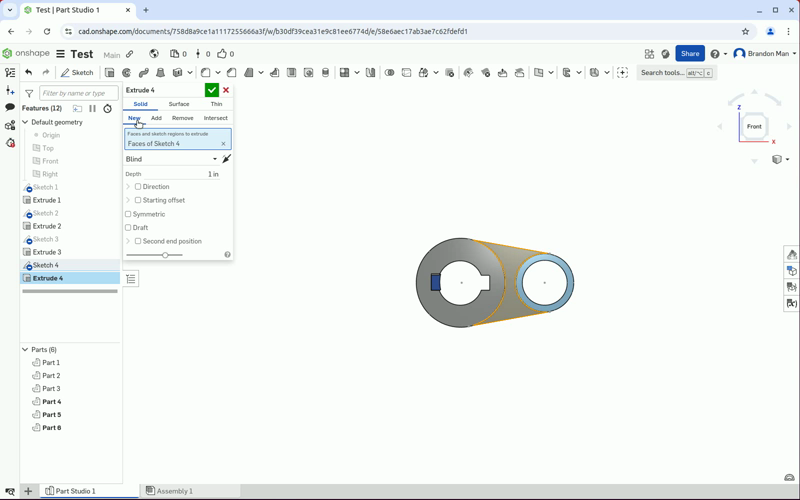
key(tab, 4)
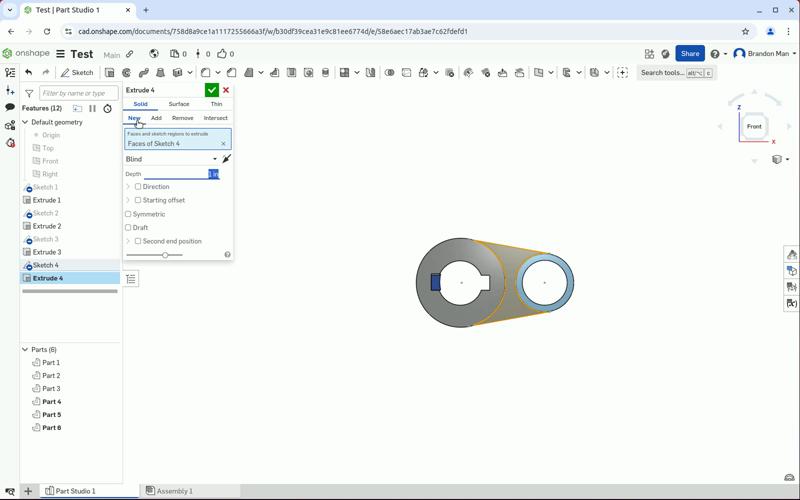
text(7.943)
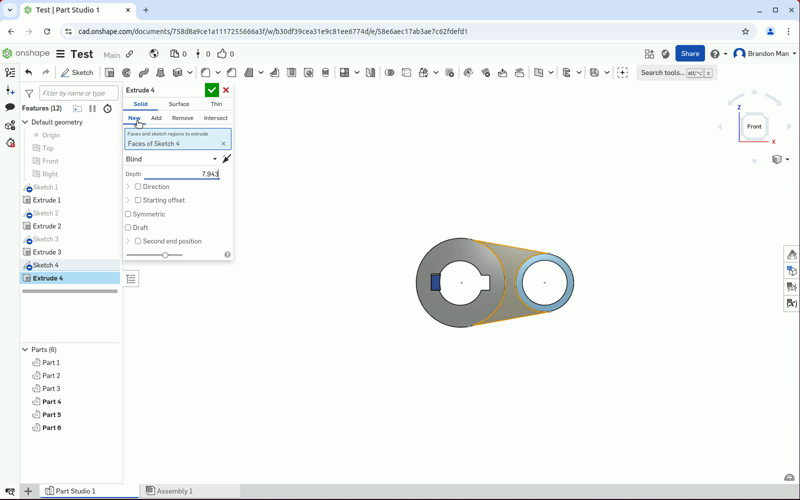
key(enter)
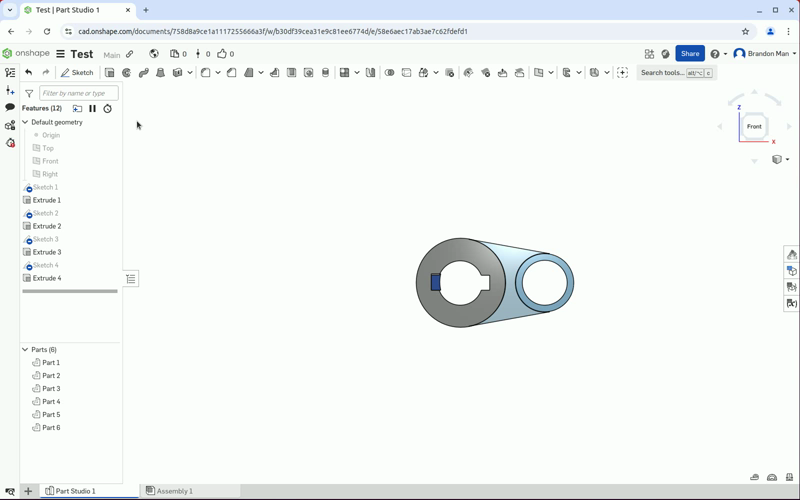
key(shift+h)
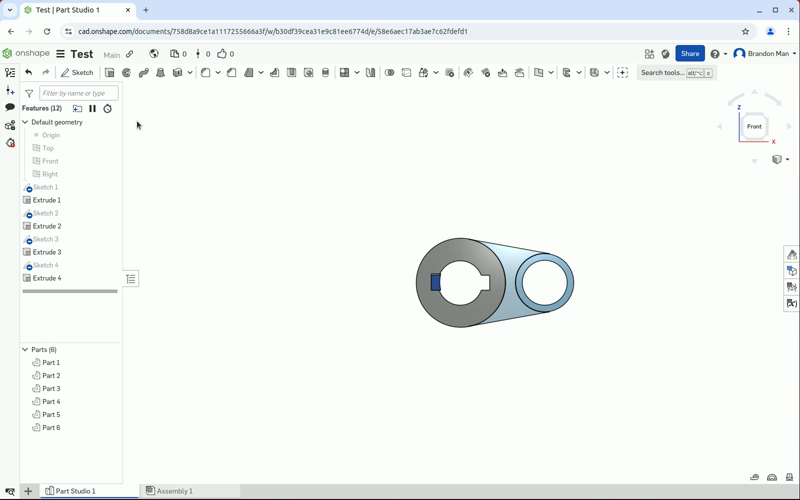
key(shift+h)
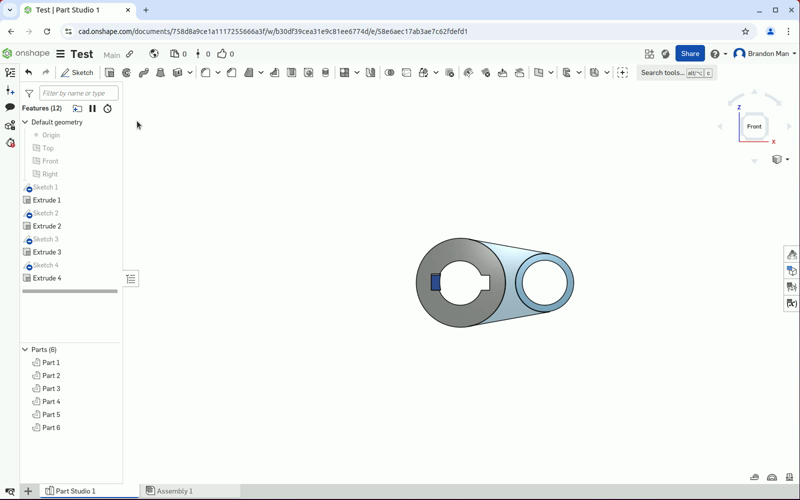
mouse_move(73, 189)
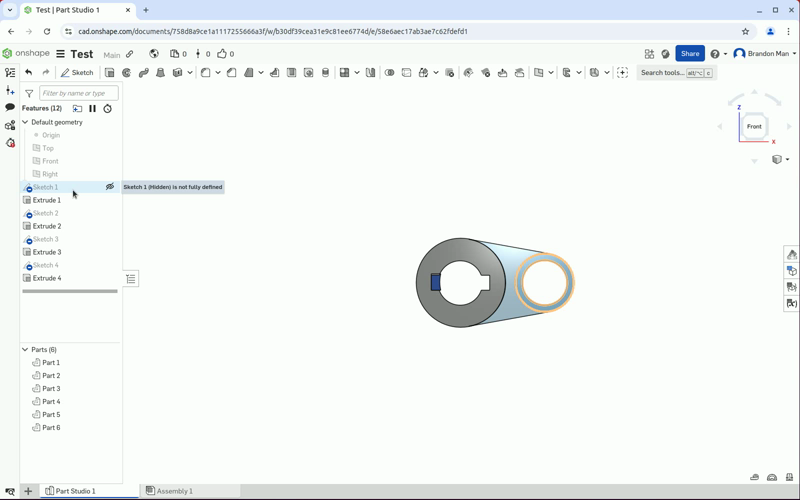
click(73, 189)
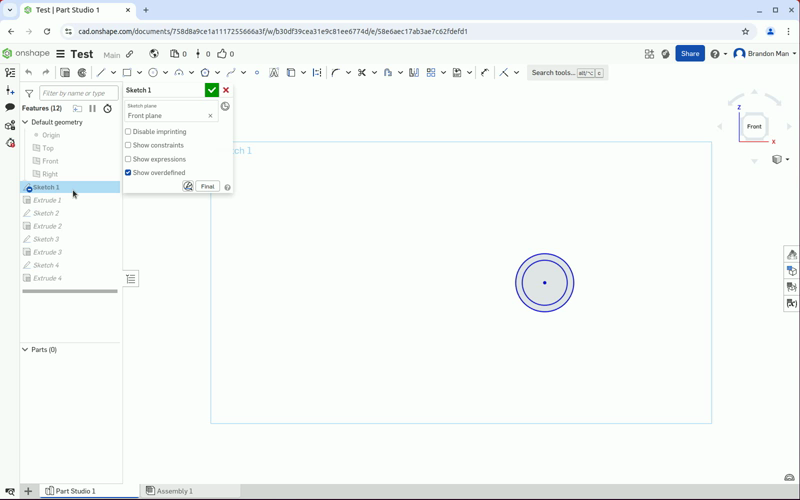
mouse_move(229, 92)
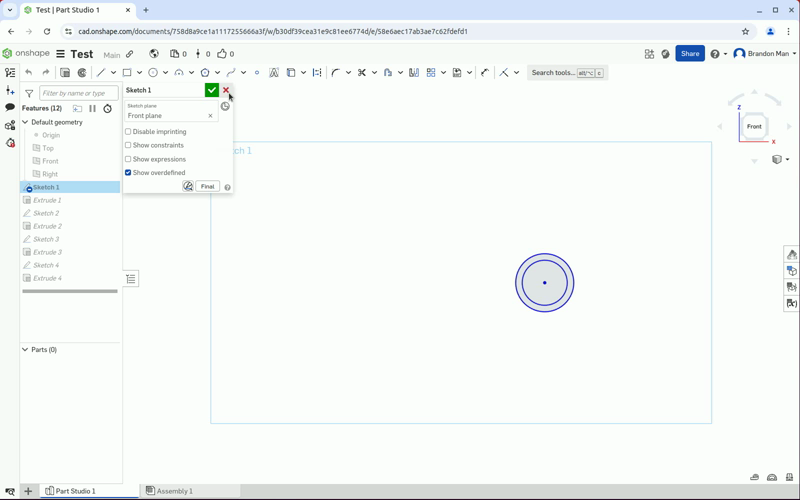
click(229, 92)
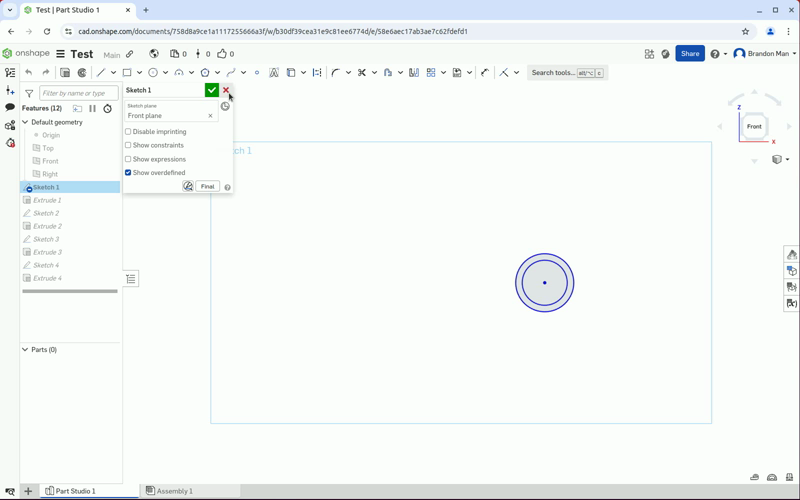
key(shift+s)
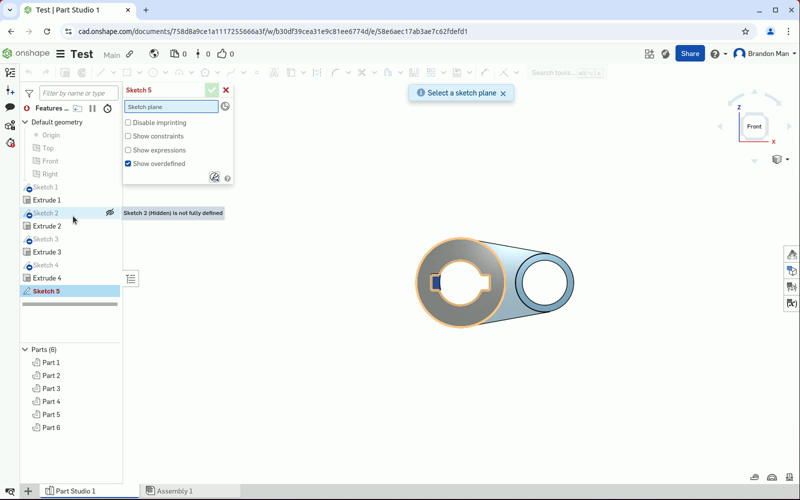
scroll(3)
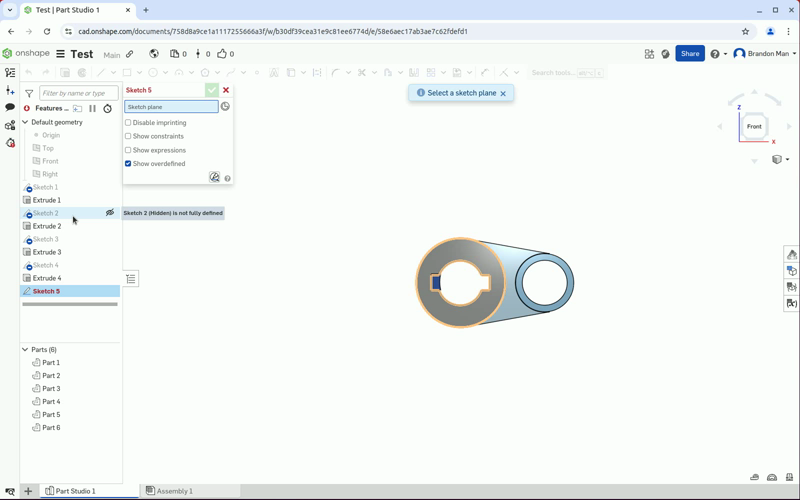
mouse_move(73, 163)
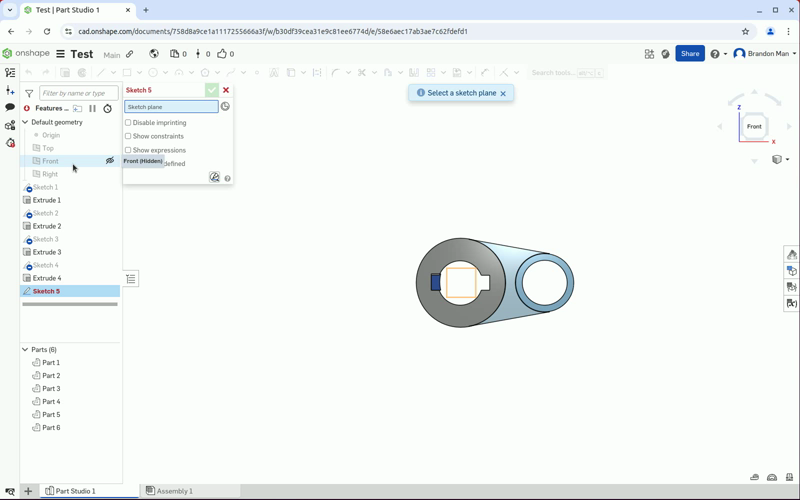
click(73, 163)
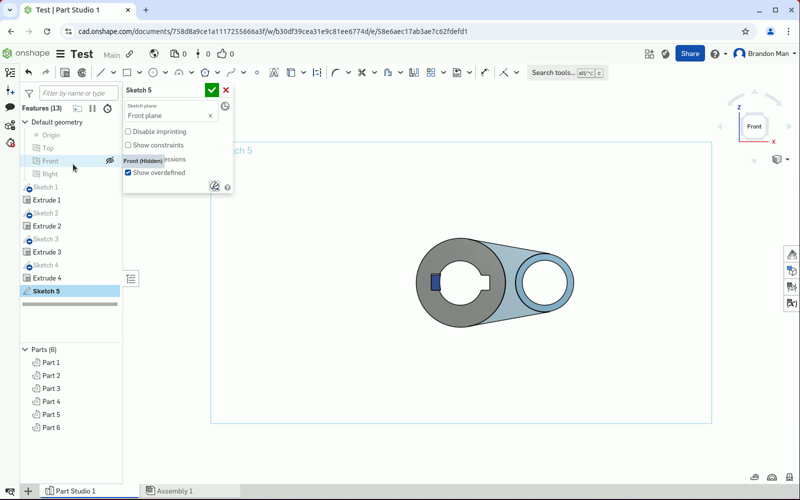
mouse_move(73, 352)
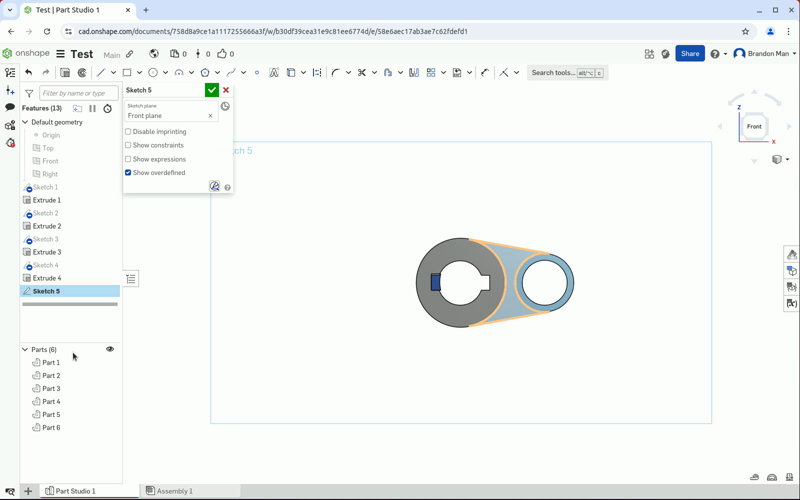
key(y)
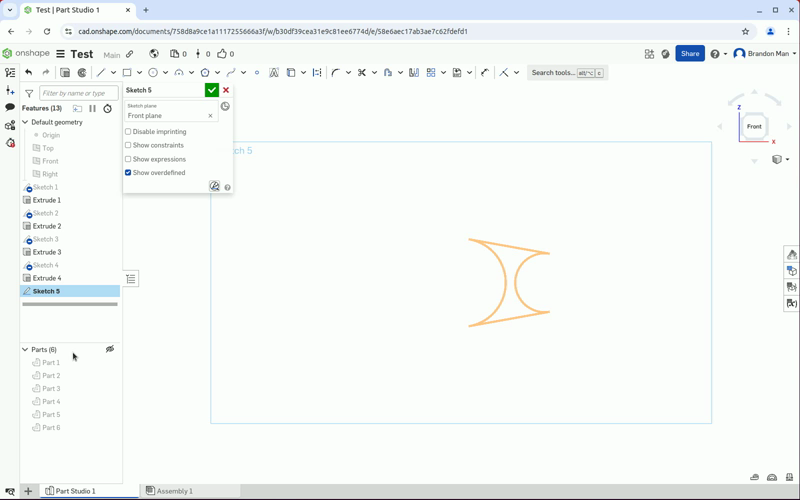
key(c)
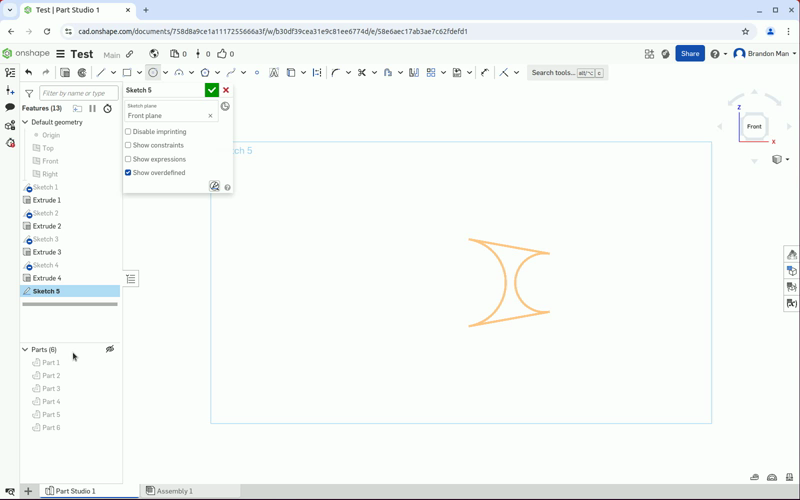
key_down(shift)
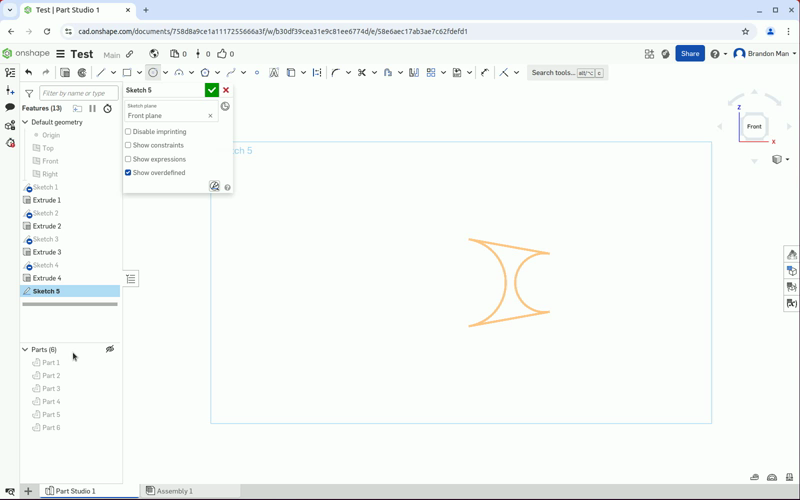
mouse_move(460, 282)
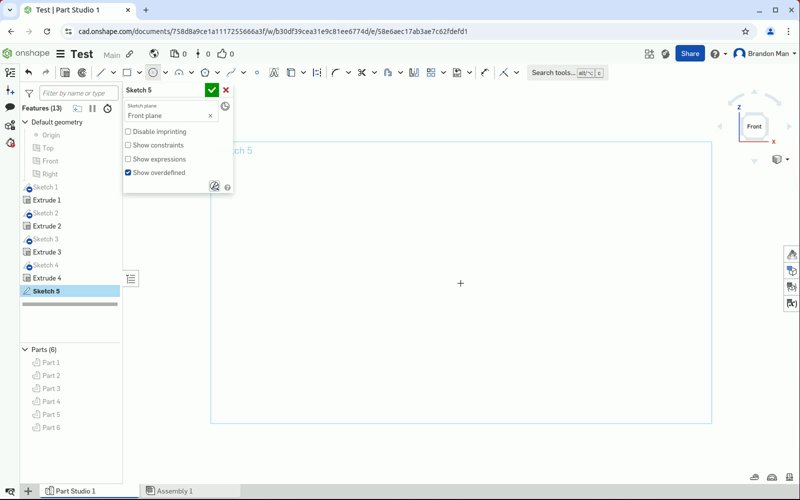
click(460, 282)
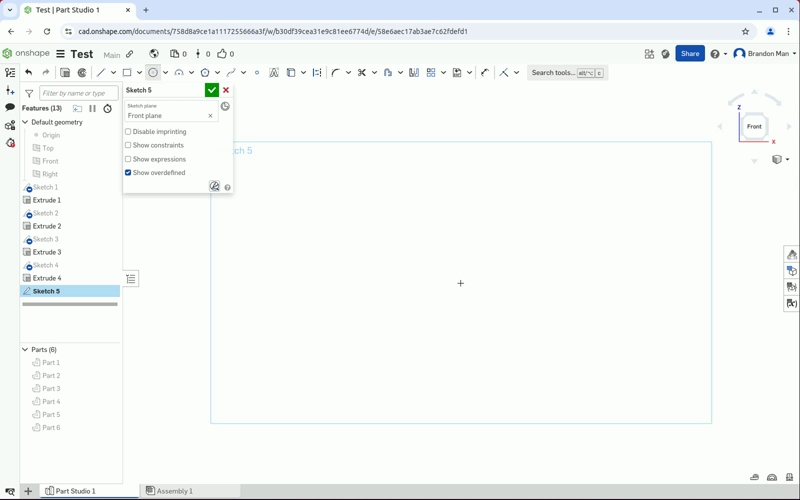
key_up(shift)
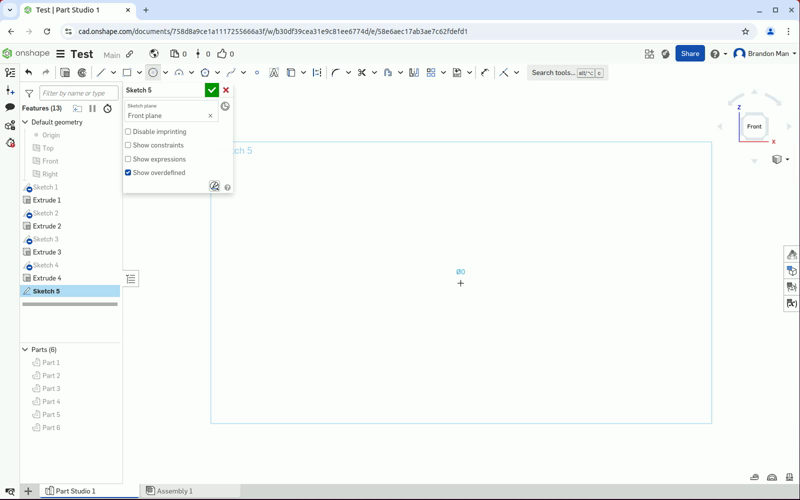
mouse_move(505, 282)
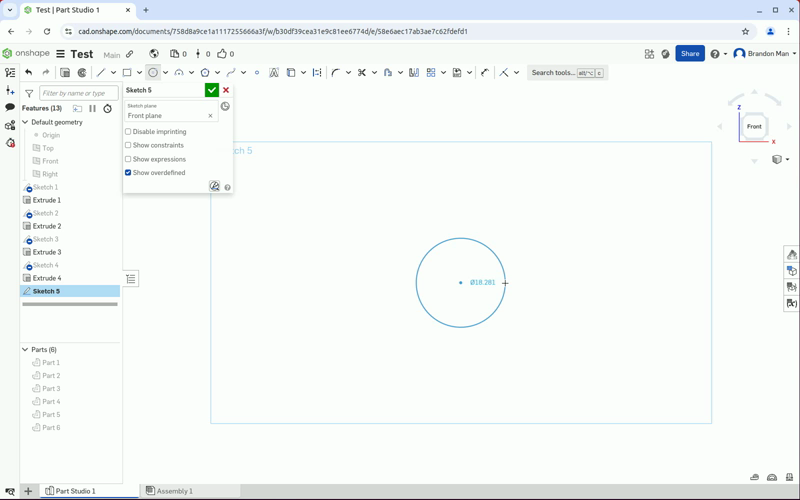
click(505, 282)
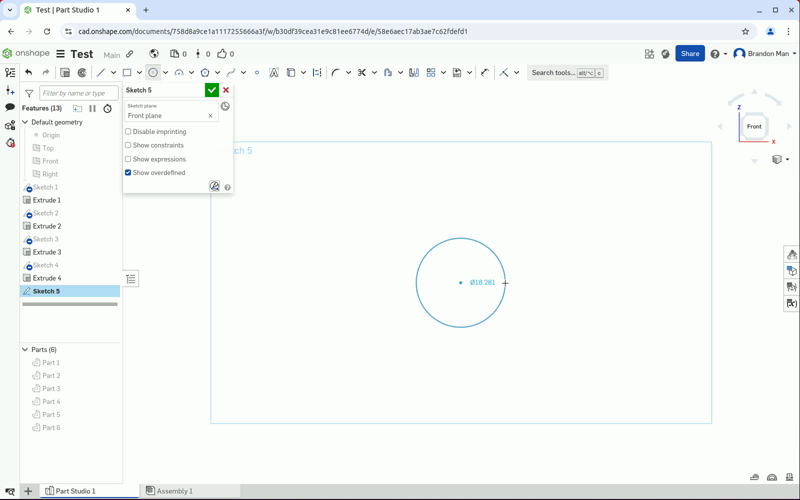
key(esc)
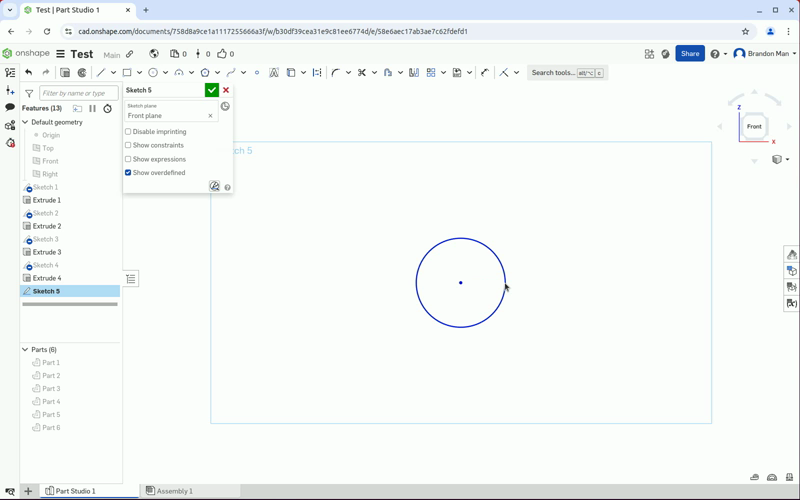
key(l)
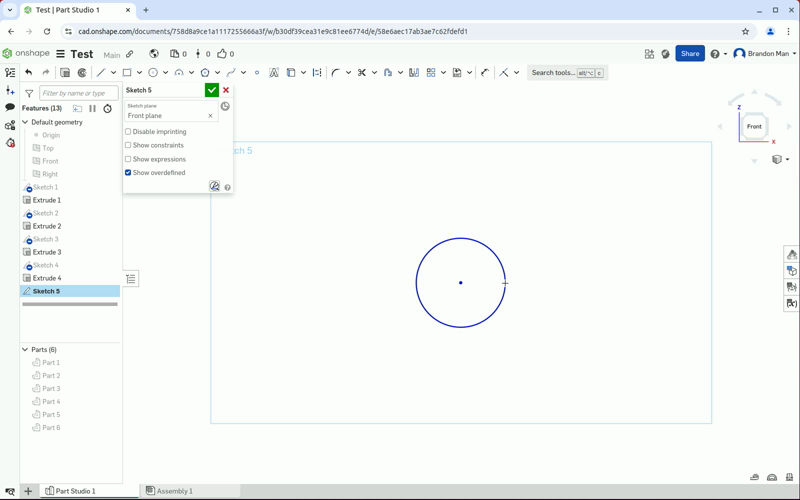
key_down(shift)
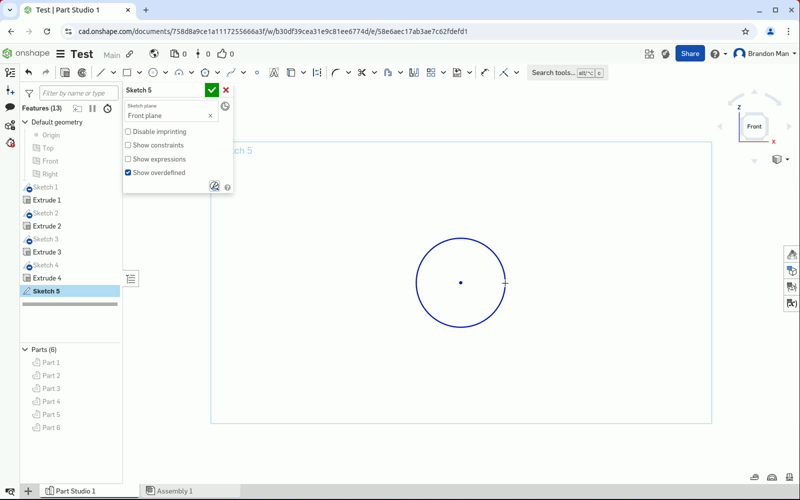
mouse_move(431, 290)
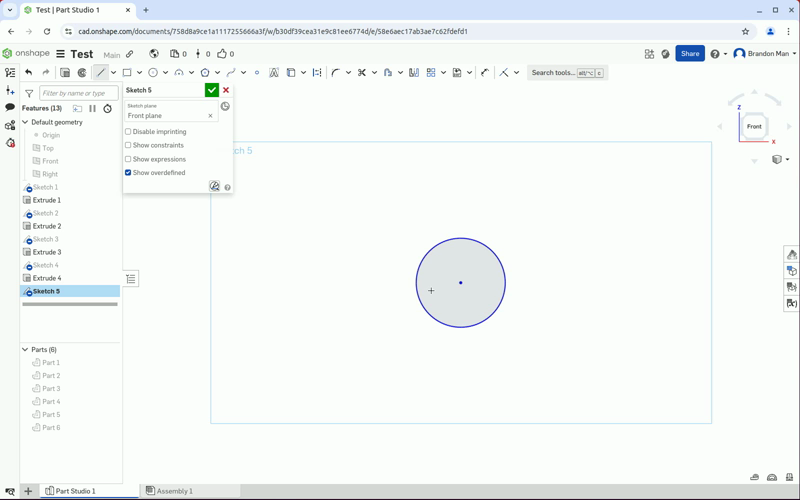
click(431, 290)
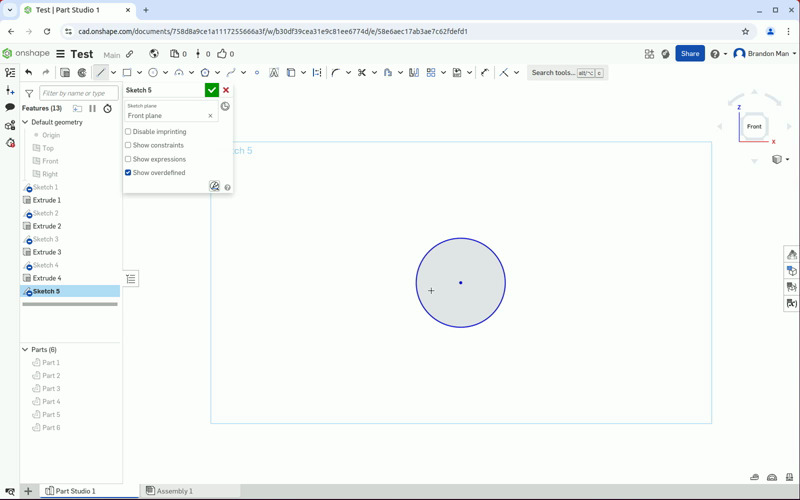
key_up(shift)
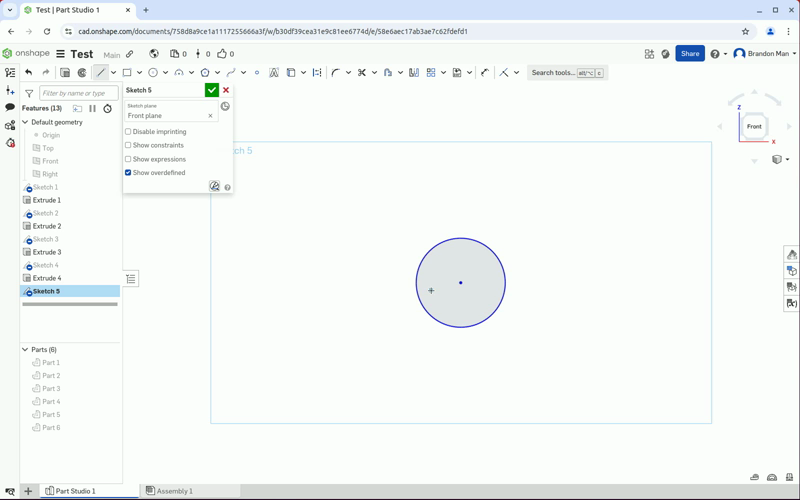
key_down(shift)
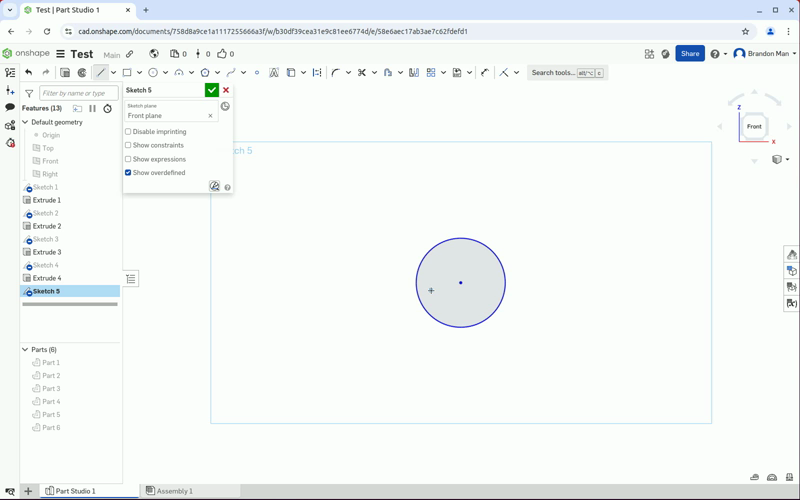
mouse_move(461, 290)
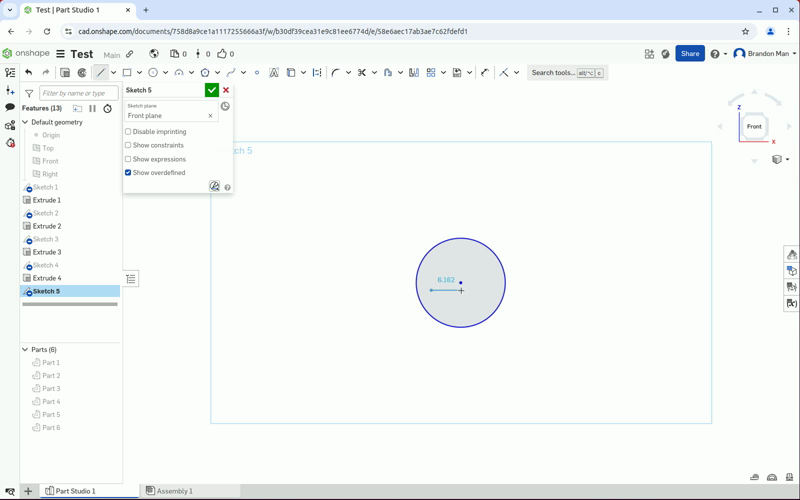
mouse_move(439, 290)
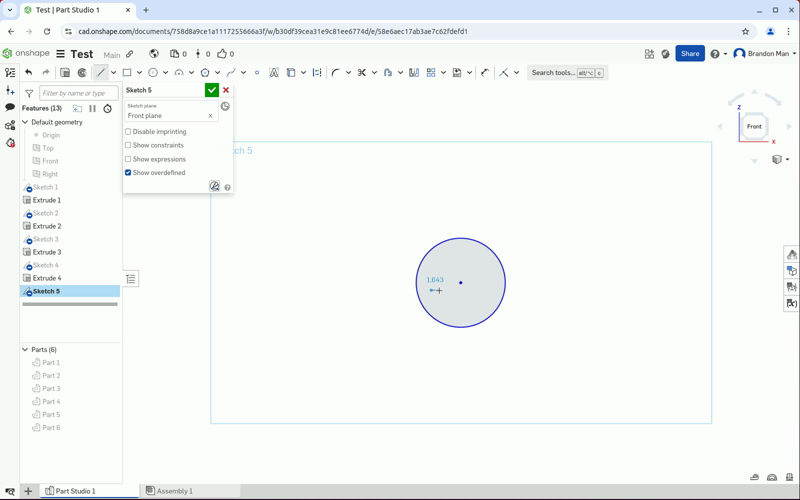
click(439, 290)
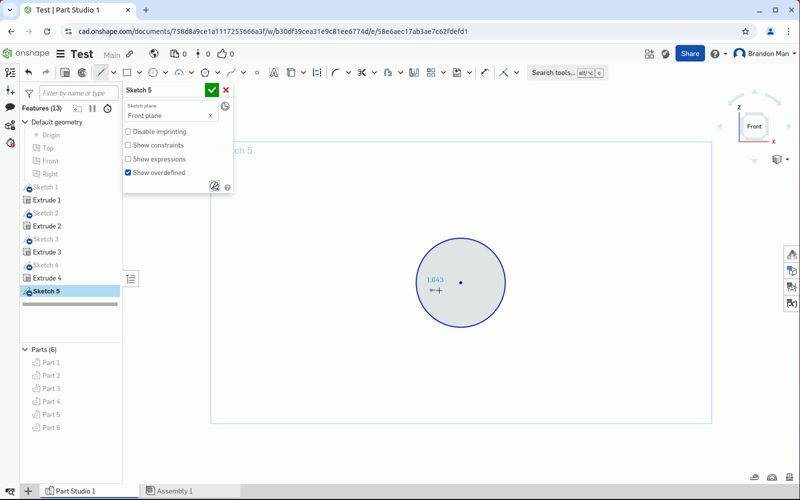
key_up(shift)
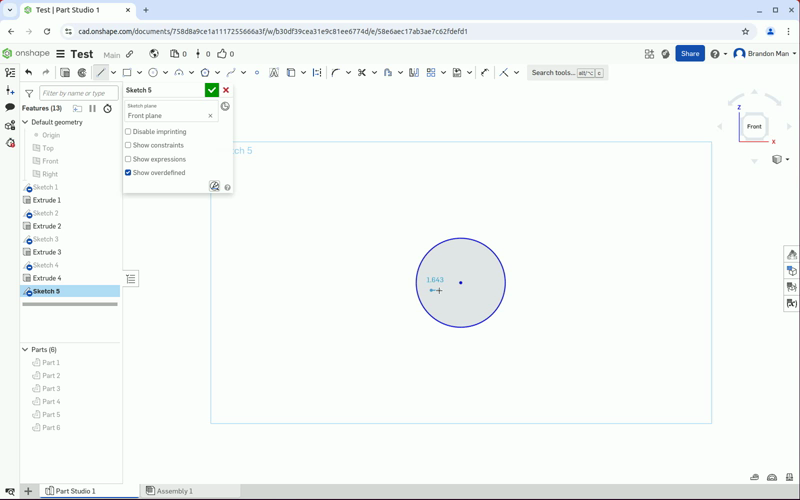
key(esc)
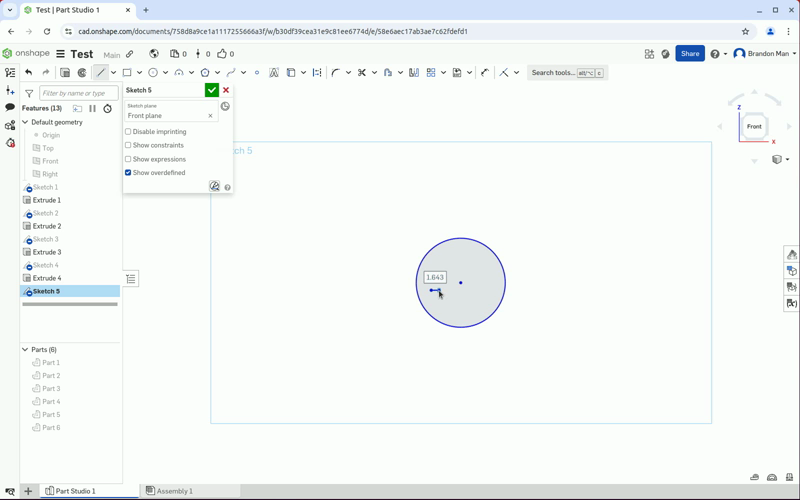
key(a)
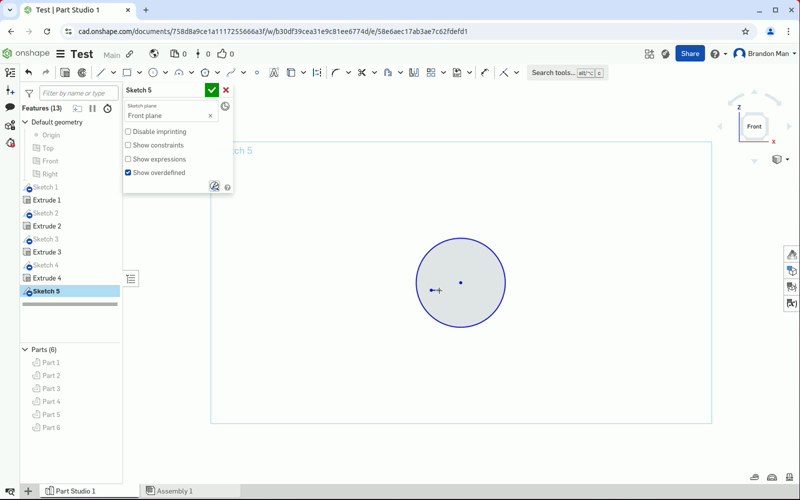
mouse_move(439, 290)
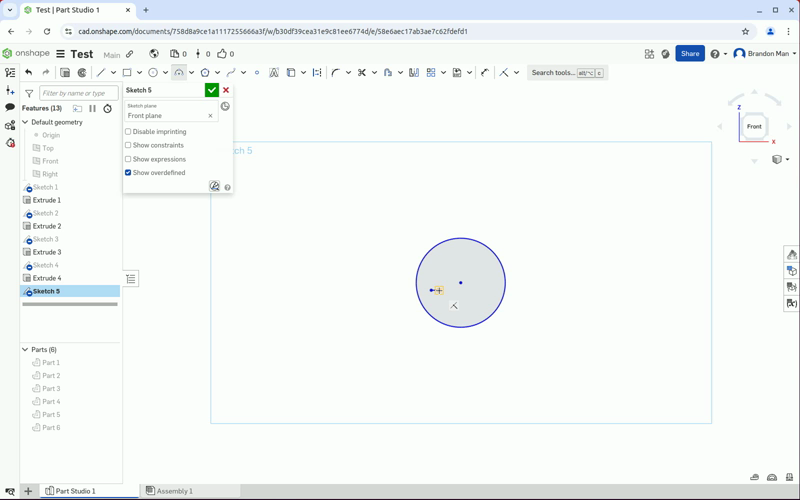
click(439, 290)
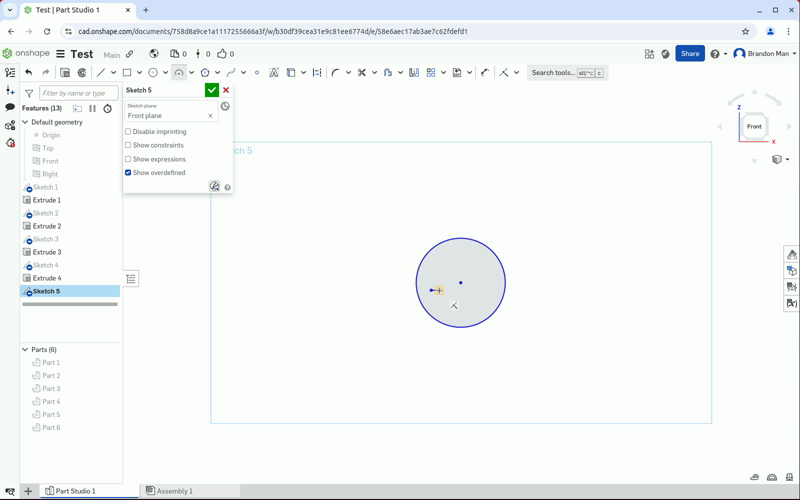
key_down(shift)
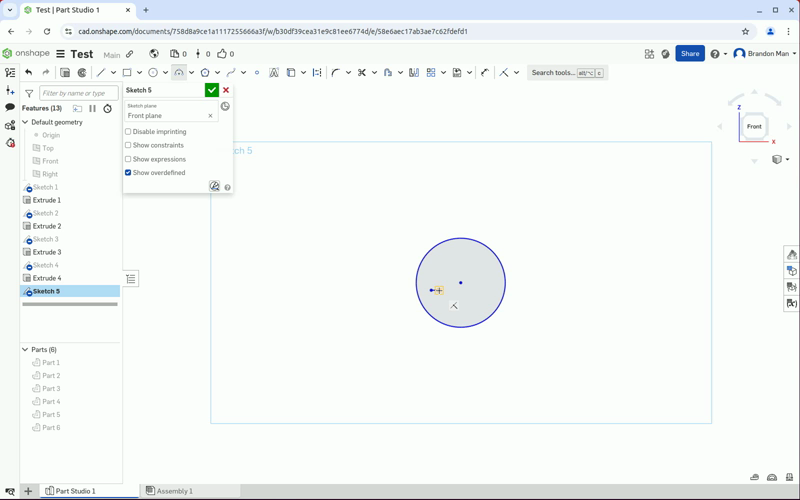
mouse_move(481, 290)
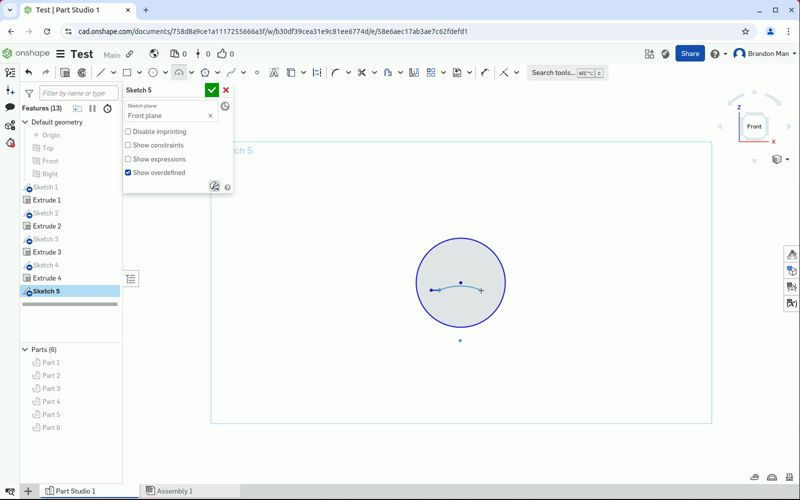
click(481, 290)
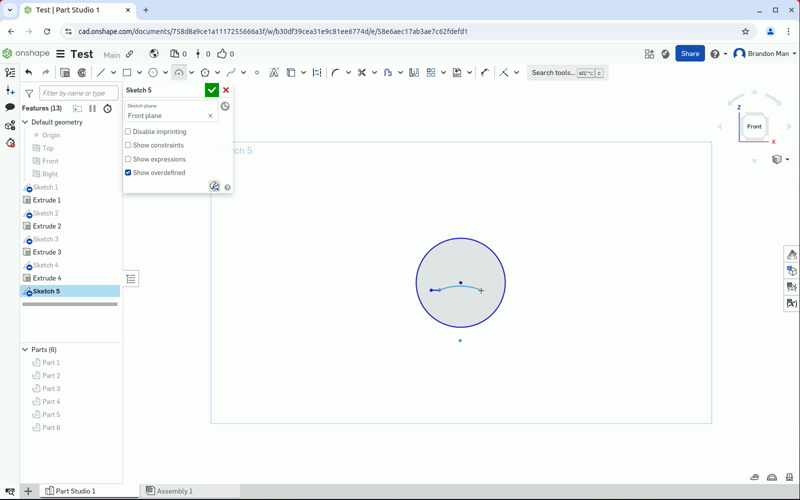
mouse_move(460, 305)
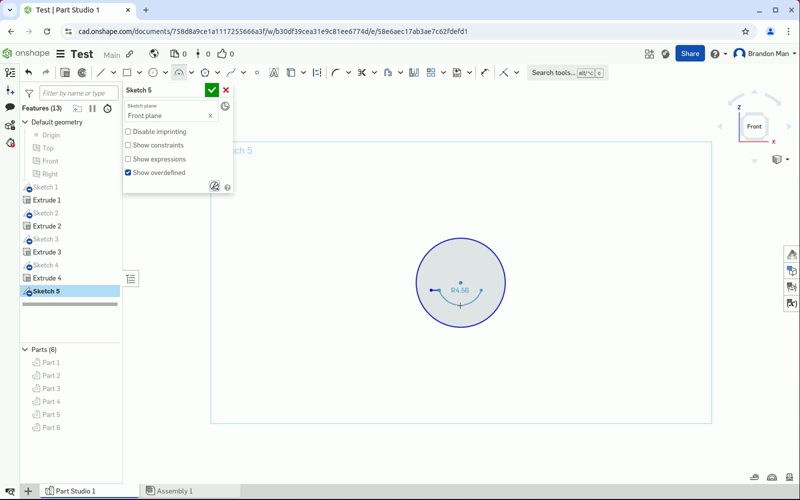
click(460, 305)
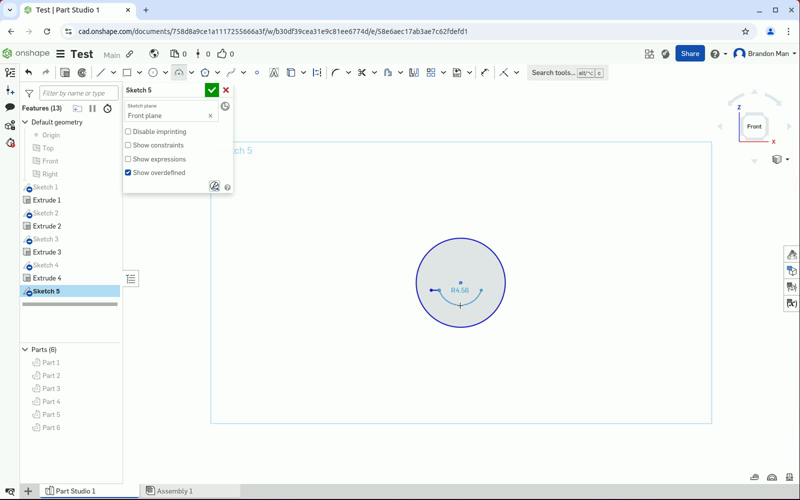
key_up(shift)
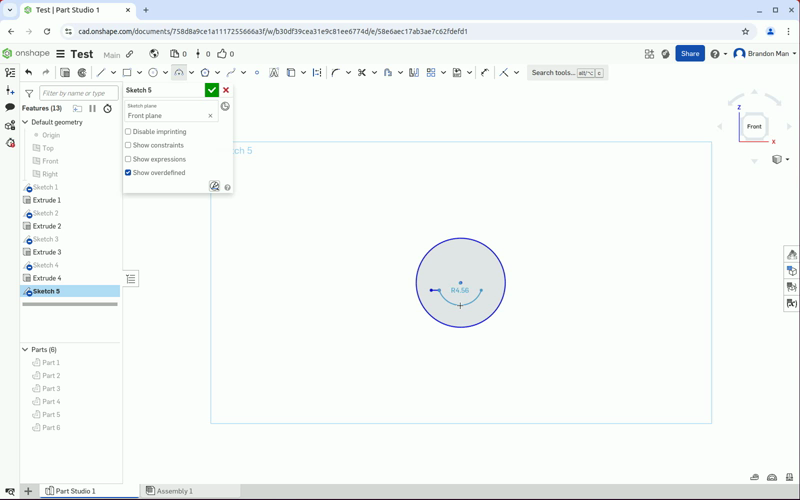
key(esc)
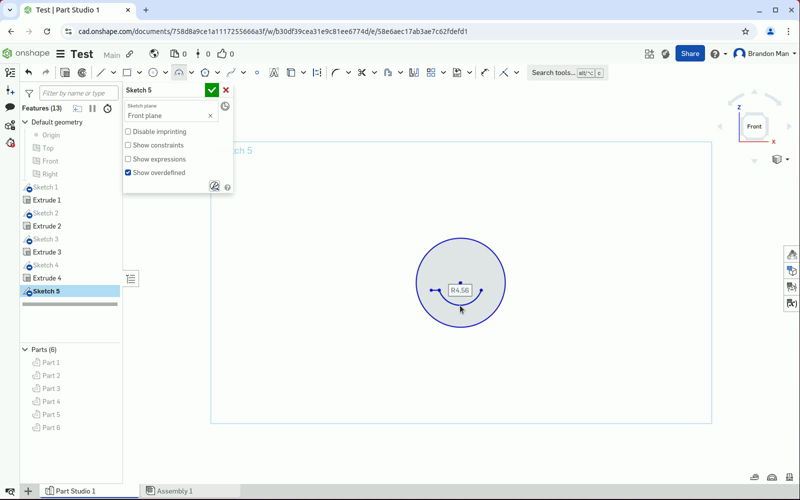
key(l)
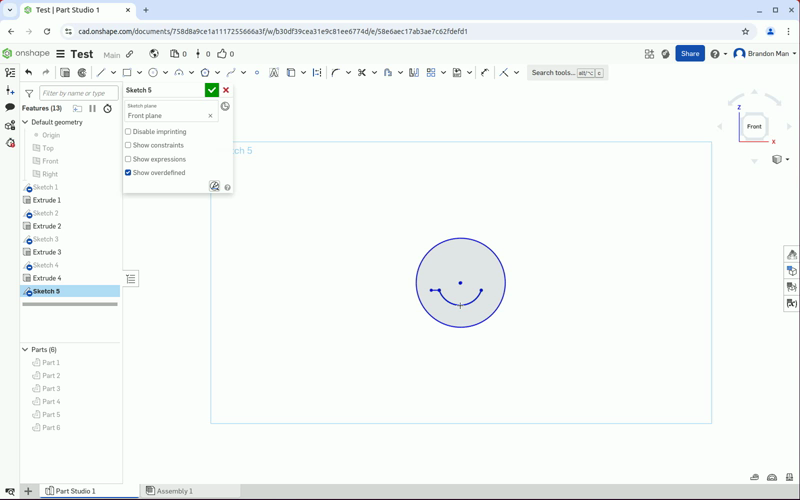
mouse_move(481, 290)
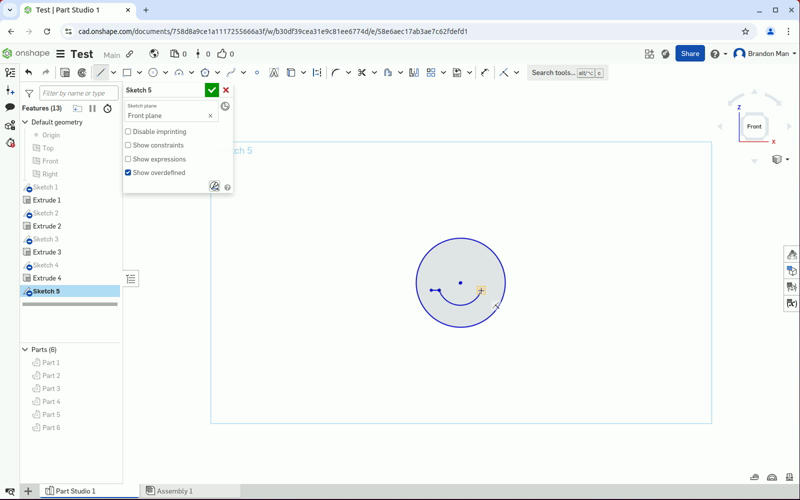
click(481, 290)
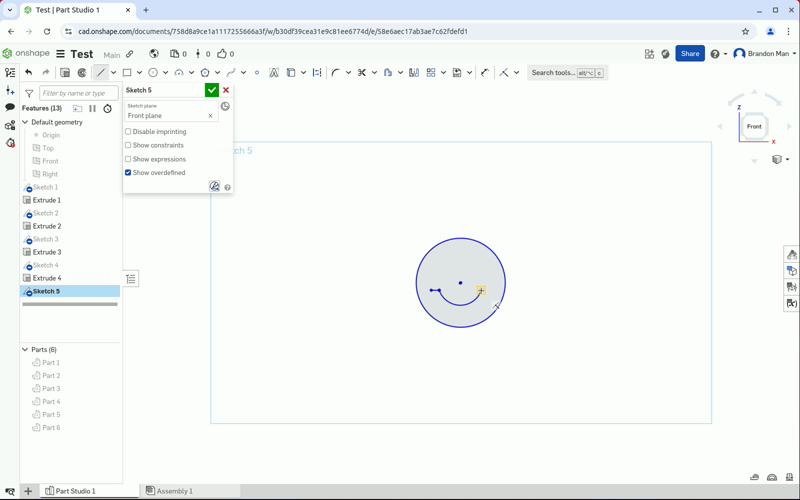
key_down(shift)
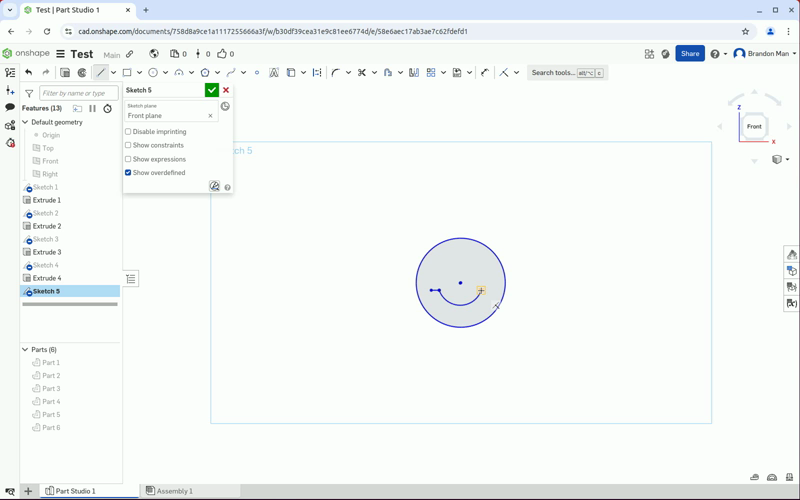
mouse_move(511, 290)
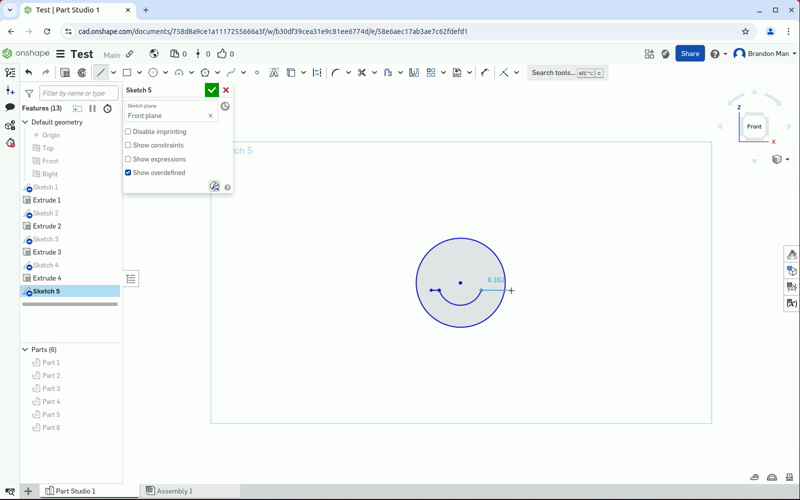
mouse_move(489, 290)
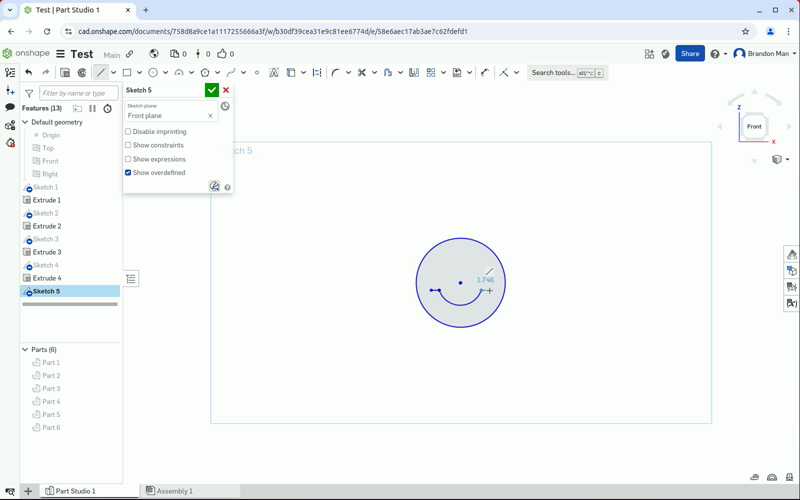
click(489, 290)
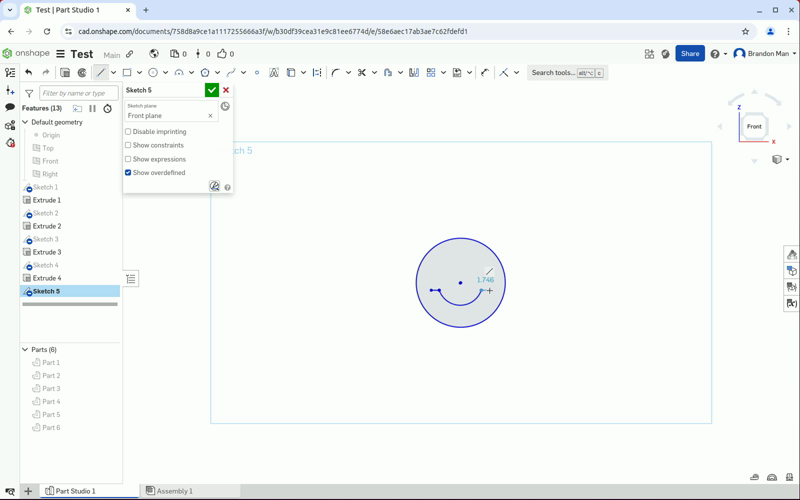
key_up(shift)
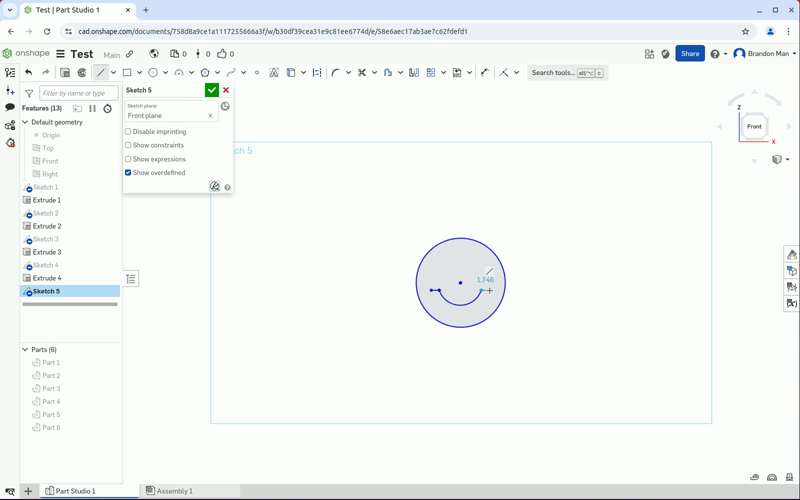
key_down(shift)
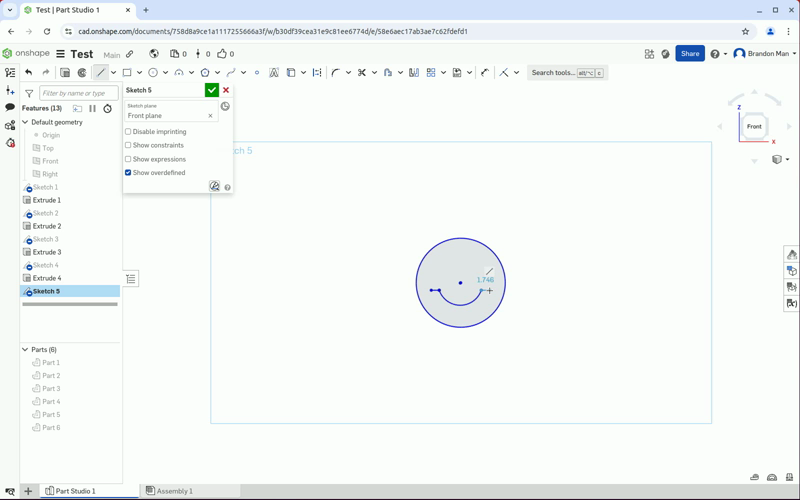
mouse_move(519, 290)
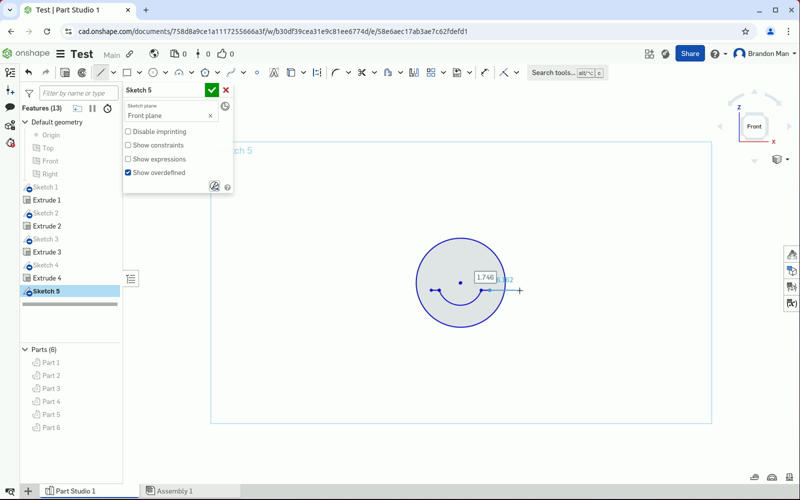
mouse_move(489, 275)
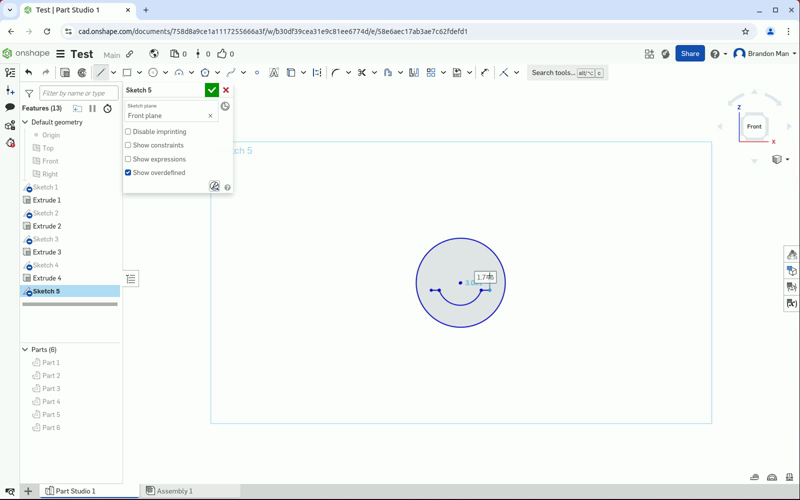
click(489, 275)
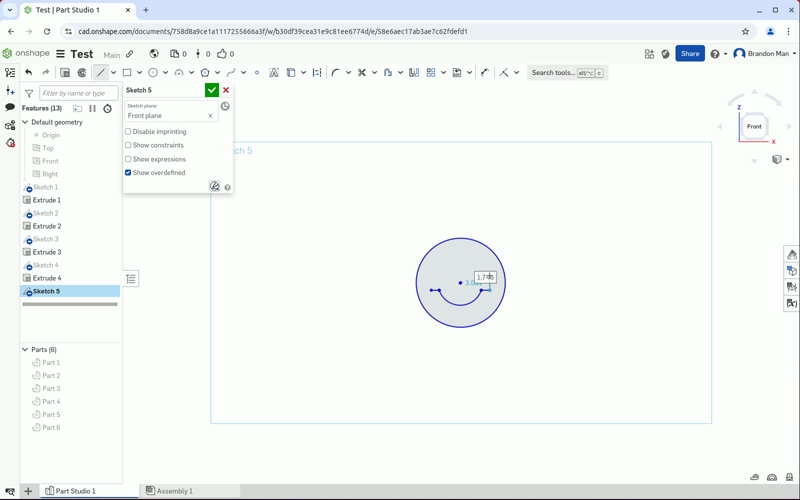
key_up(shift)
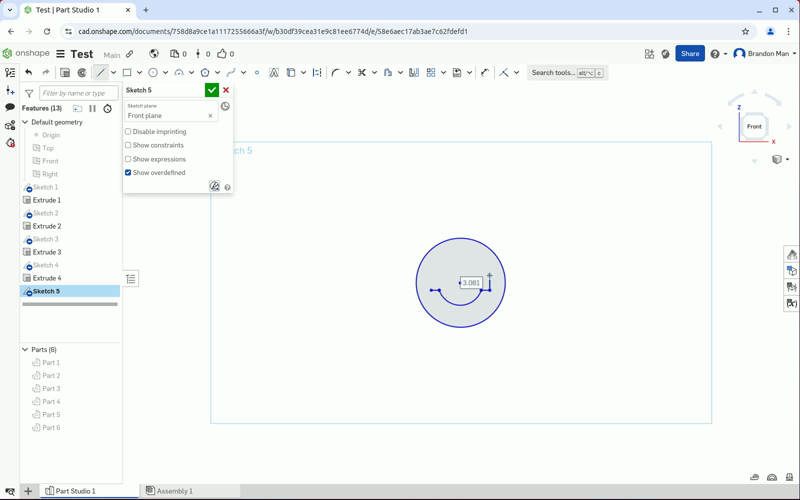
key_down(shift)
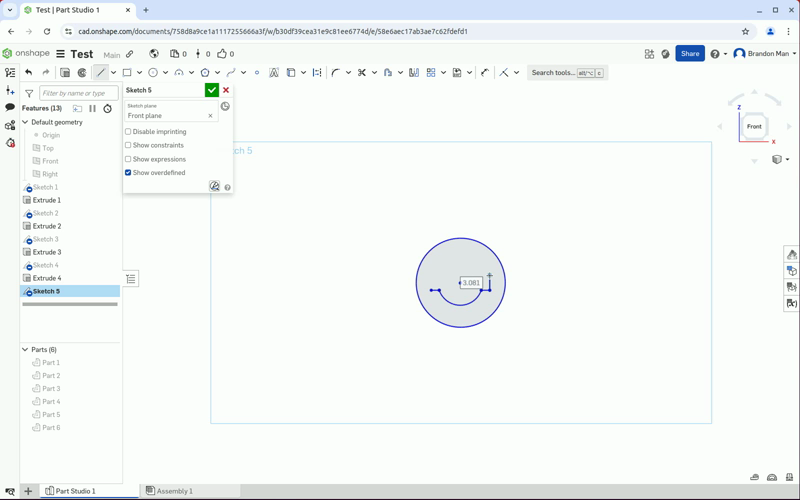
mouse_move(519, 275)
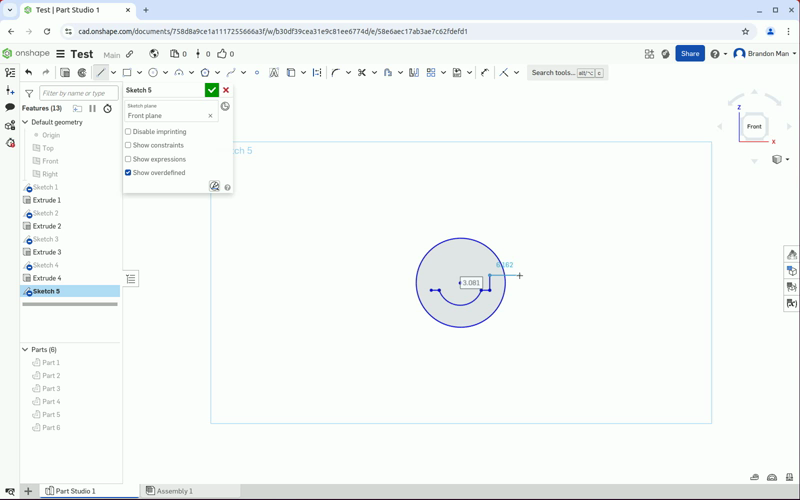
mouse_move(481, 275)
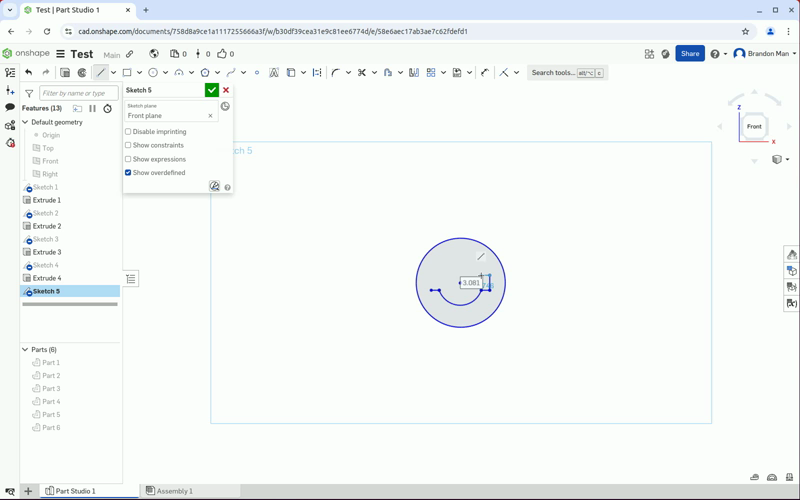
click(481, 275)
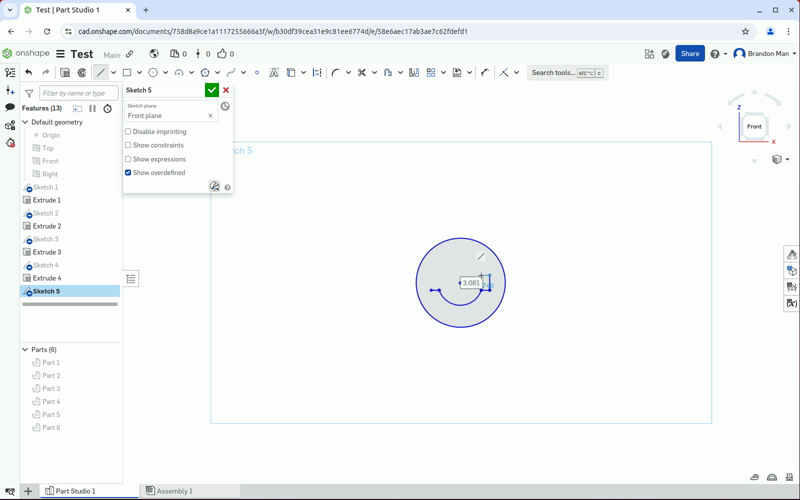
key_up(shift)
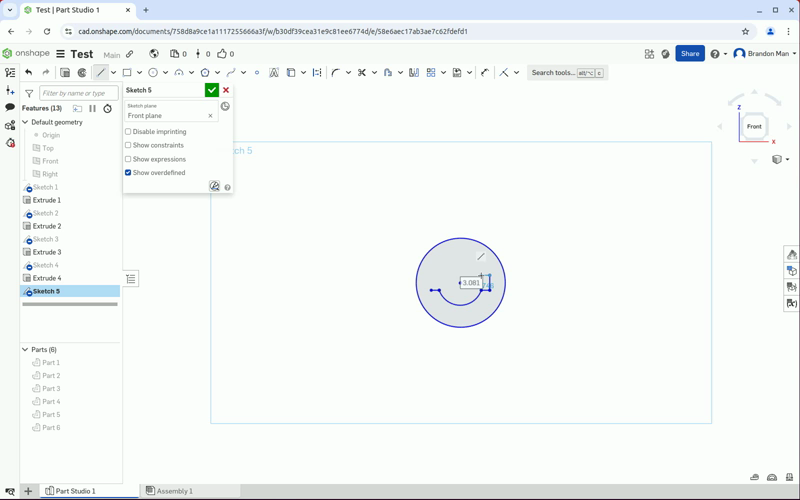
key(esc)
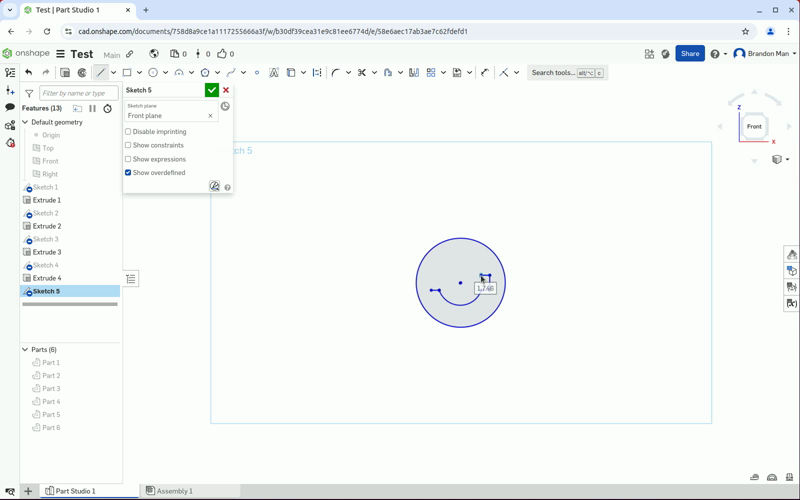
key(a)
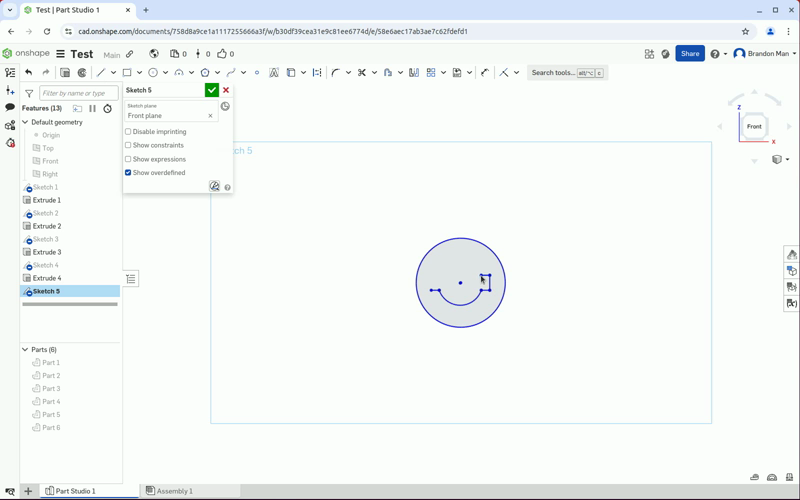
mouse_move(481, 275)
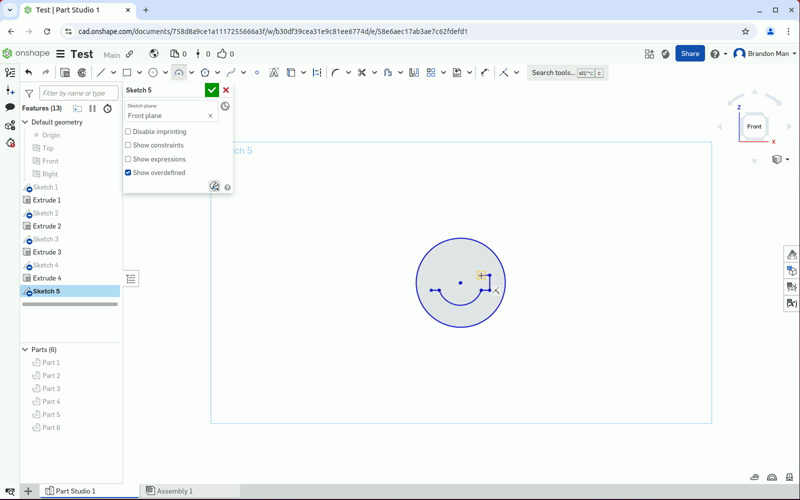
click(481, 275)
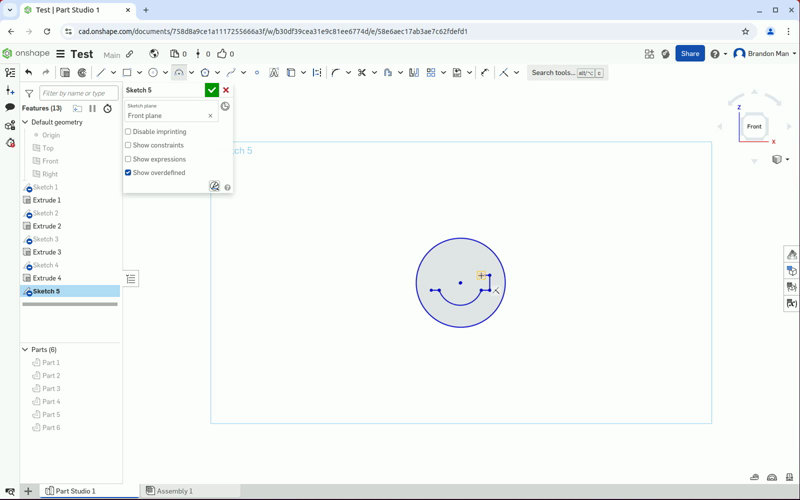
key_down(shift)
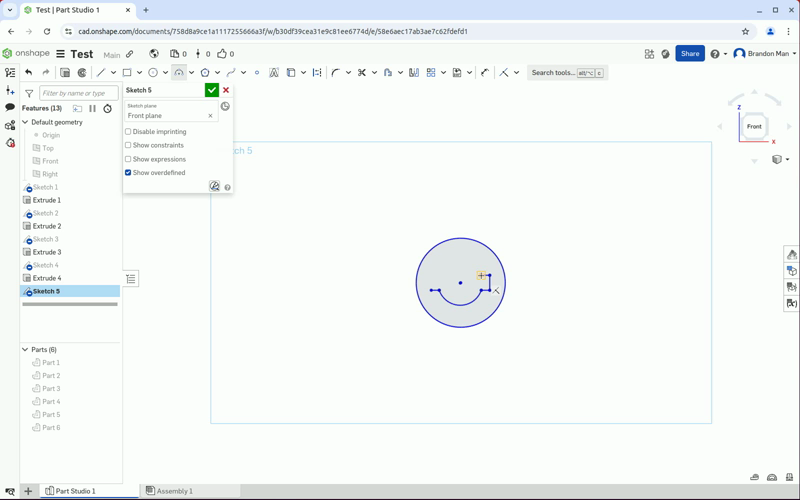
mouse_move(439, 275)
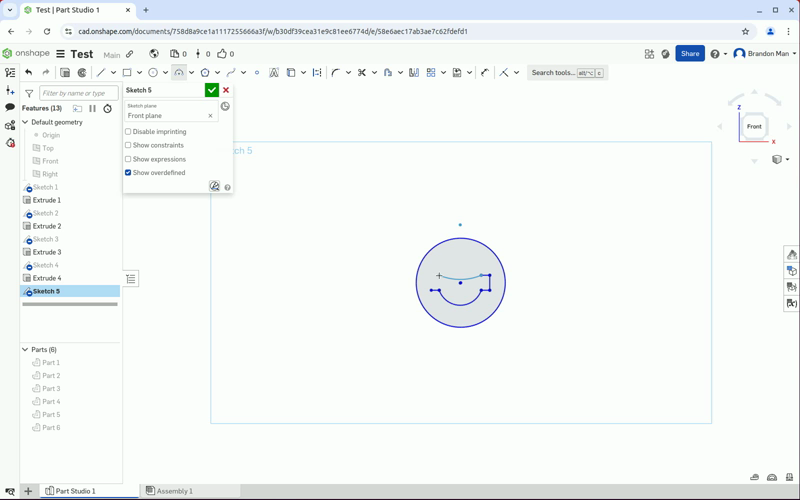
click(439, 275)
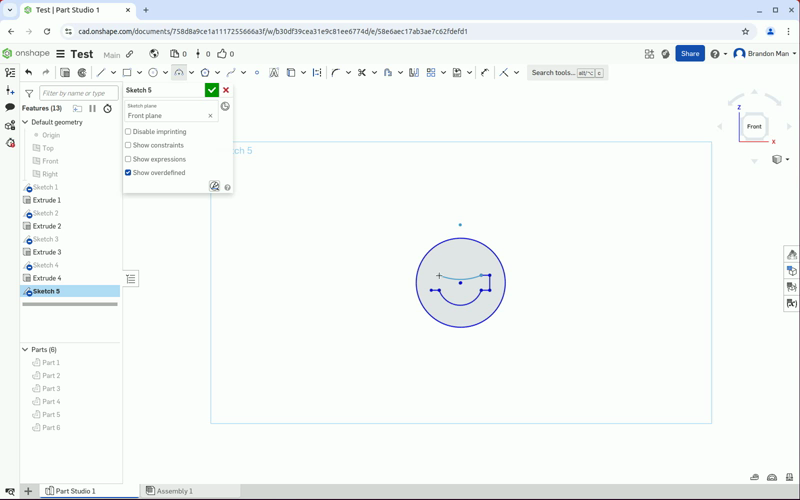
mouse_move(460, 260)
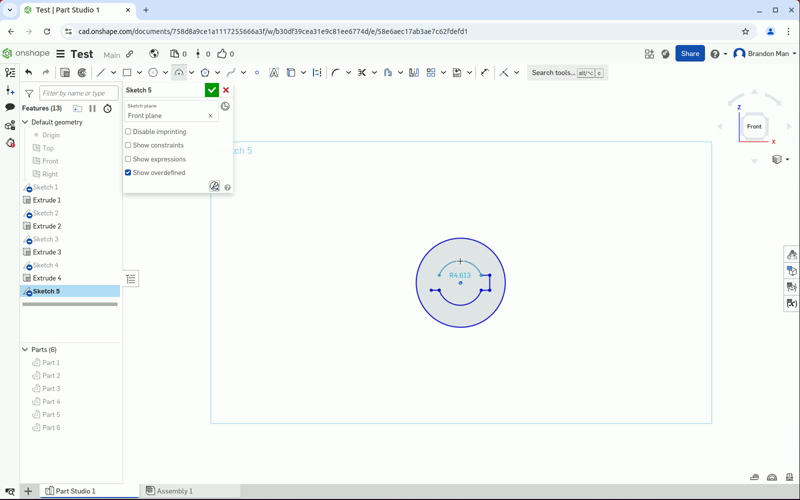
click(460, 260)
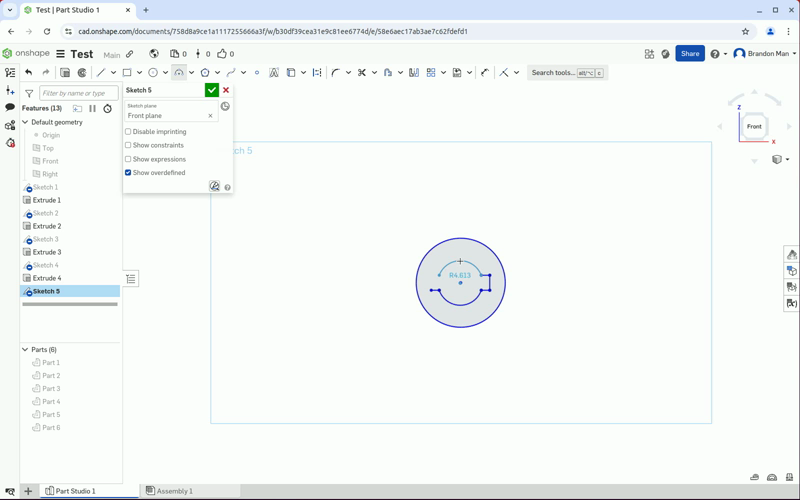
key_up(shift)
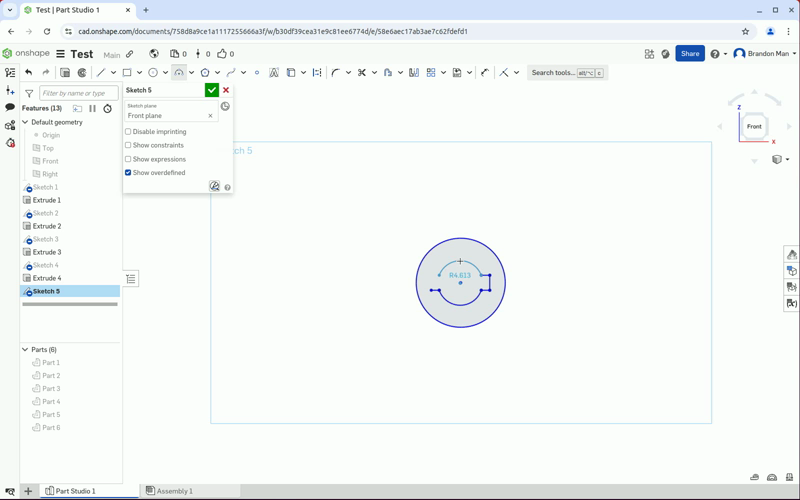
key(esc)
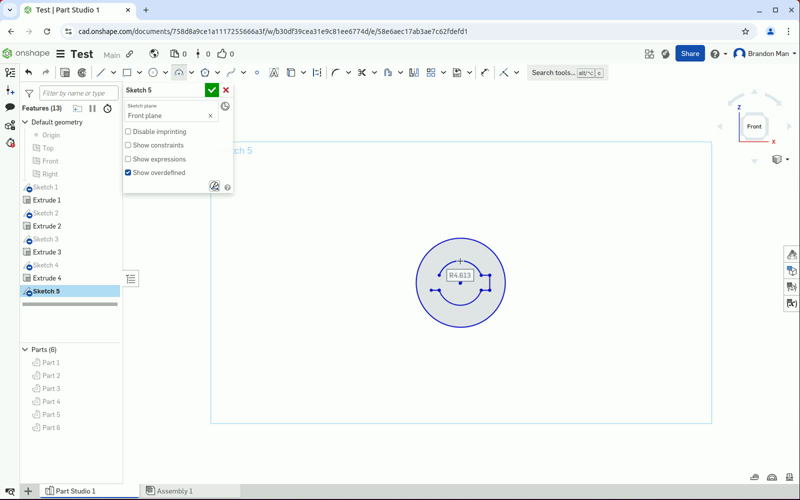
key(l)
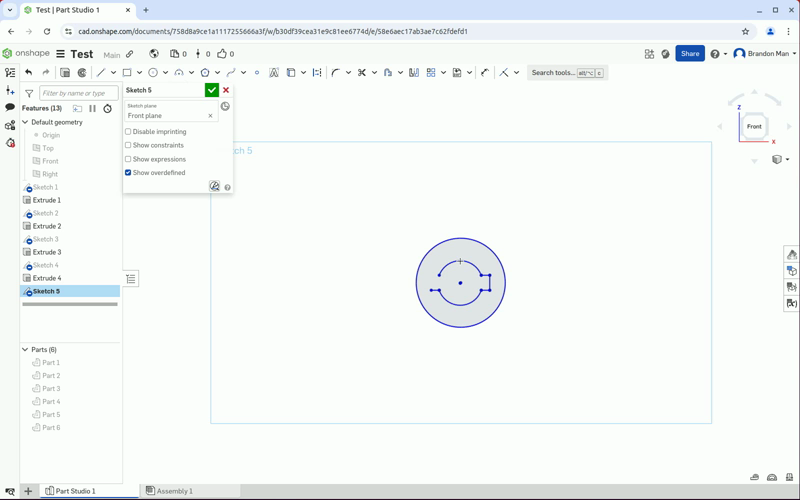
mouse_move(439, 275)
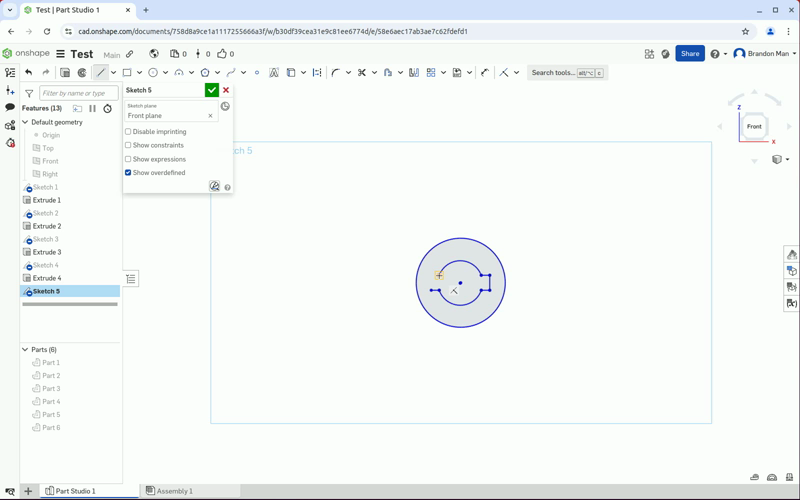
click(439, 275)
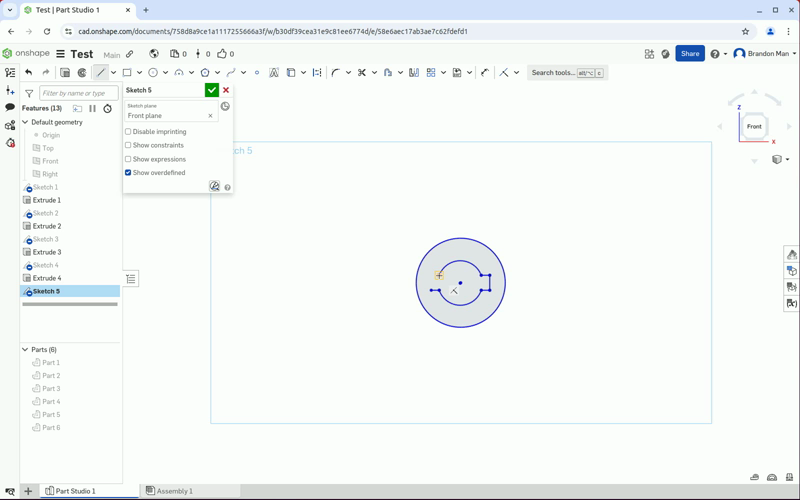
key_down(shift)
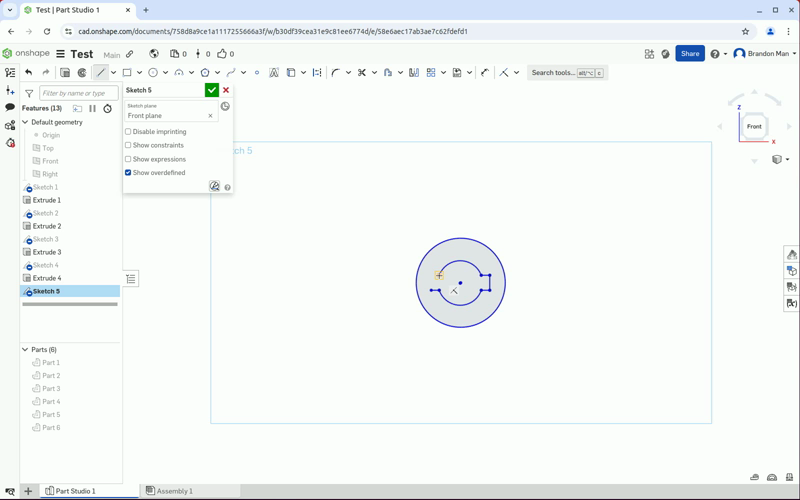
mouse_move(469, 275)
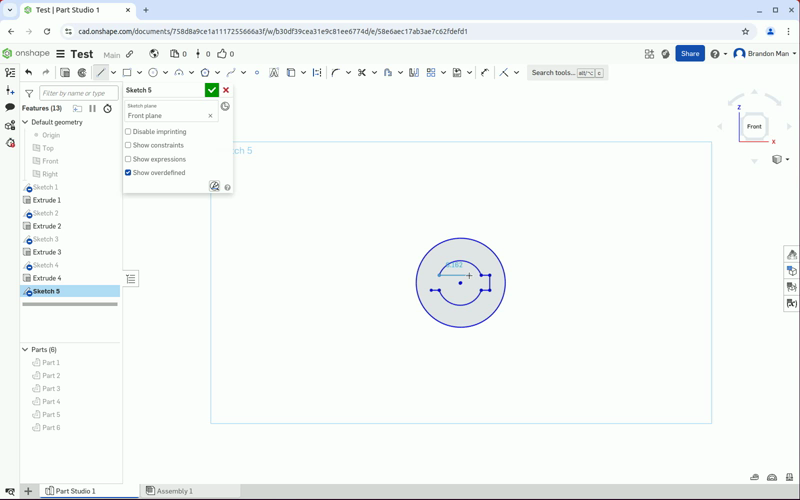
mouse_move(431, 275)
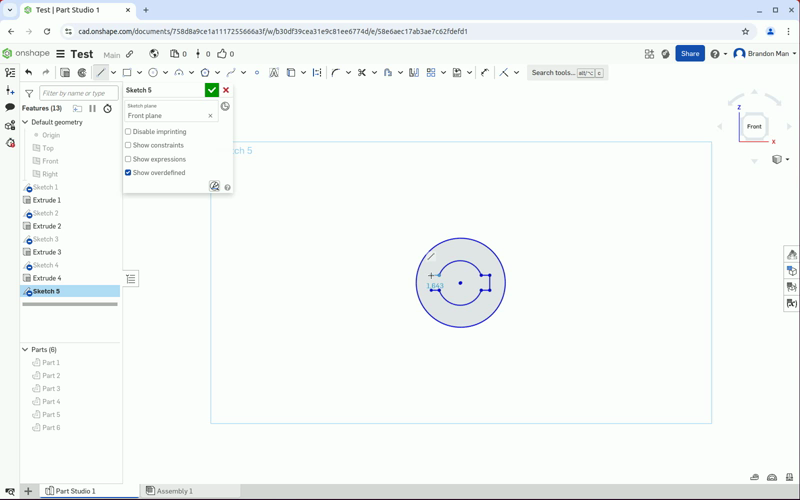
click(431, 275)
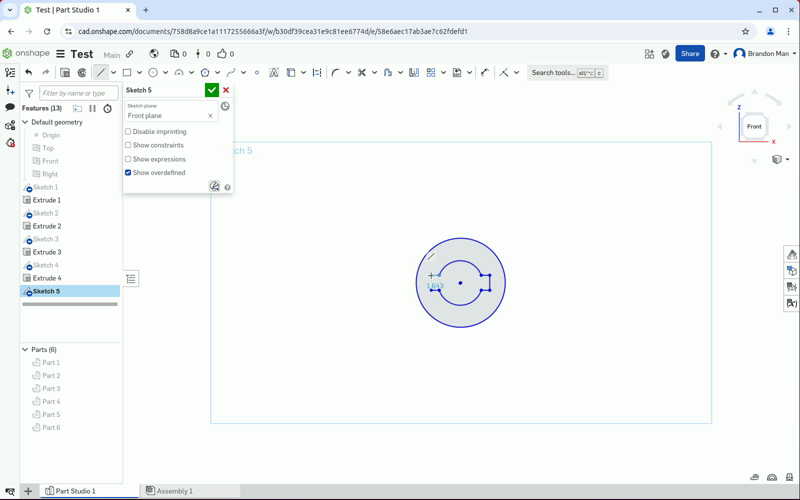
key_up(shift)
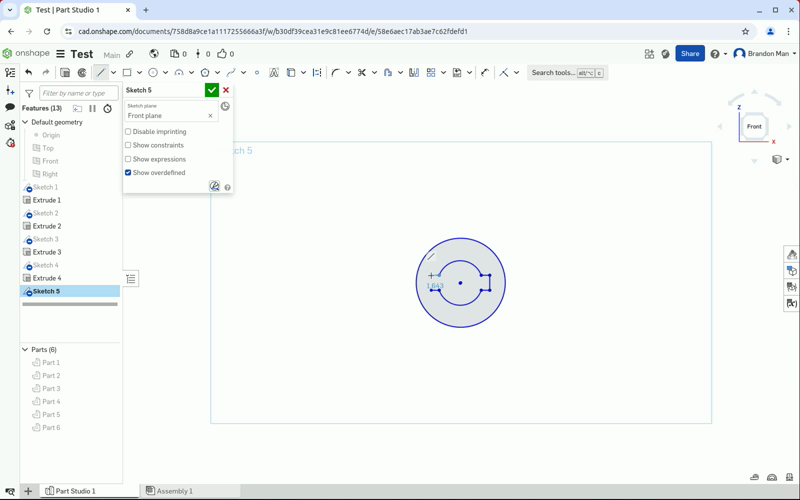
mouse_move(461, 275)
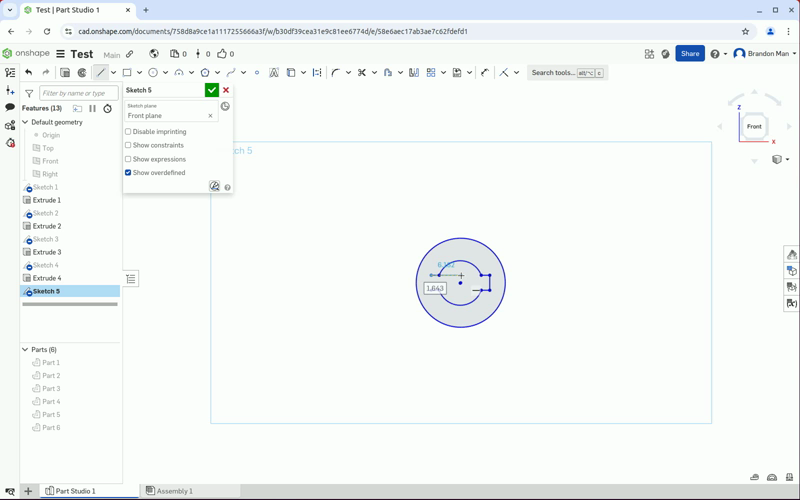
key_down(shift)
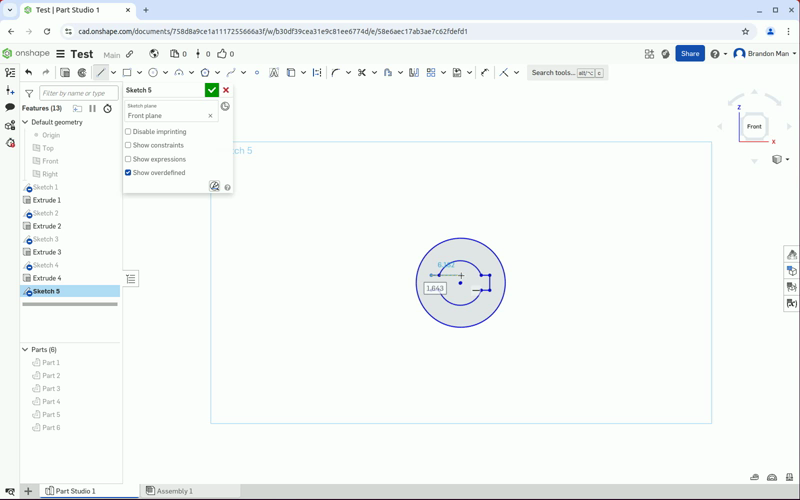
mouse_move(431, 290)
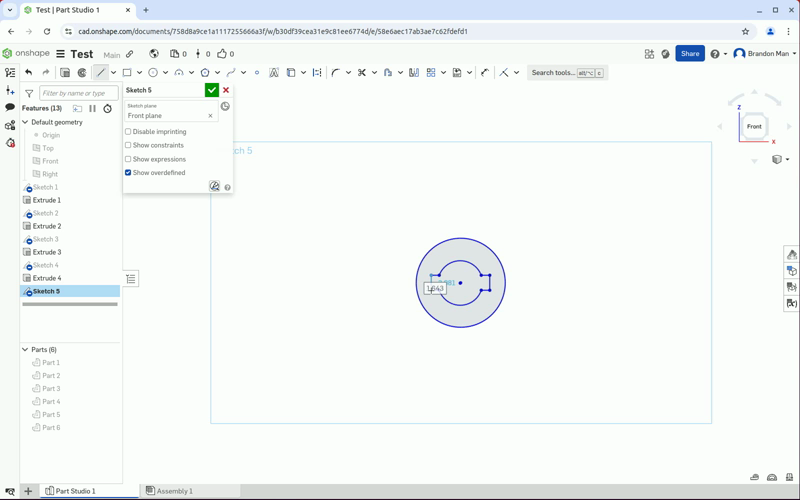
key_up(shift)
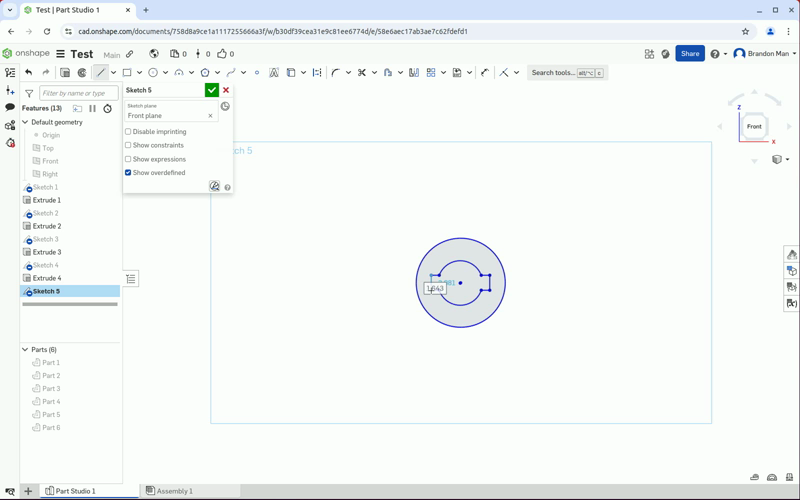
click(431, 290)
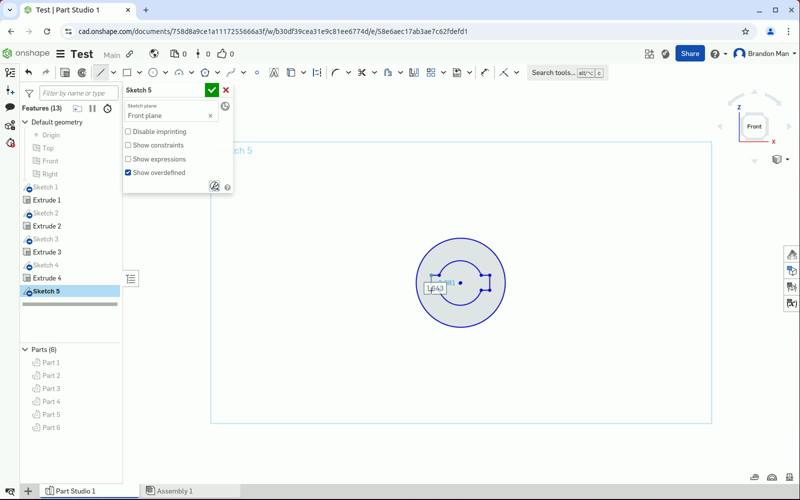
key(esc)
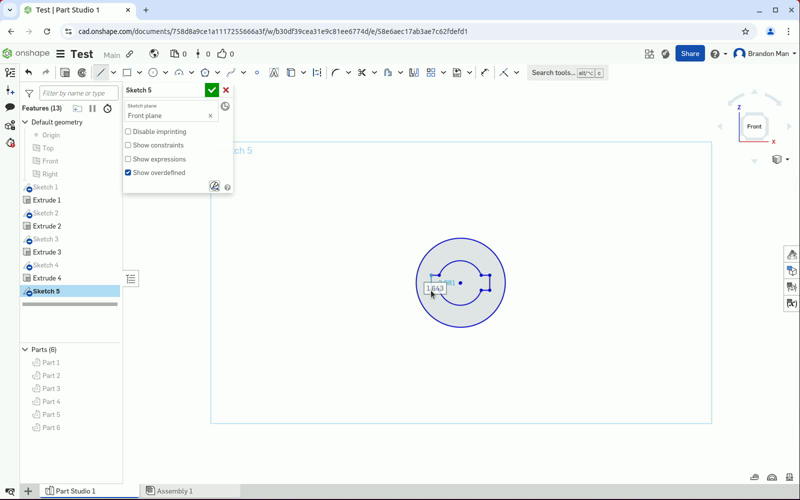
mouse_move(490, 298)
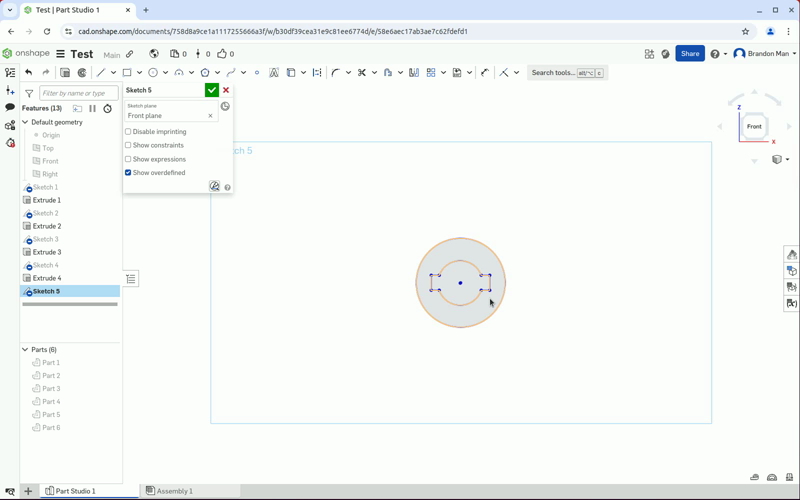
click(490, 298)
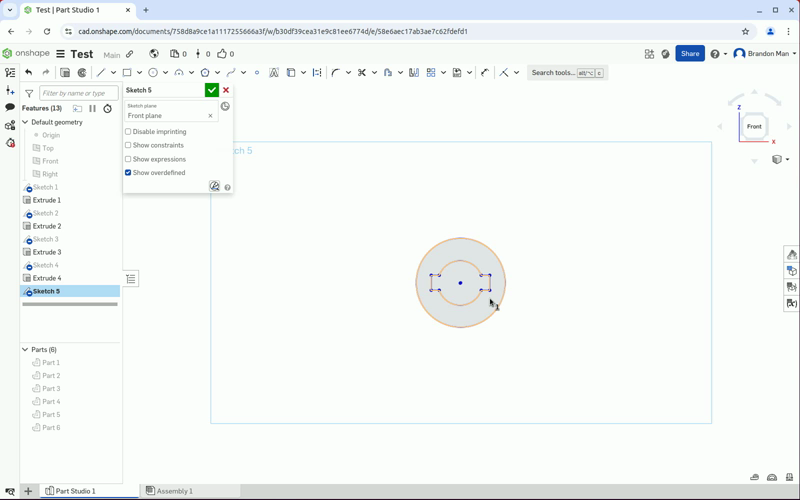
mouse_move(73, 352)
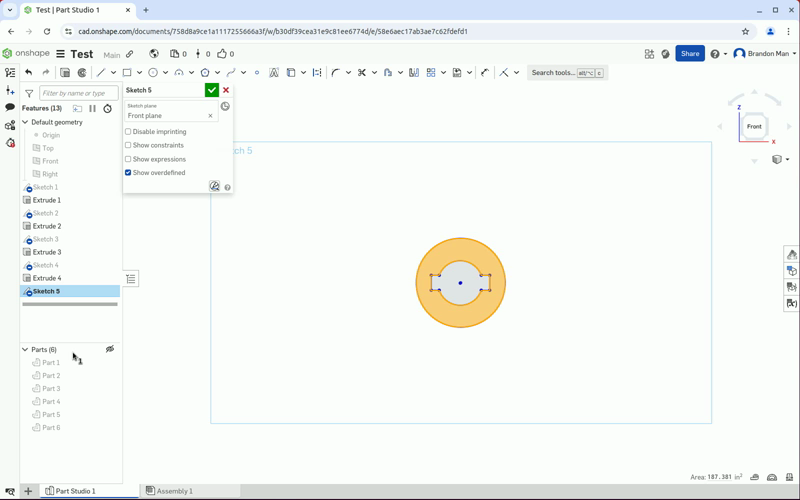
key(shift+y)
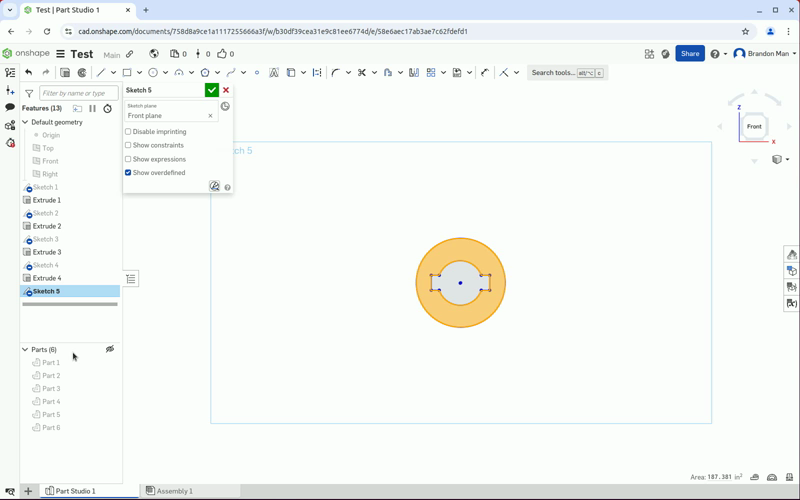
key(shift+e)
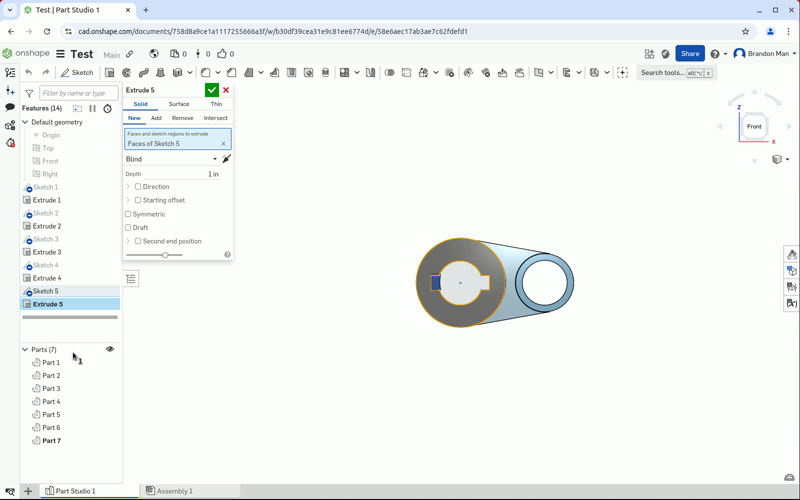
mouse_move(143, 106)
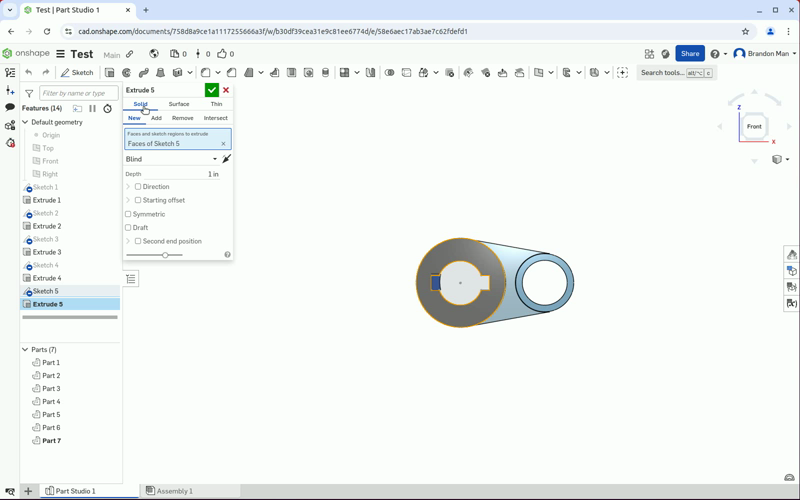
click(143, 106)
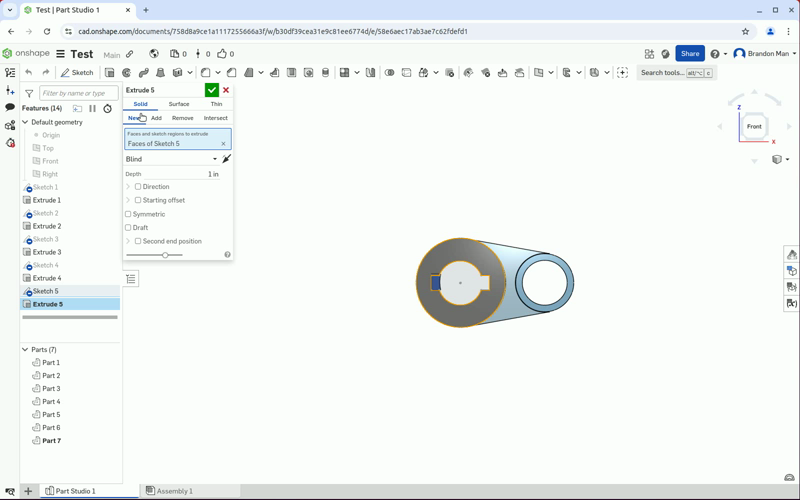
mouse_move(137, 120)
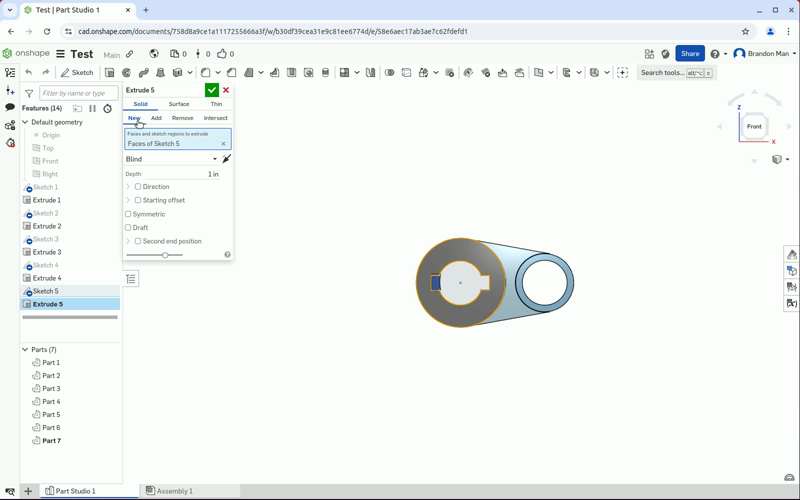
click(137, 120)
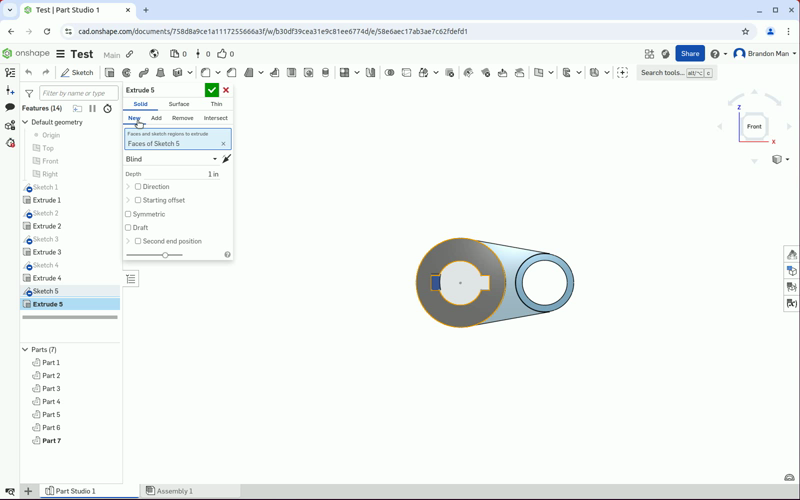
key(tab, 4)
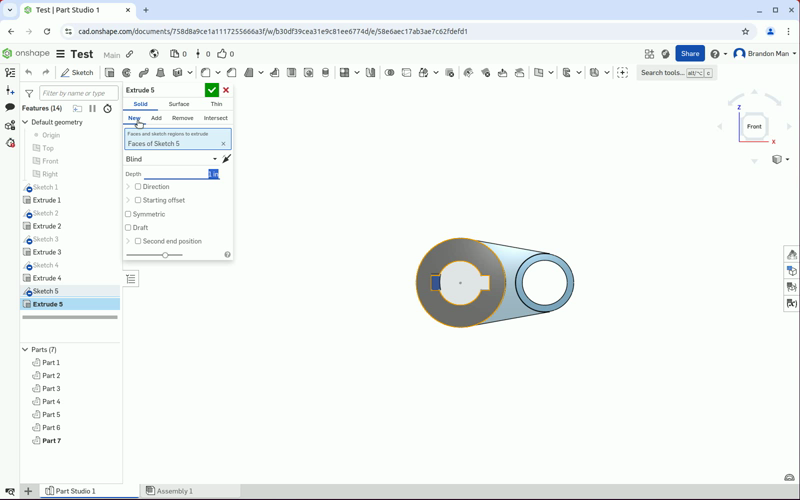
text(16.128)
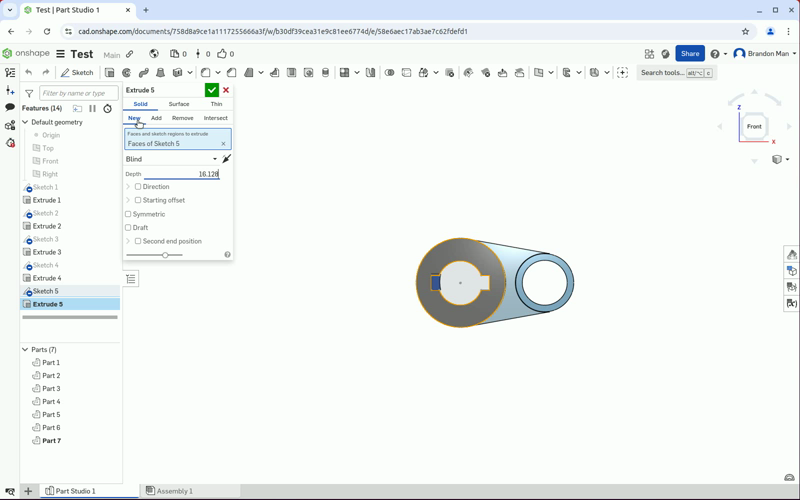
key(enter)
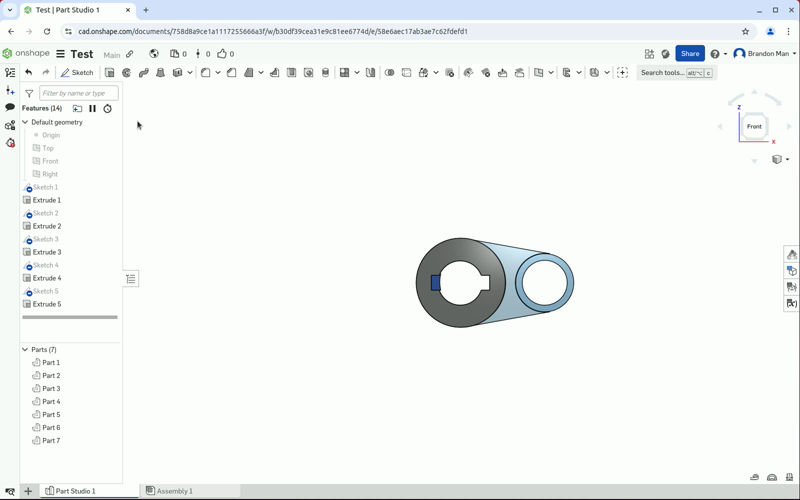
key(shift+h)
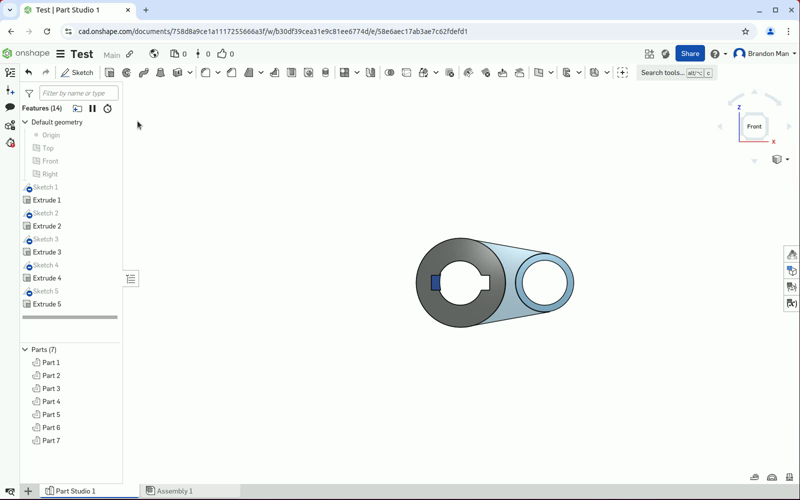
key(shift+h)
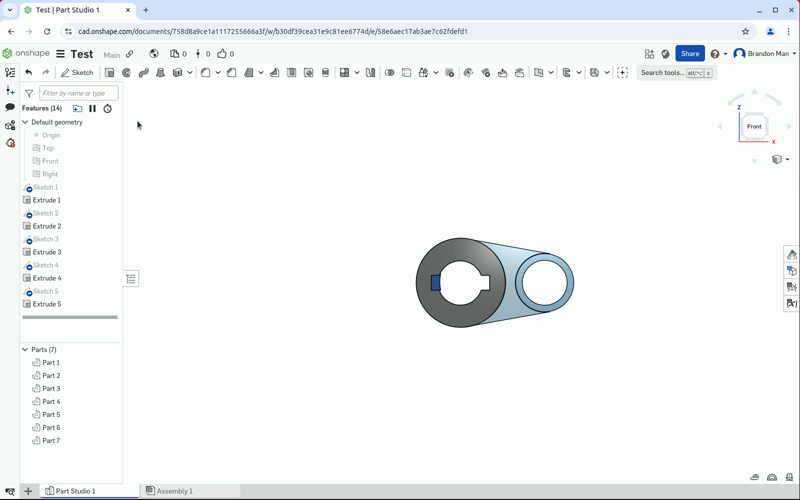
mouse_move(73, 189)
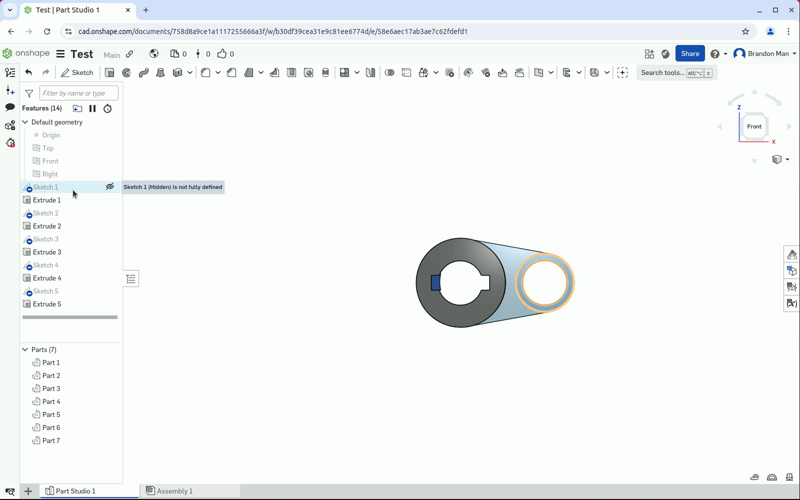
click(73, 189)
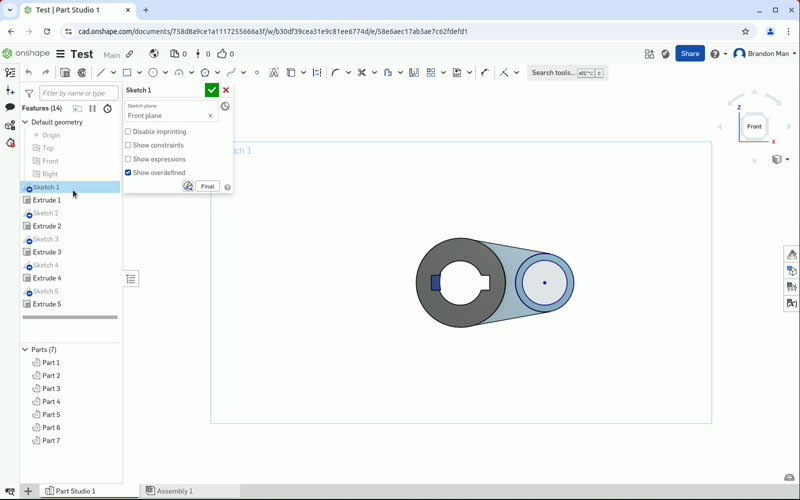
mouse_move(229, 92)
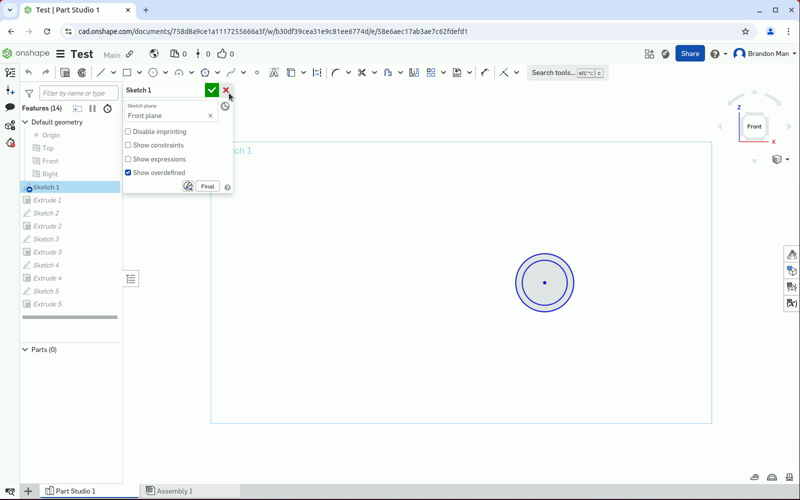
click(229, 92)
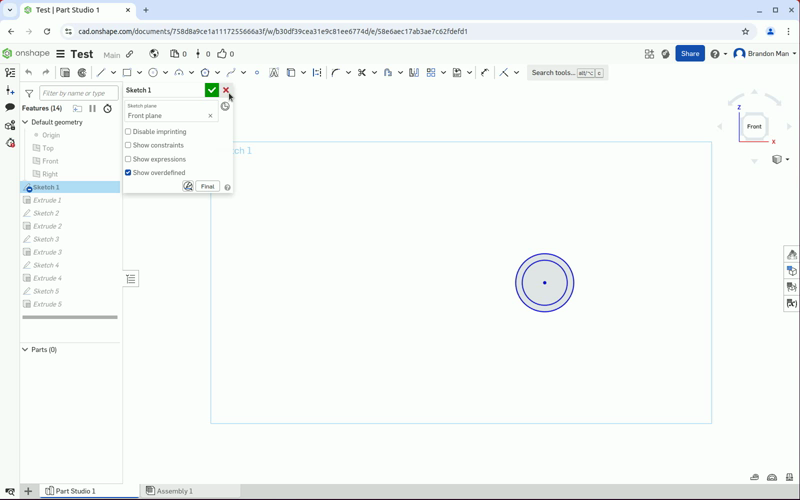
key(shift+s)
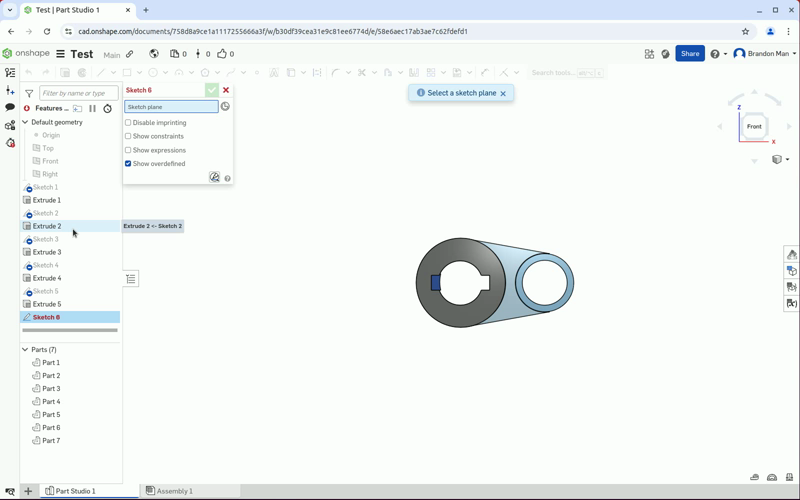
scroll(3)
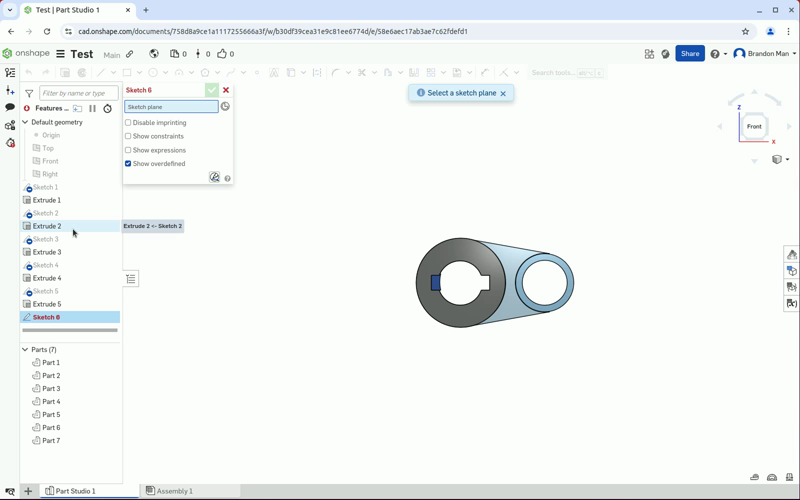
mouse_move(73, 163)
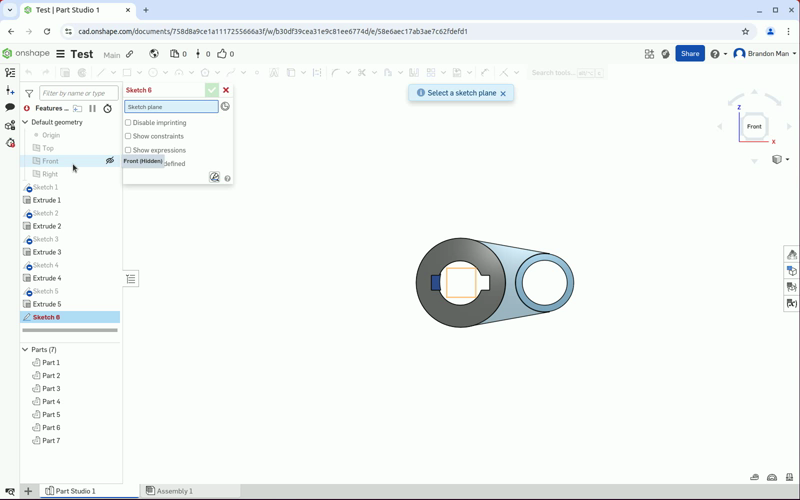
click(73, 163)
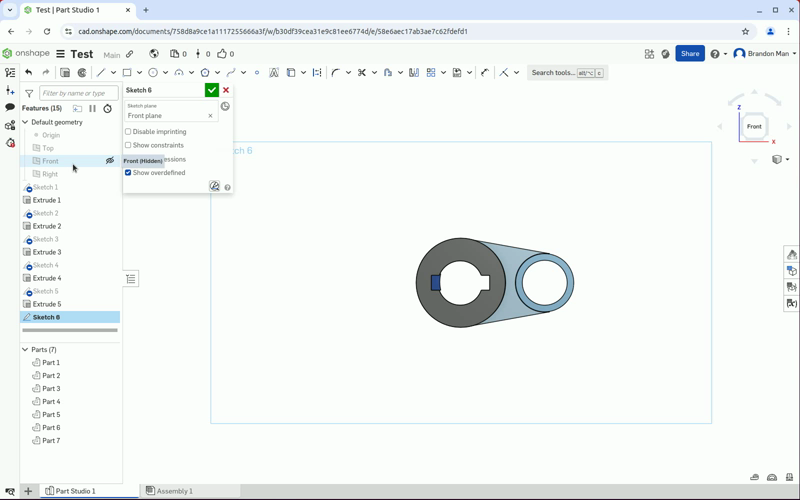
mouse_move(73, 352)
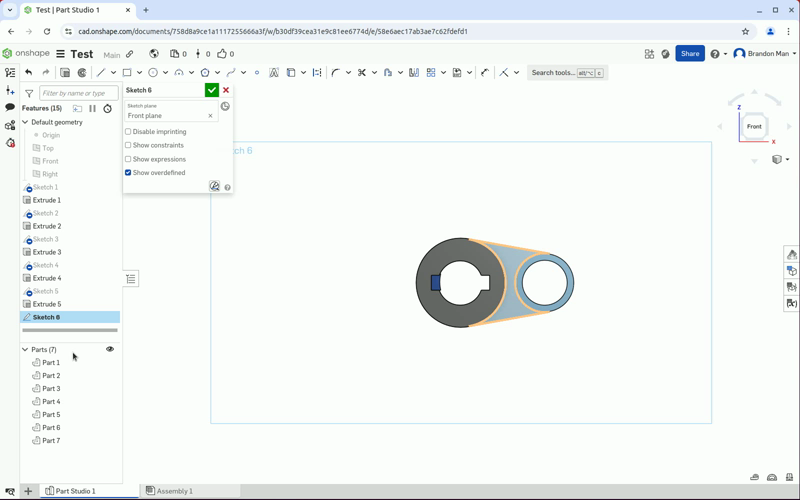
key(y)
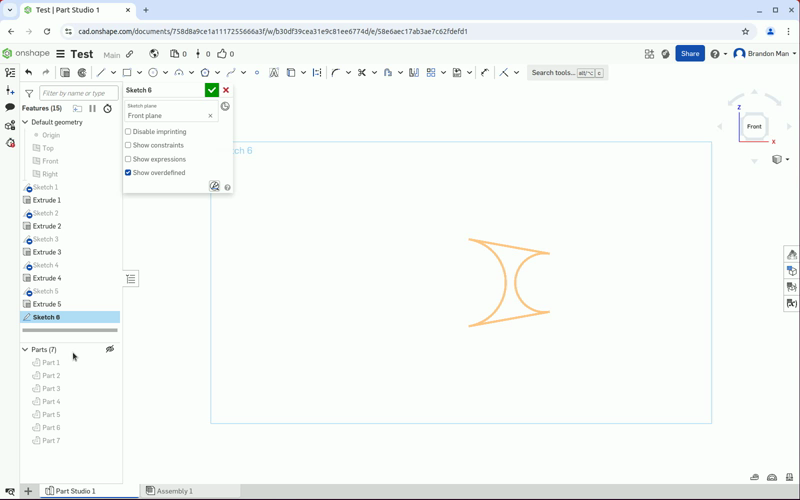
key(l)
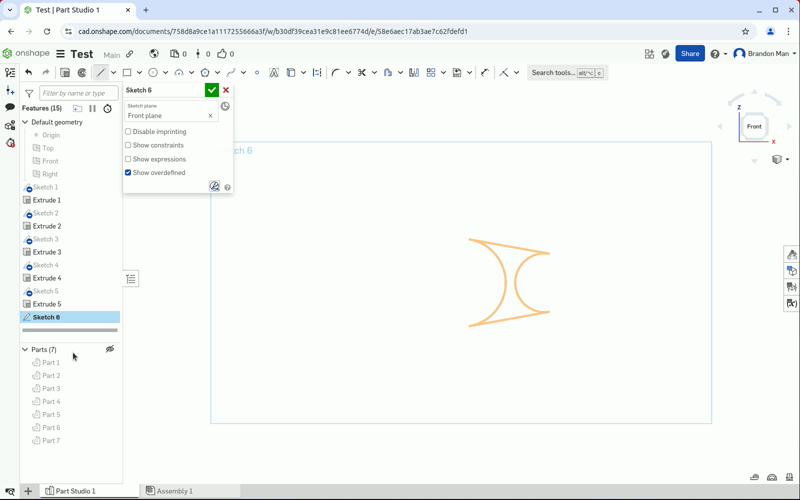
key_down(shift)
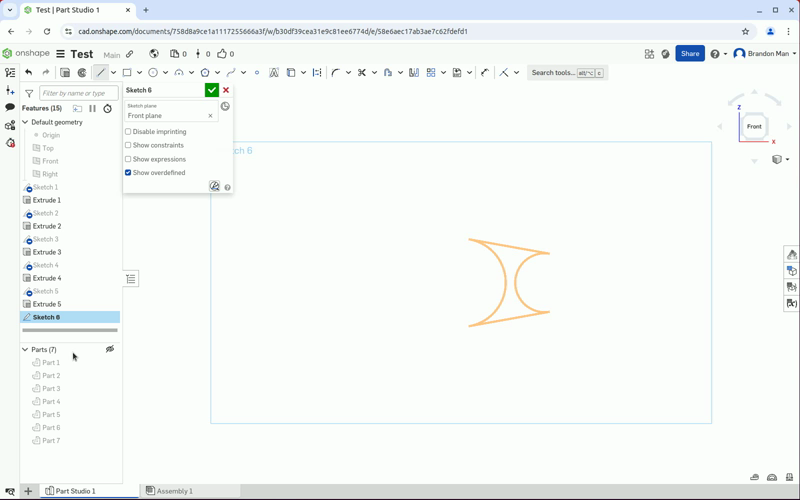
mouse_move(431, 290)
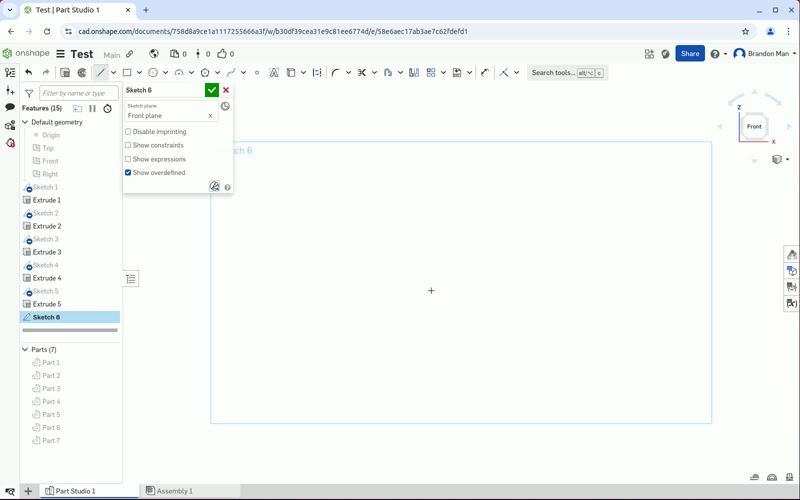
click(431, 290)
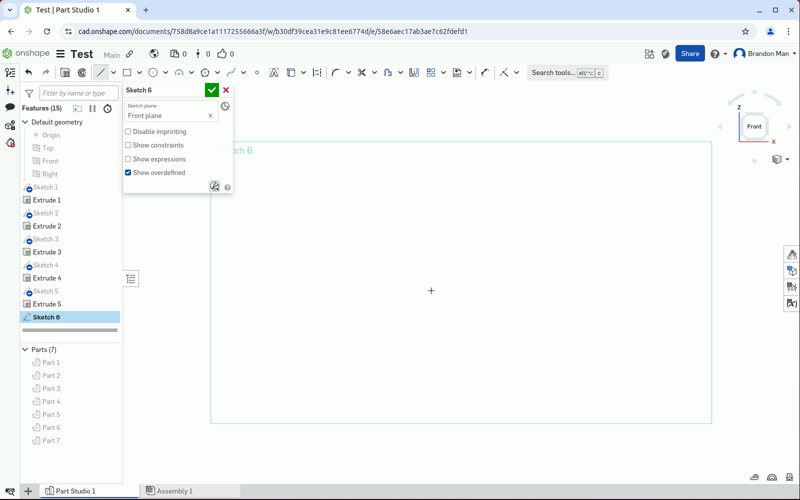
key_up(shift)
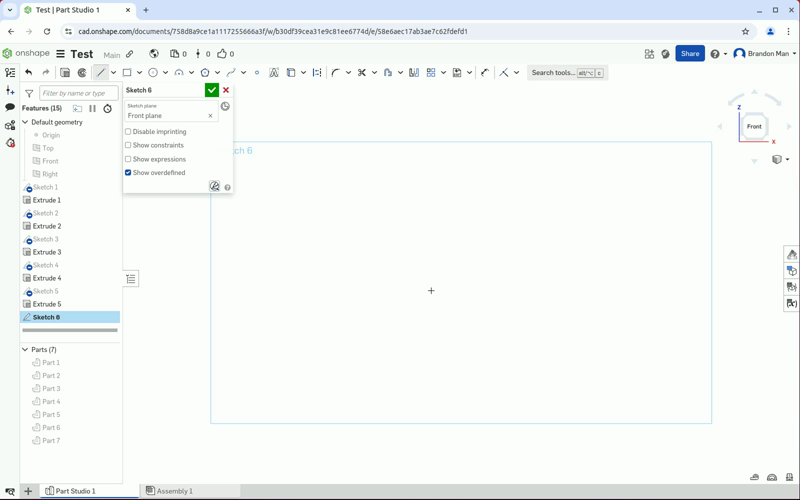
key_down(shift)
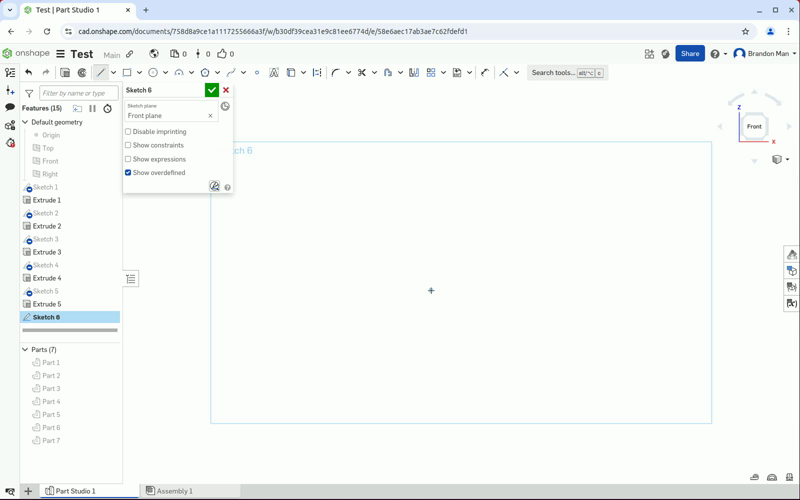
mouse_move(461, 290)
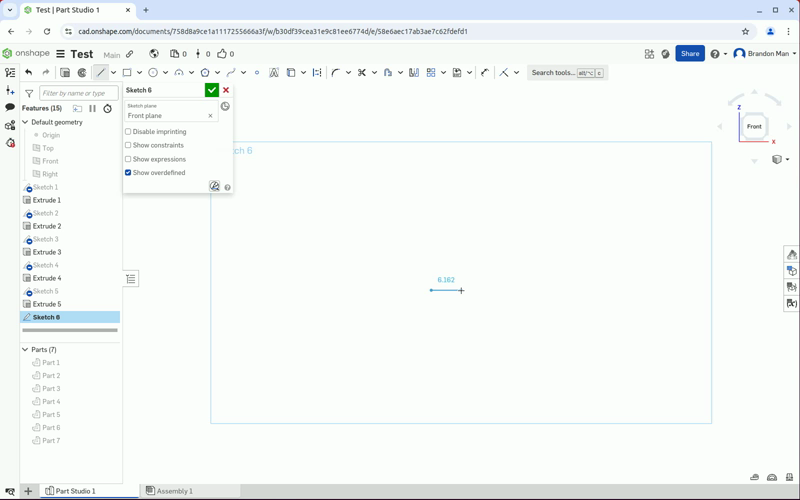
mouse_move(440, 290)
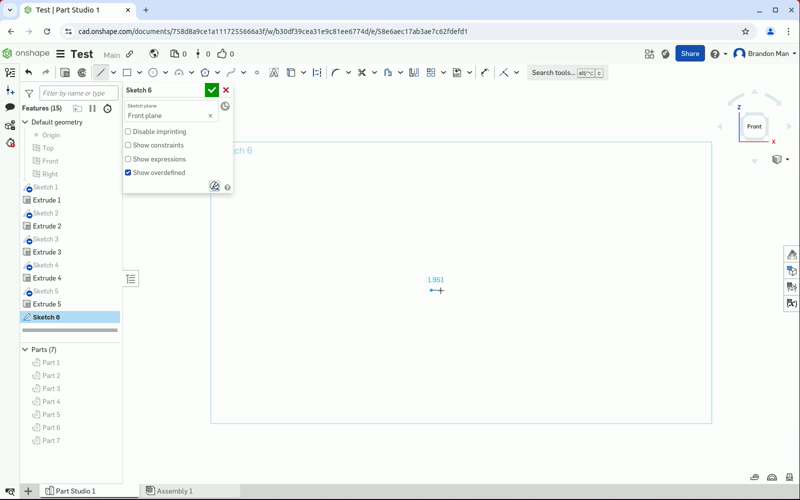
click(440, 290)
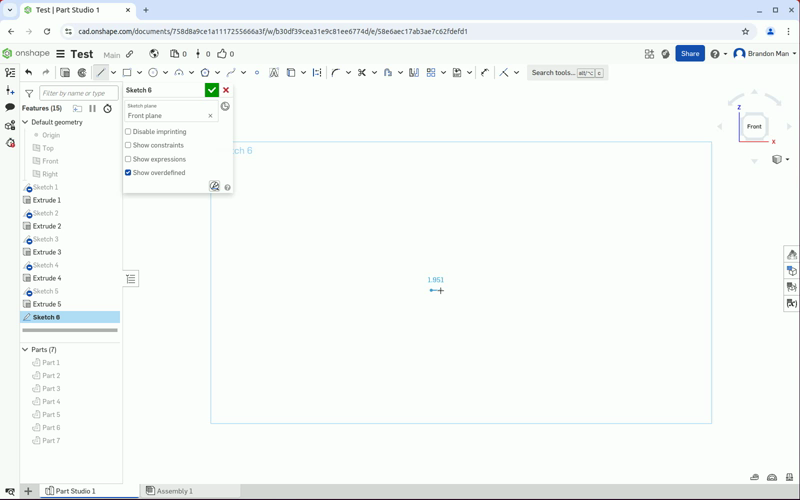
key_up(shift)
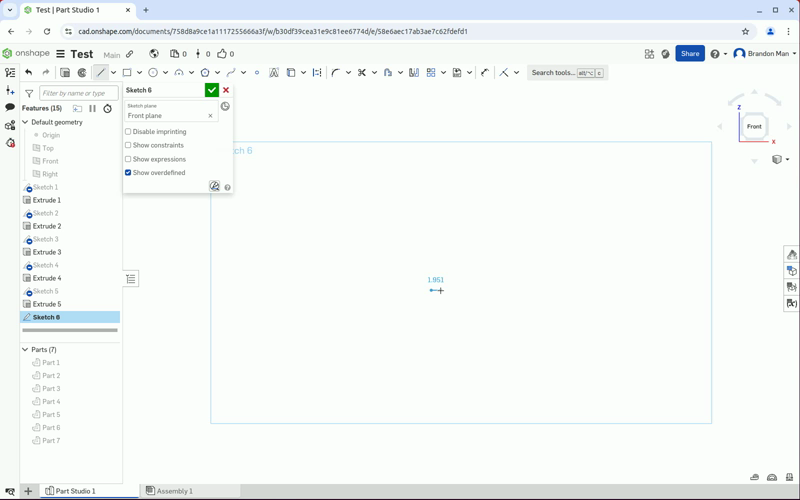
key(esc)
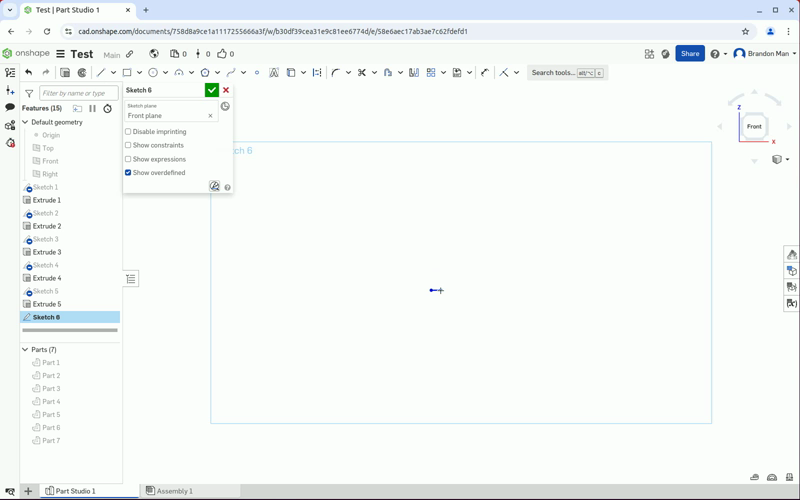
key(a)
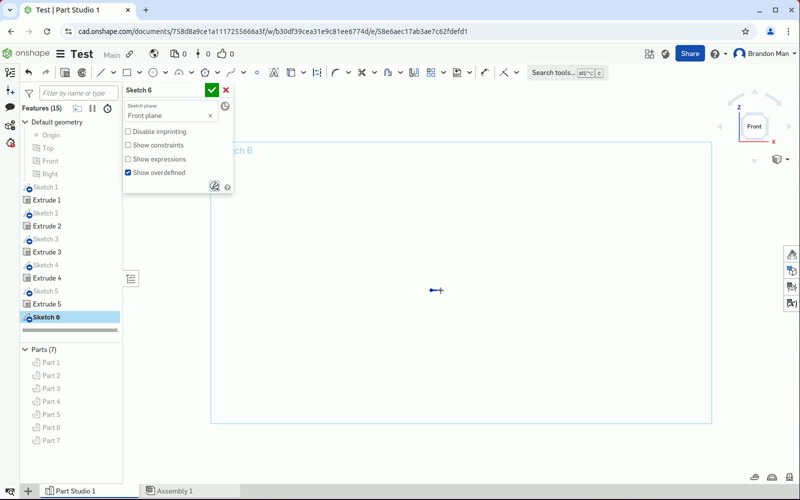
mouse_move(440, 290)
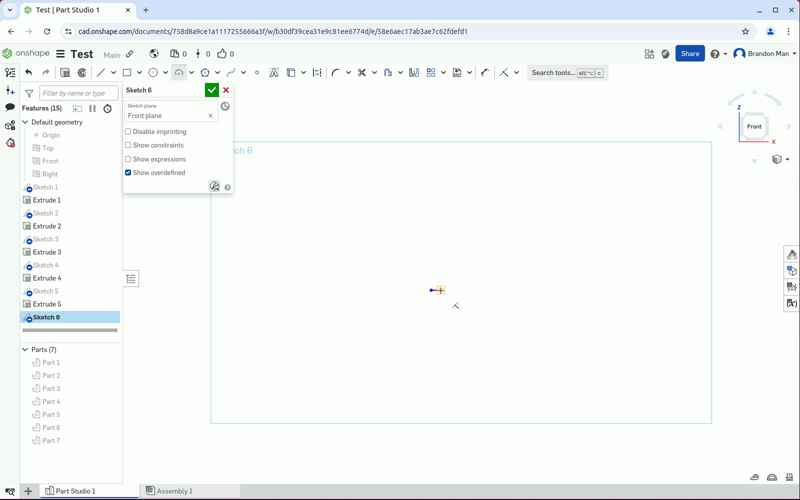
click(440, 290)
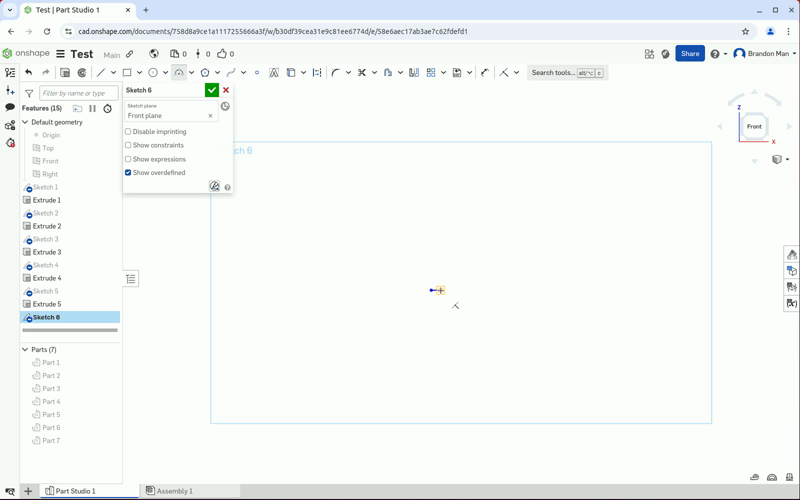
key_down(shift)
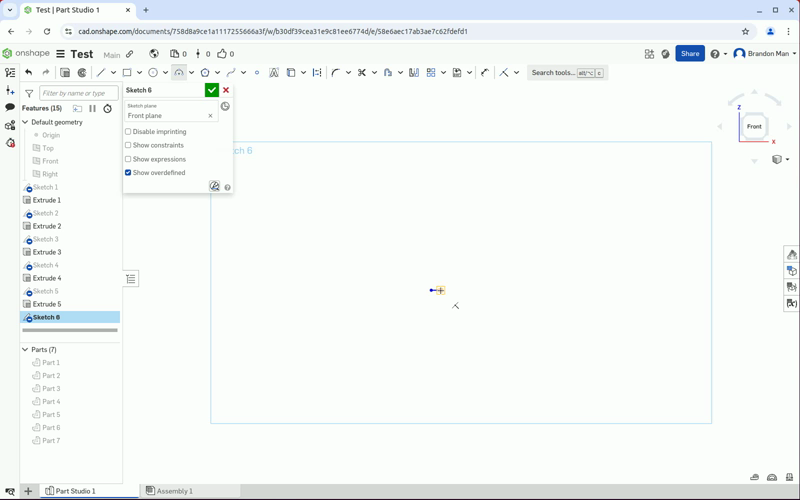
mouse_move(440, 273)
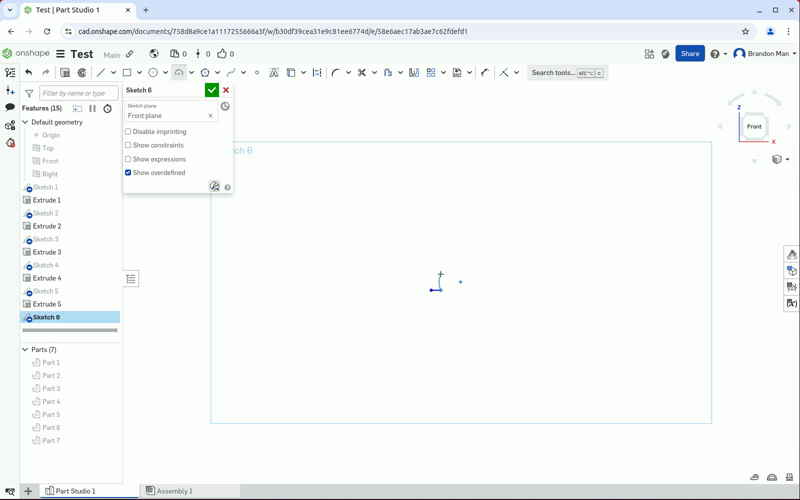
click(440, 273)
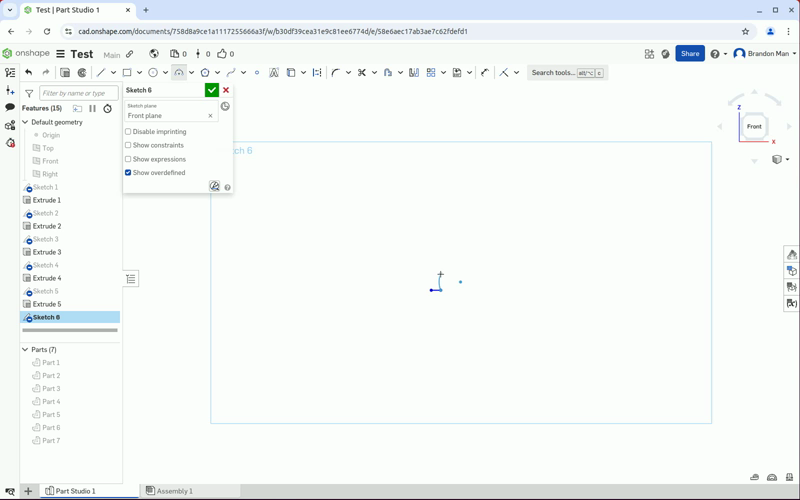
mouse_move(439, 281)
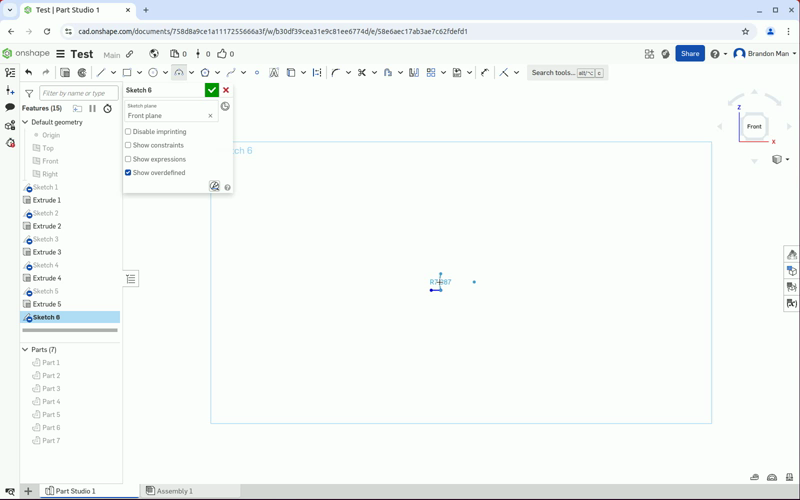
click(439, 281)
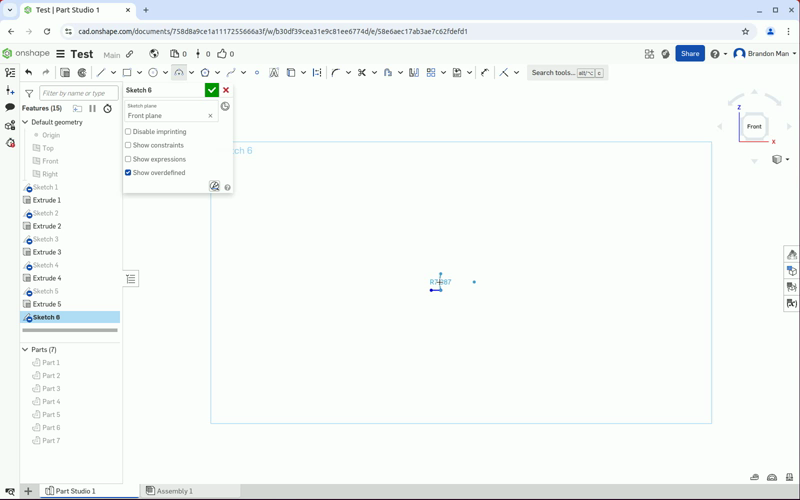
key_up(shift)
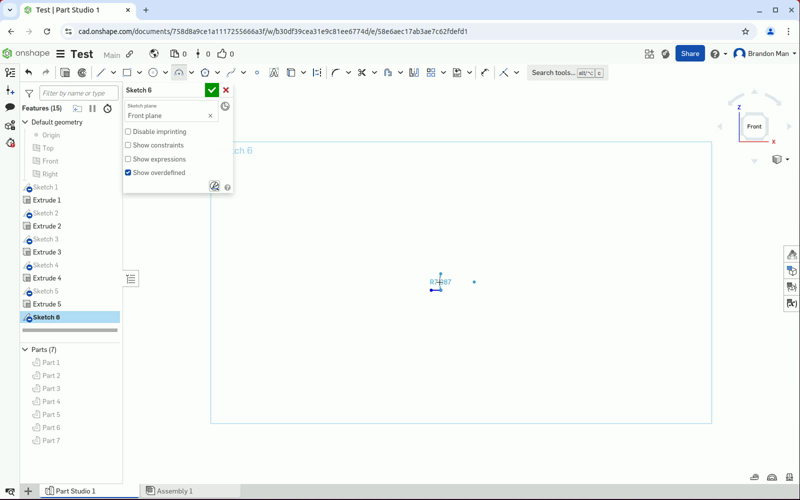
key(esc)
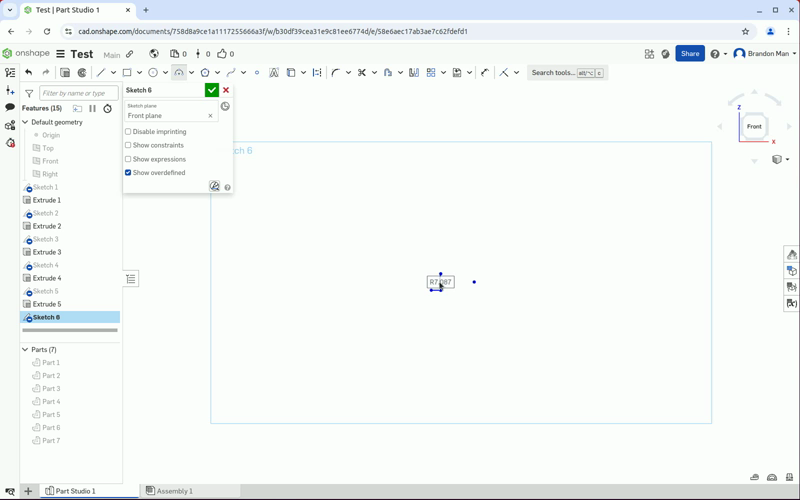
key(l)
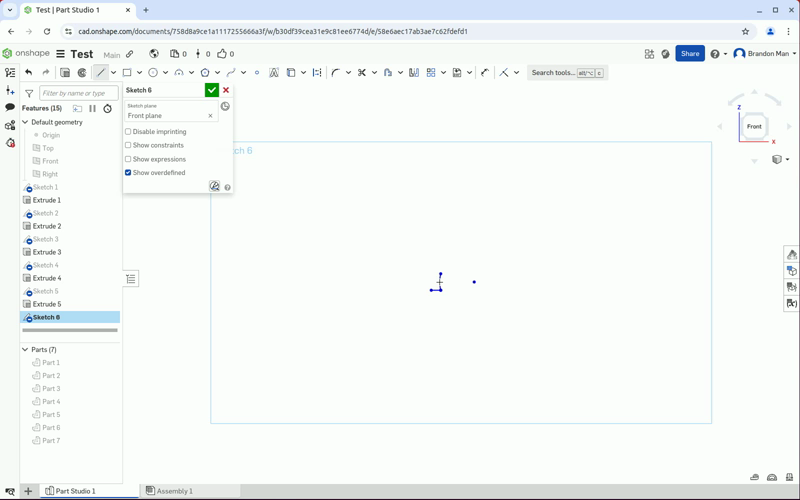
mouse_move(440, 273)
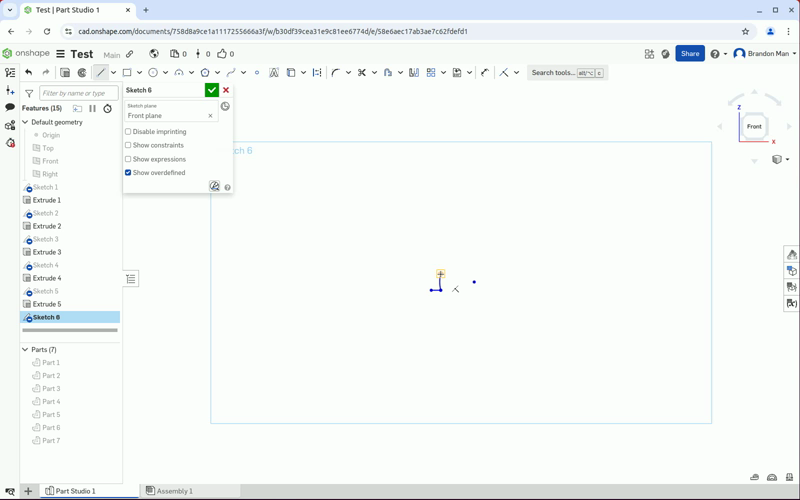
click(440, 273)
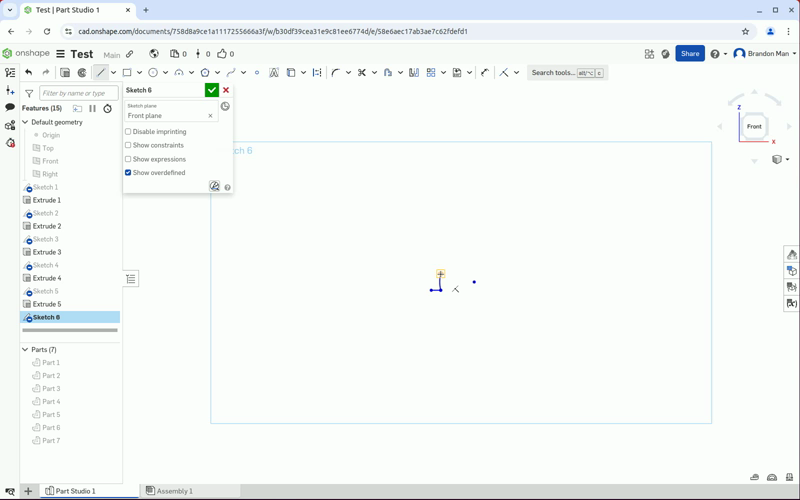
key_down(shift)
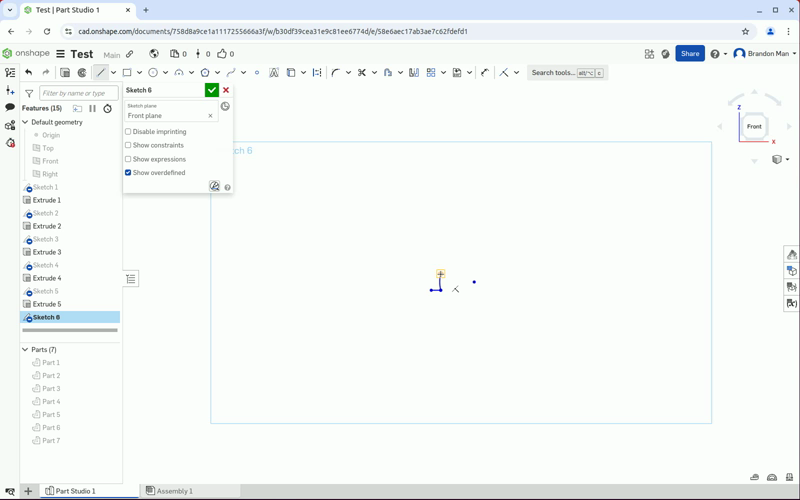
mouse_move(470, 273)
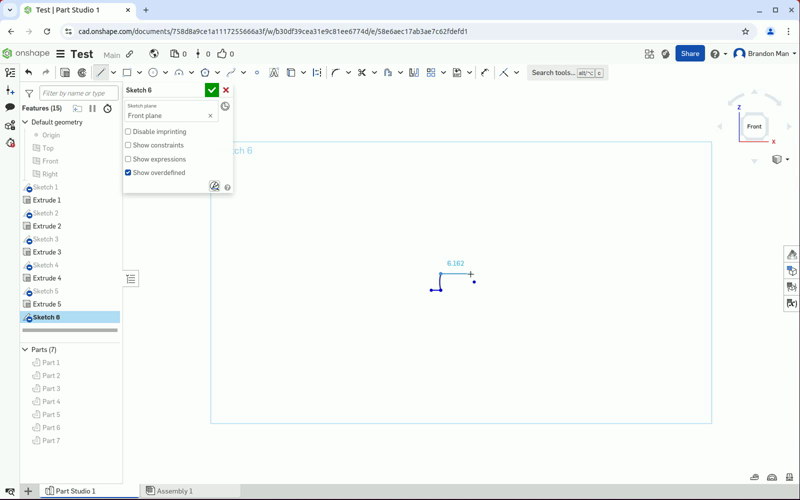
mouse_move(431, 273)
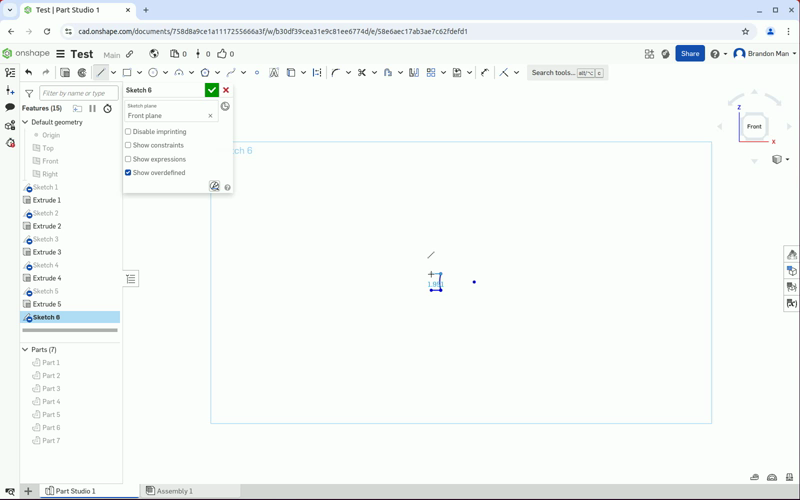
click(431, 273)
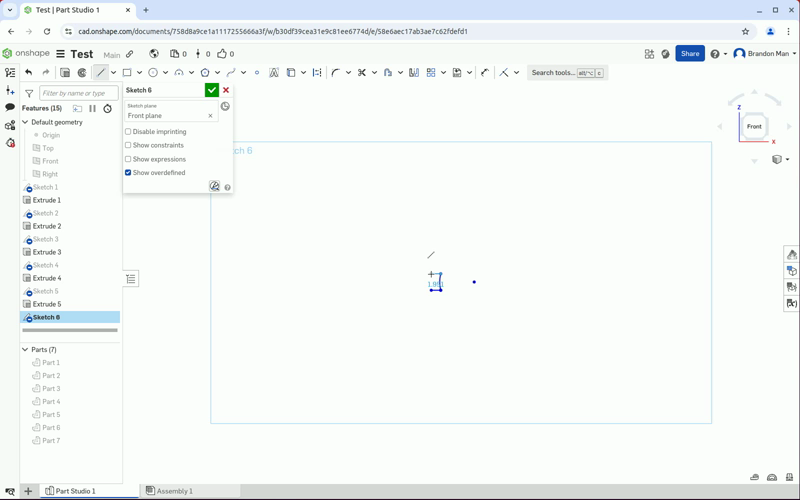
key_up(shift)
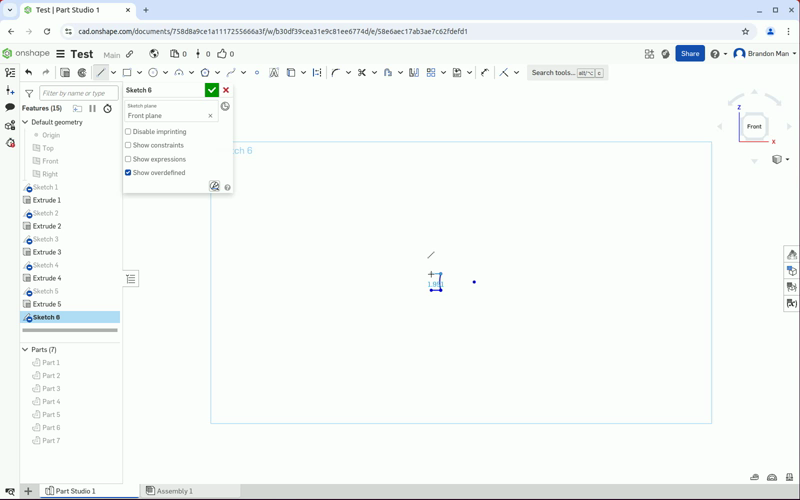
mouse_move(461, 273)
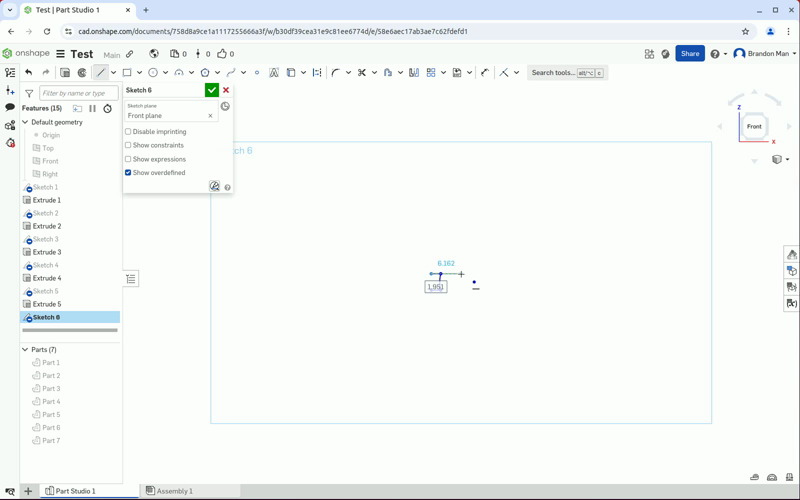
key_down(shift)
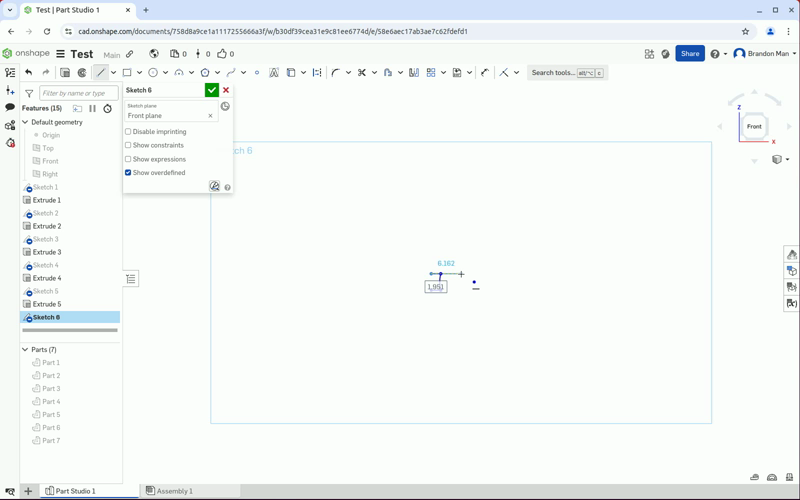
mouse_move(431, 290)
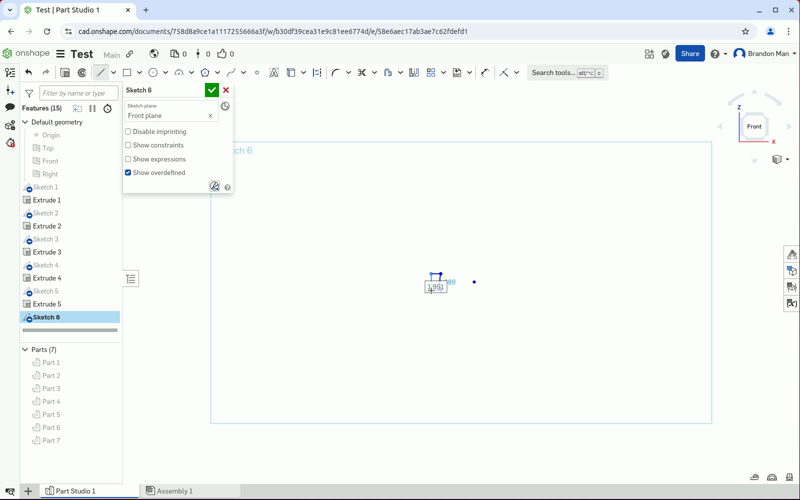
key_up(shift)
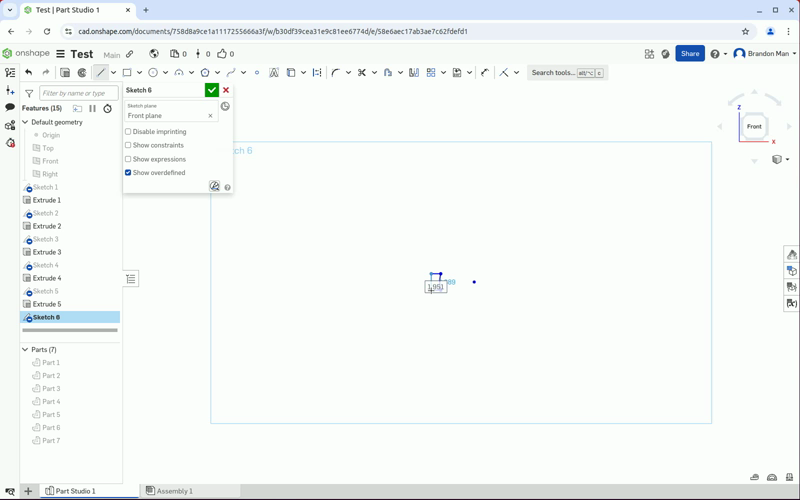
click(431, 290)
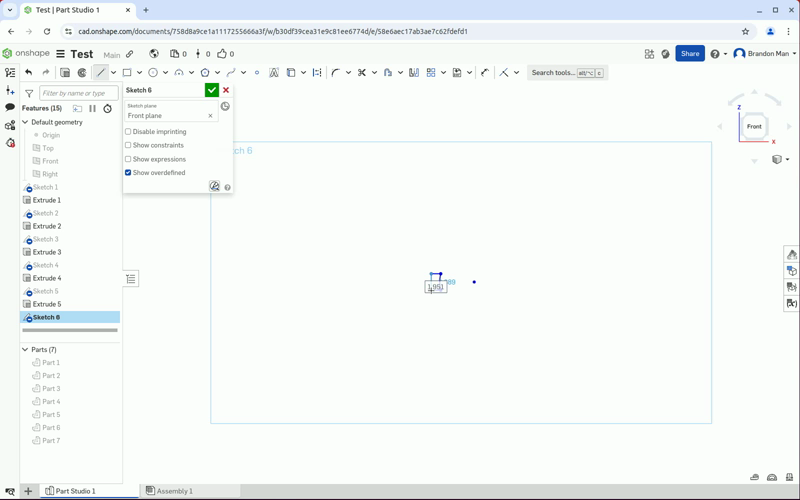
key(esc)
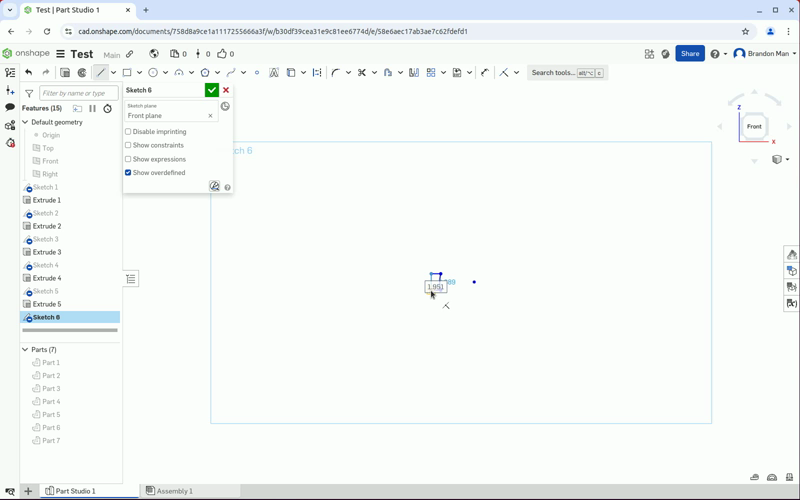
mouse_move(436, 289)
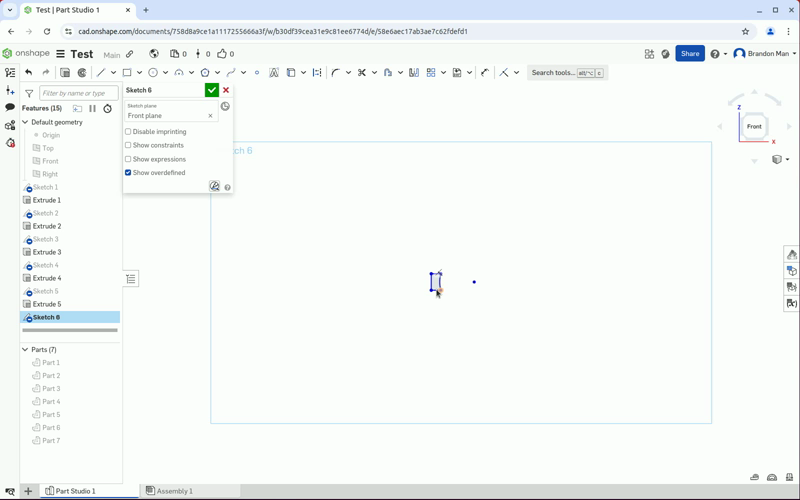
scroll(6)
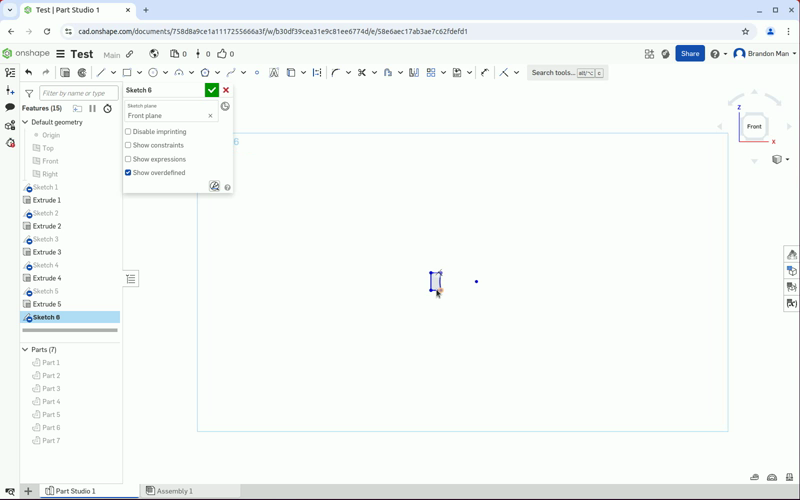
scroll(6)
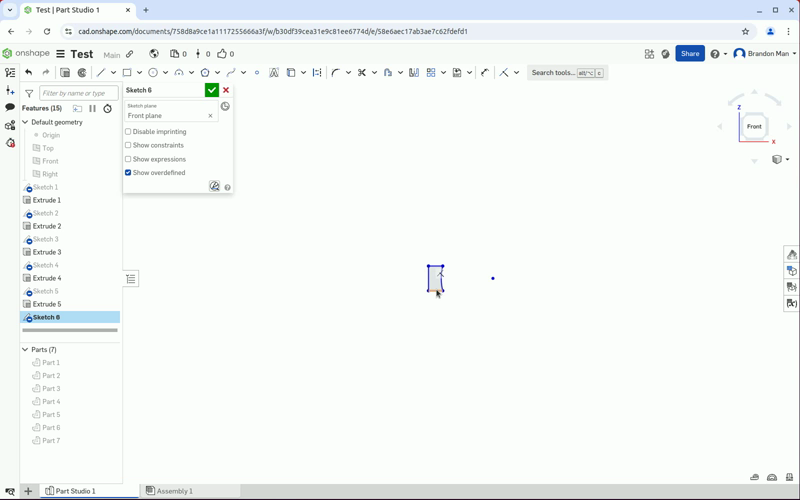
scroll(6)
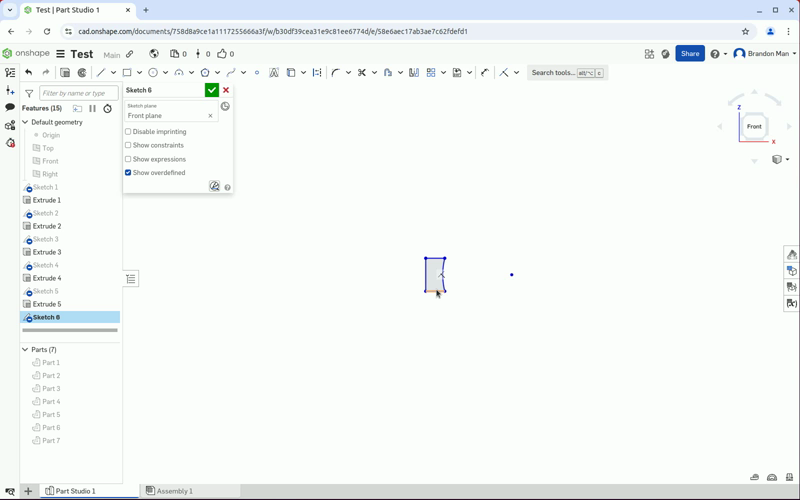
scroll(6)
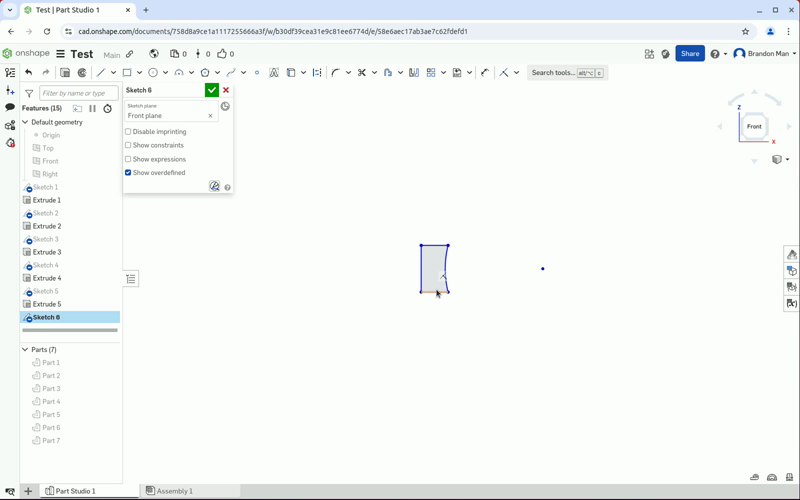
scroll(6)
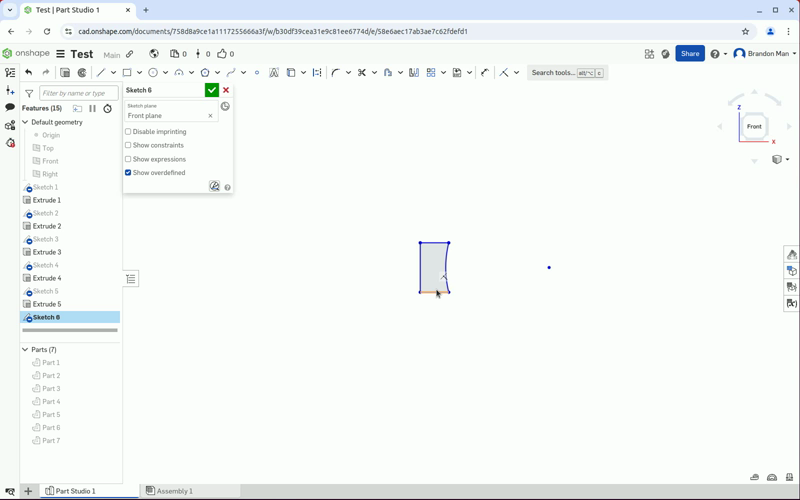
scroll(6)
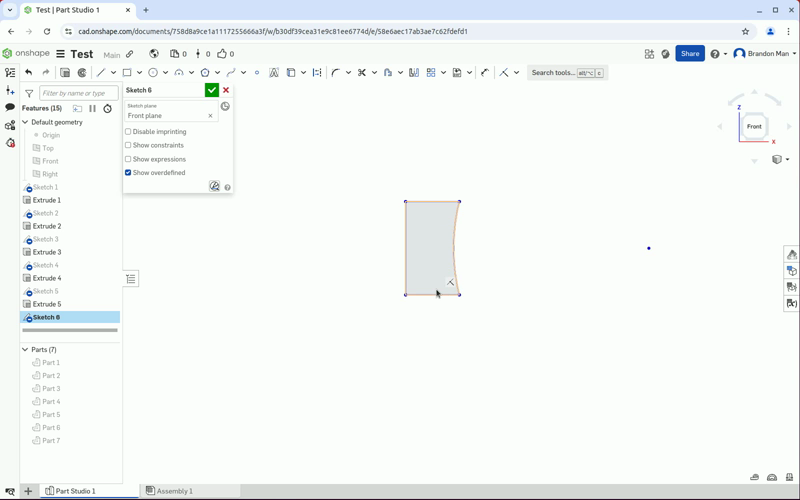
scroll(6)
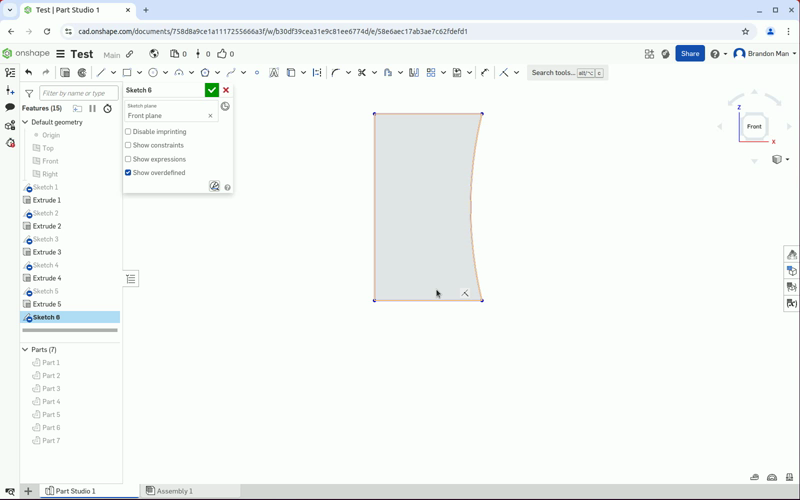
click(436, 289)
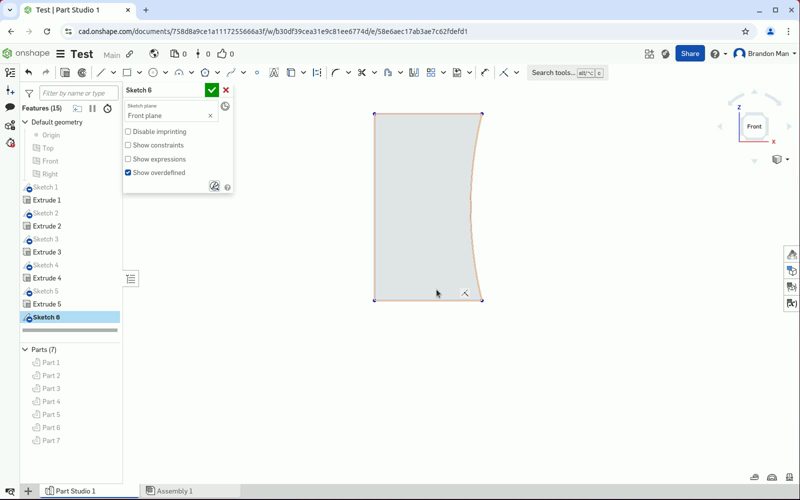
scroll(-6)
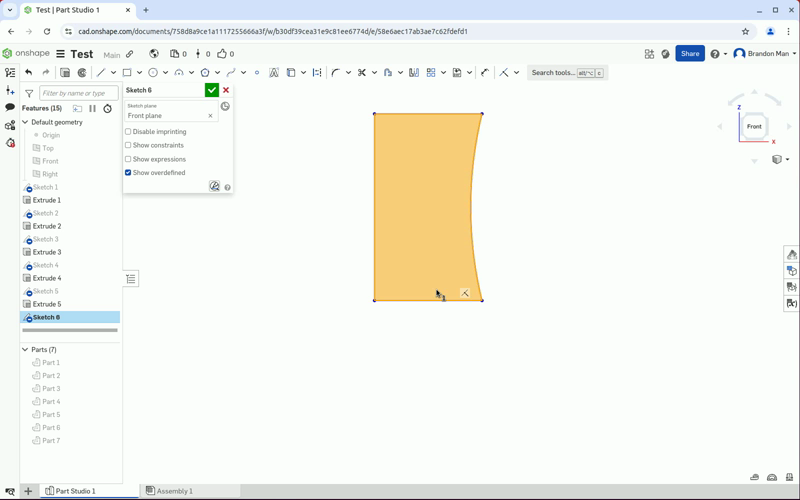
scroll(-6)
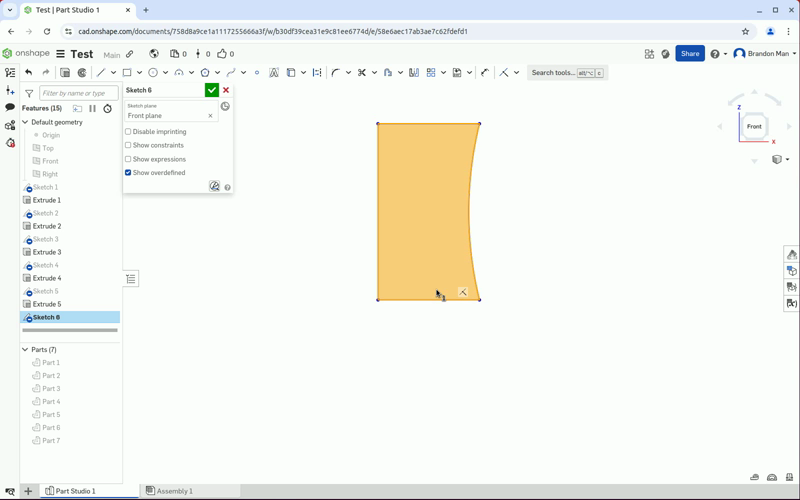
scroll(-6)
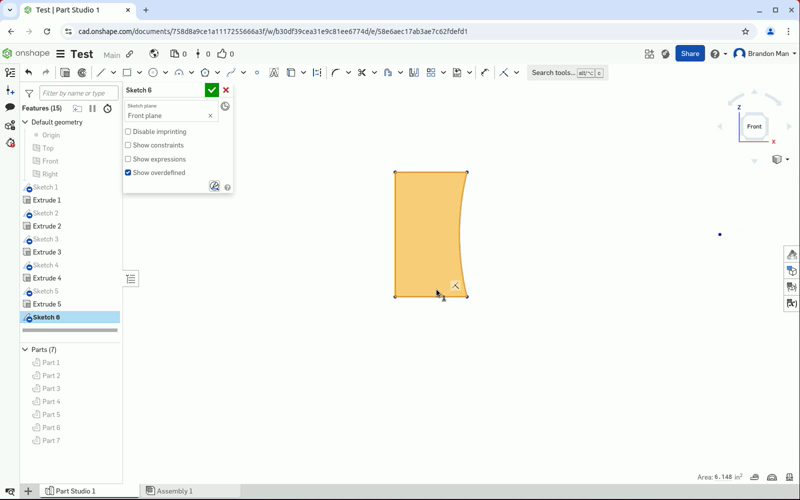
scroll(-6)
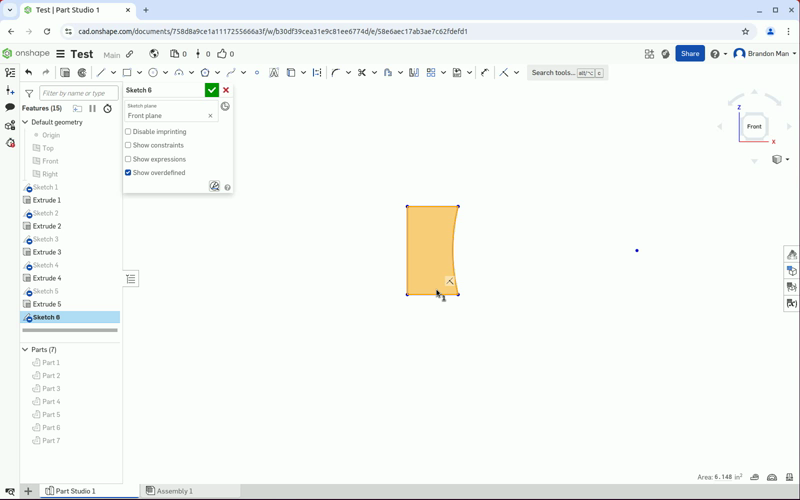
scroll(-6)
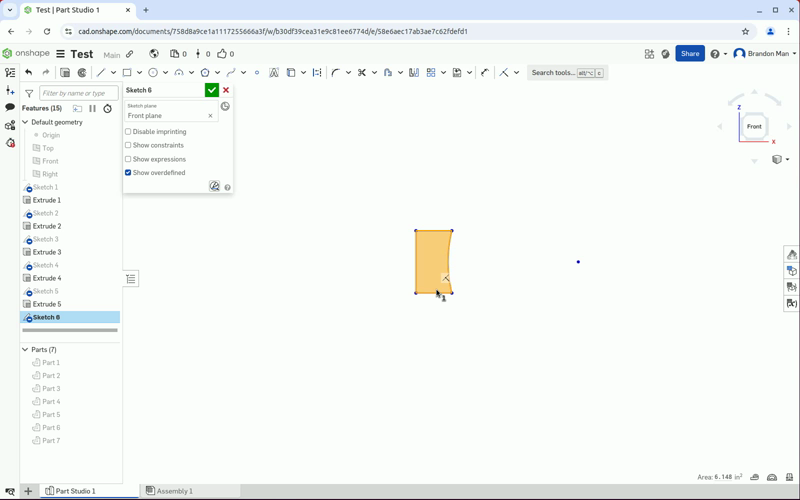
scroll(-6)
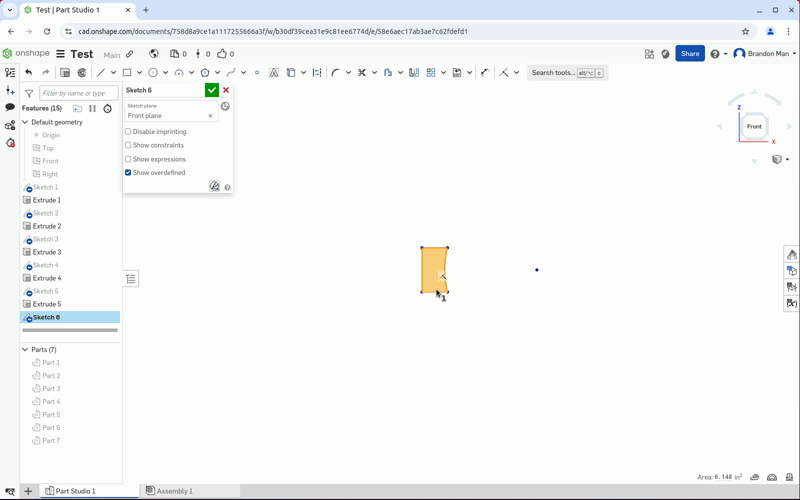
scroll(-6)
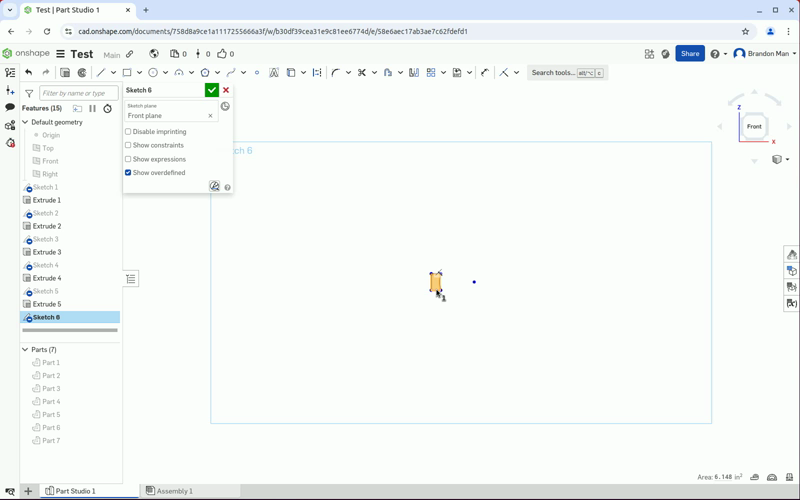
mouse_move(73, 352)
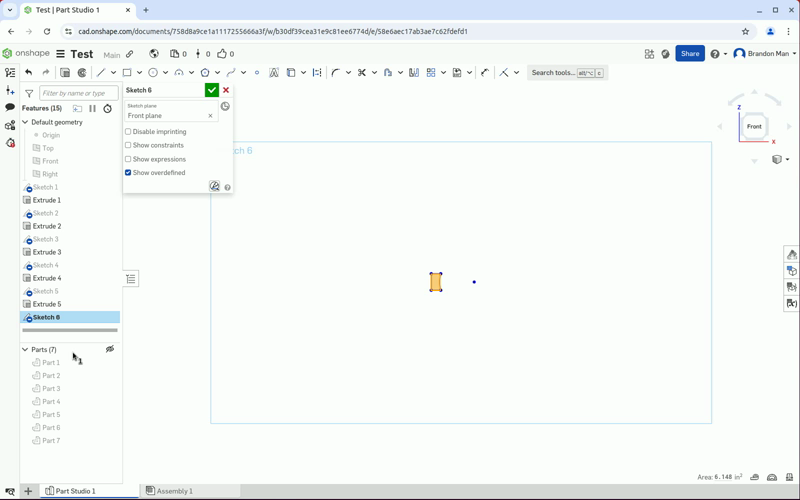
key(shift+y)
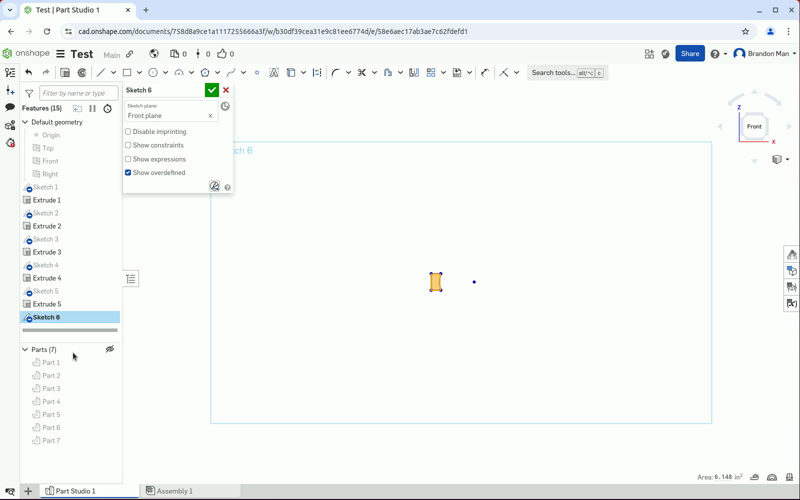
key(shift+e)
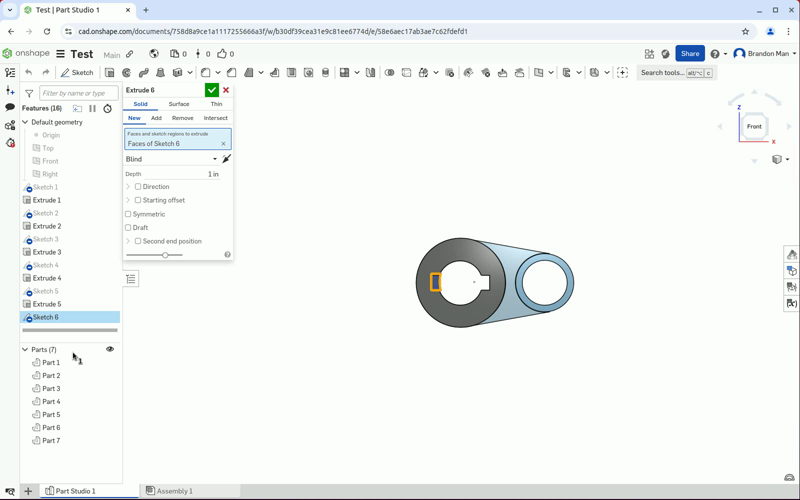
mouse_move(143, 106)
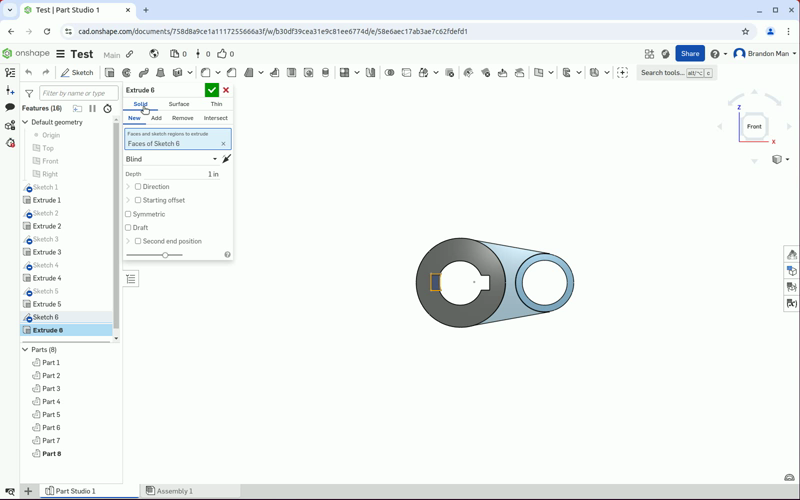
click(143, 106)
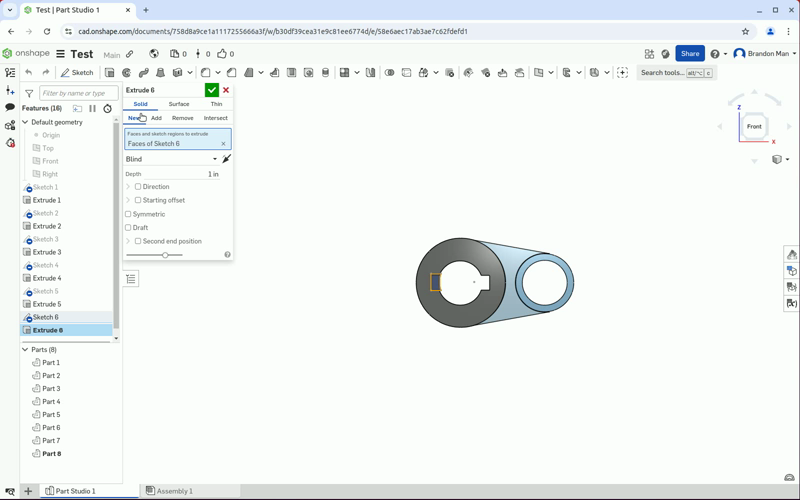
mouse_move(137, 120)
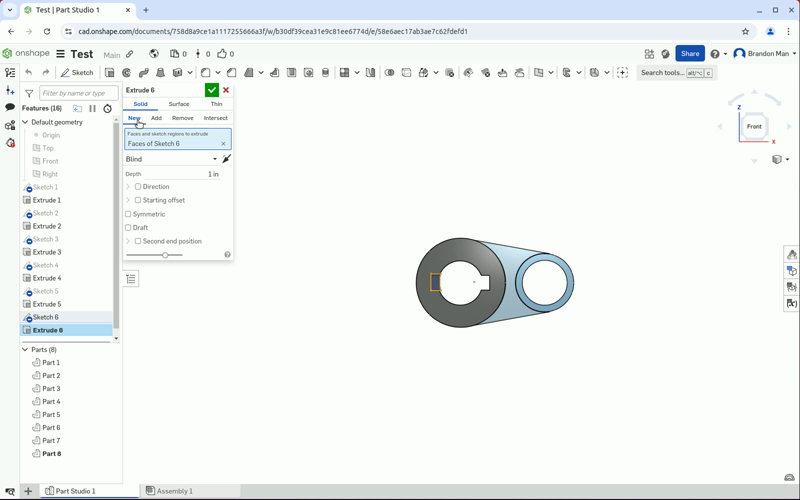
click(137, 120)
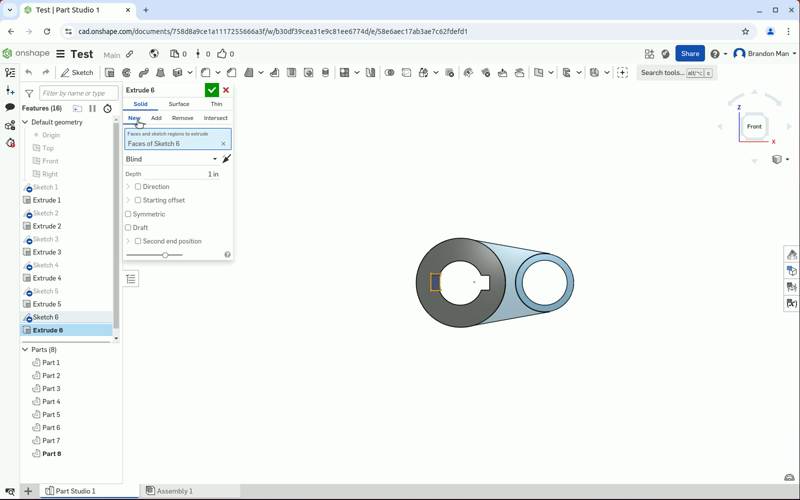
key(tab, 4)
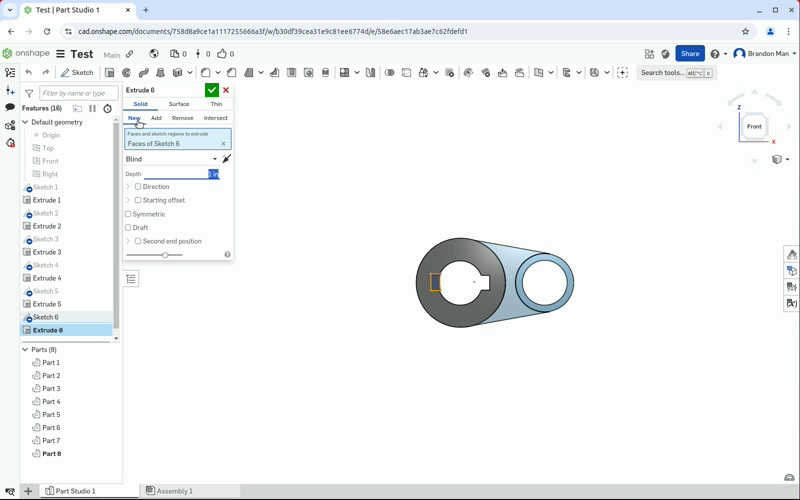
text(16.128)
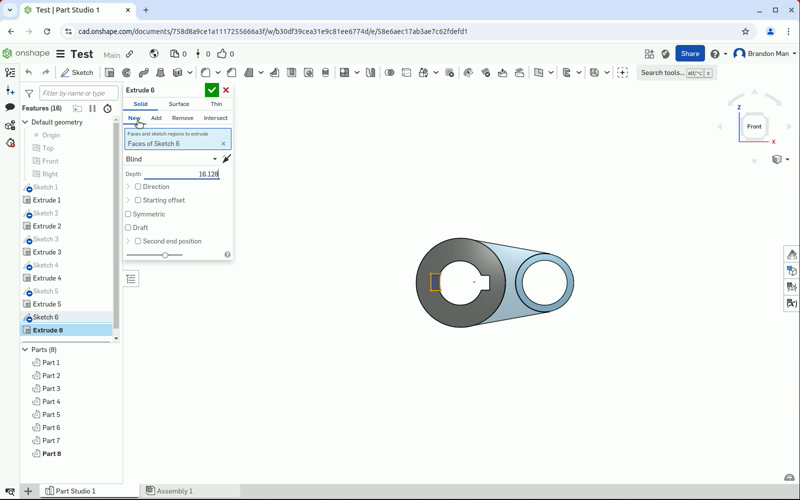
key(enter)
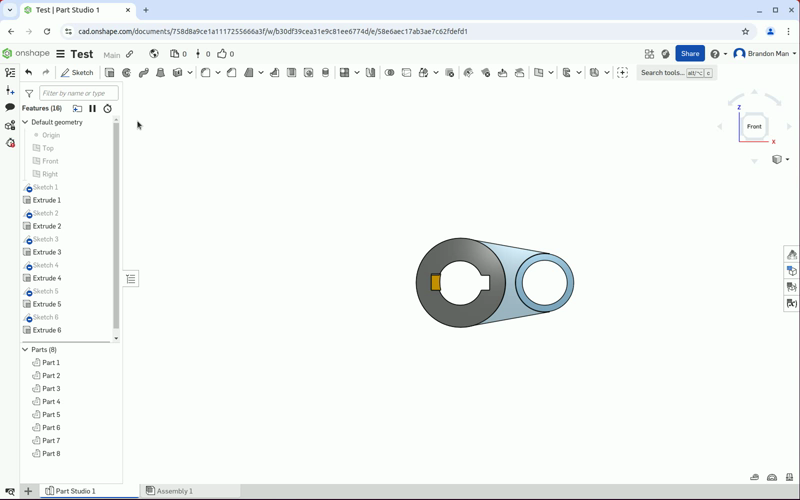
key(shift+h)
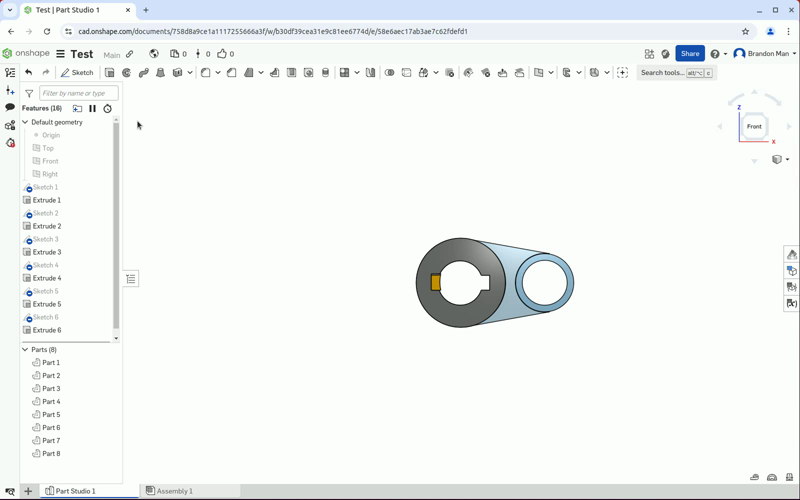
key(shift+h)
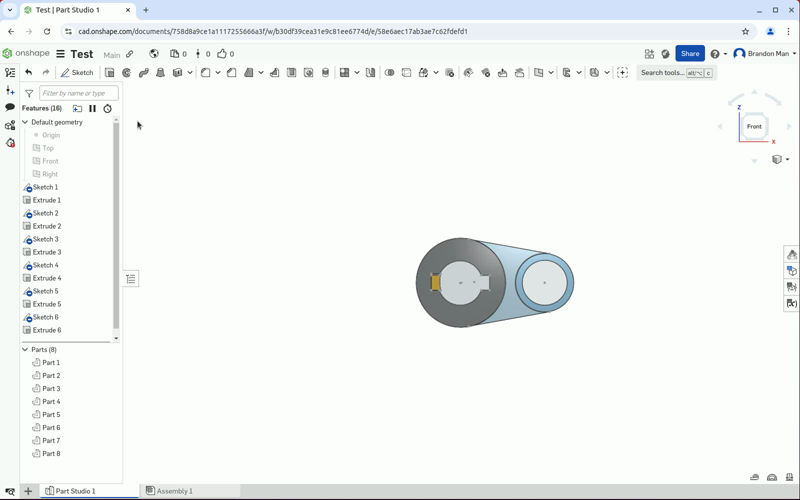
key(shift+7)
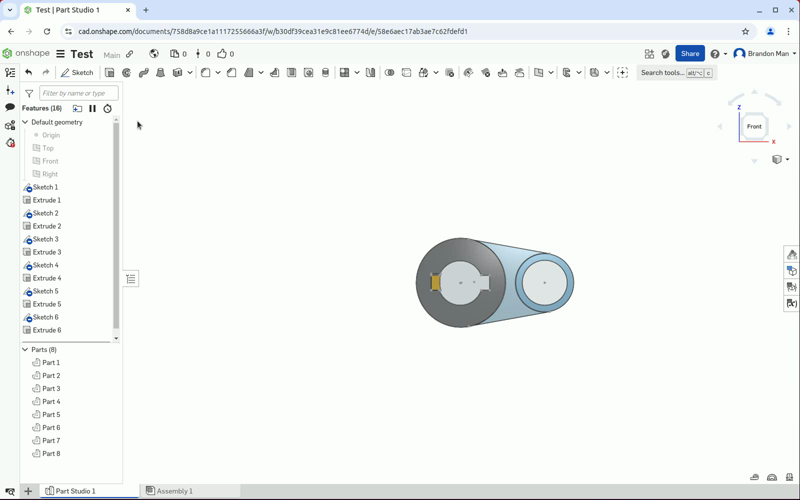
key(left, 2)
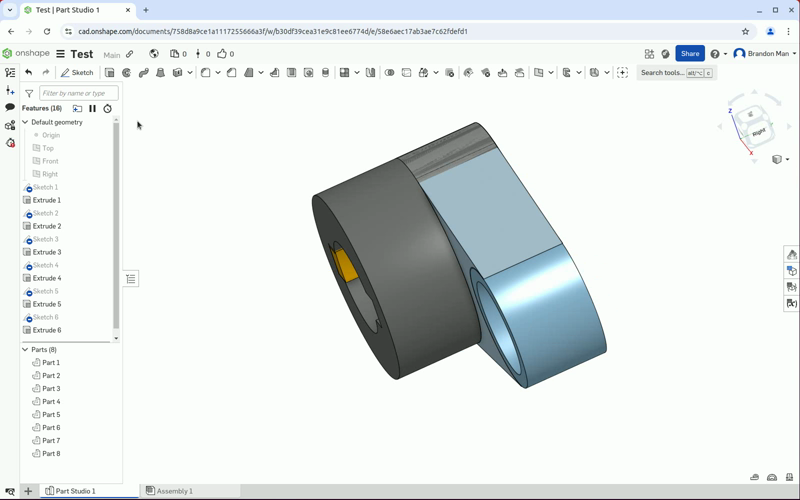
key(down, 2)
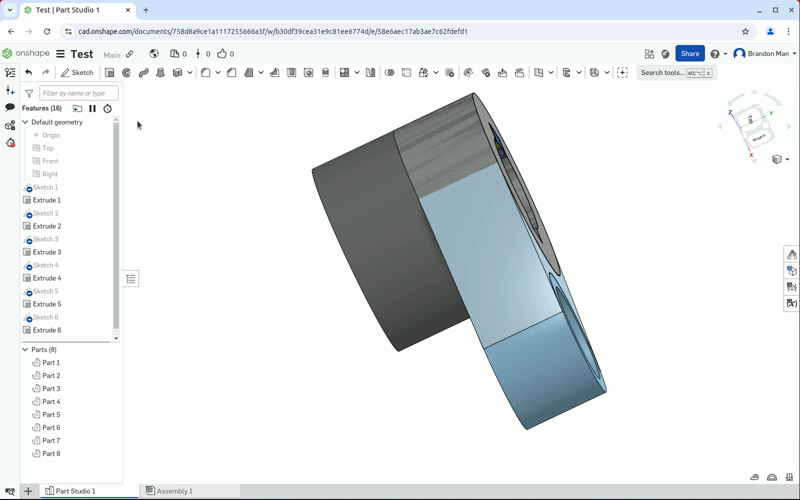
key(up, 2)
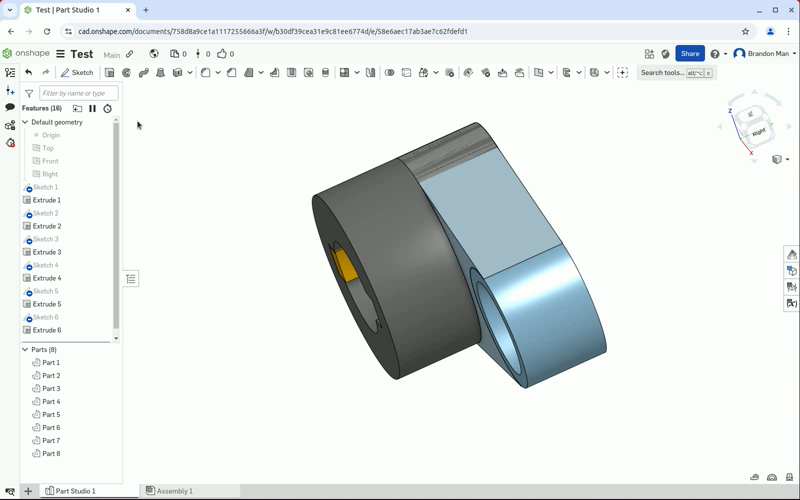
key(right, 2)
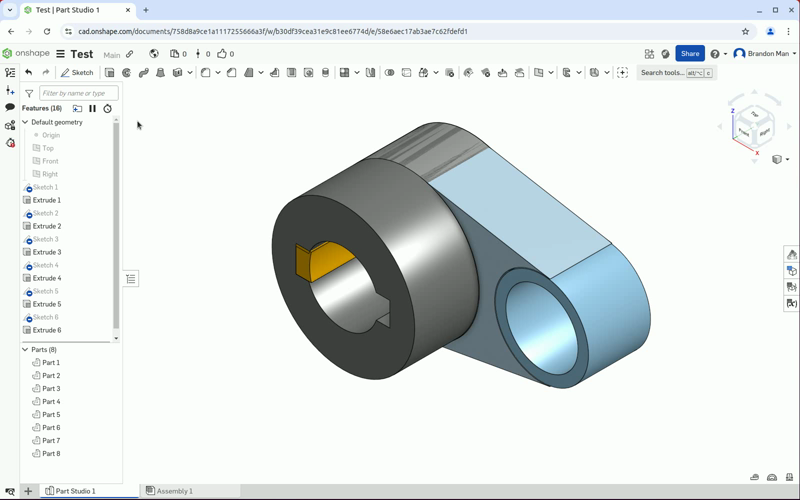
mouse_move(69, 189)
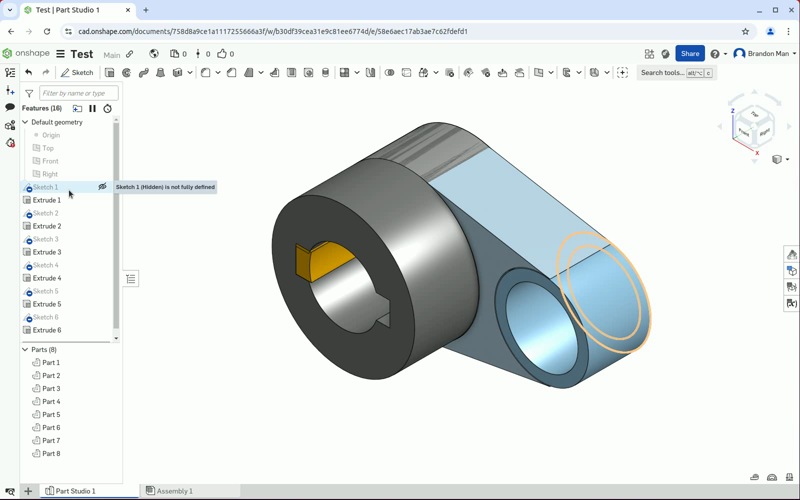
click(69, 189)